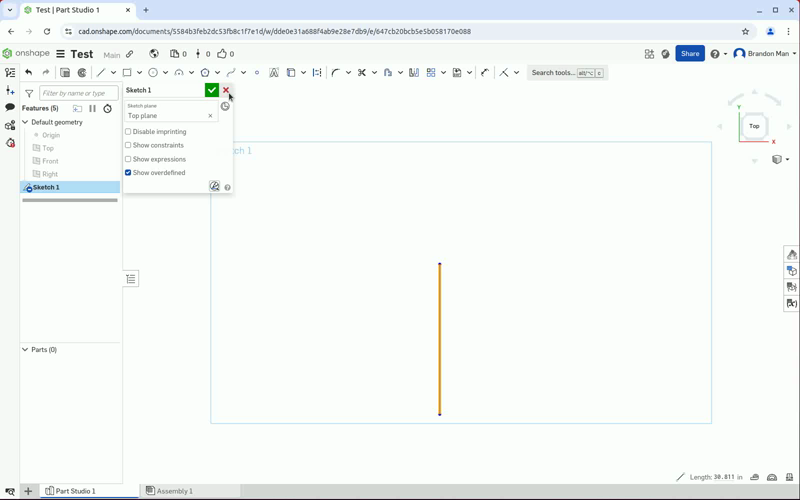
key(shift+h)
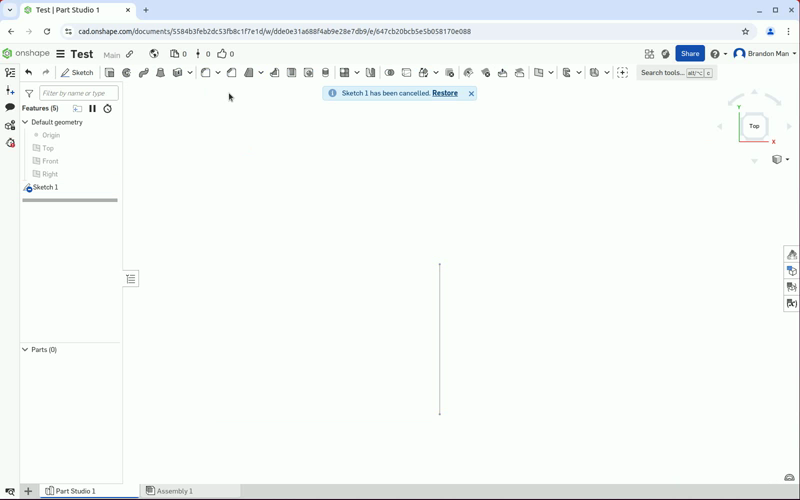
key(shift+s)
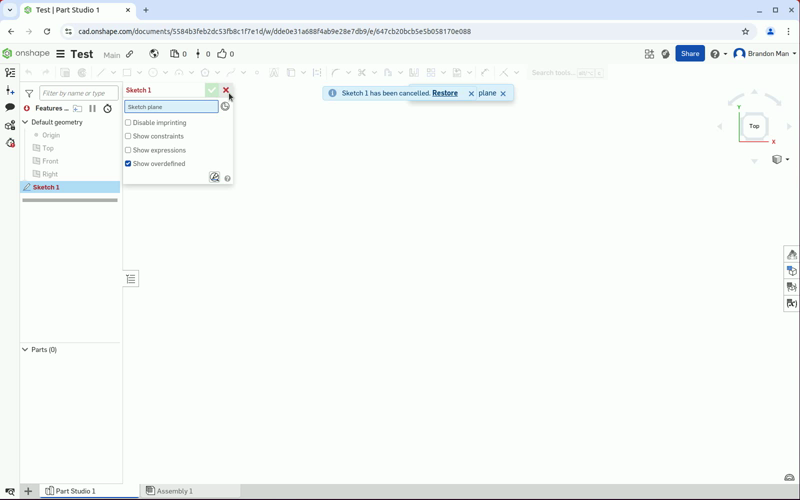
mouse_move(73, 150)
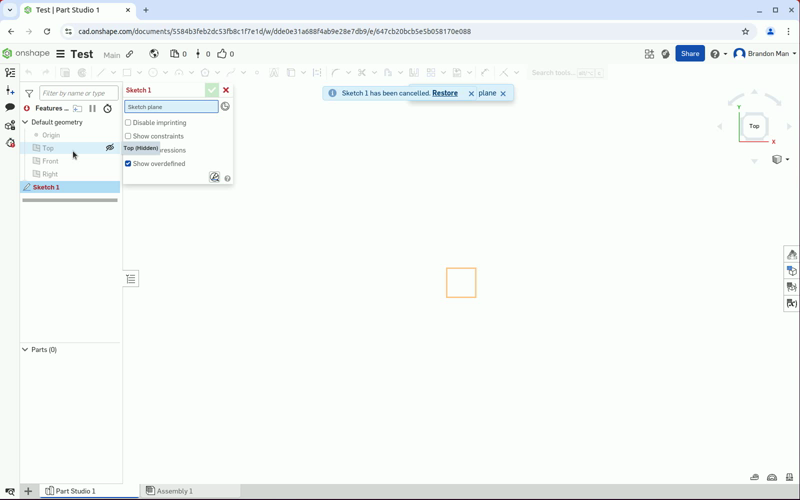
click(73, 150)
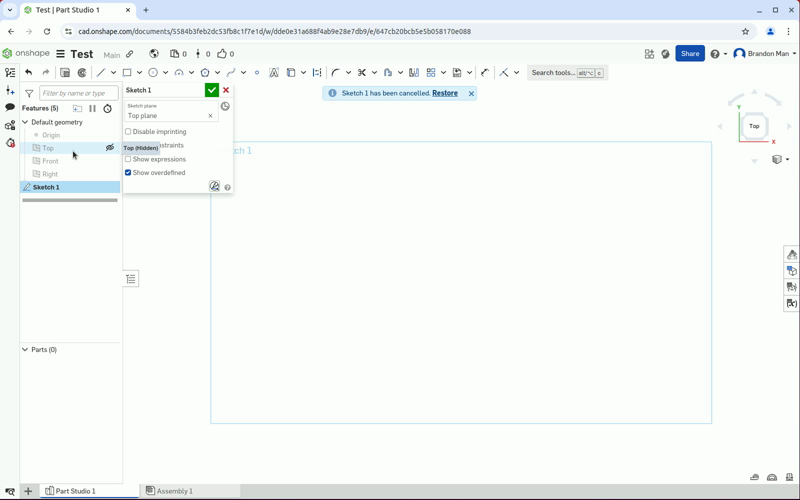
mouse_move(73, 352)
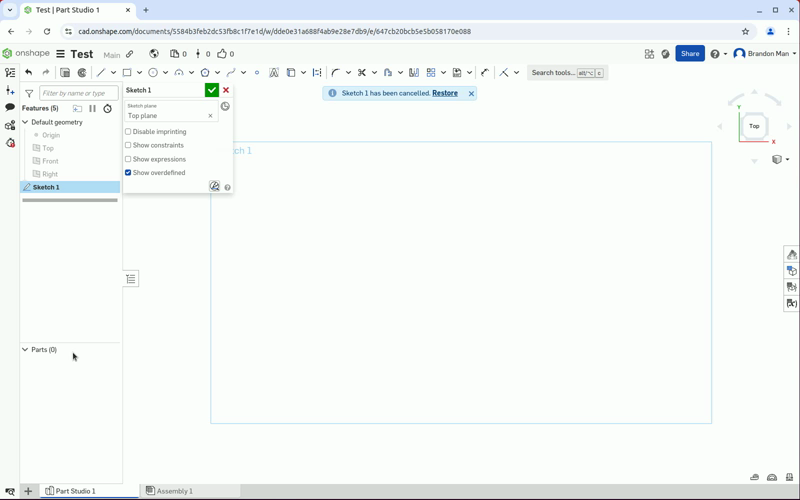
key(y)
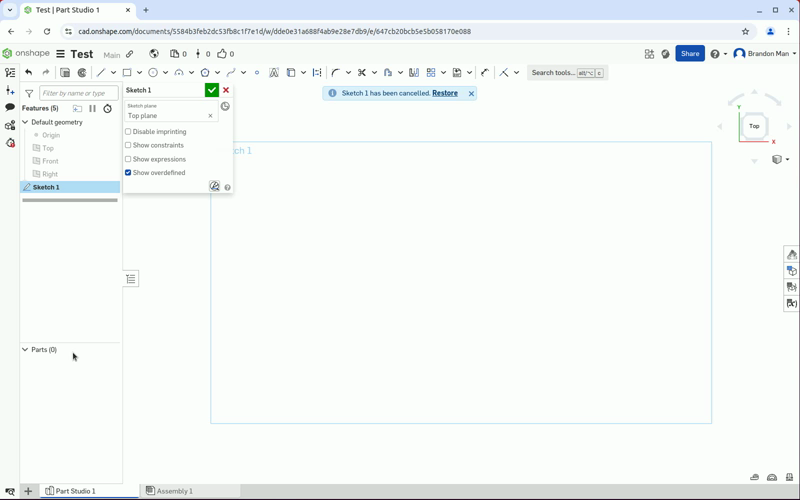
key(a)
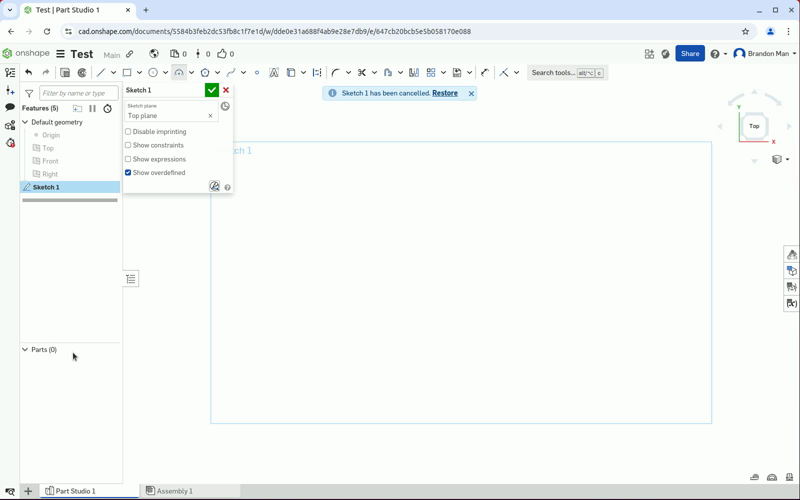
key_down(shift)
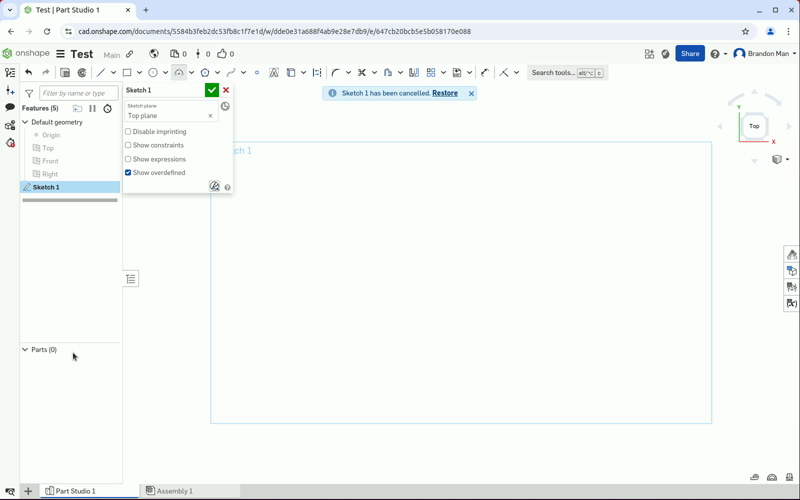
mouse_move(449, 288)
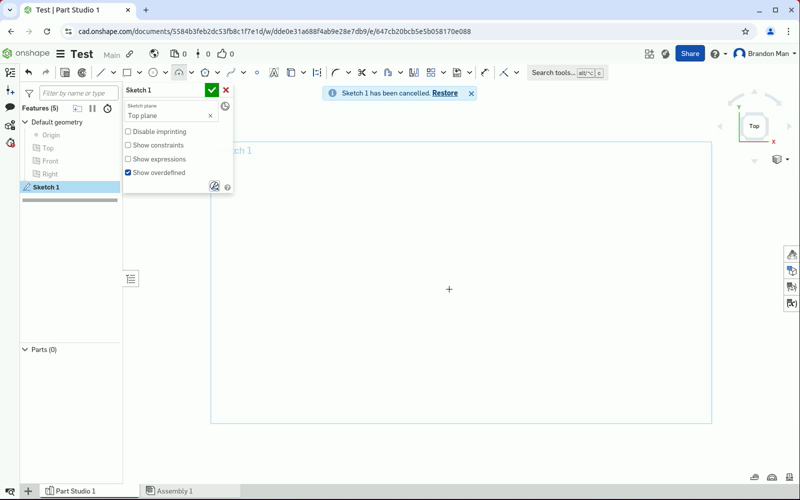
click(449, 288)
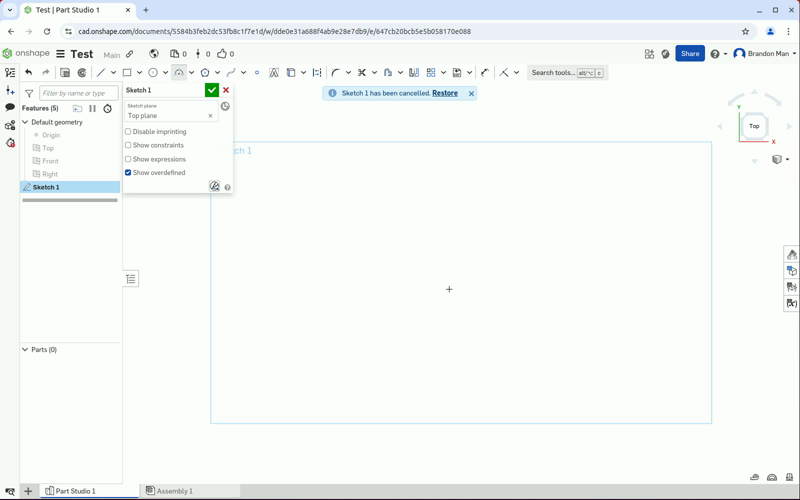
key_up(shift)
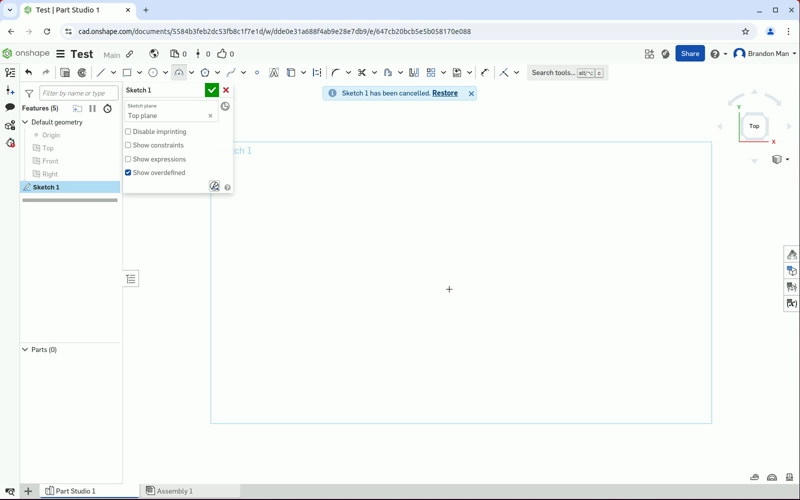
key_down(shift)
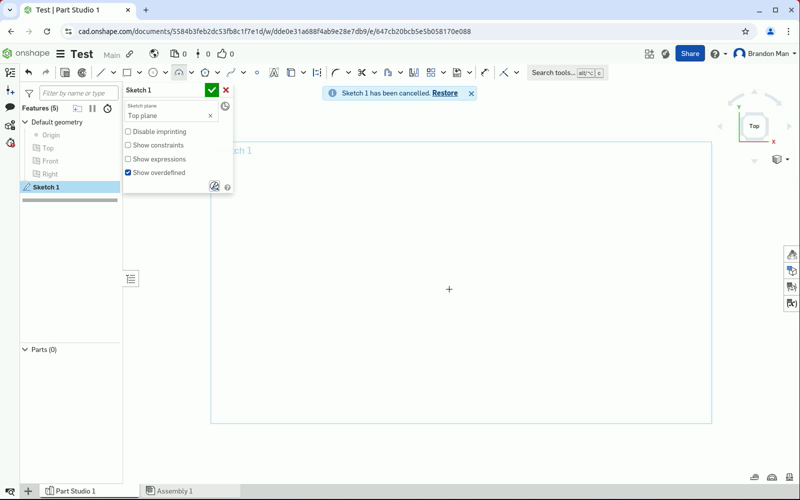
mouse_move(455, 294)
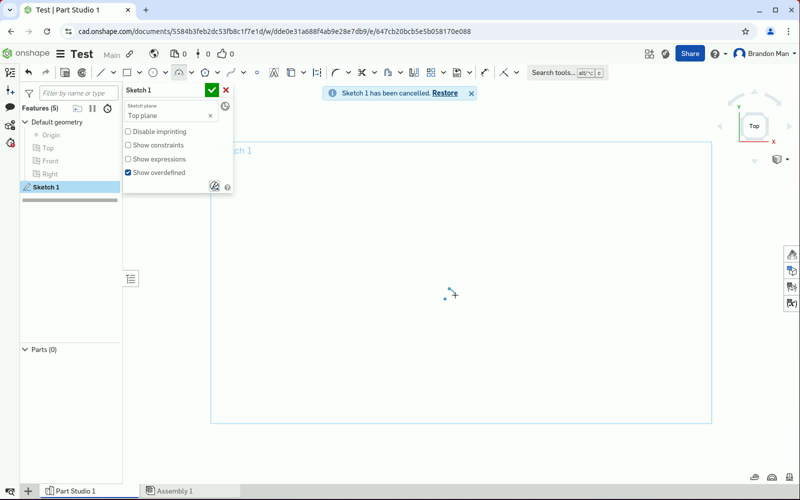
click(455, 294)
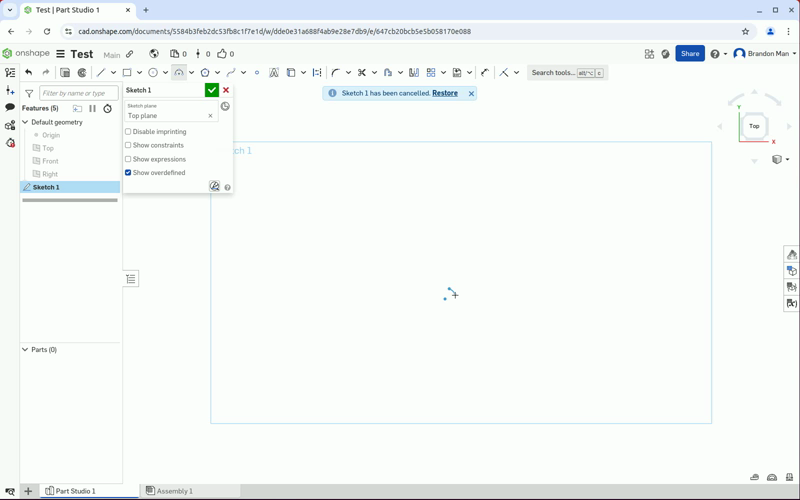
mouse_move(450, 292)
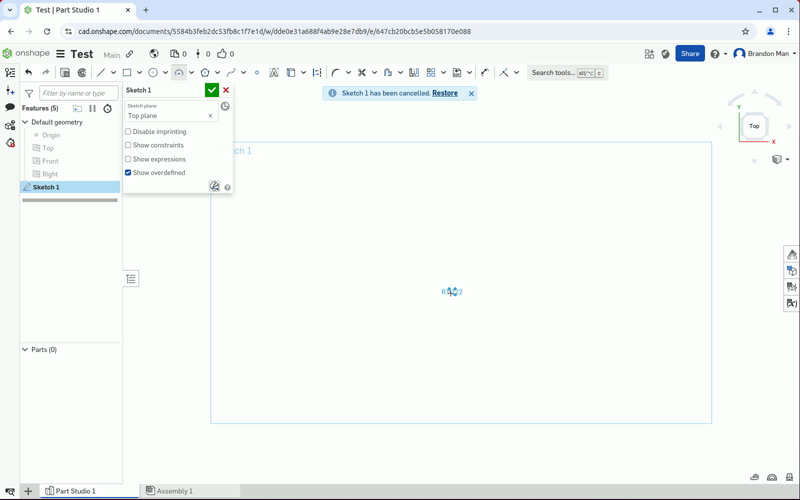
click(450, 292)
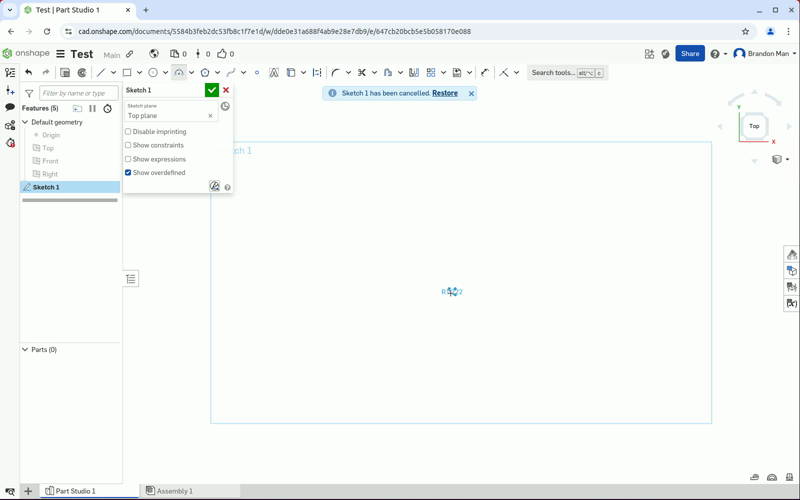
key_up(shift)
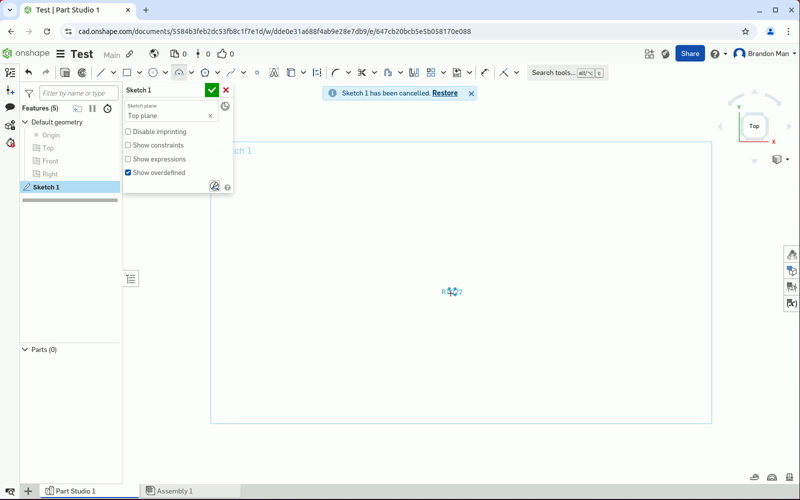
key(esc)
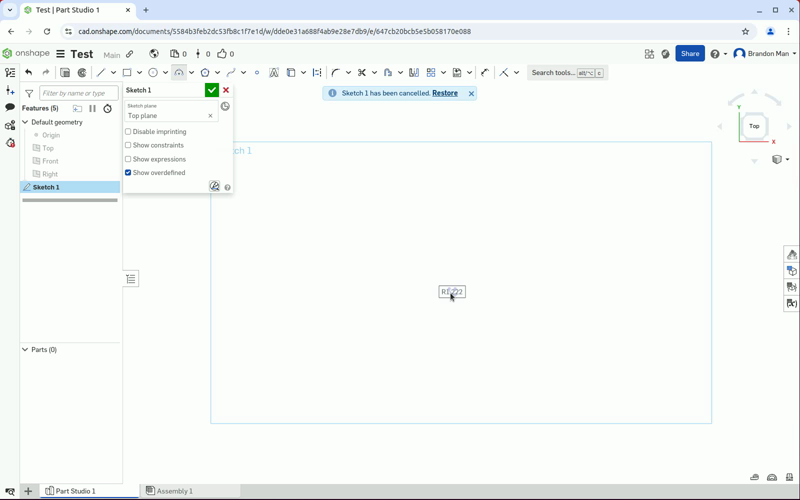
key(l)
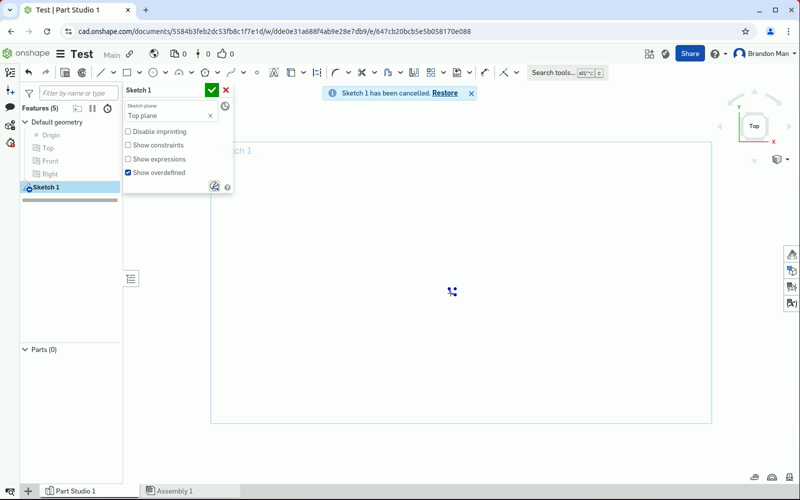
mouse_move(455, 294)
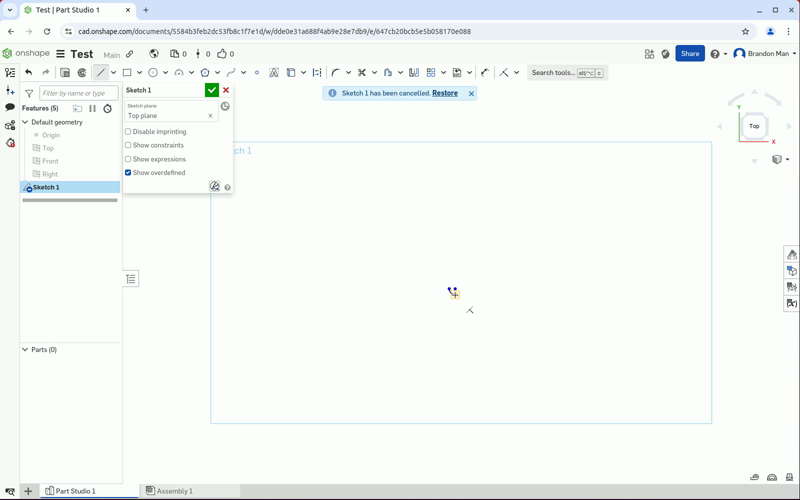
click(455, 294)
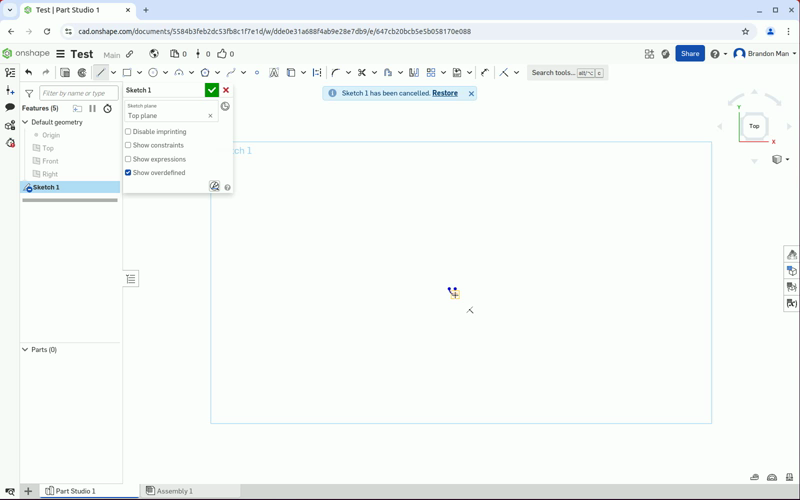
key_down(shift)
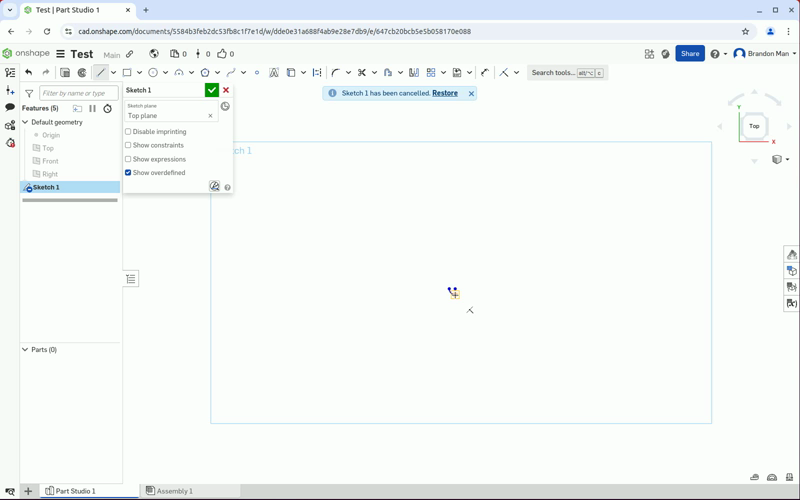
mouse_move(485, 294)
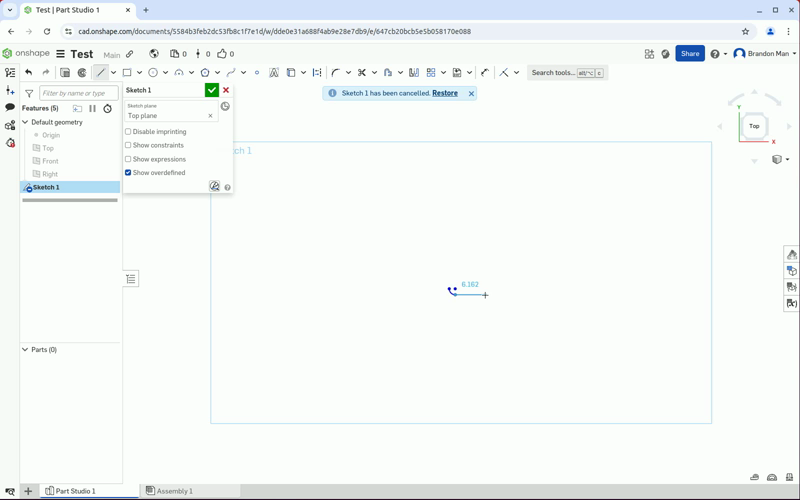
mouse_move(466, 294)
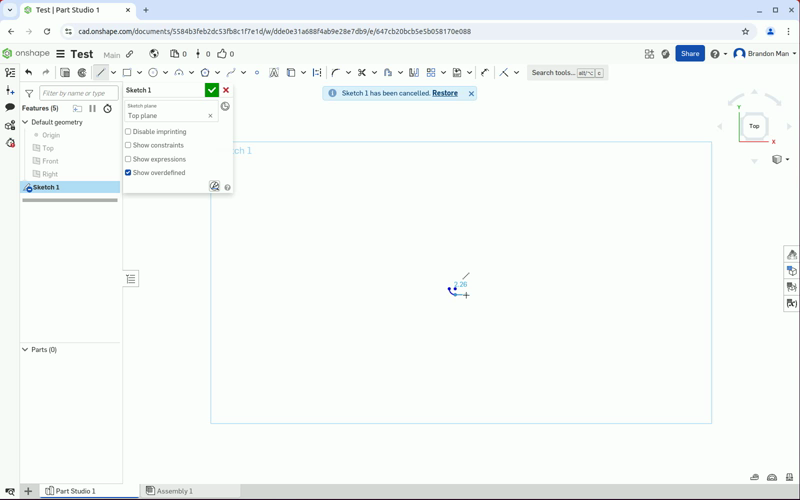
click(466, 294)
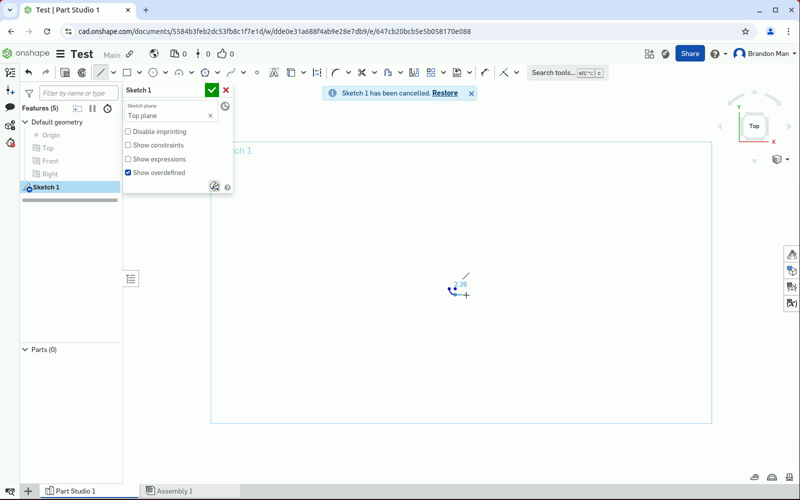
key_up(shift)
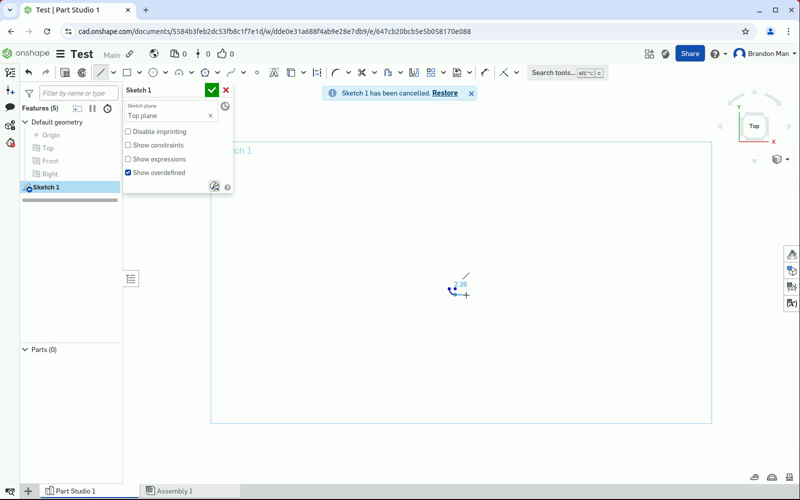
key(esc)
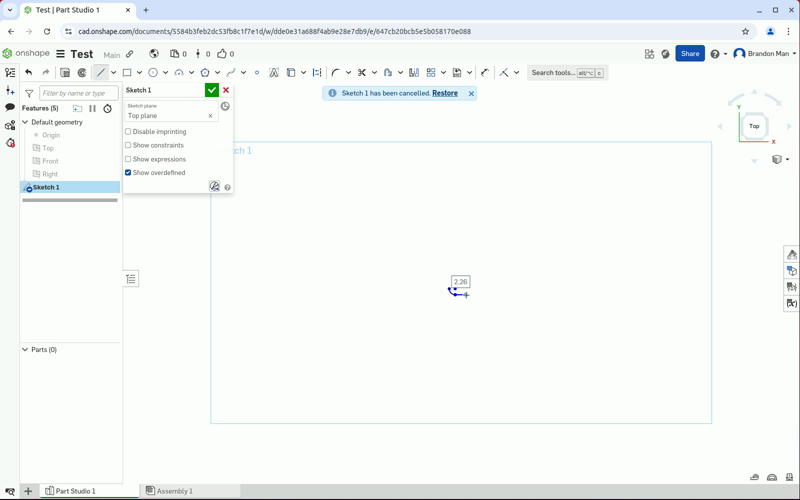
key(a)
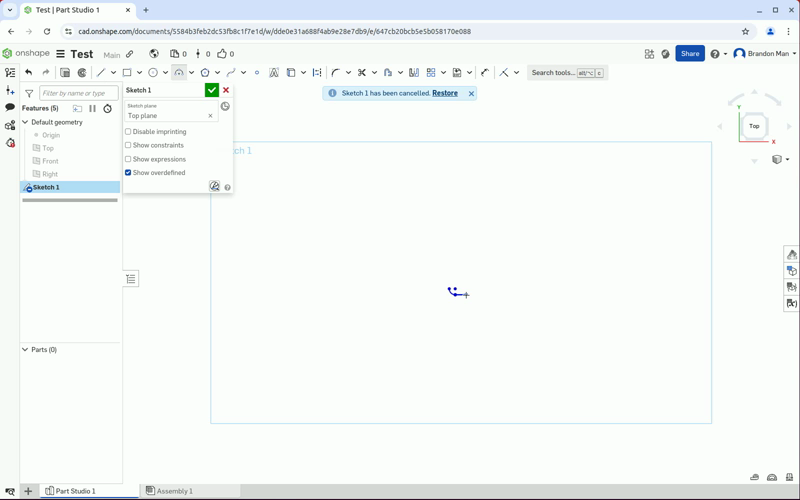
mouse_move(466, 294)
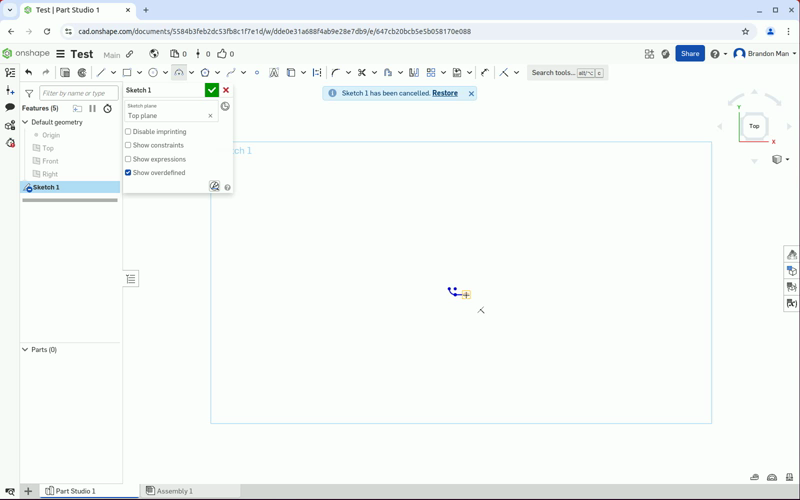
click(466, 294)
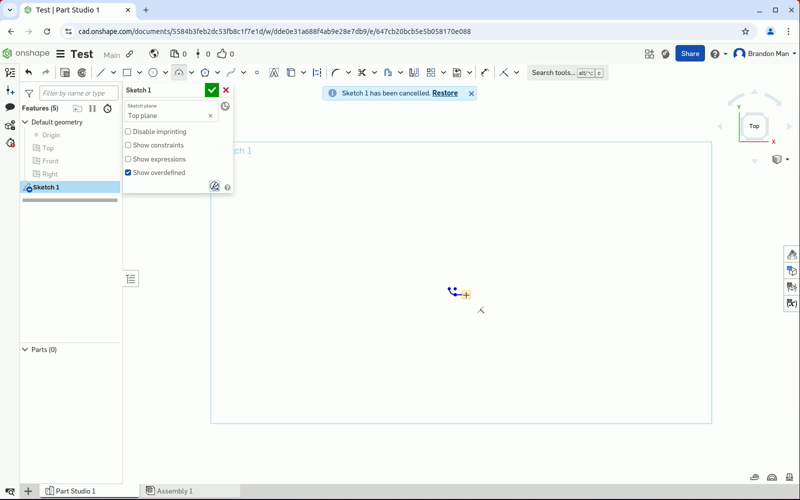
key_down(shift)
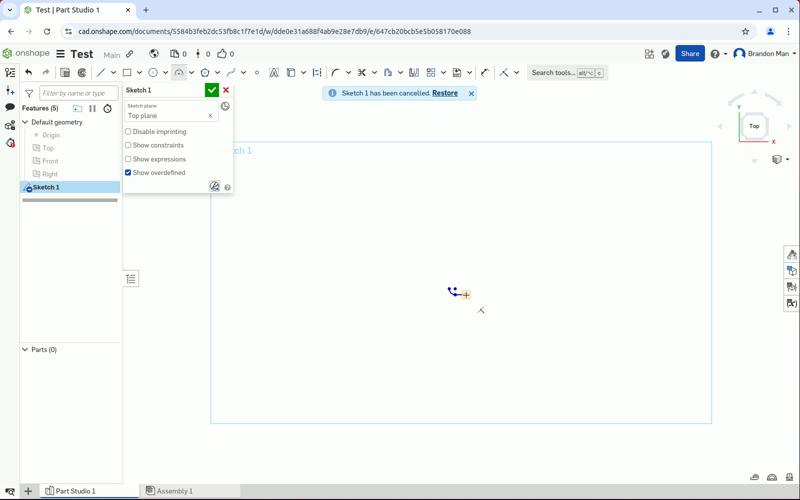
mouse_move(472, 288)
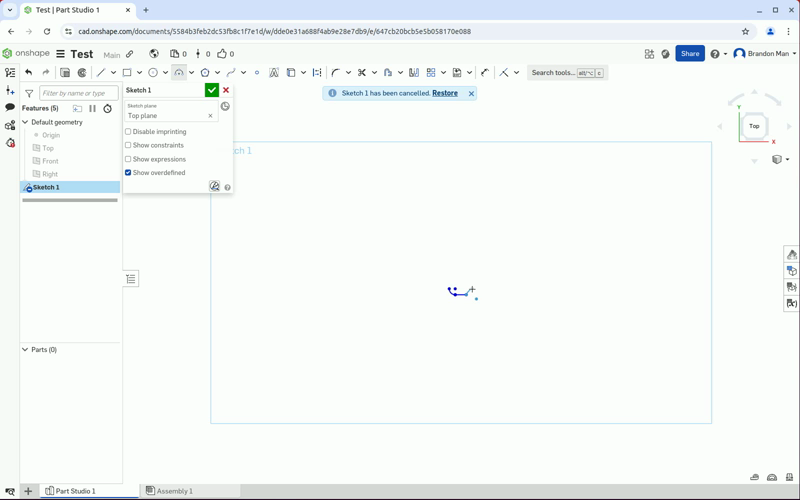
click(472, 288)
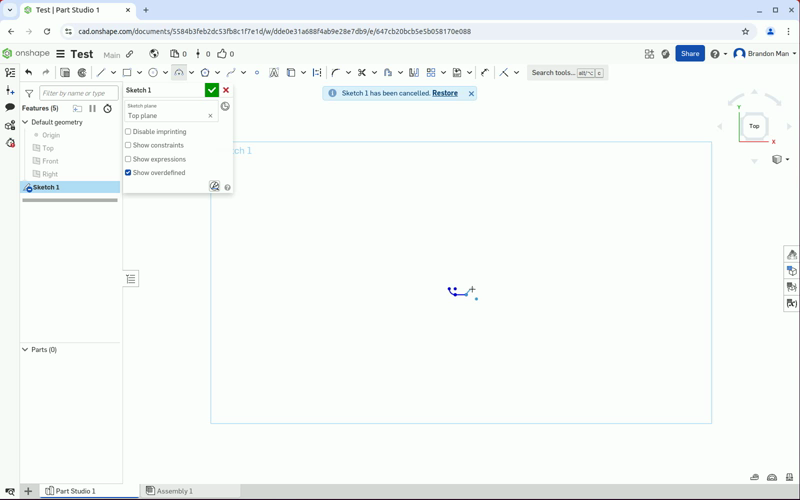
mouse_move(470, 292)
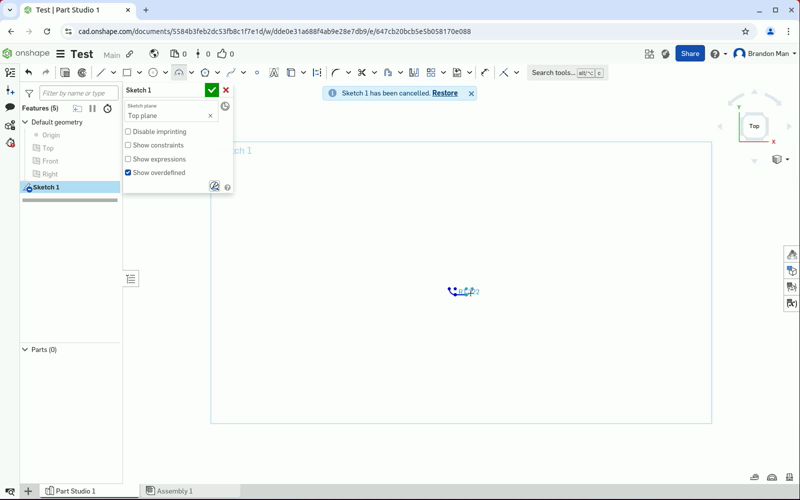
click(470, 292)
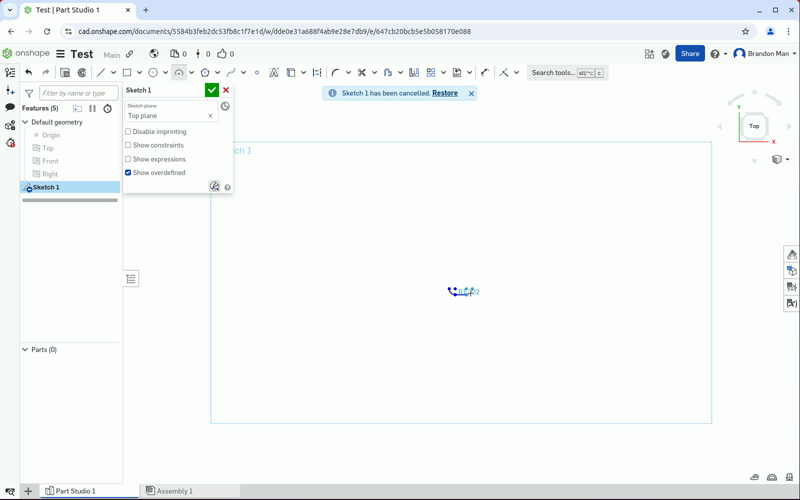
key_up(shift)
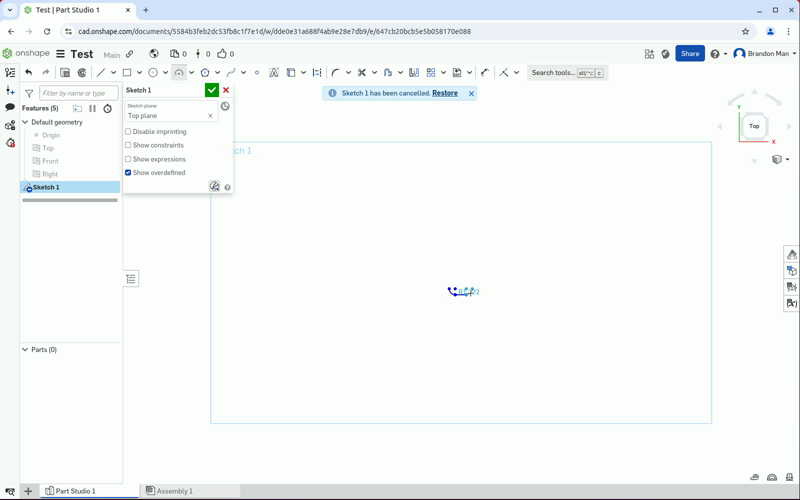
key(esc)
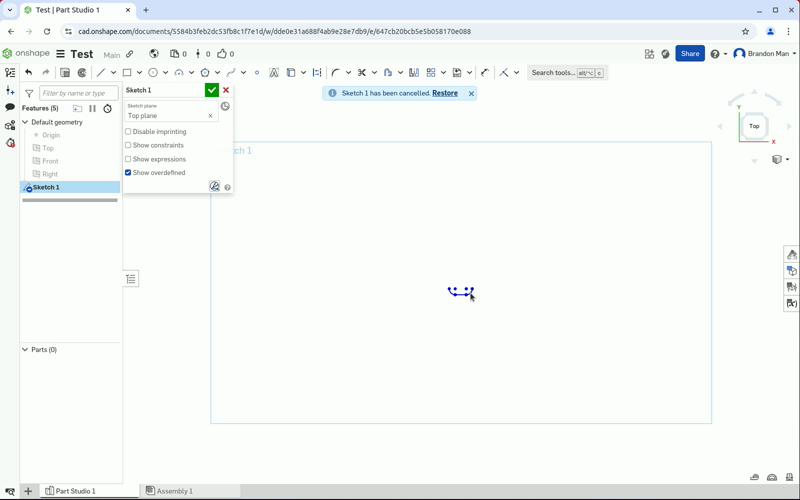
key(l)
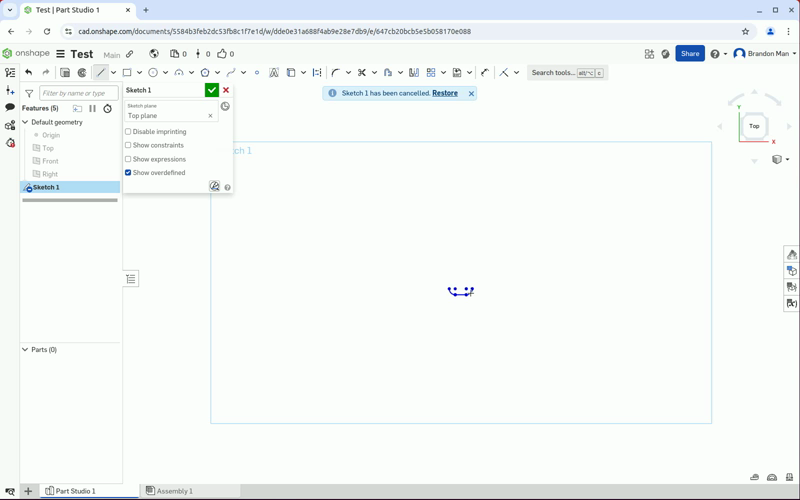
mouse_move(472, 288)
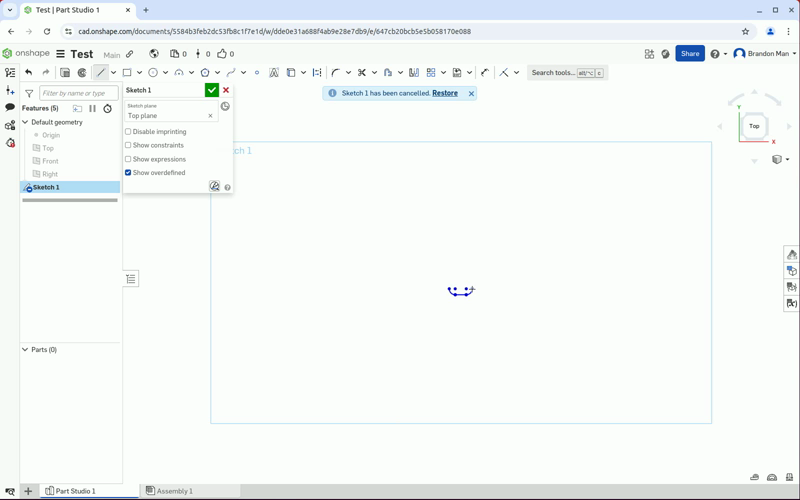
scroll(6)
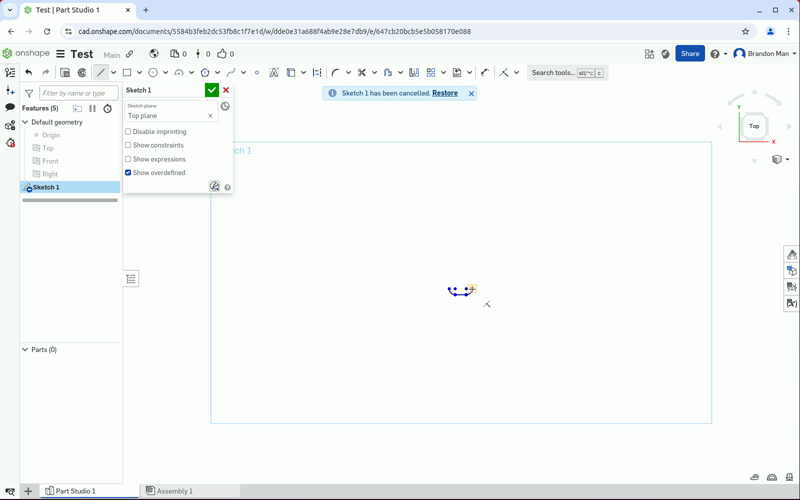
scroll(6)
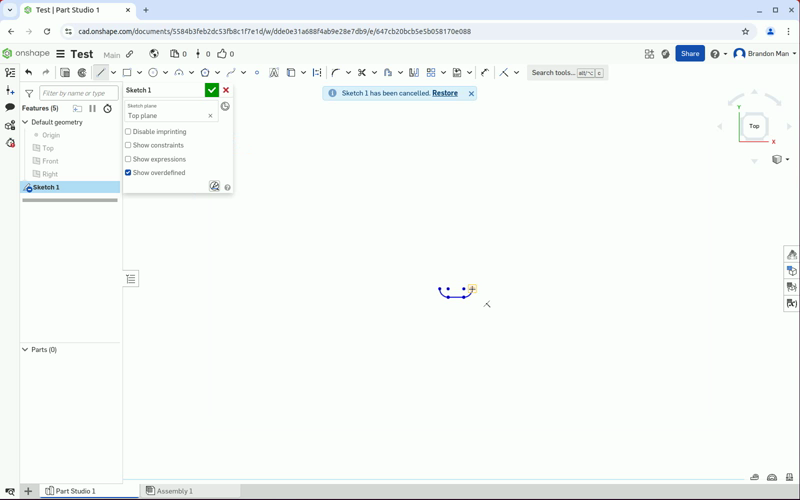
scroll(6)
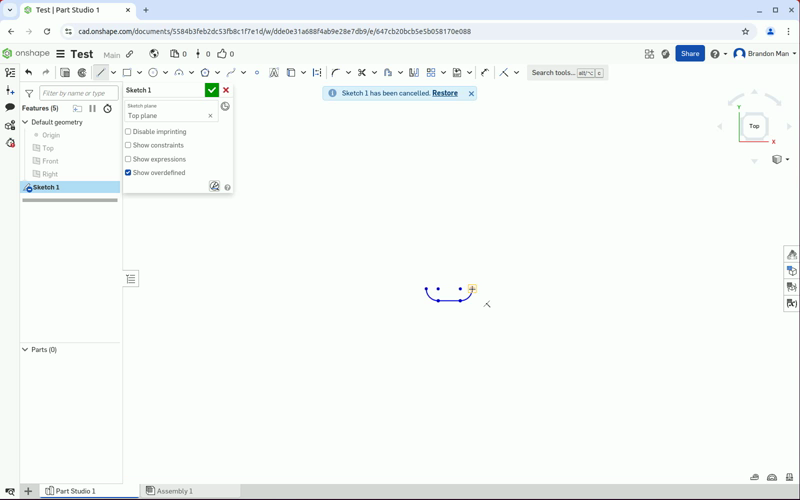
scroll(6)
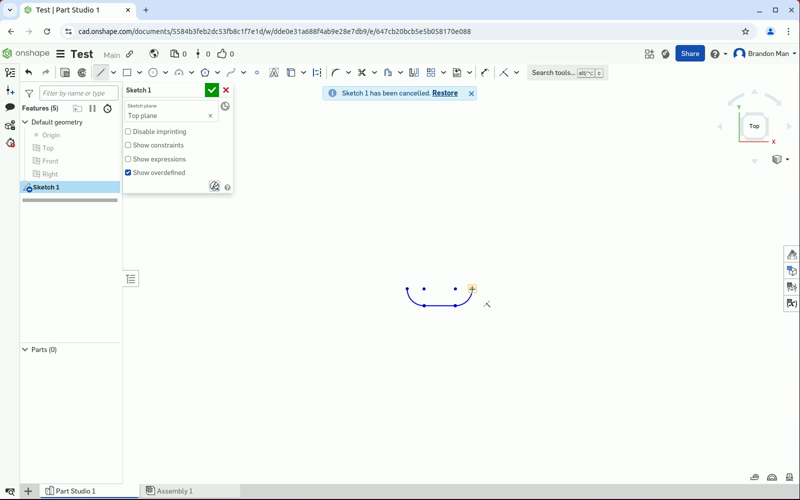
scroll(6)
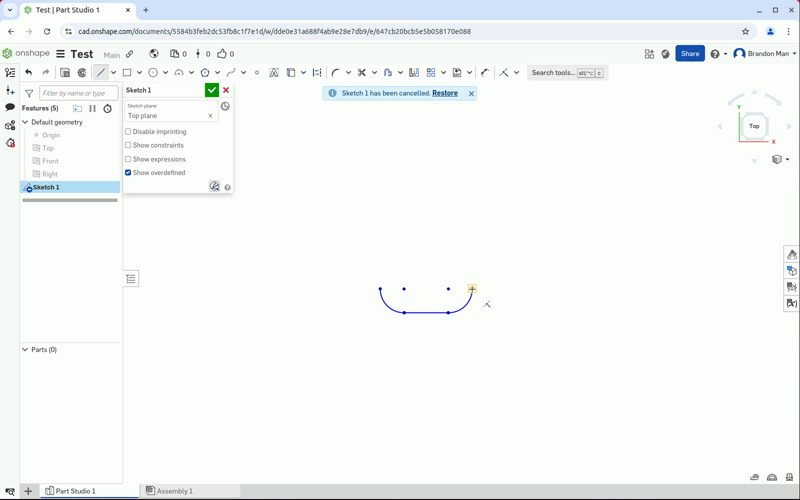
scroll(6)
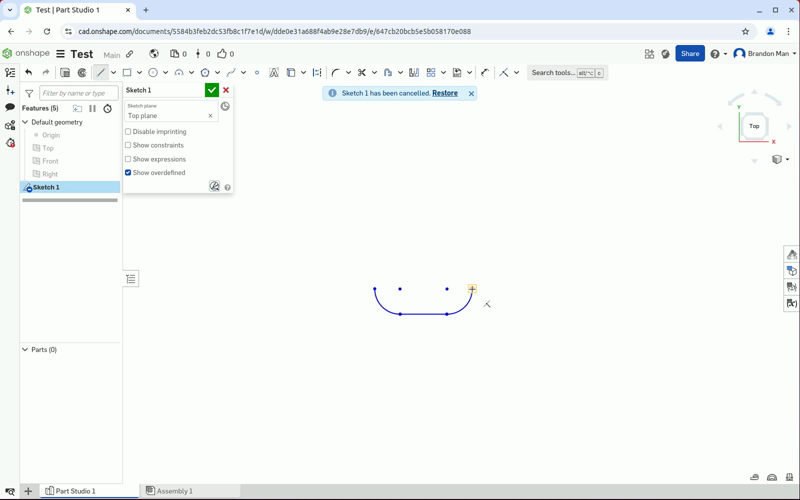
scroll(6)
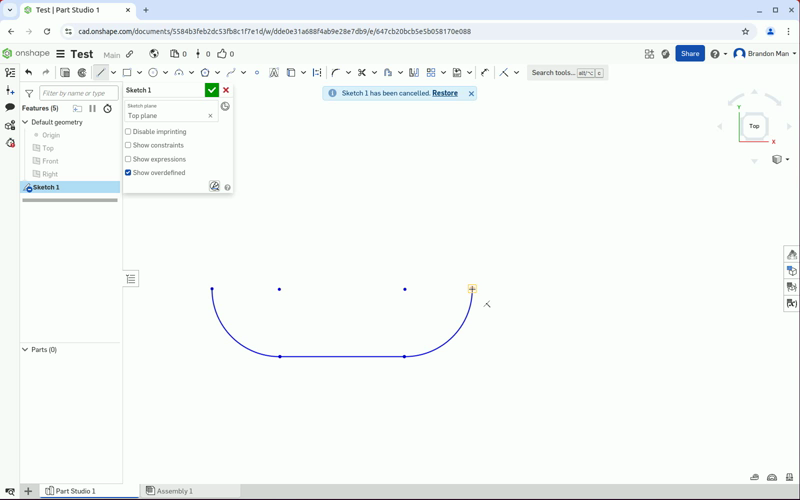
click(472, 288)
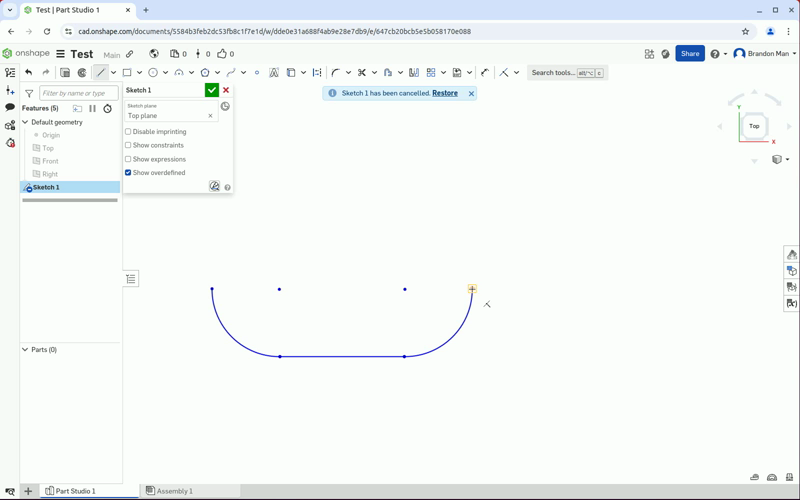
scroll(-6)
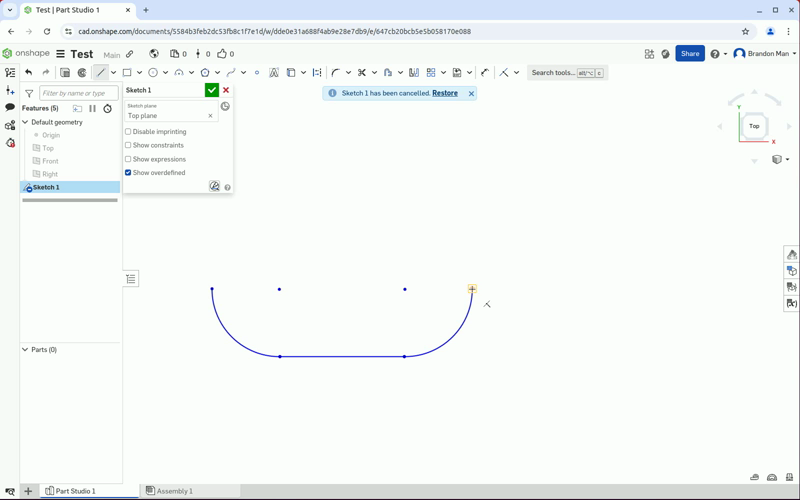
scroll(-6)
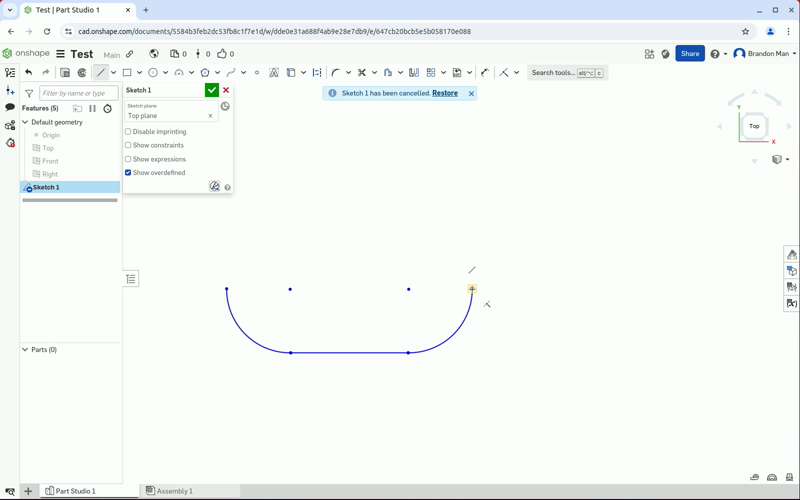
scroll(-6)
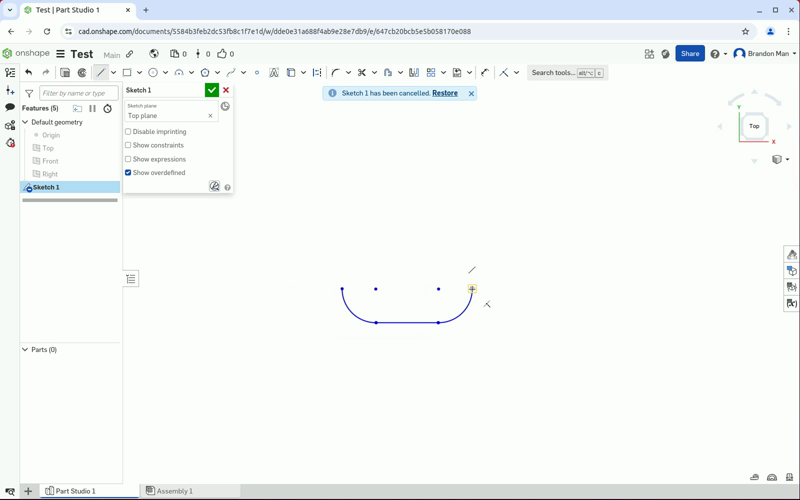
scroll(-6)
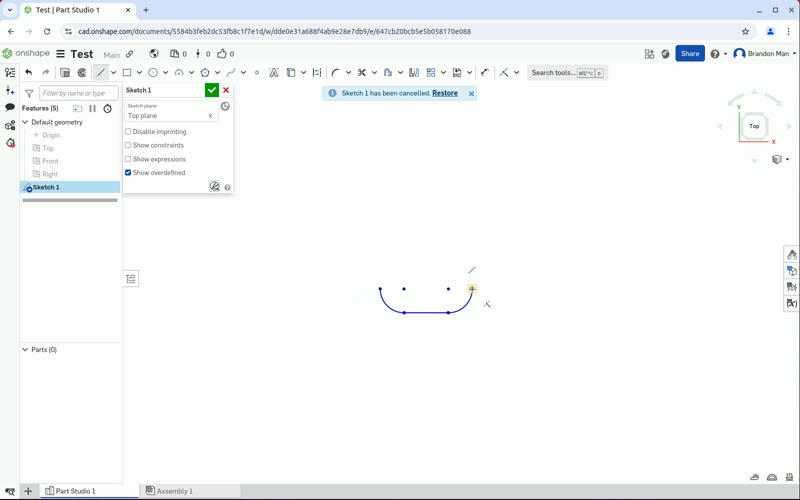
scroll(-6)
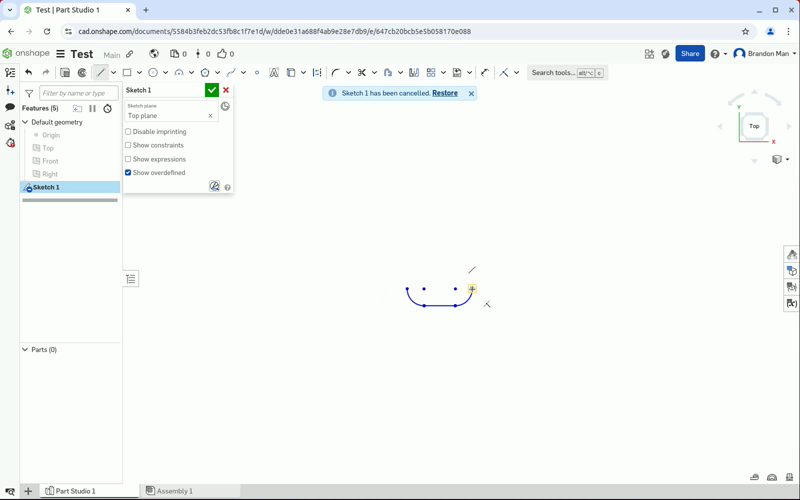
scroll(-6)
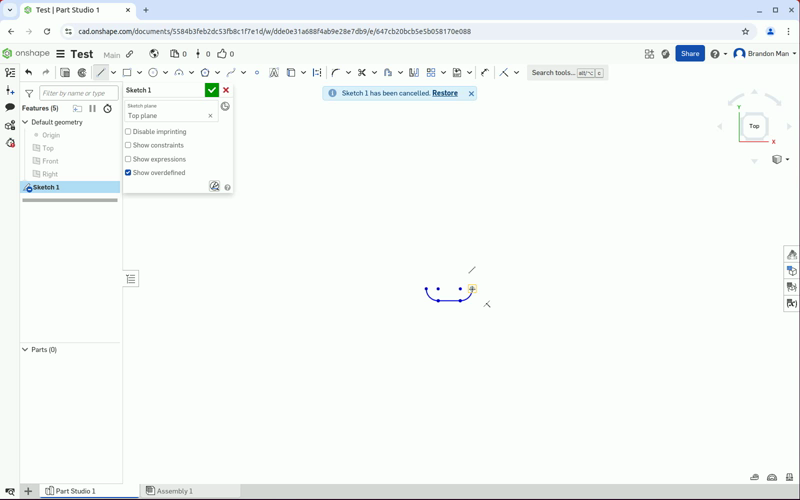
scroll(-6)
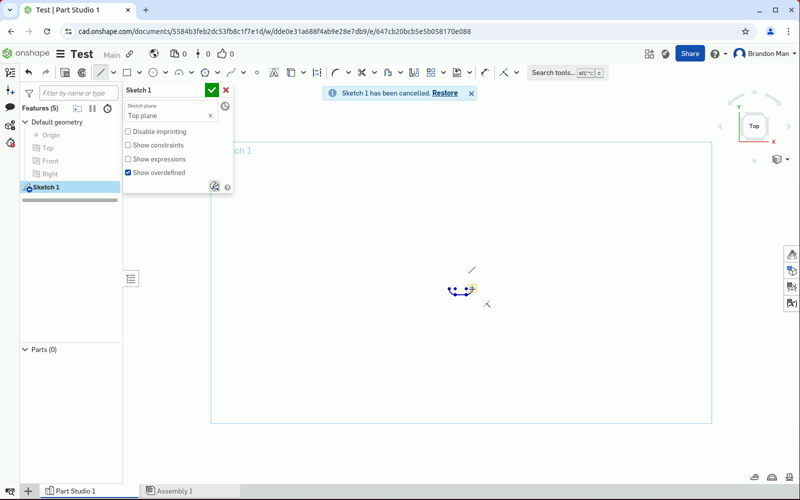
key_down(shift)
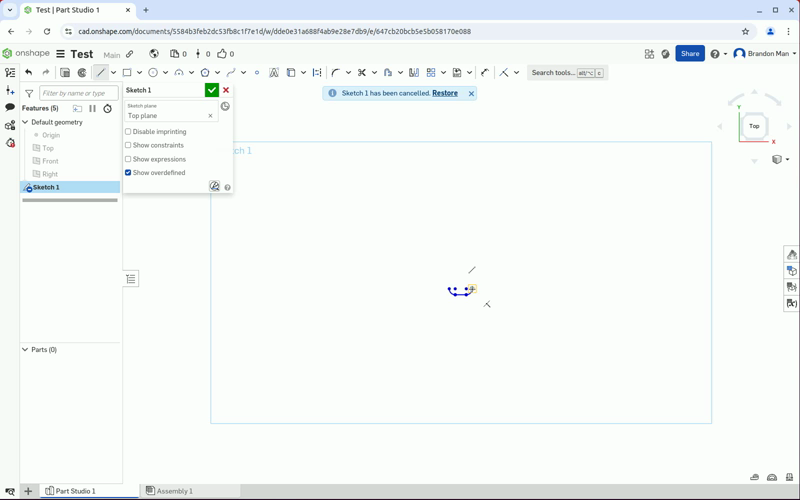
mouse_move(502, 288)
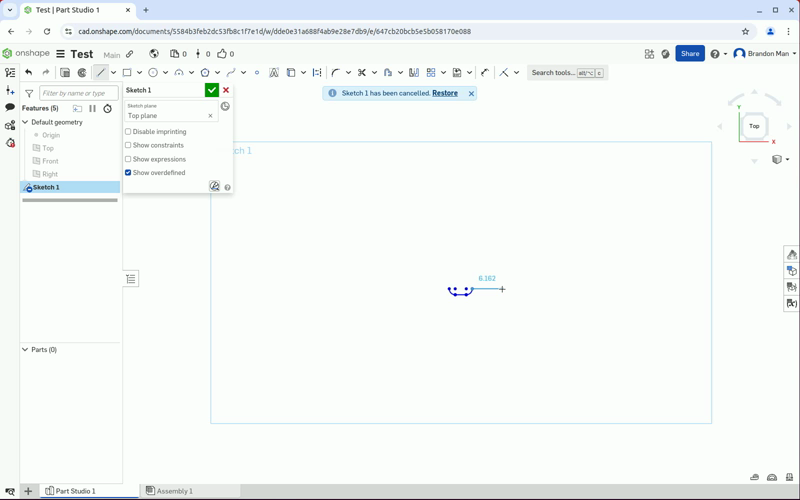
mouse_move(472, 276)
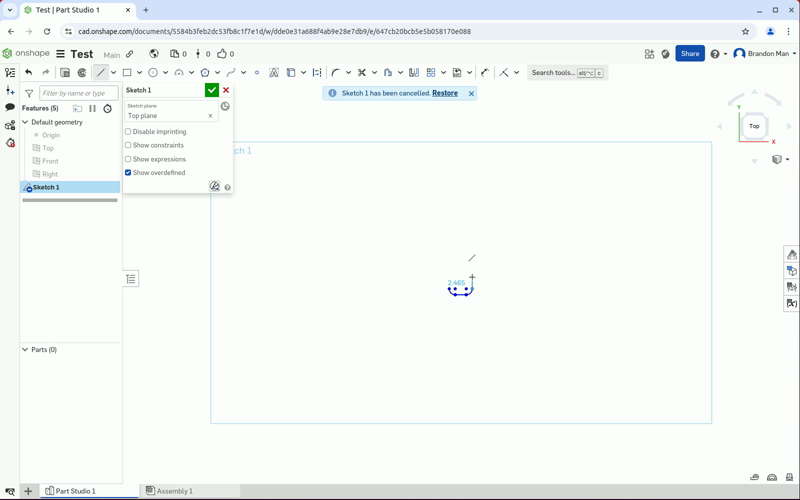
click(472, 276)
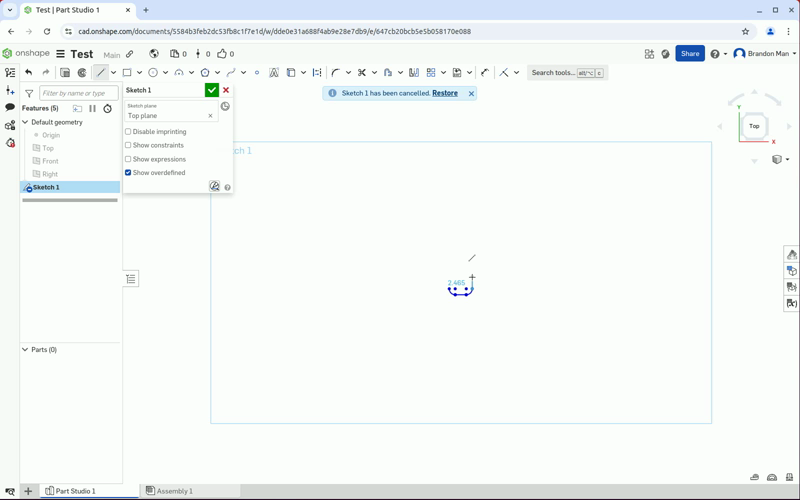
key_up(shift)
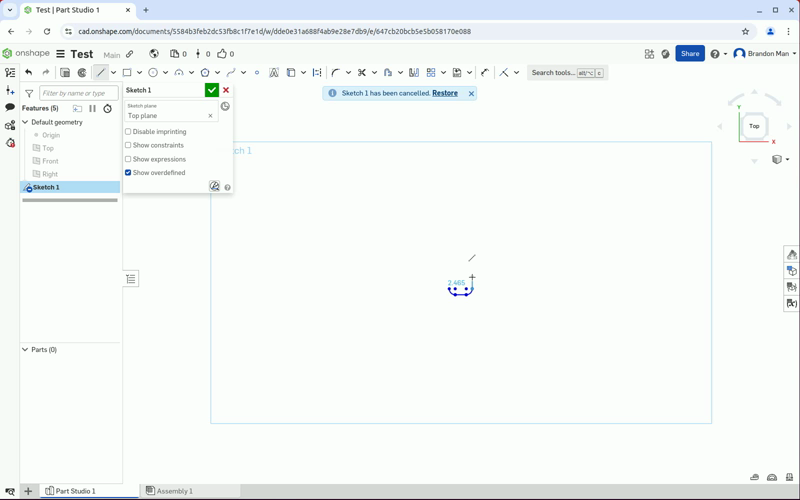
key(esc)
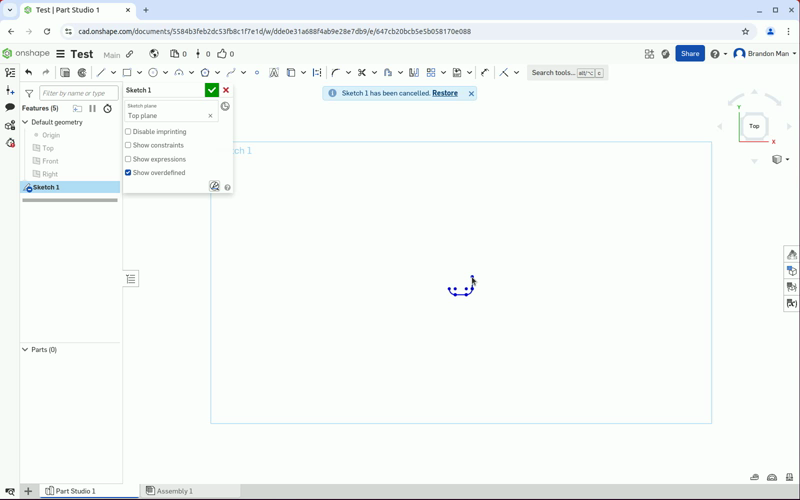
key(a)
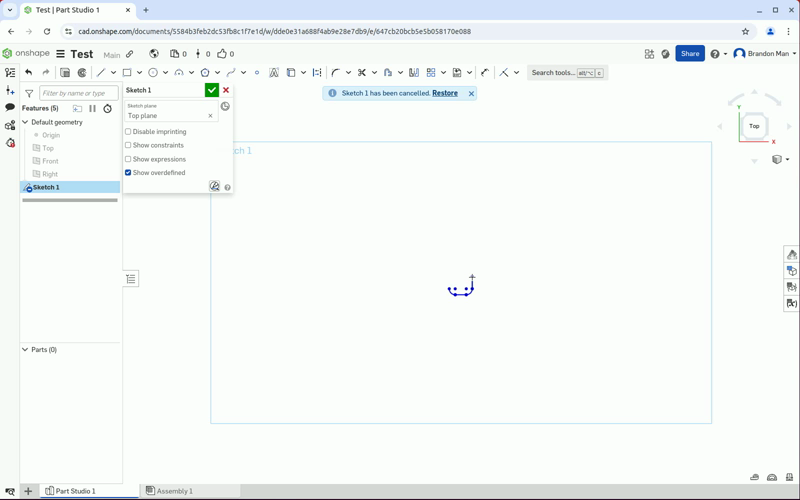
mouse_move(472, 276)
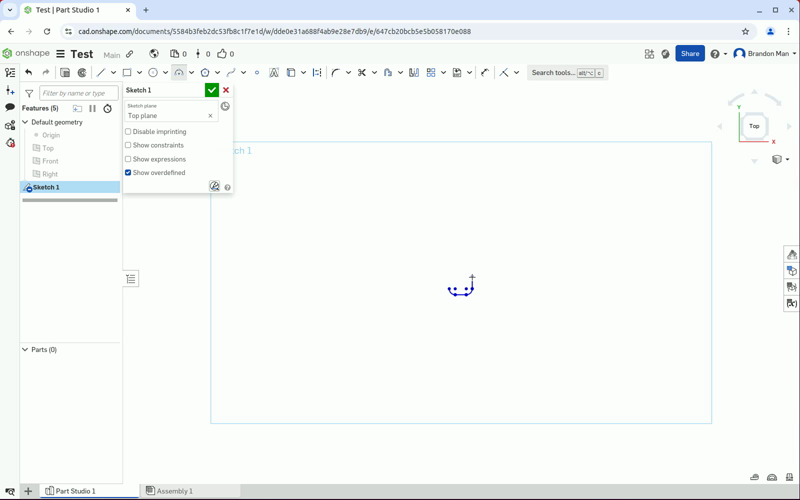
click(472, 276)
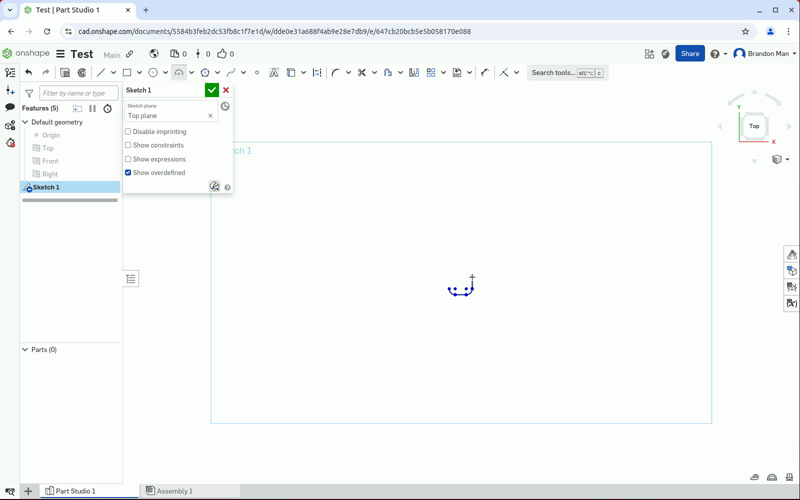
key_down(shift)
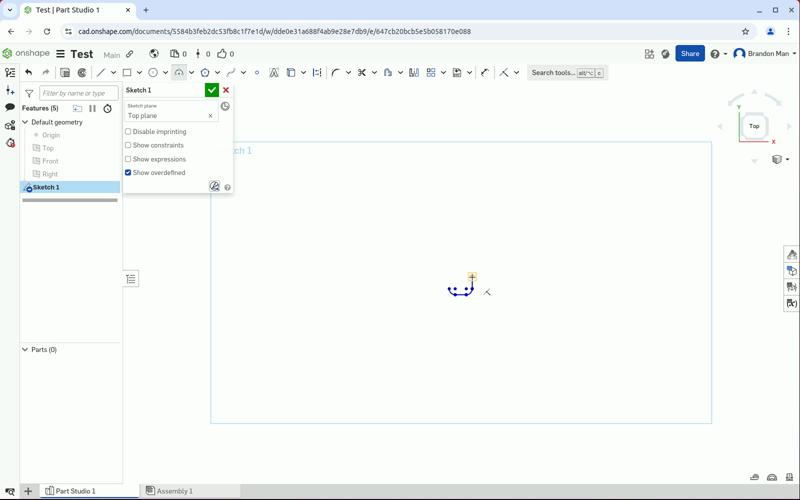
mouse_move(466, 271)
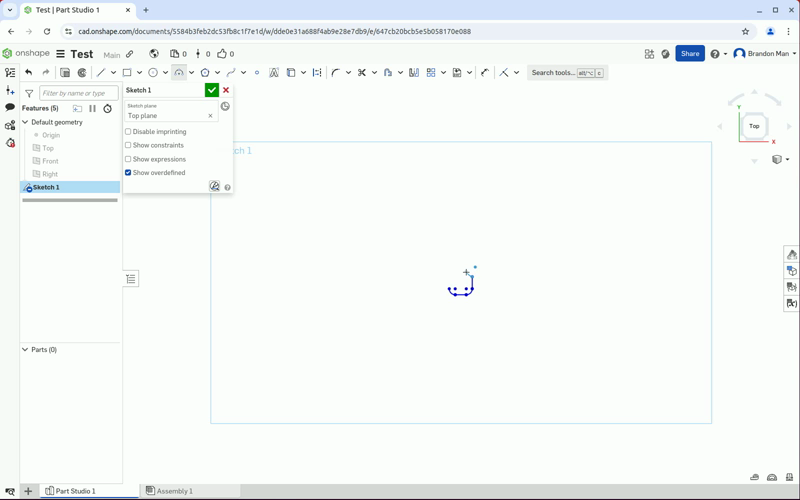
click(466, 271)
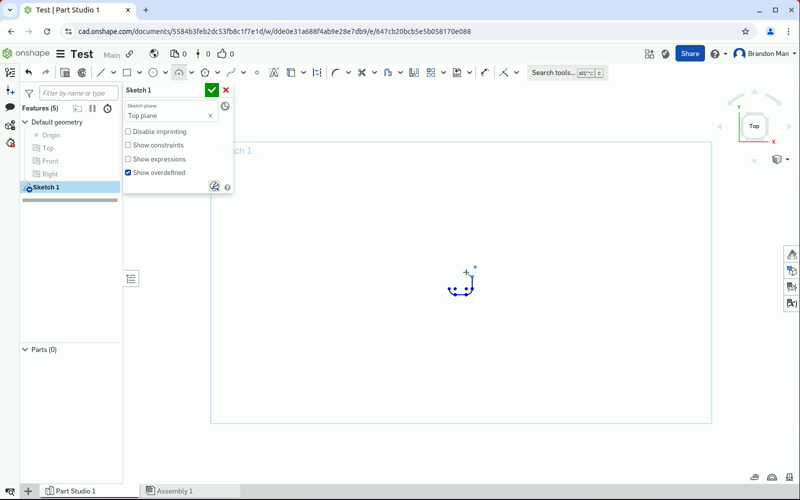
mouse_move(470, 273)
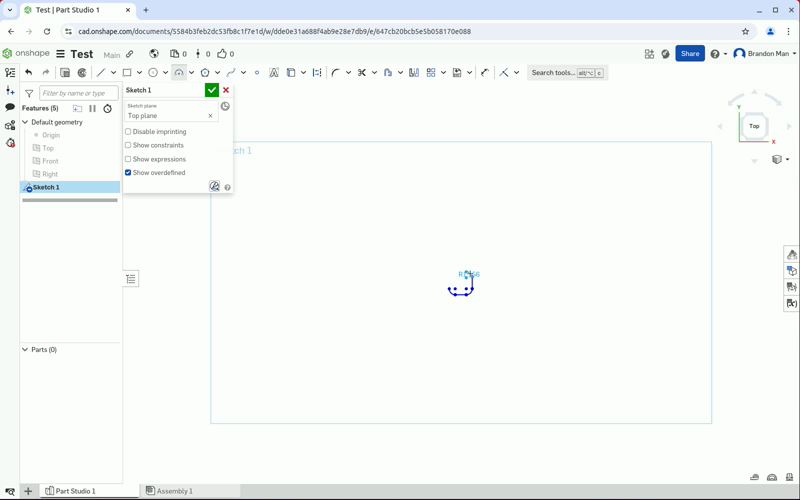
scroll(6)
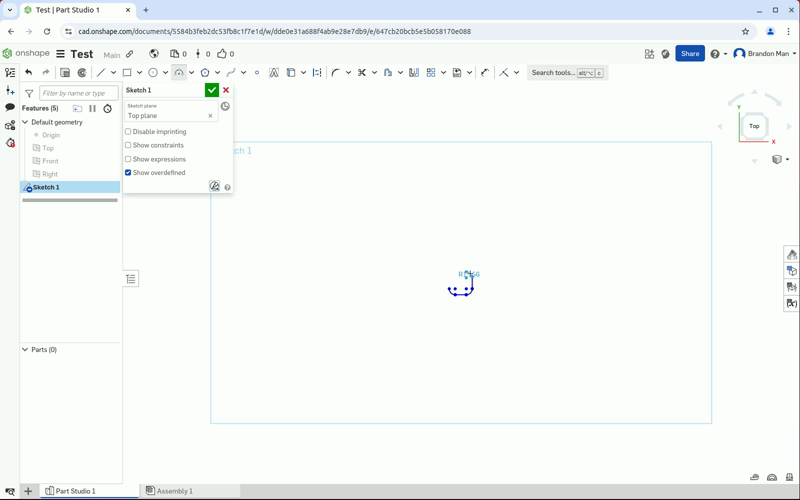
scroll(6)
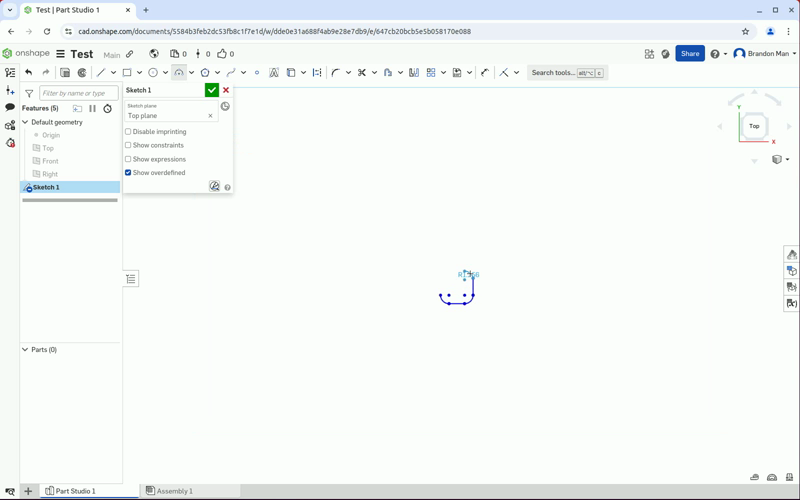
scroll(6)
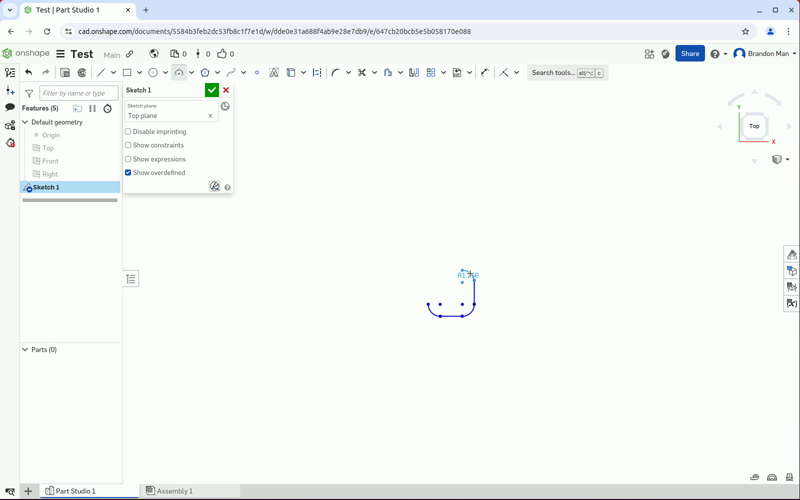
scroll(6)
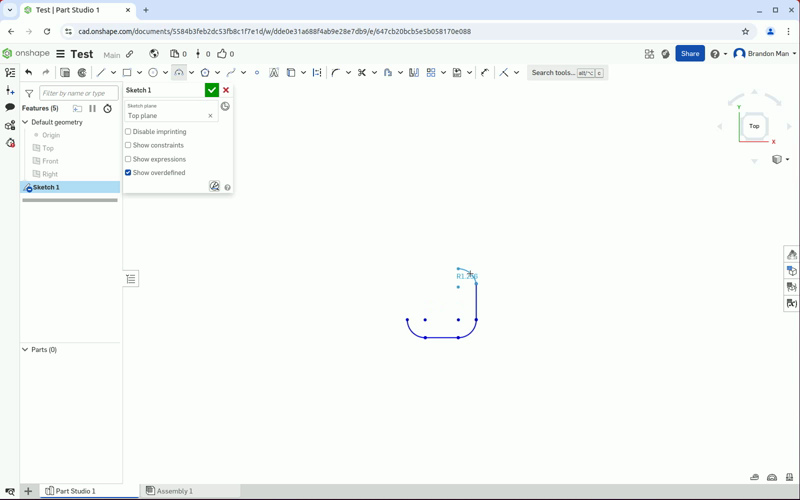
scroll(6)
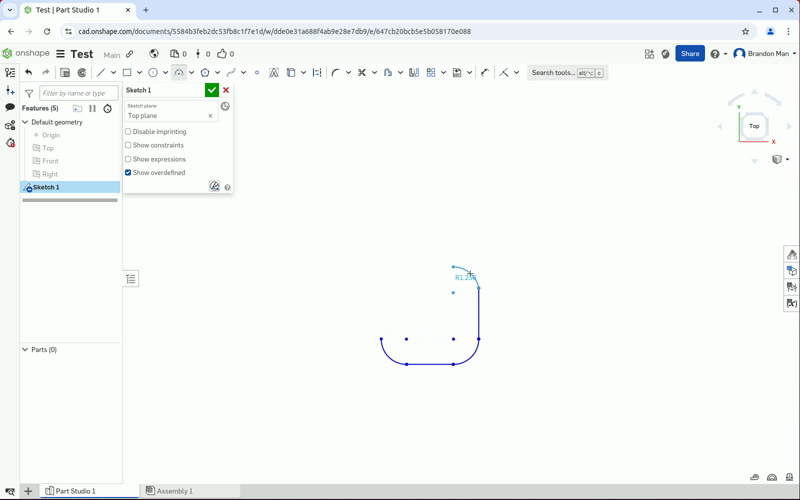
scroll(6)
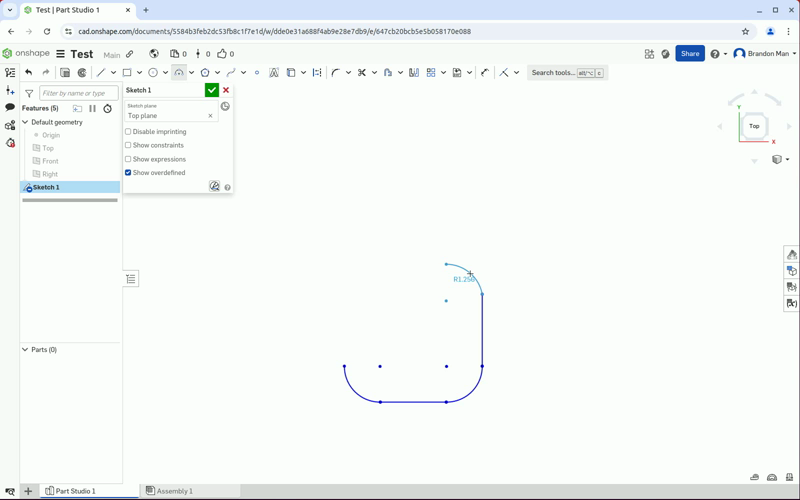
scroll(6)
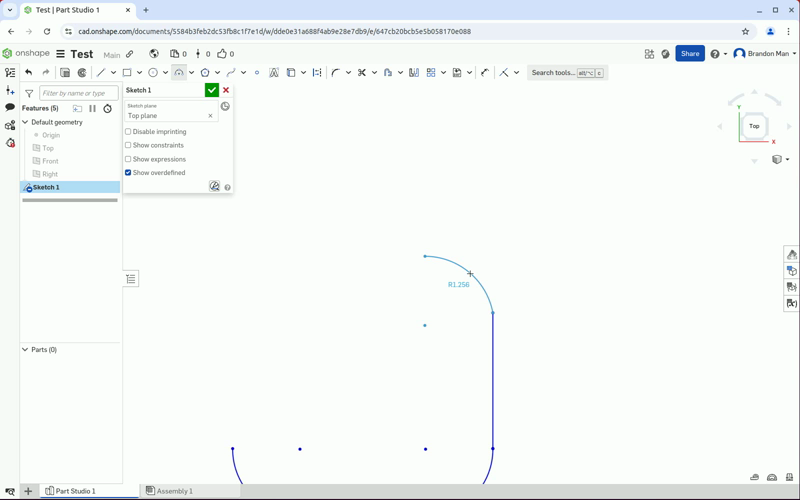
click(470, 273)
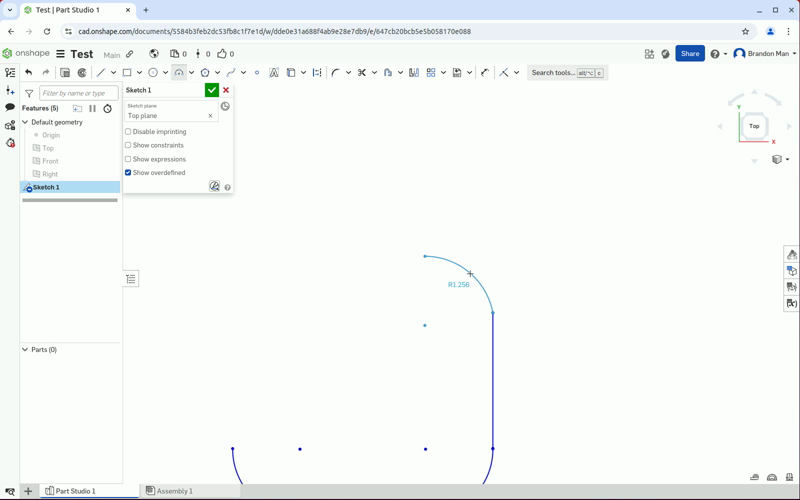
scroll(-6)
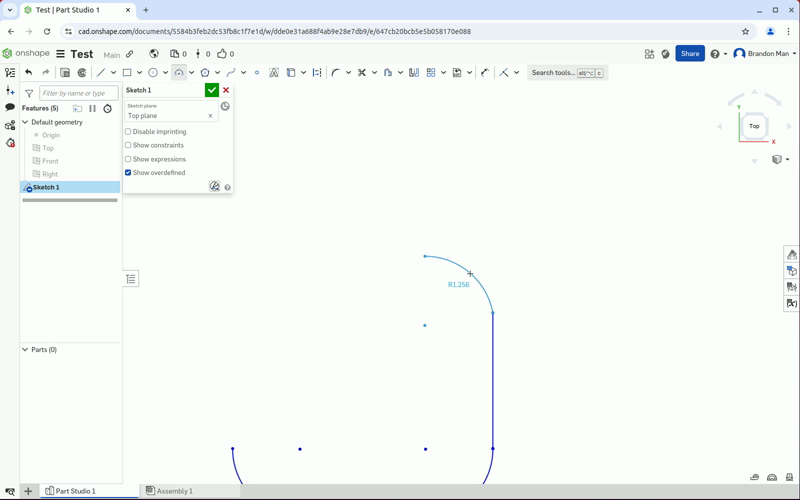
scroll(-6)
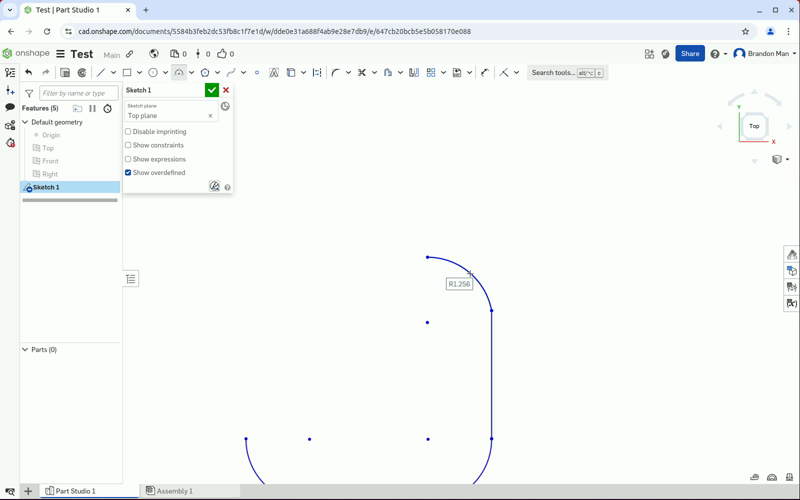
scroll(-6)
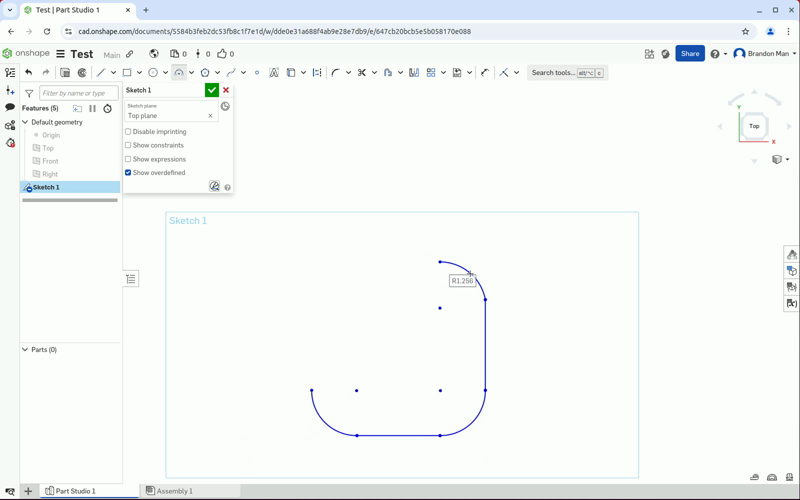
scroll(-6)
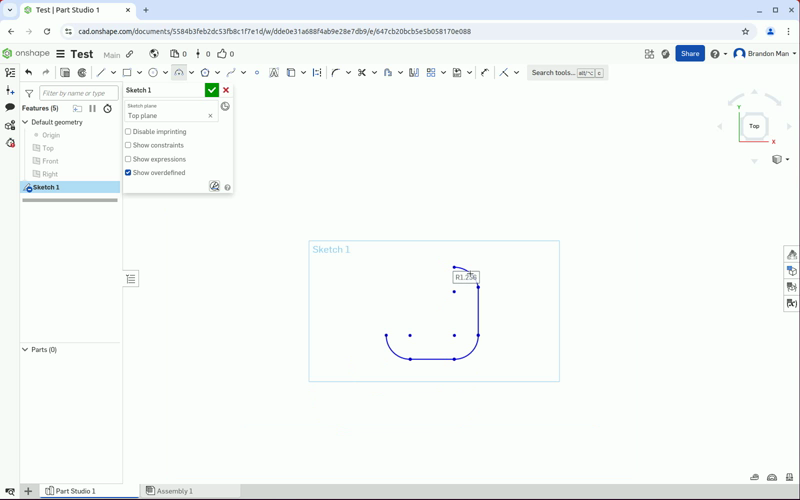
scroll(-6)
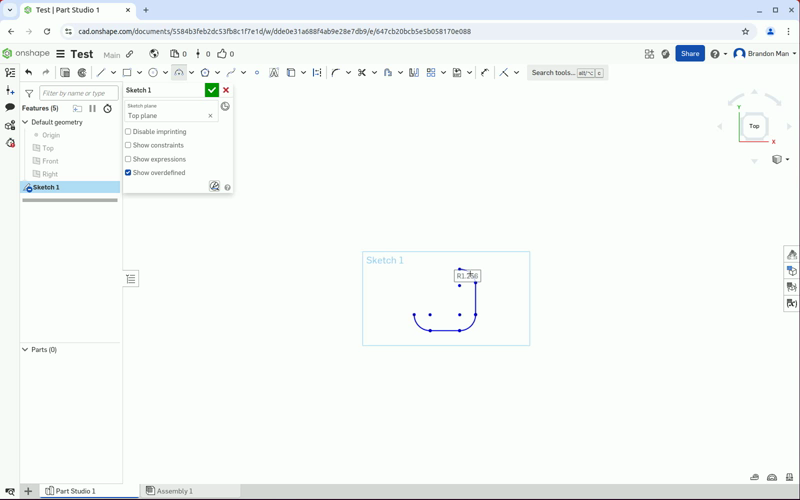
scroll(-6)
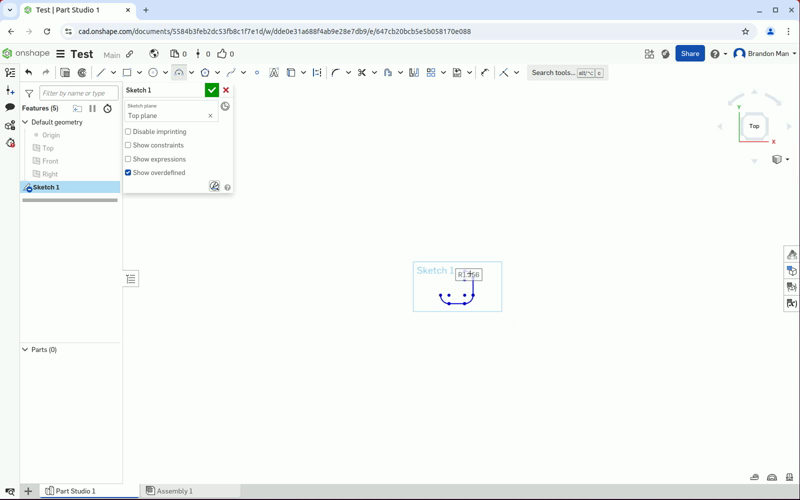
scroll(-6)
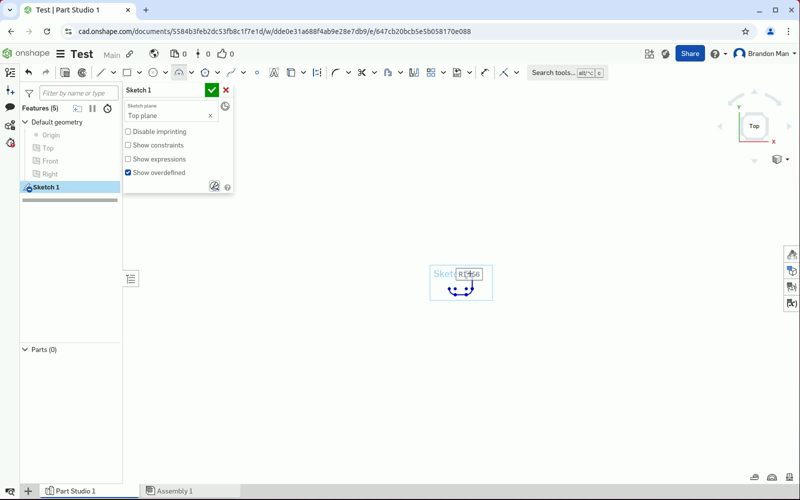
key_up(shift)
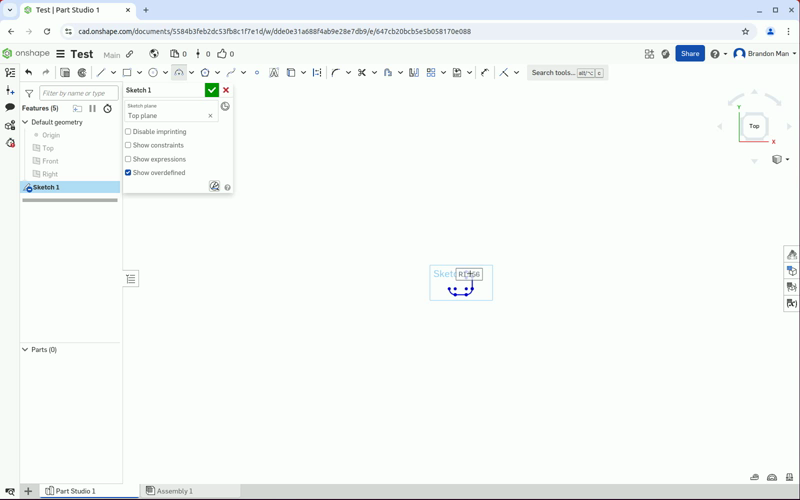
key(esc)
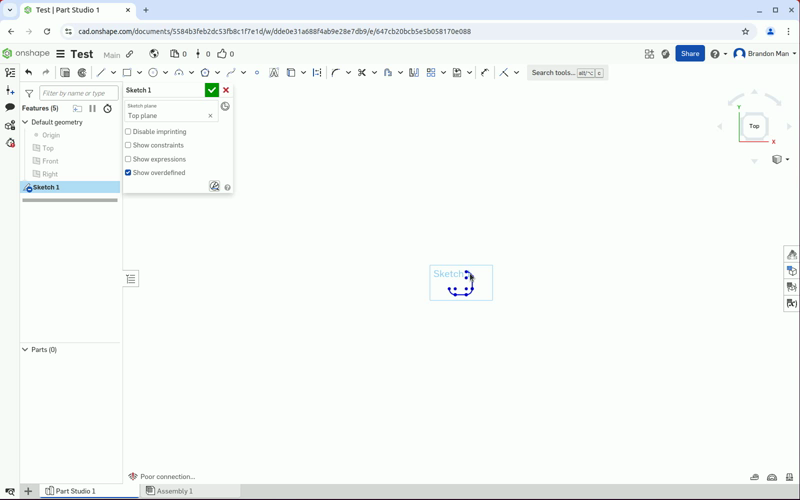
key(l)
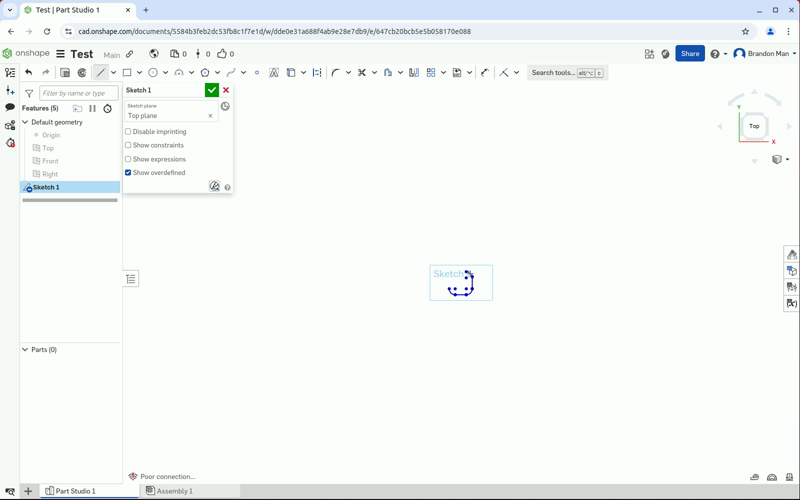
mouse_move(466, 271)
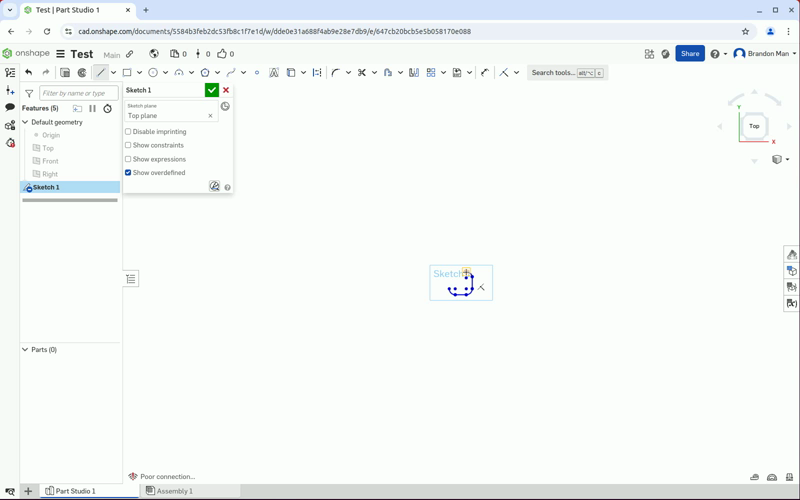
scroll(6)
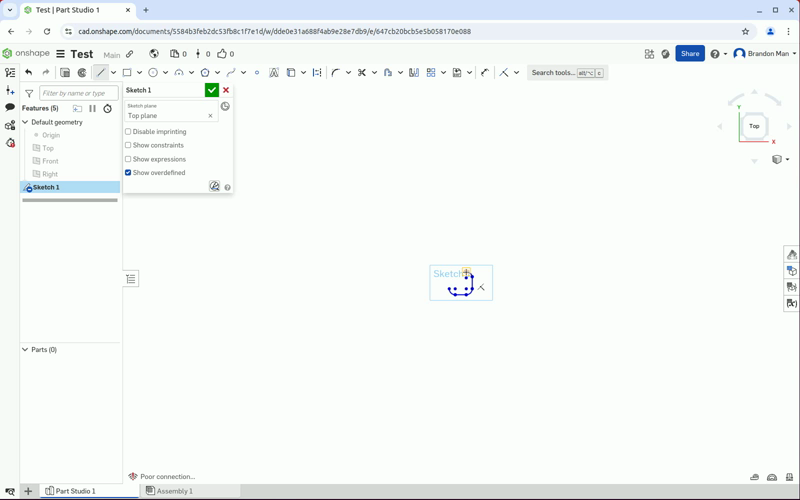
scroll(6)
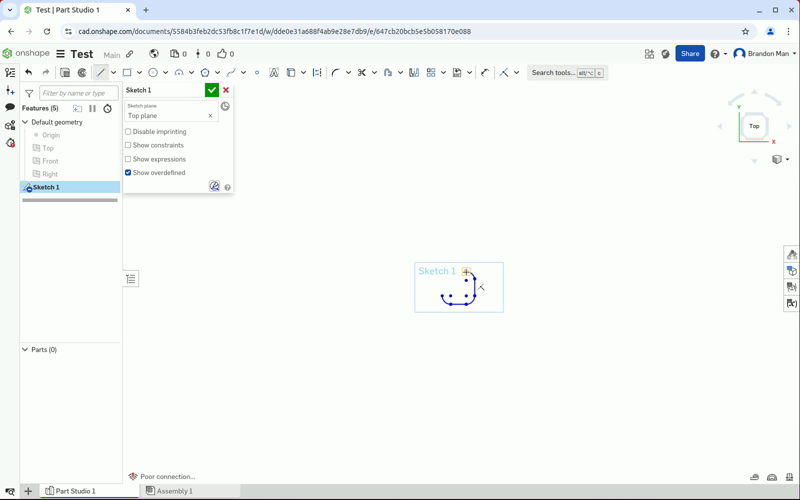
scroll(6)
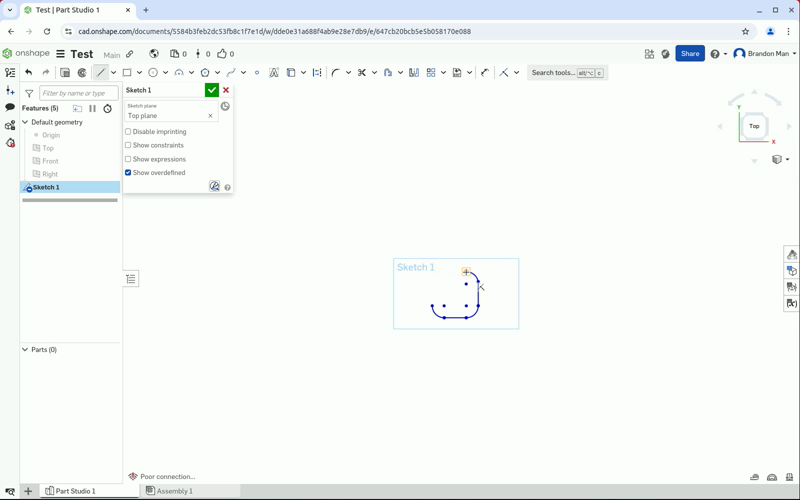
scroll(6)
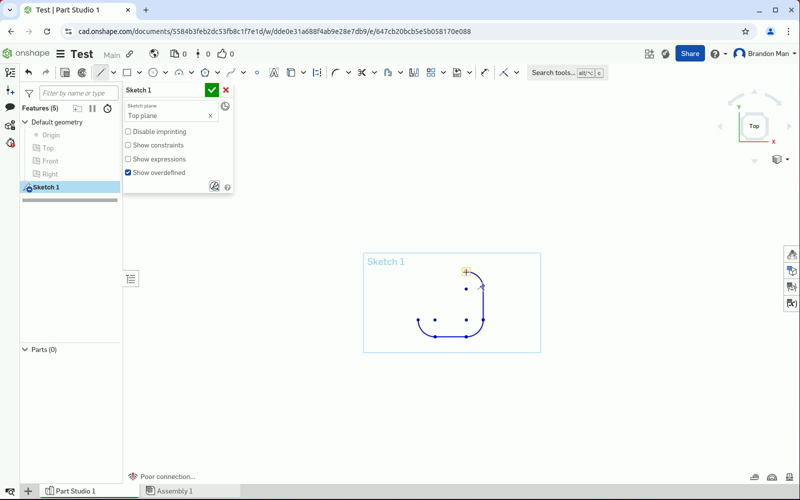
scroll(6)
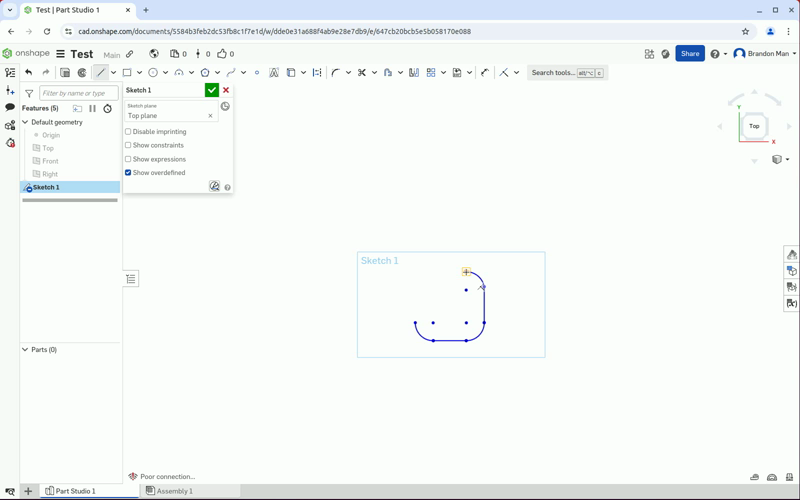
scroll(6)
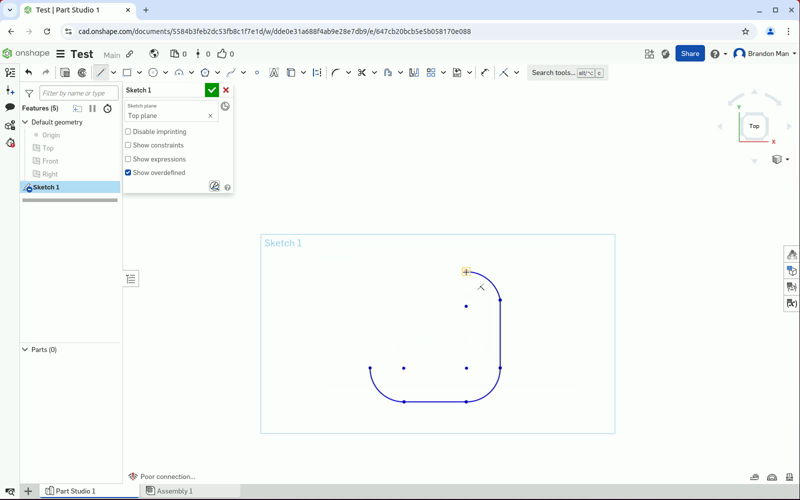
scroll(6)
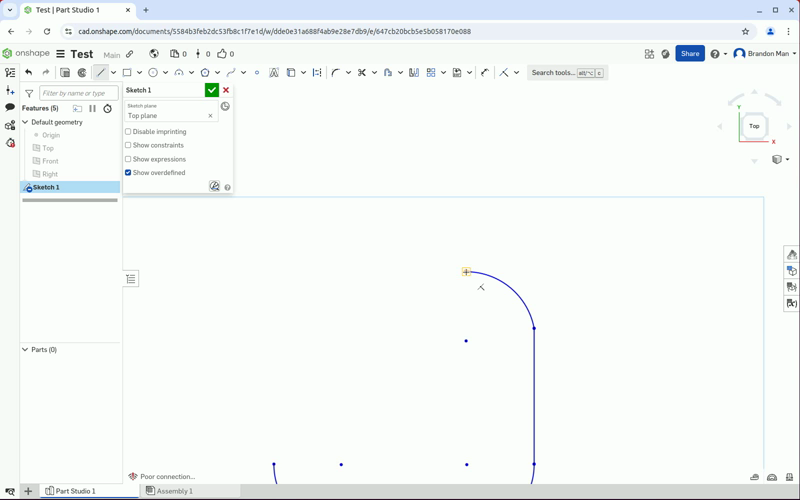
click(466, 271)
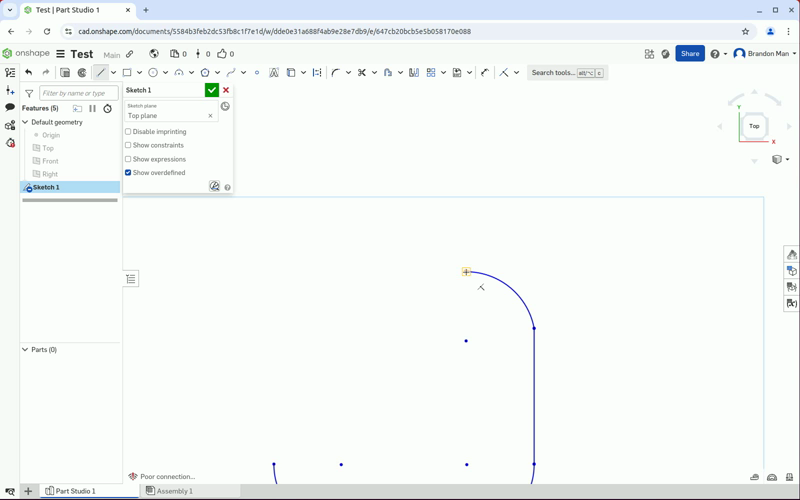
scroll(-6)
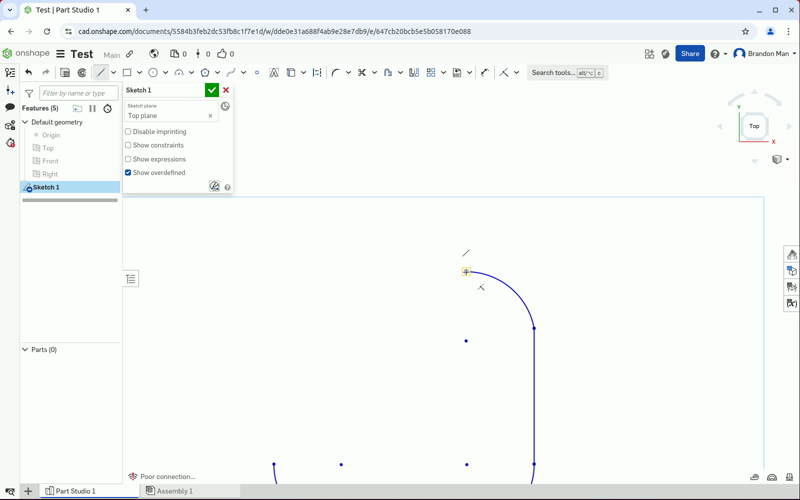
scroll(-6)
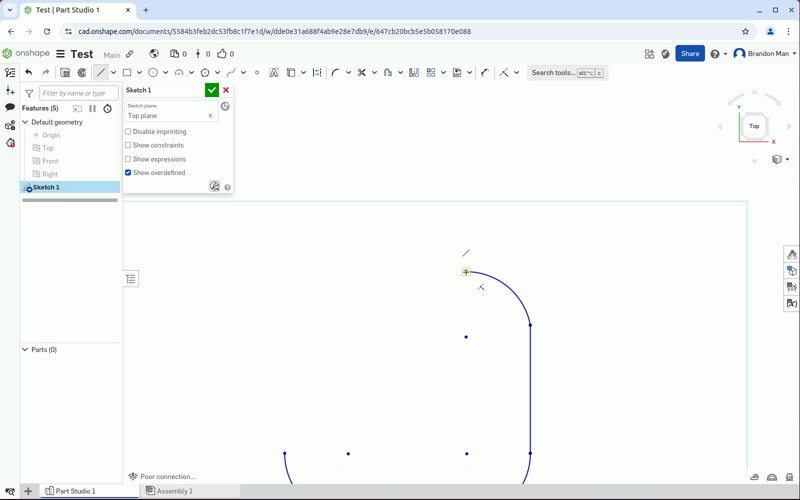
scroll(-6)
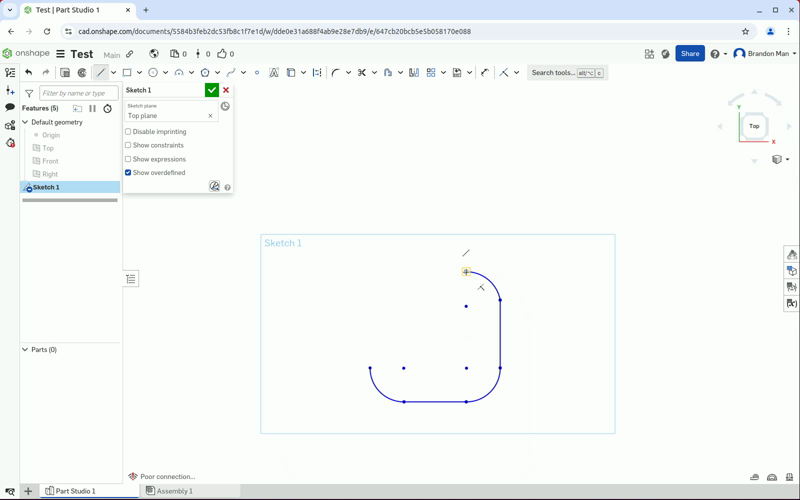
scroll(-6)
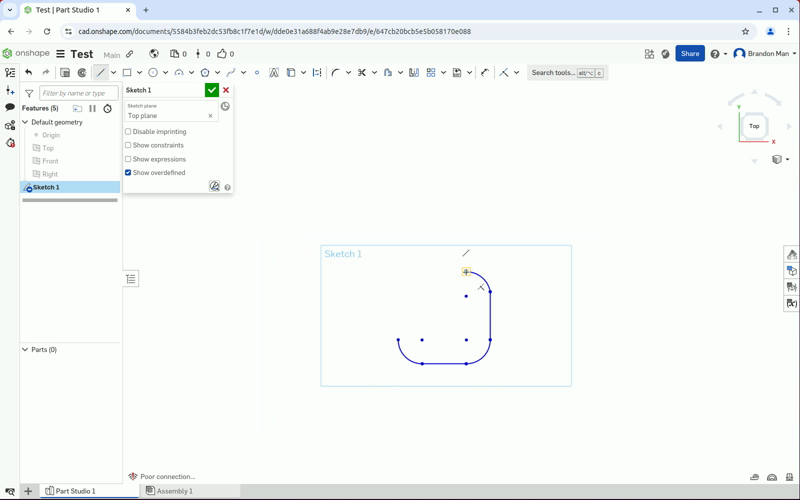
scroll(-6)
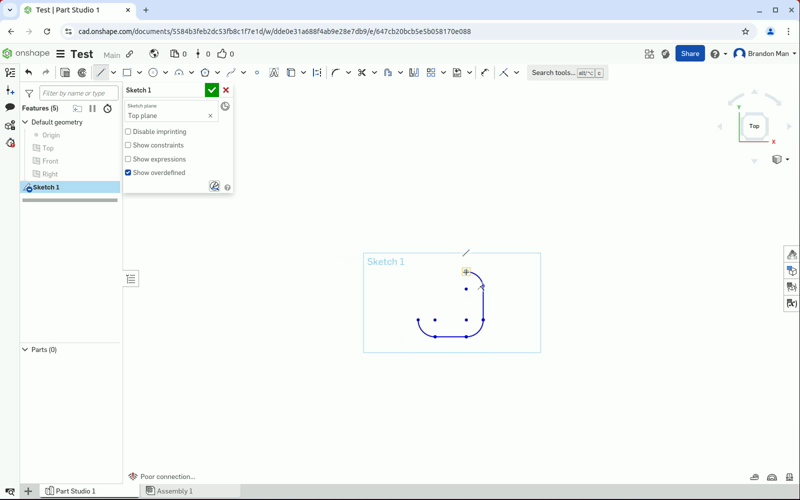
scroll(-6)
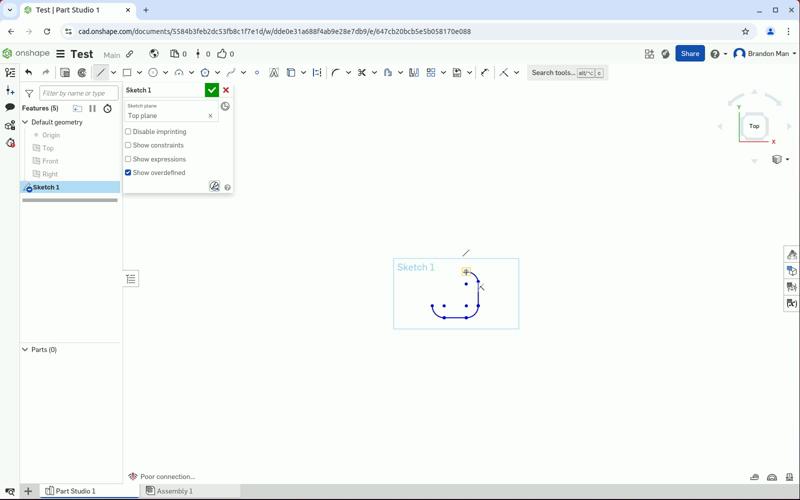
scroll(-6)
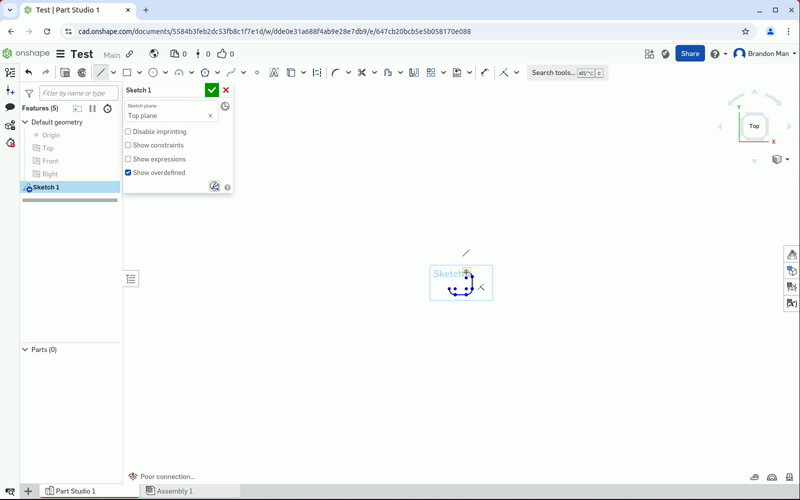
key_down(shift)
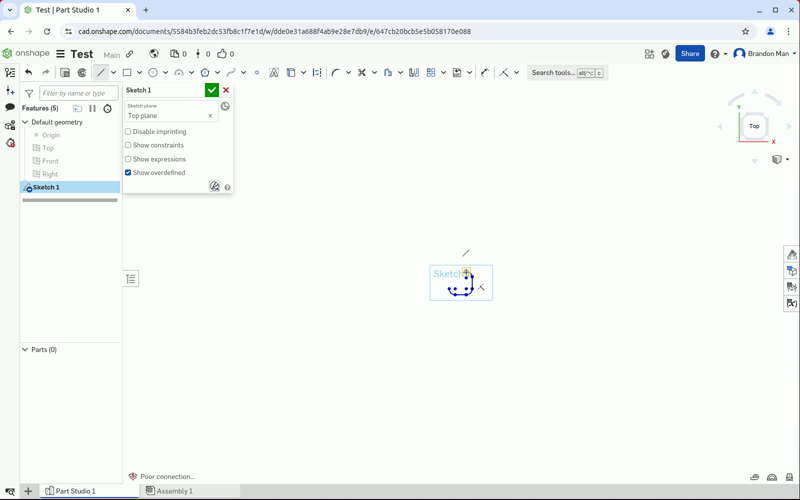
mouse_move(496, 271)
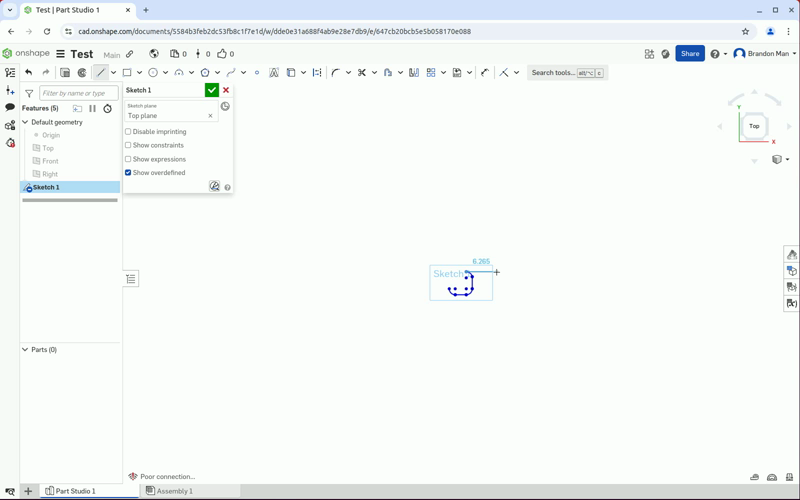
mouse_move(455, 271)
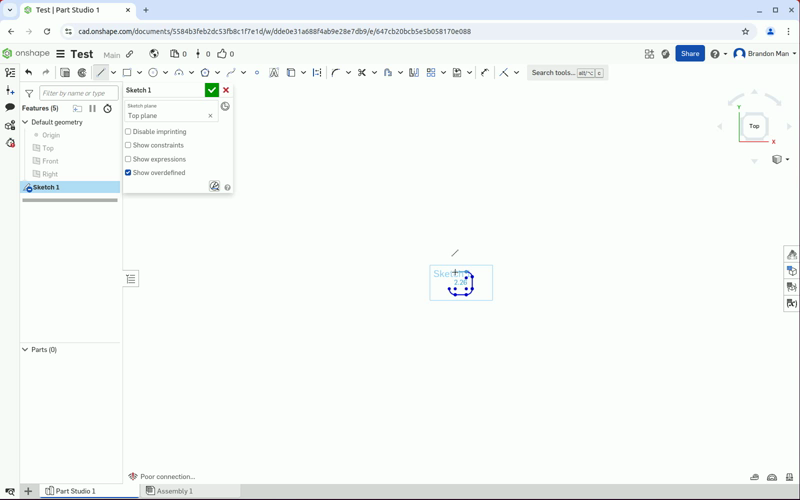
click(455, 271)
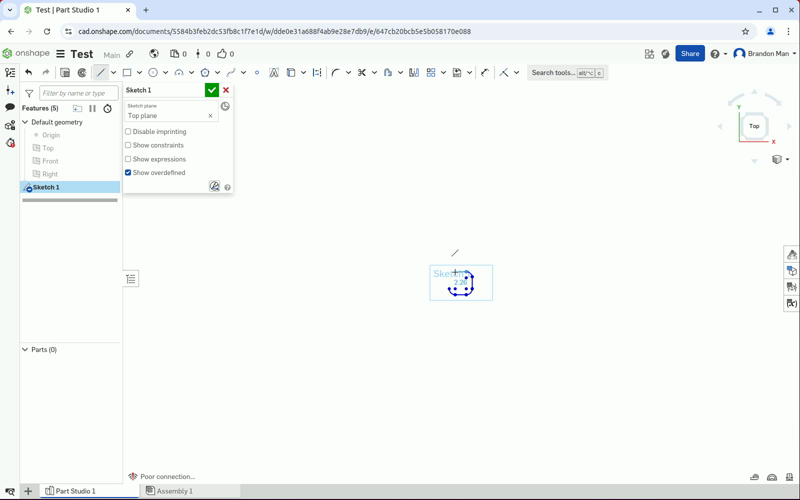
key_up(shift)
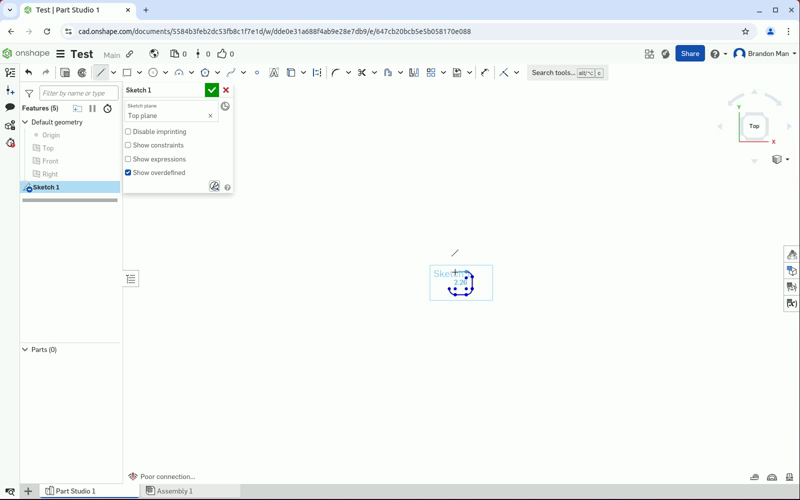
key(esc)
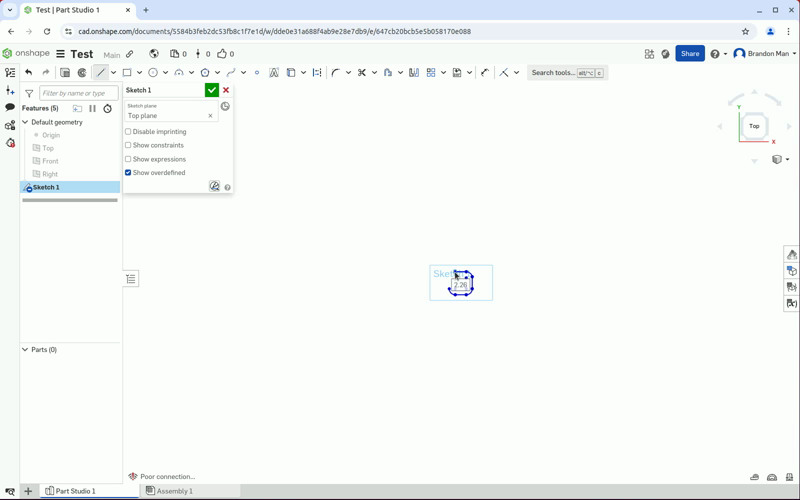
key(a)
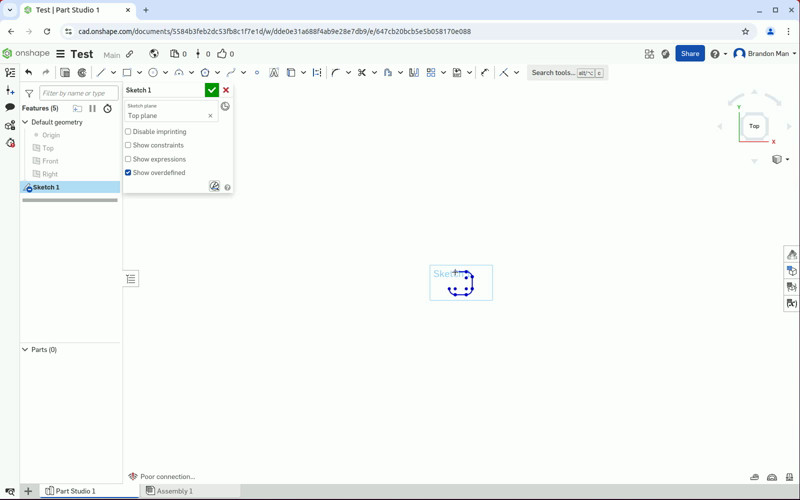
mouse_move(455, 271)
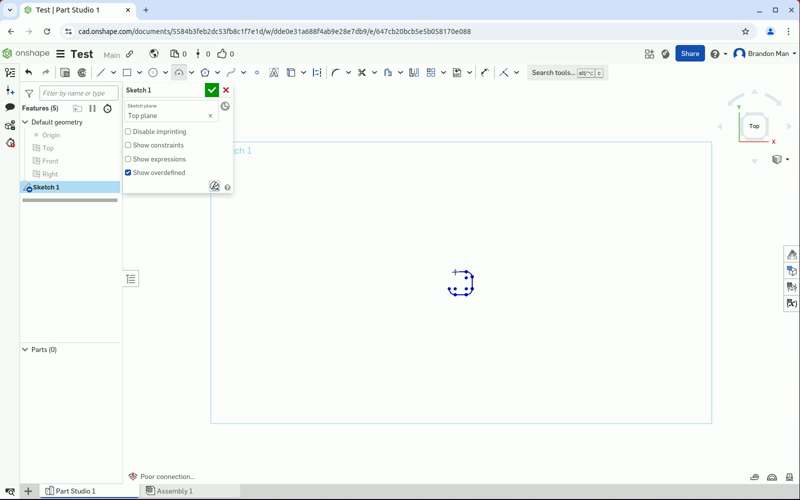
click(455, 271)
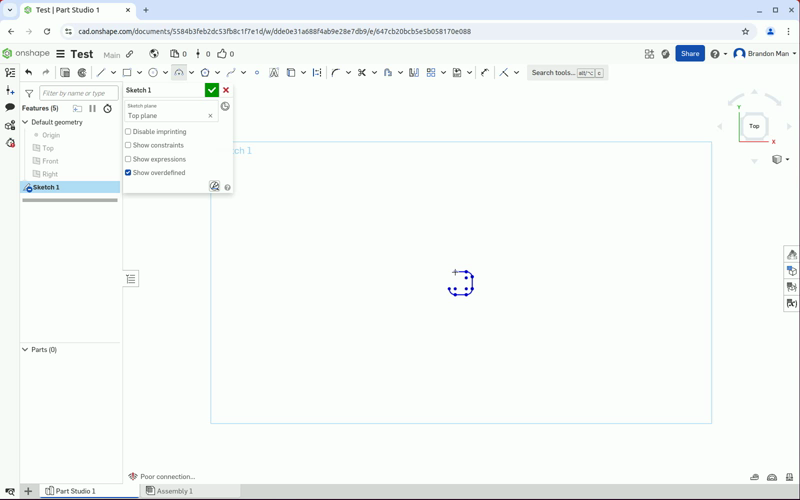
key_down(shift)
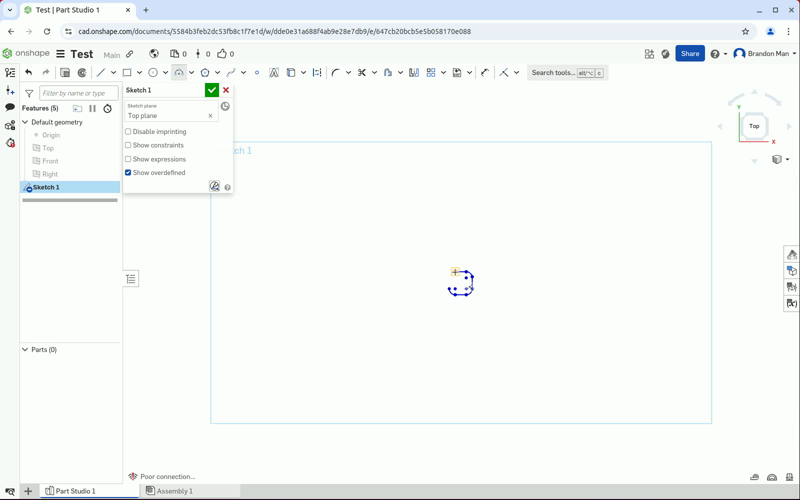
mouse_move(449, 276)
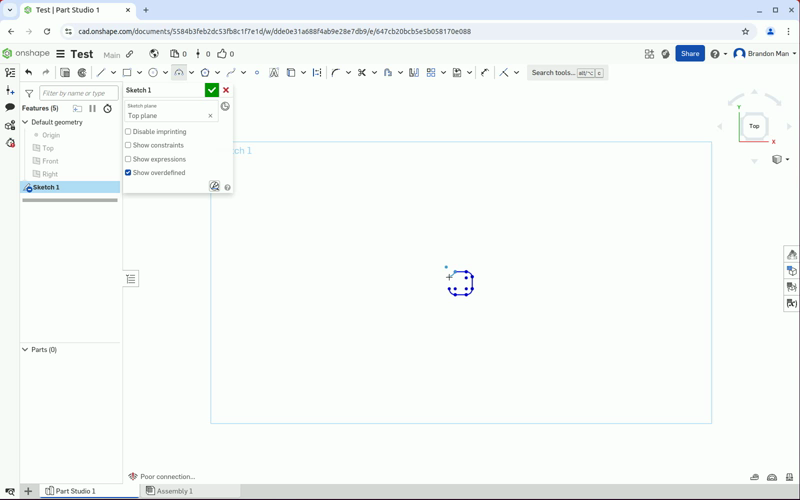
click(449, 276)
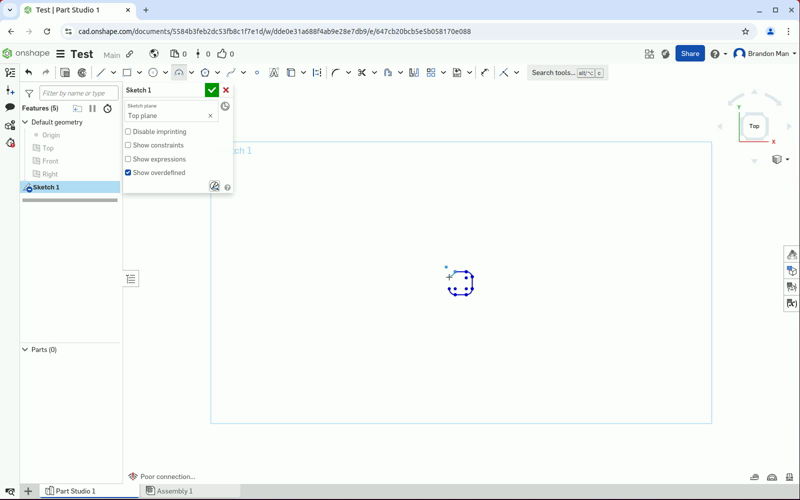
mouse_move(450, 273)
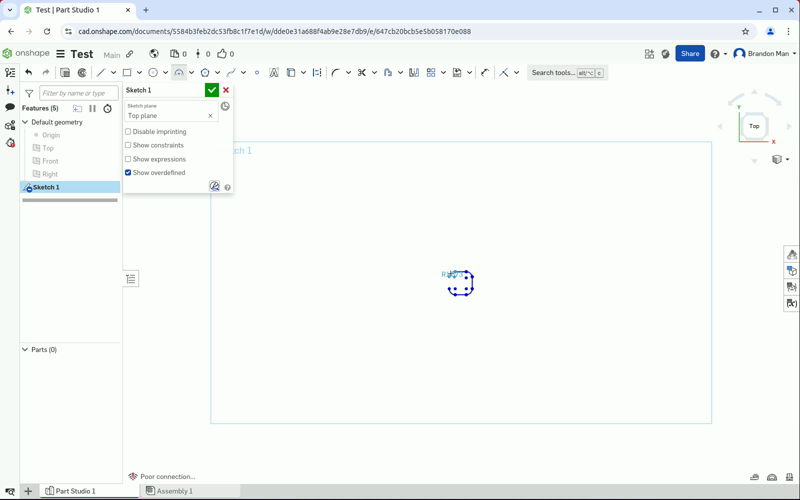
scroll(6)
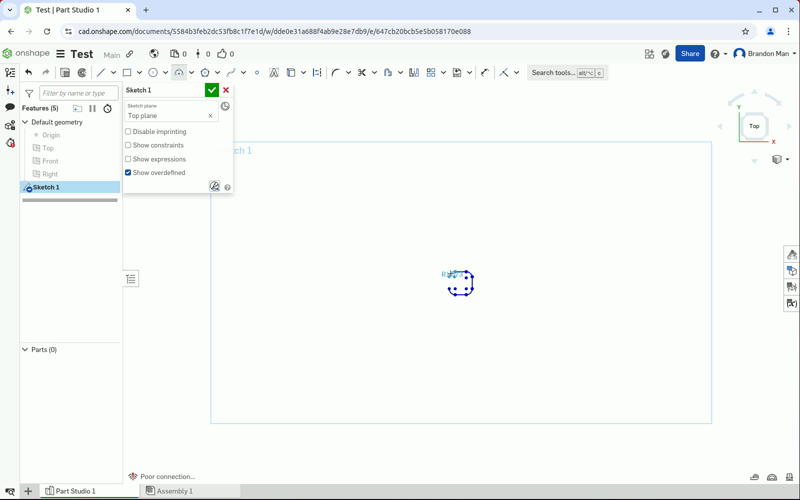
scroll(6)
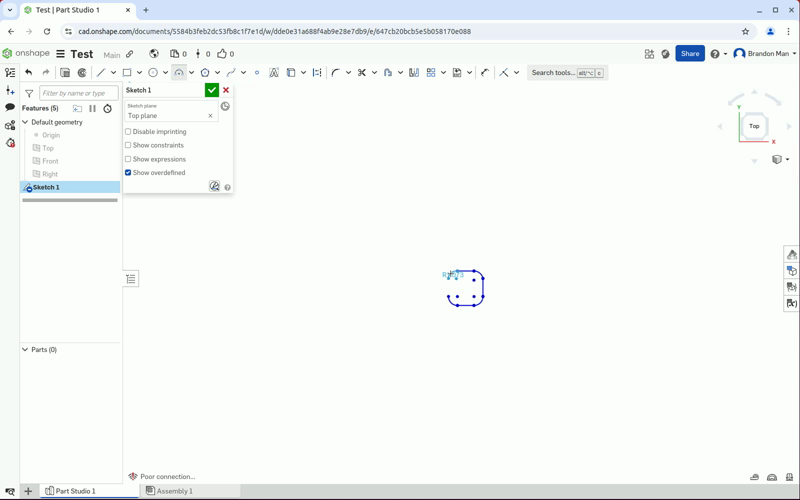
scroll(6)
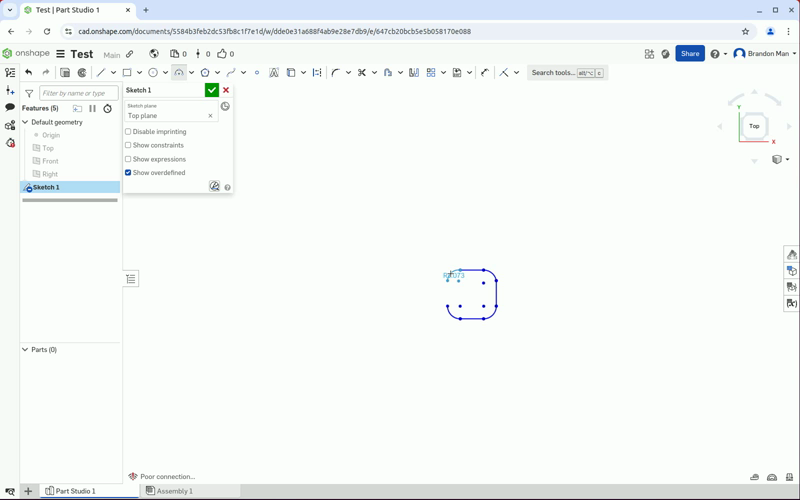
scroll(6)
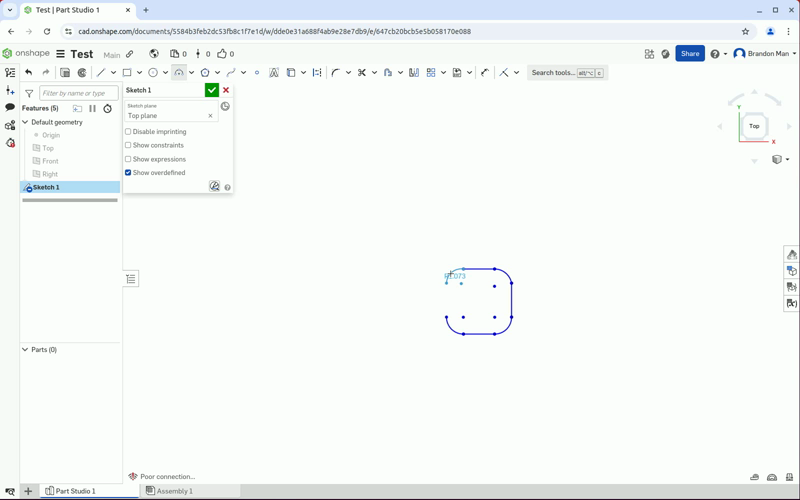
scroll(6)
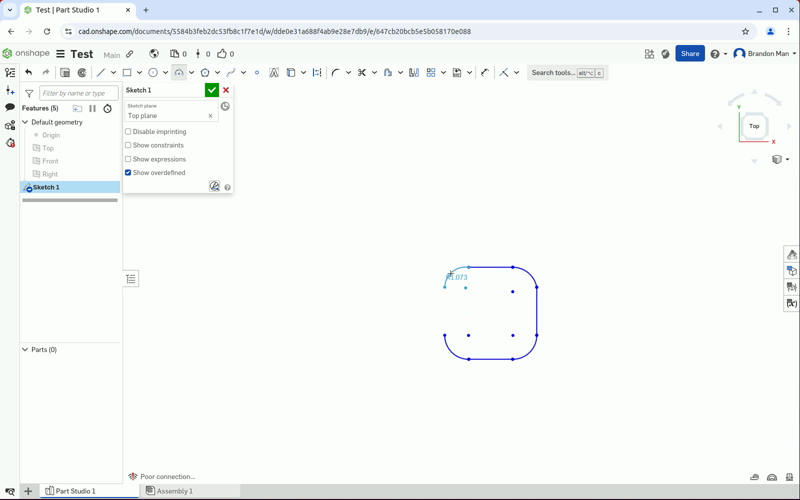
scroll(6)
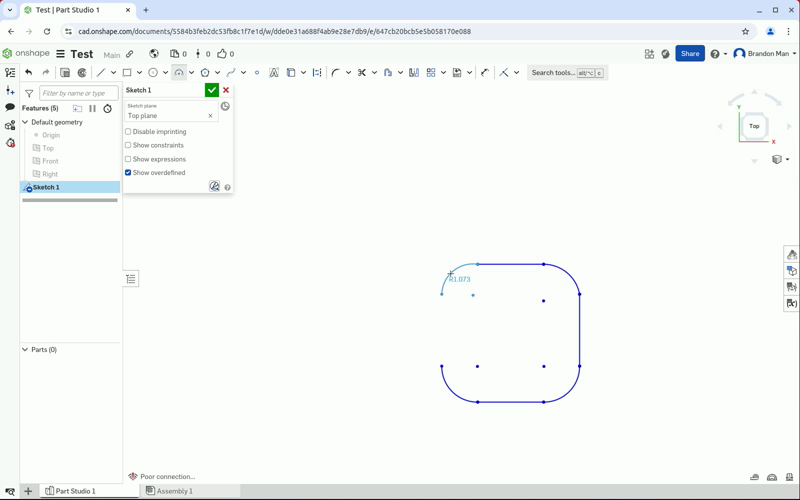
scroll(6)
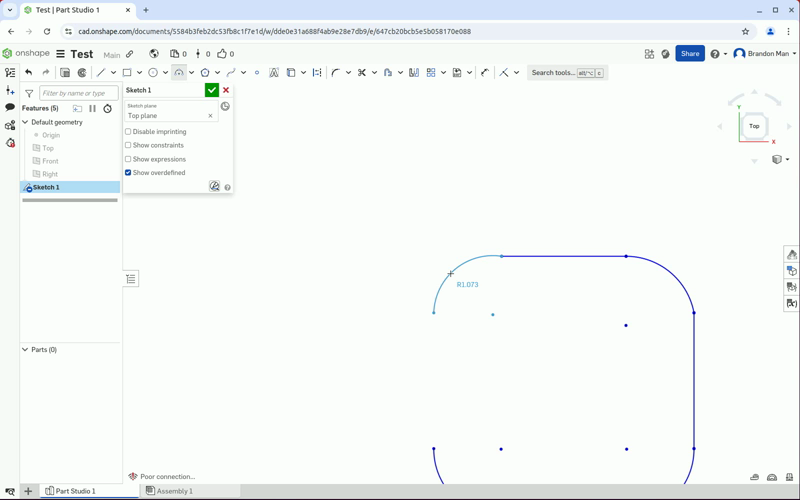
click(450, 273)
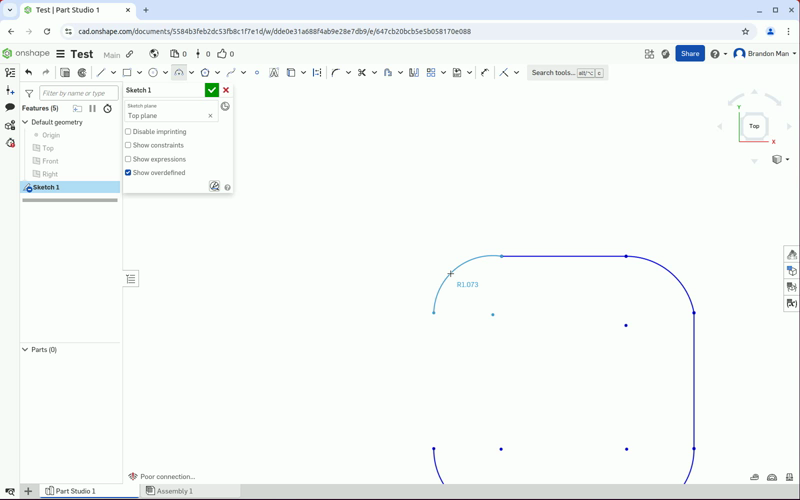
scroll(-6)
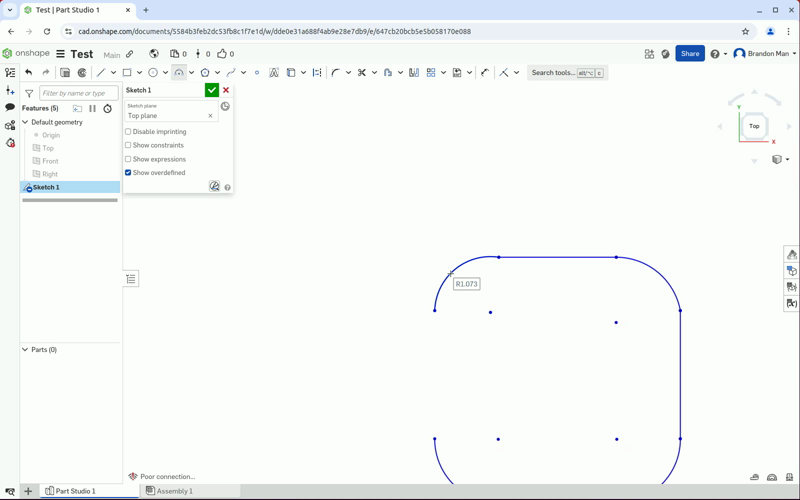
scroll(-6)
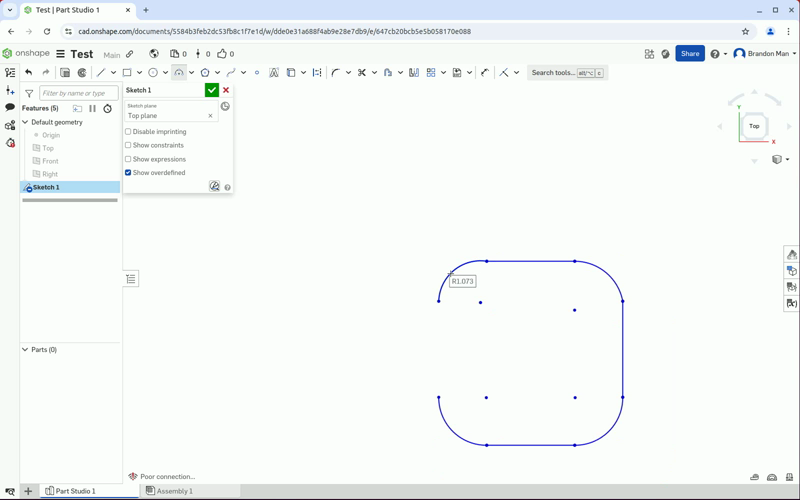
scroll(-6)
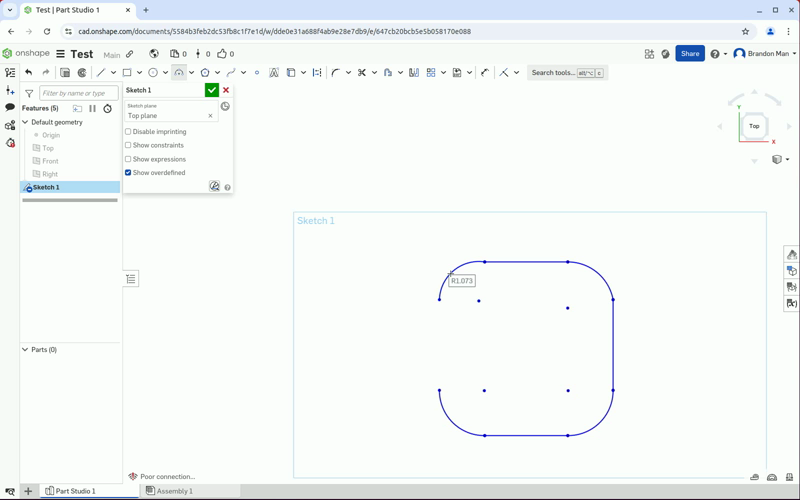
scroll(-6)
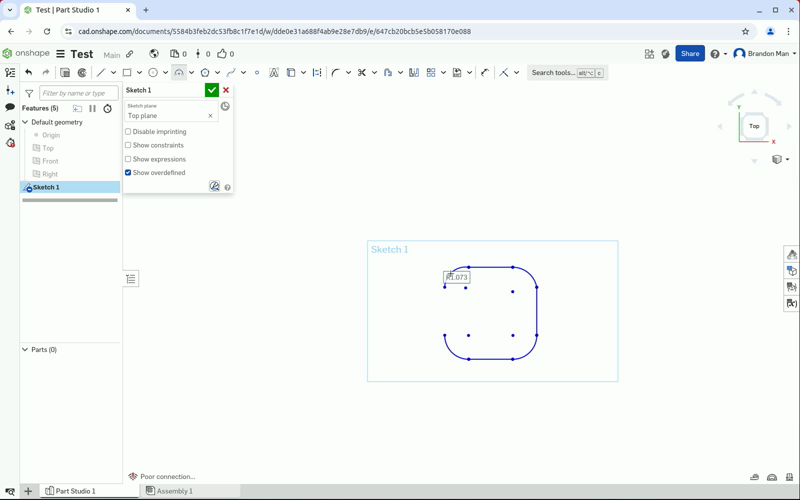
scroll(-6)
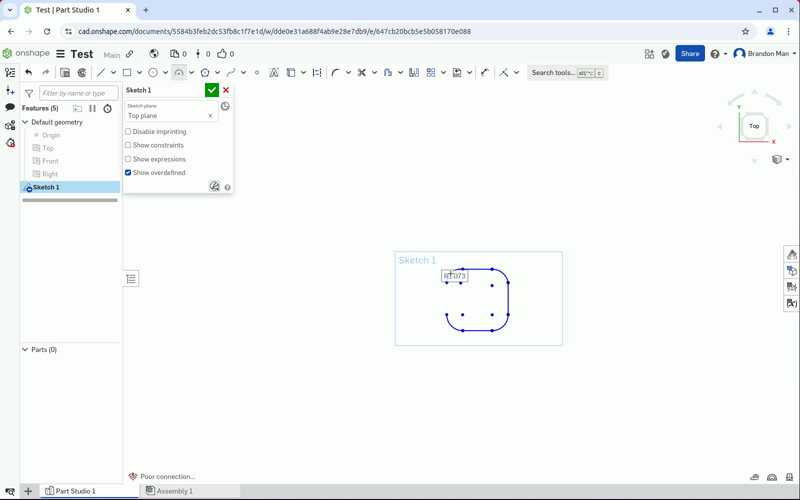
scroll(-6)
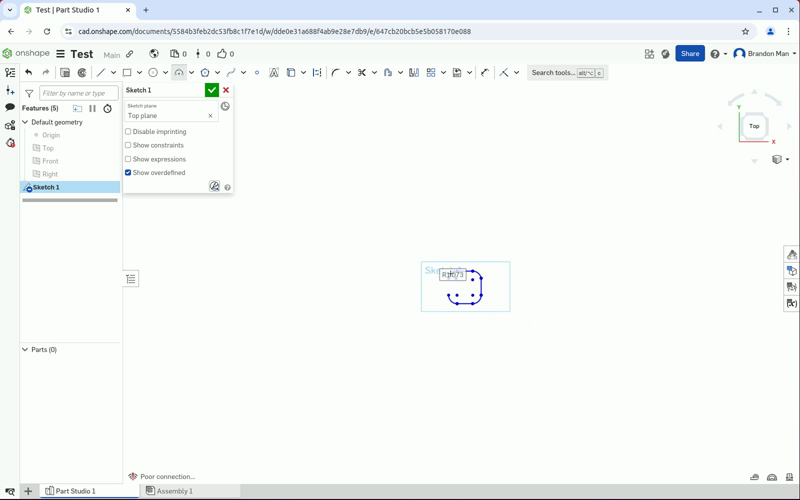
scroll(-6)
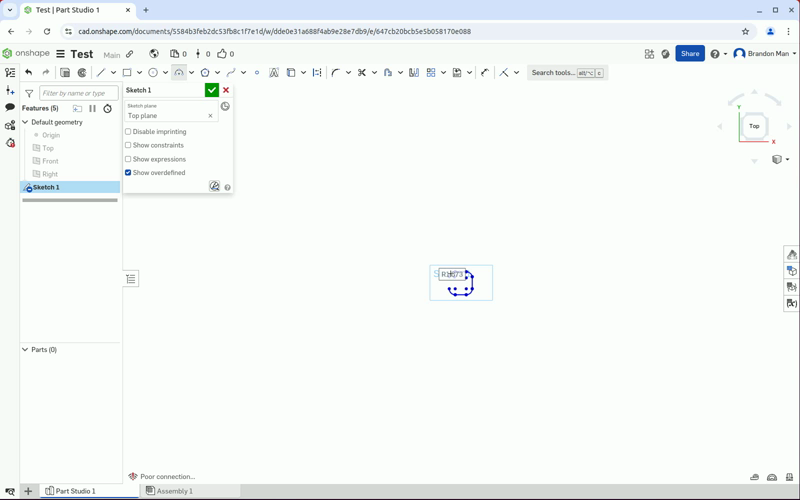
key_up(shift)
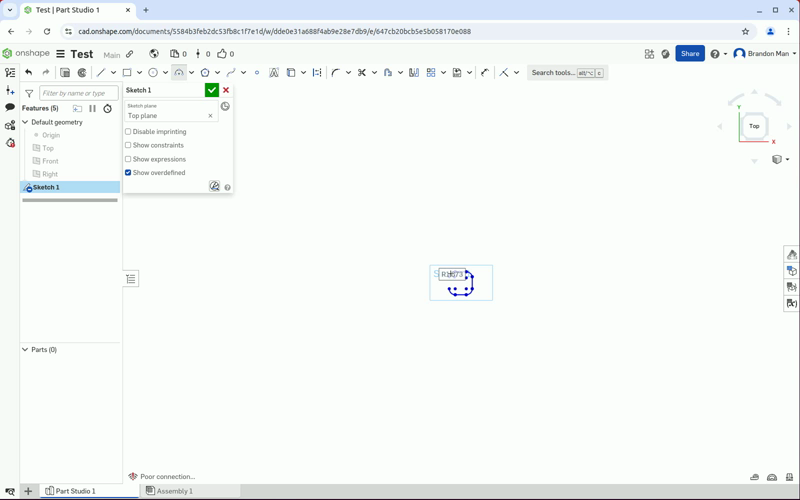
key(esc)
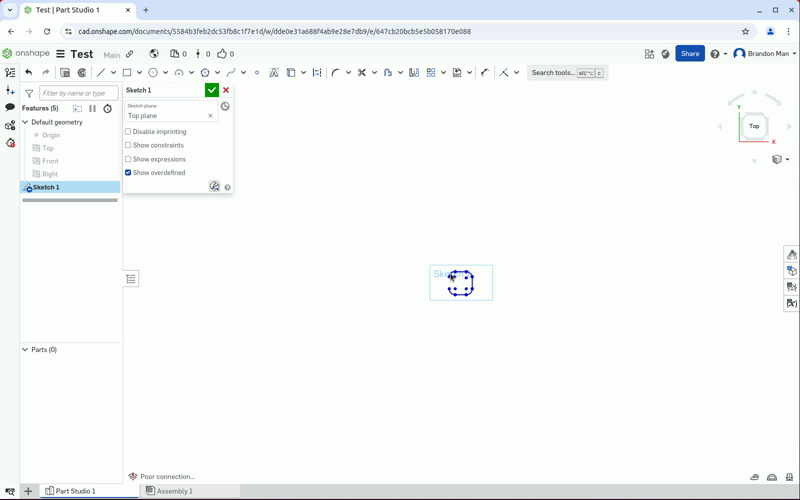
key(l)
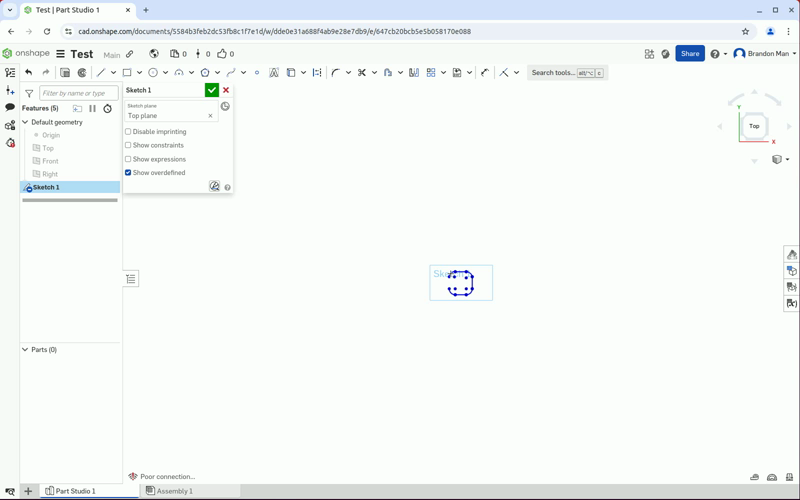
mouse_move(449, 276)
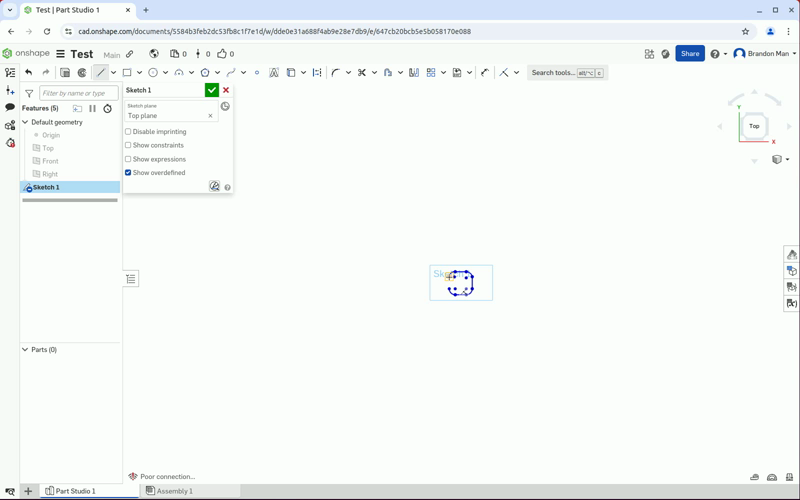
scroll(6)
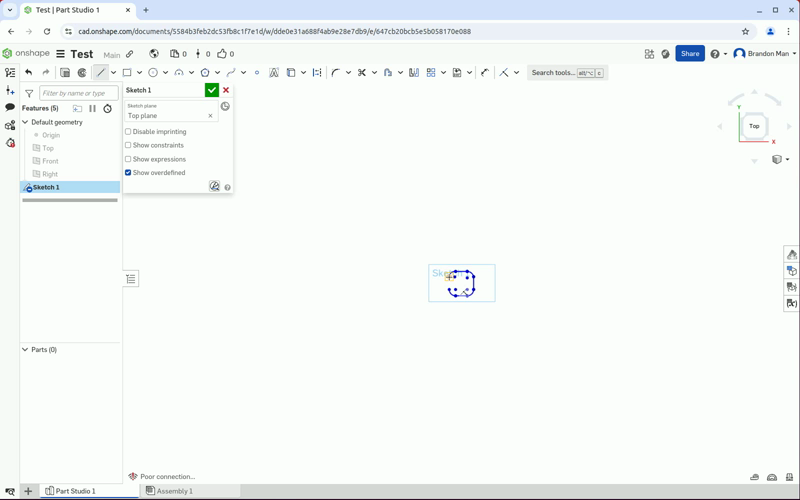
scroll(6)
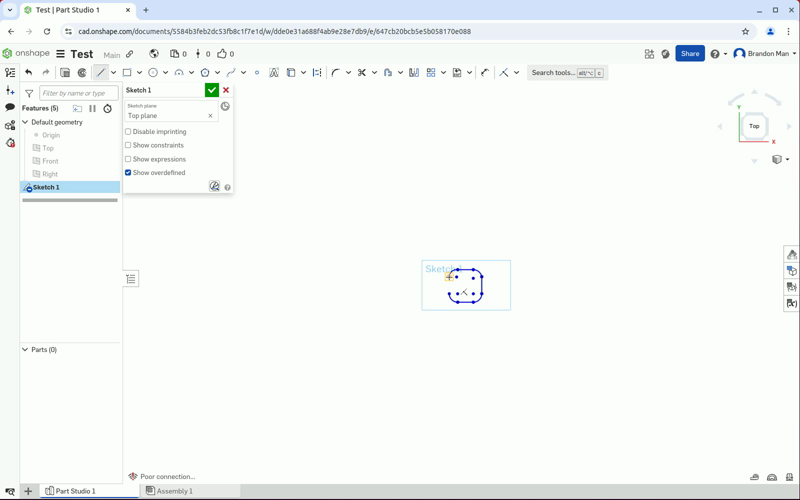
scroll(6)
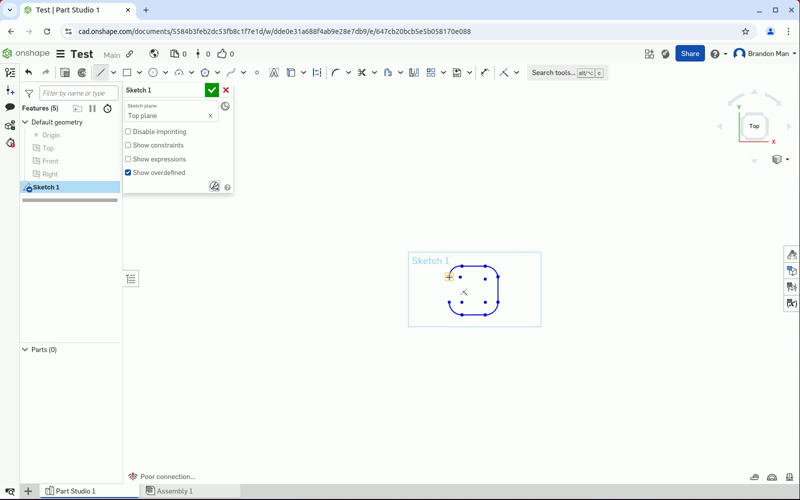
scroll(6)
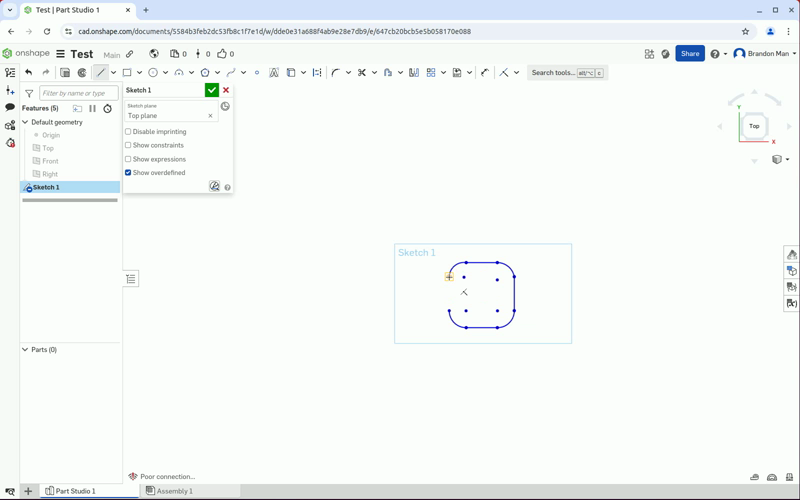
scroll(6)
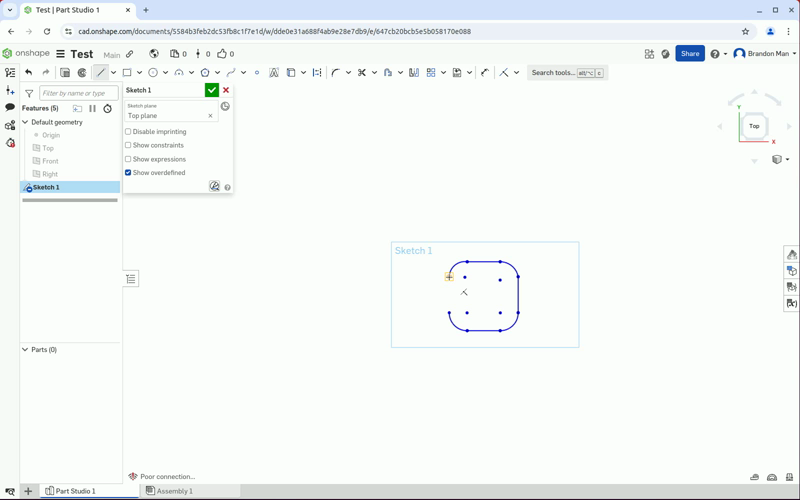
scroll(6)
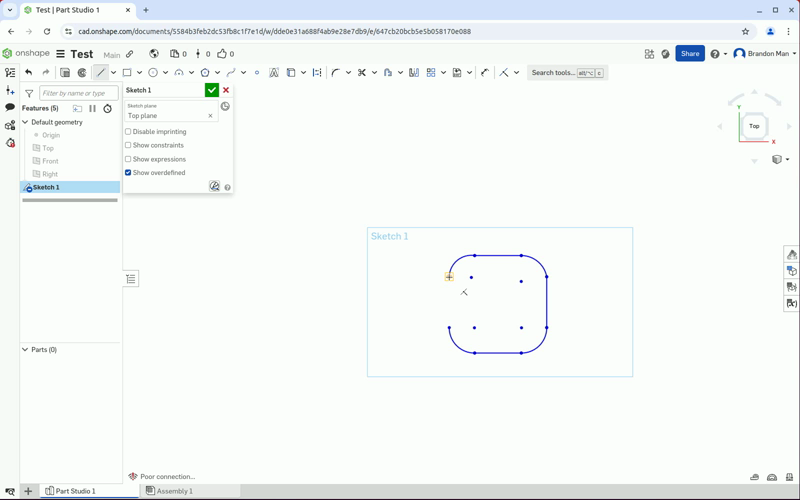
scroll(6)
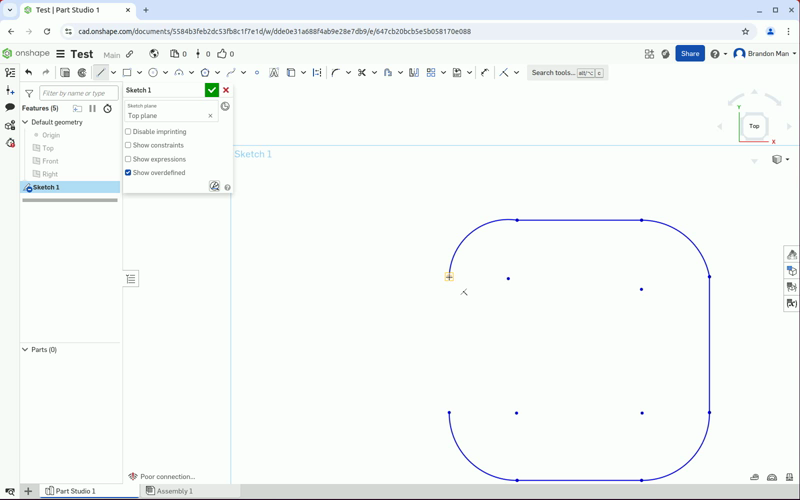
click(449, 276)
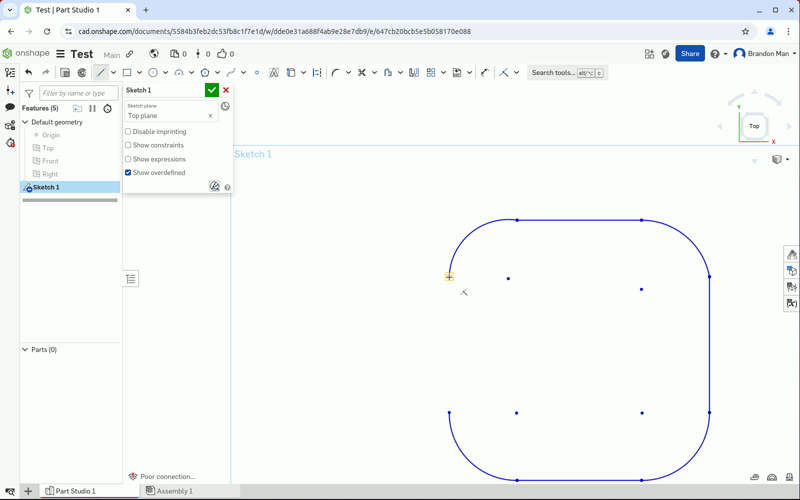
scroll(-6)
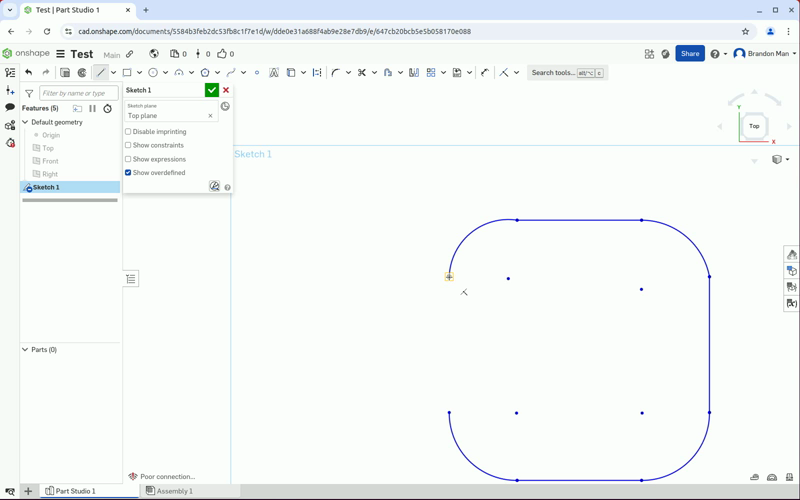
scroll(-6)
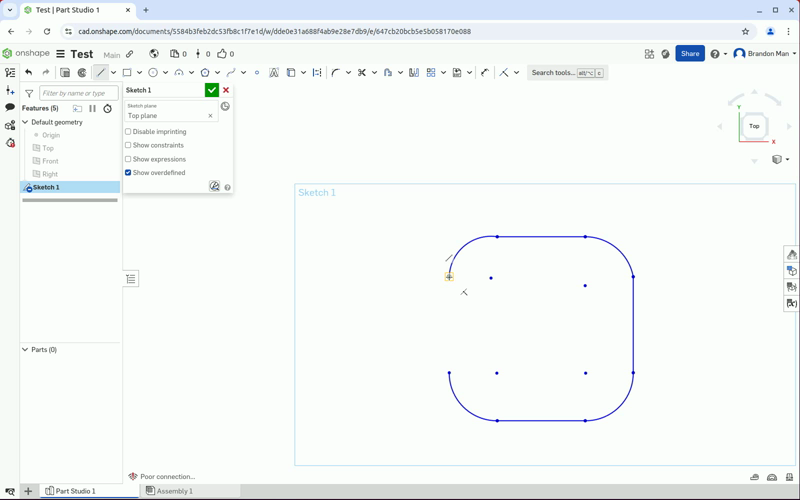
scroll(-6)
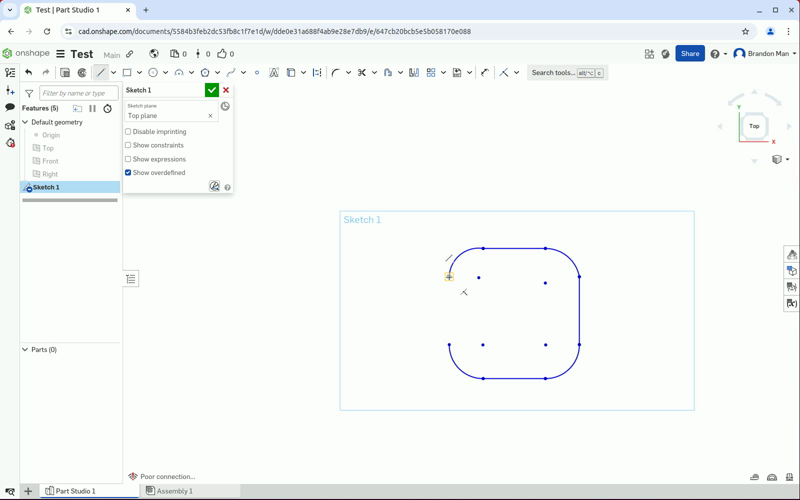
scroll(-6)
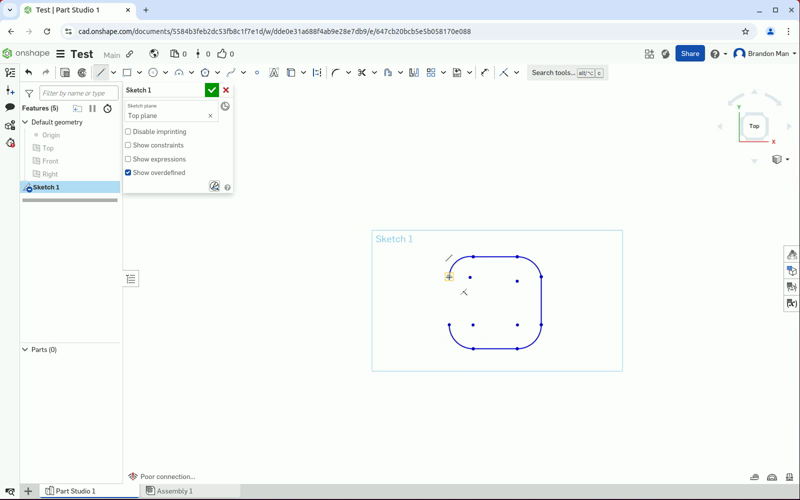
scroll(-6)
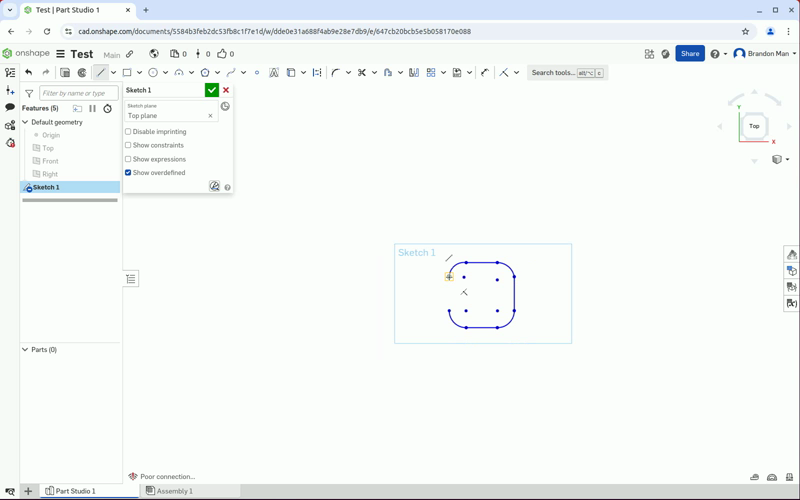
scroll(-6)
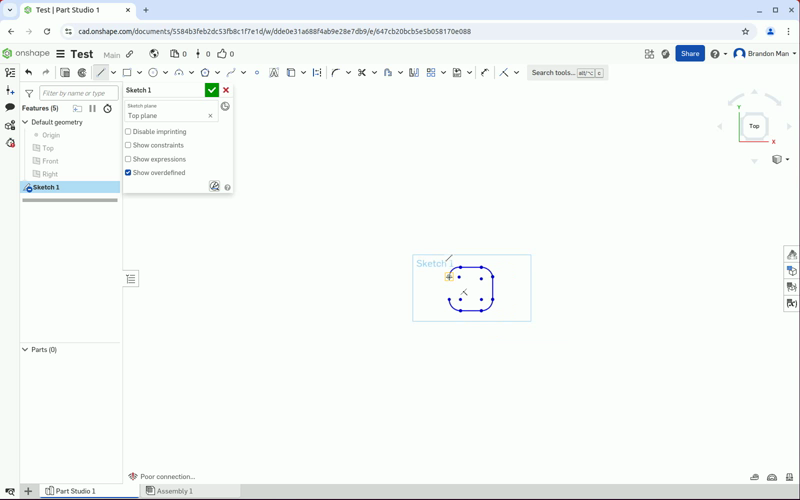
scroll(-6)
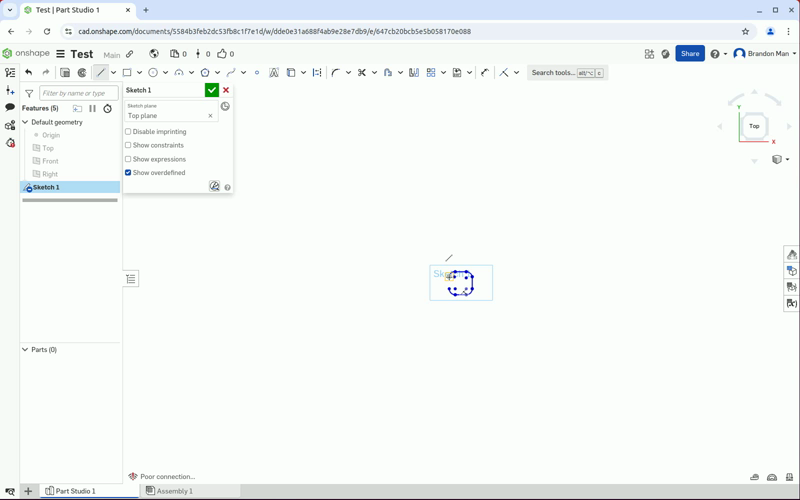
mouse_move(479, 276)
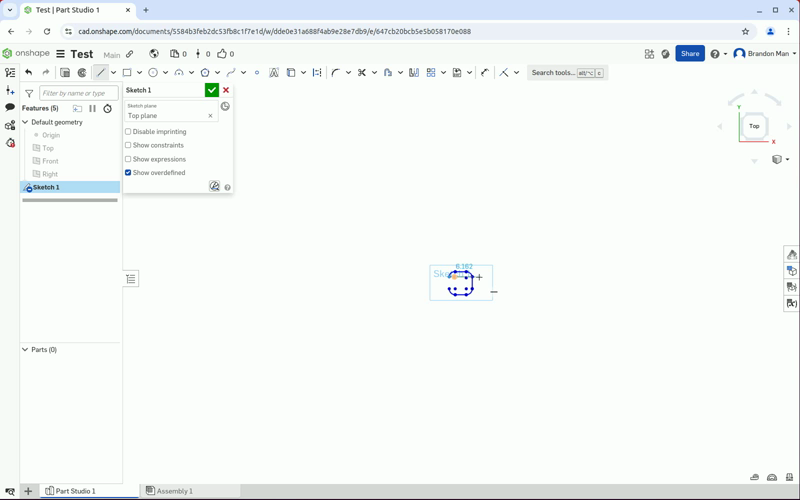
key_down(shift)
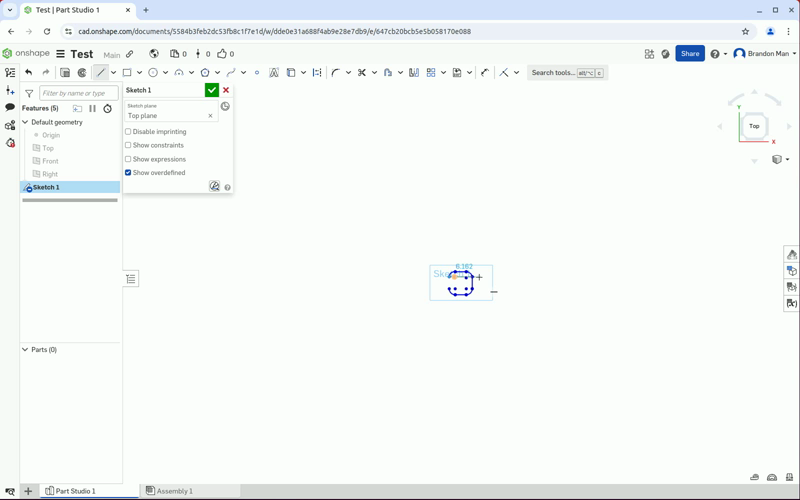
mouse_move(449, 288)
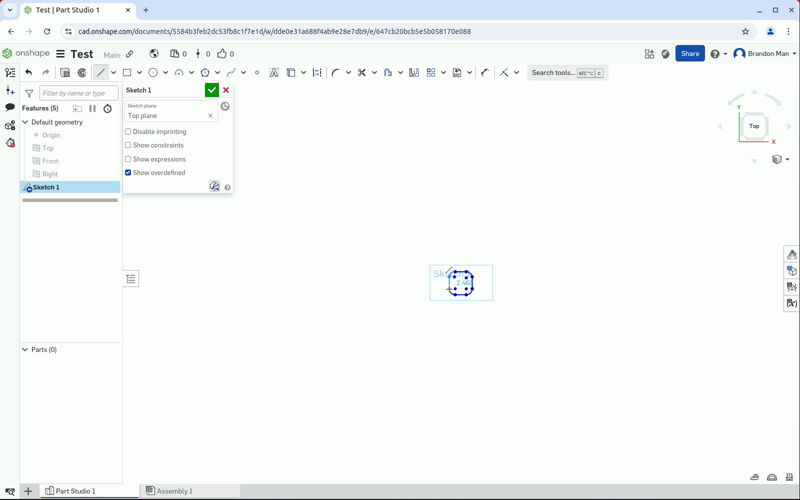
scroll(6)
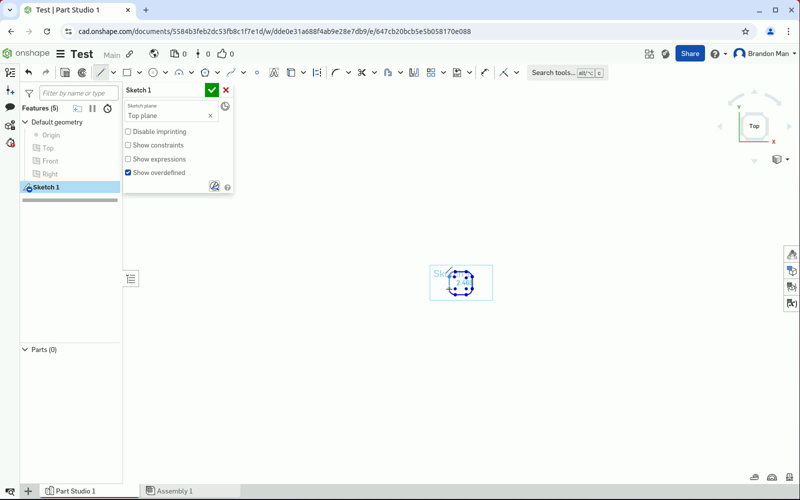
scroll(6)
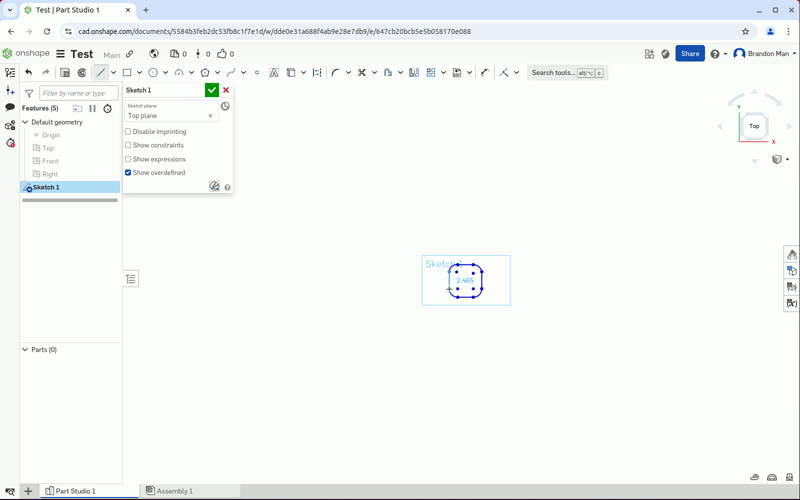
scroll(6)
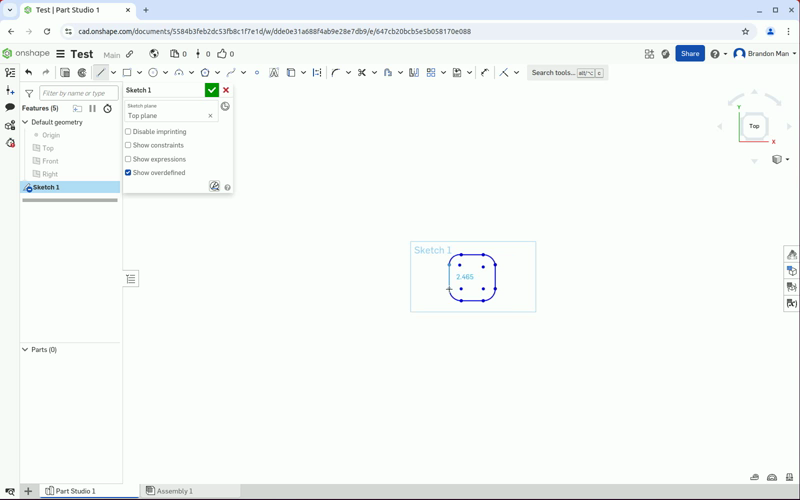
scroll(6)
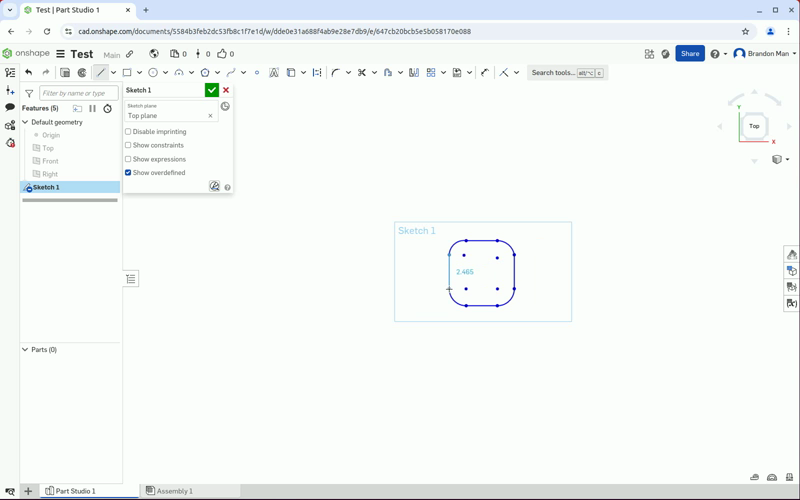
scroll(6)
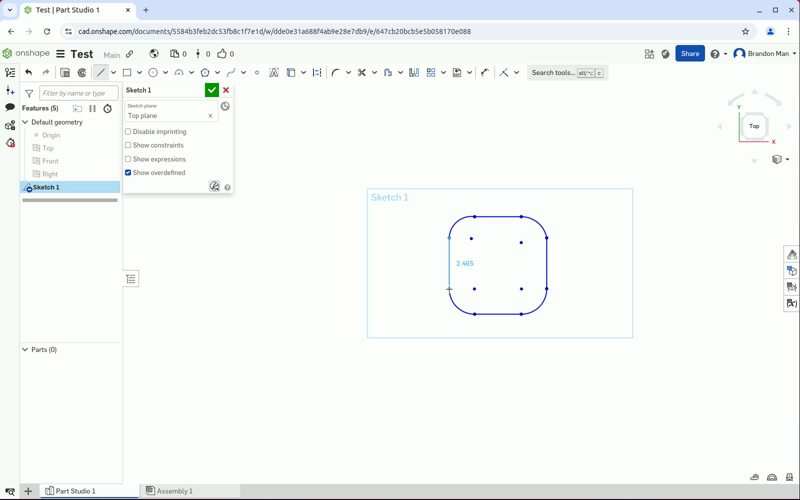
scroll(6)
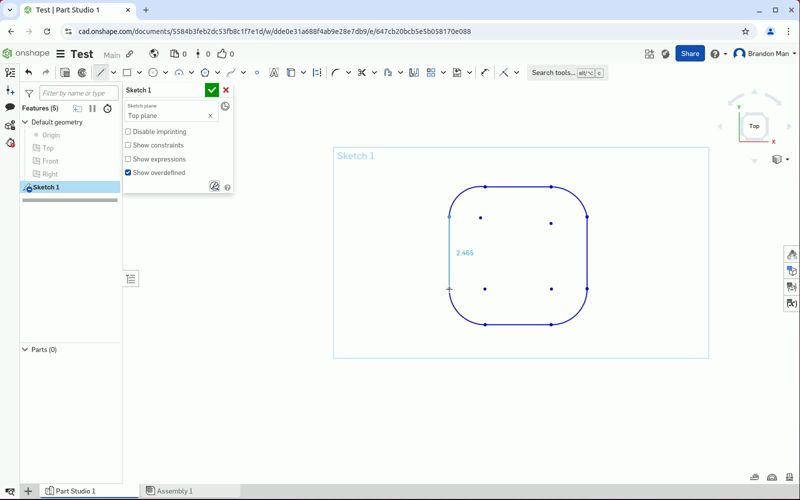
scroll(6)
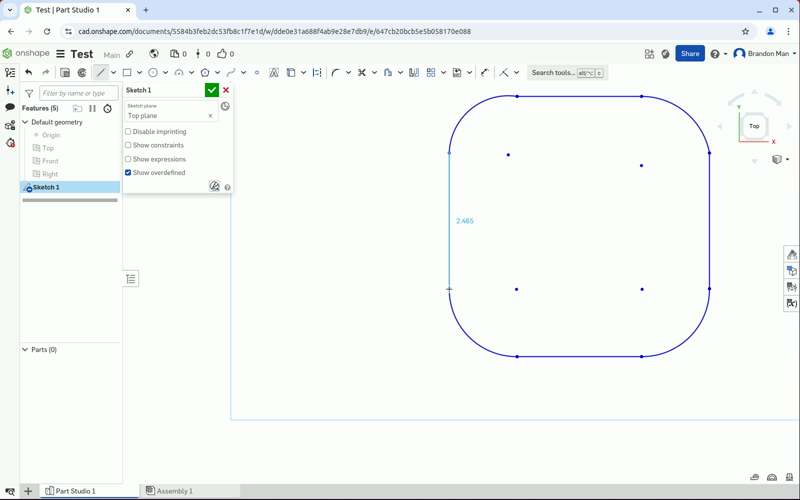
key_up(shift)
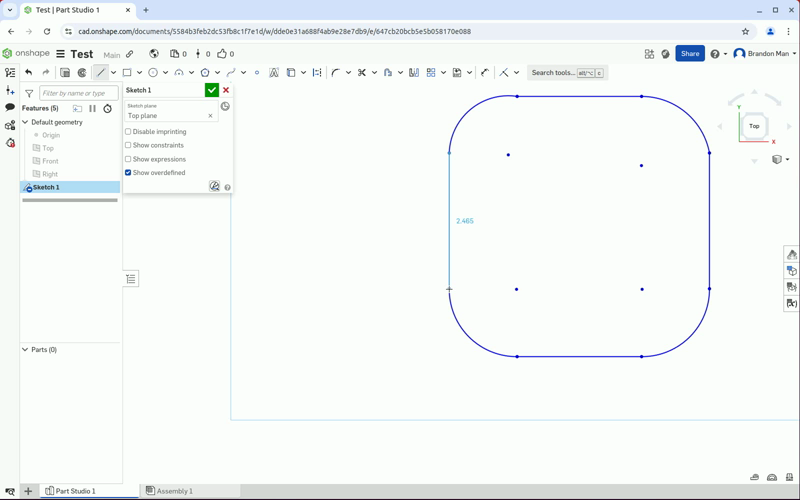
click(449, 288)
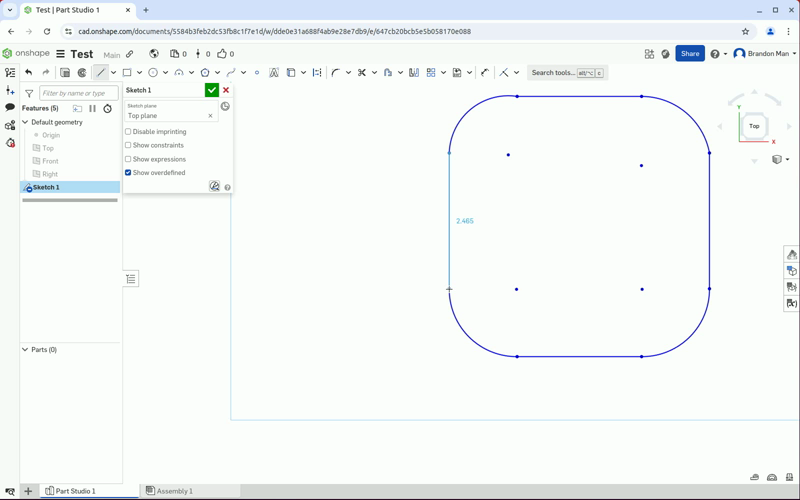
scroll(-6)
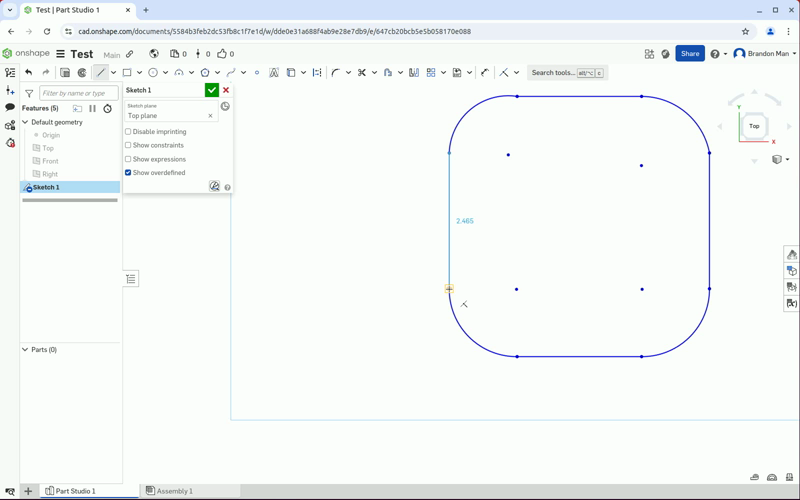
scroll(-6)
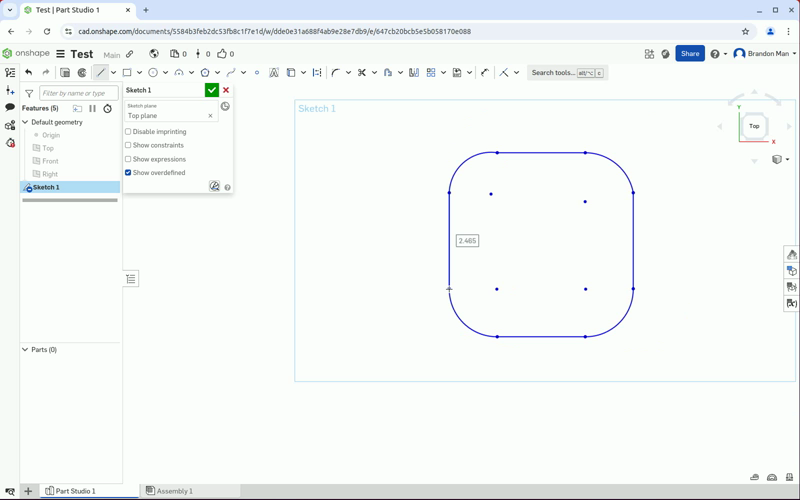
scroll(-6)
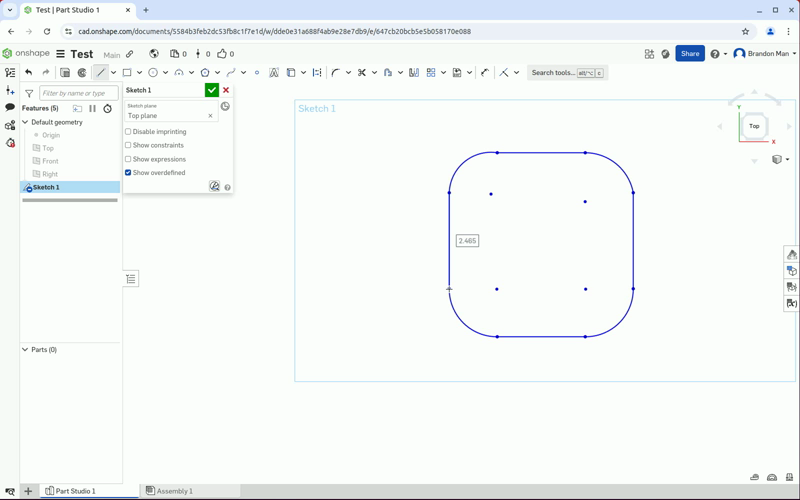
scroll(-6)
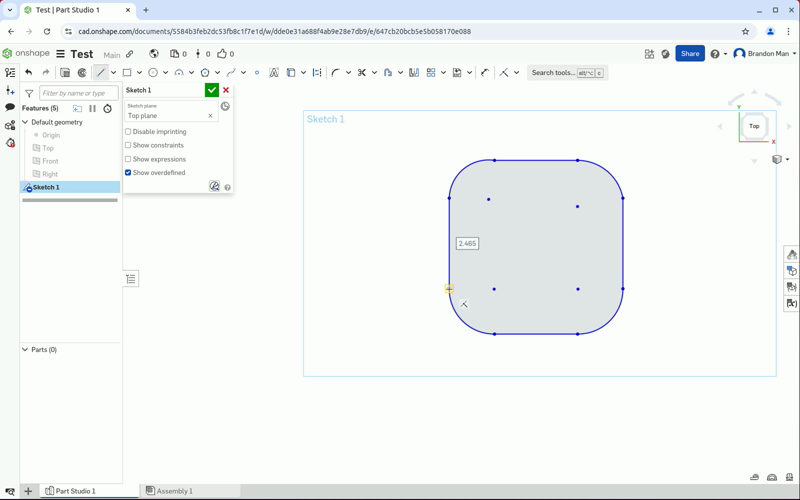
scroll(-6)
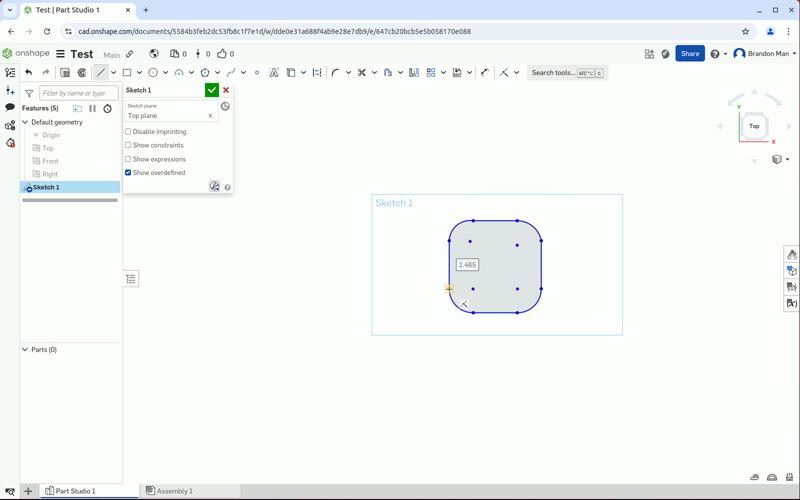
scroll(-6)
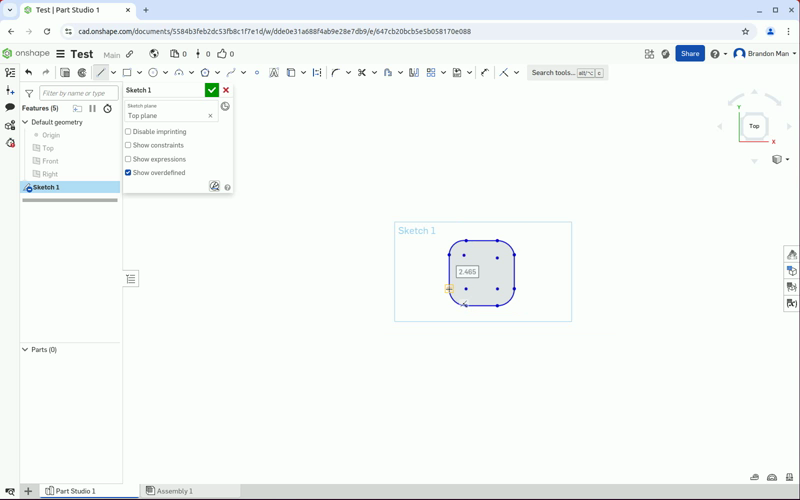
scroll(-6)
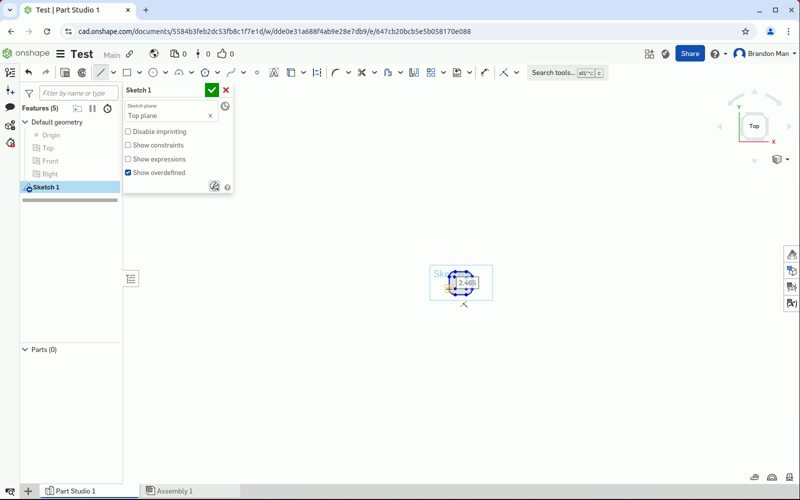
key(esc)
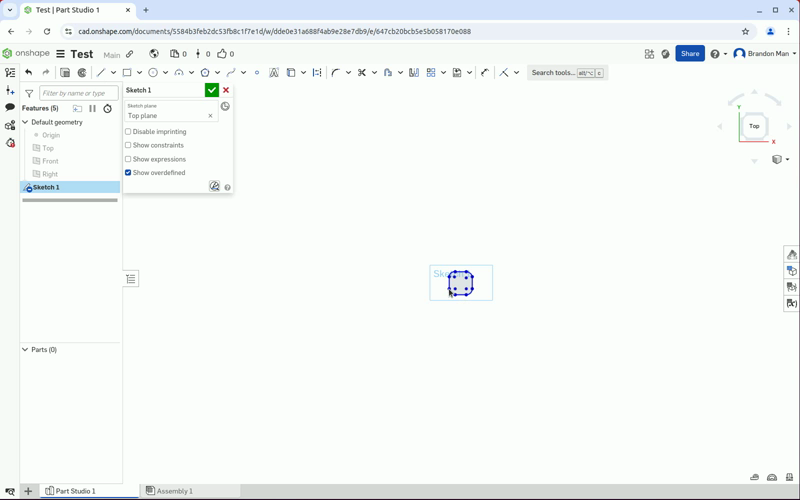
mouse_move(452, 279)
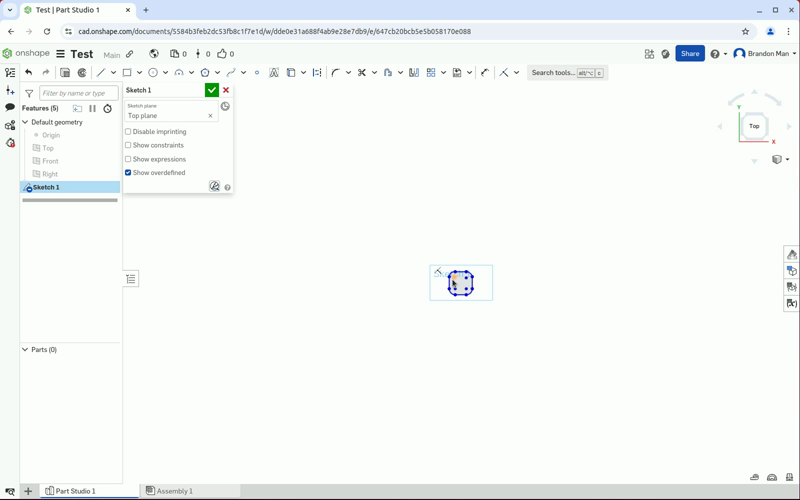
scroll(6)
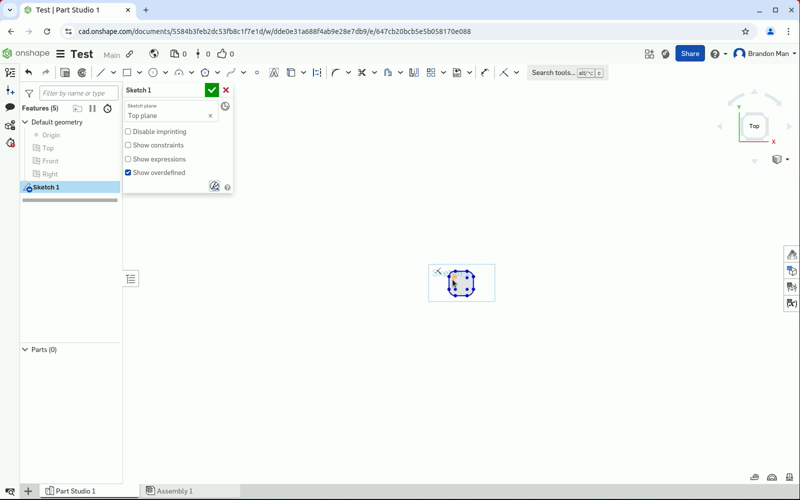
scroll(6)
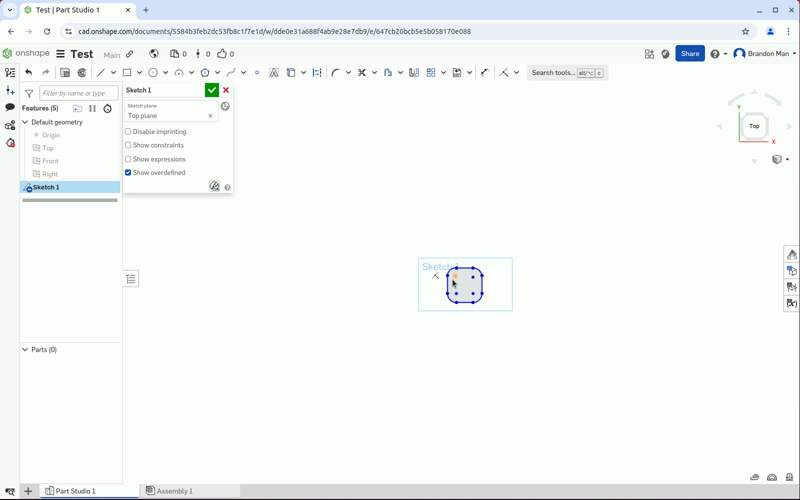
scroll(6)
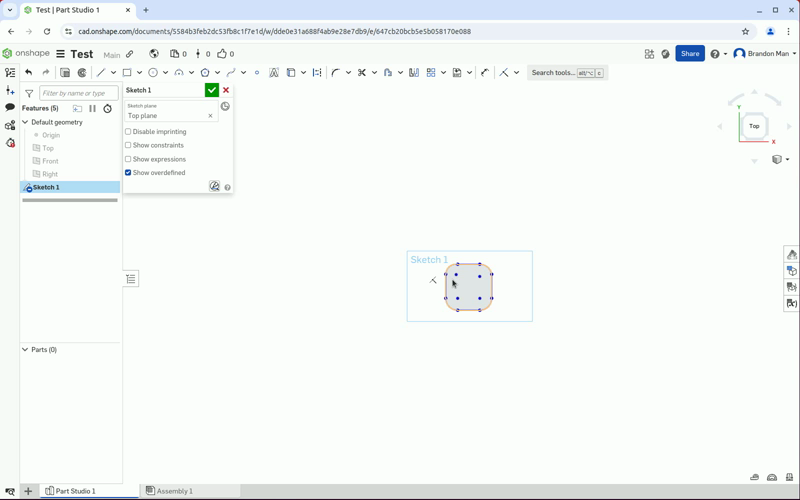
scroll(6)
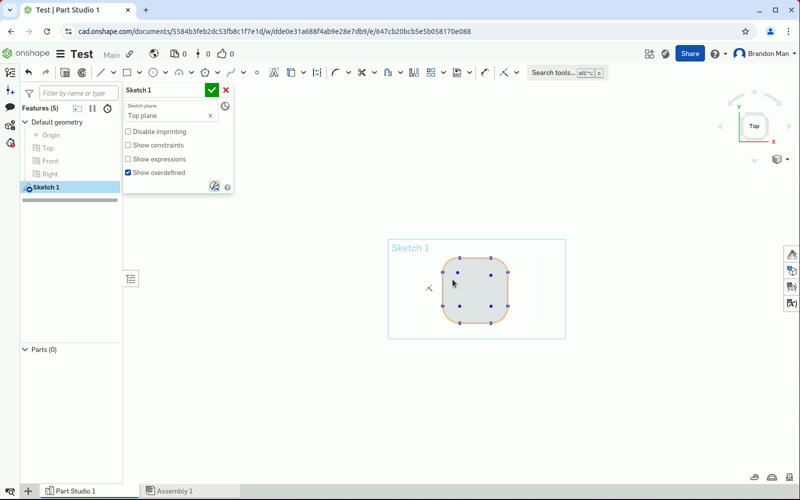
scroll(6)
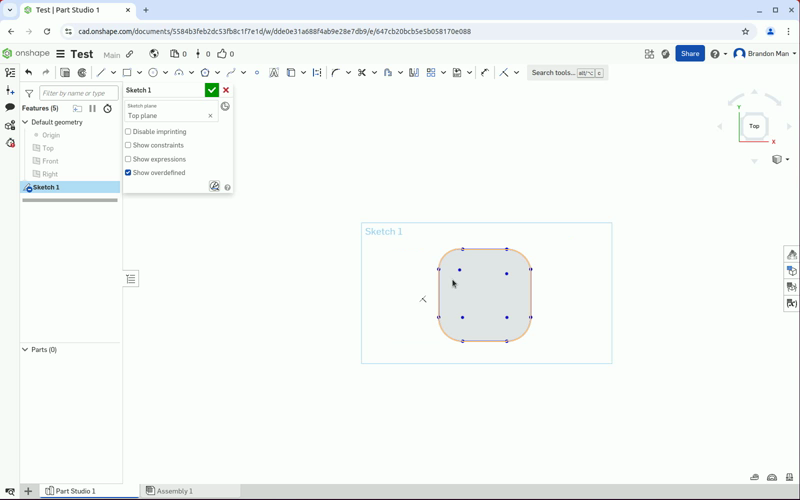
scroll(6)
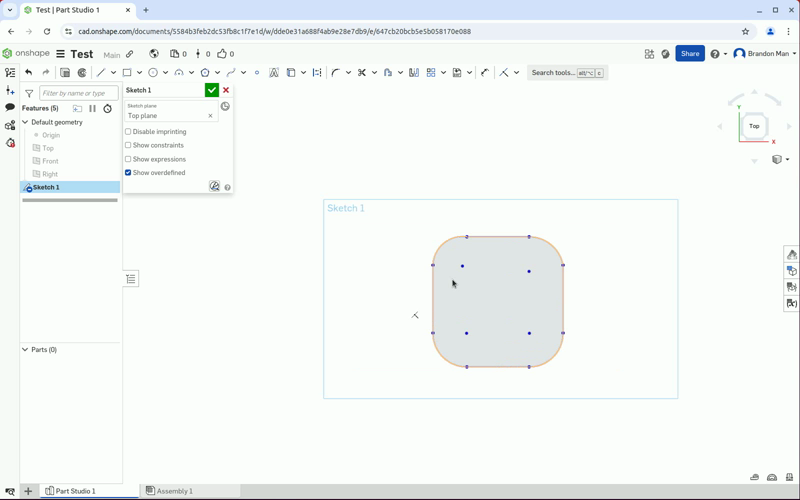
scroll(6)
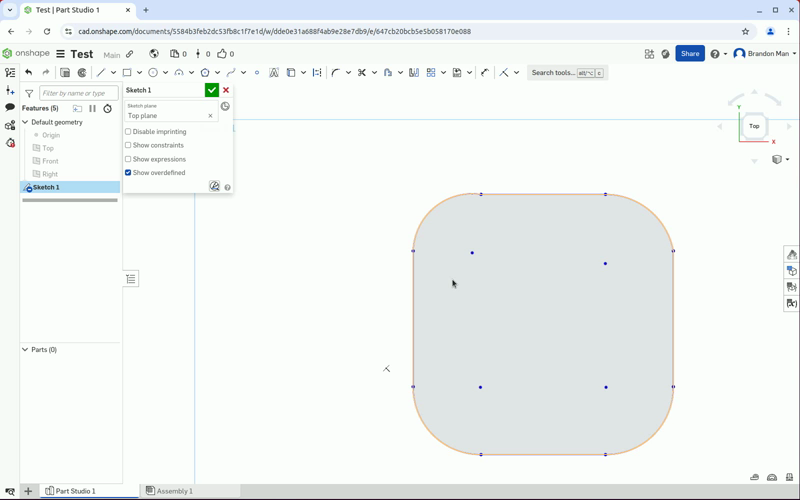
click(452, 279)
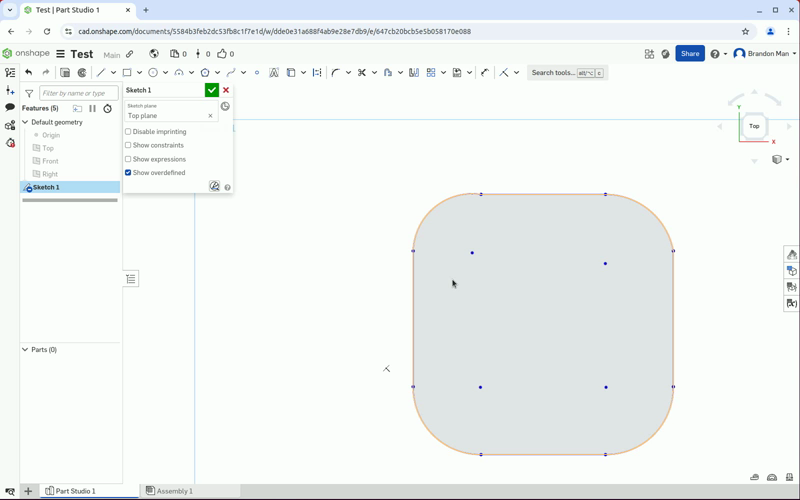
scroll(-6)
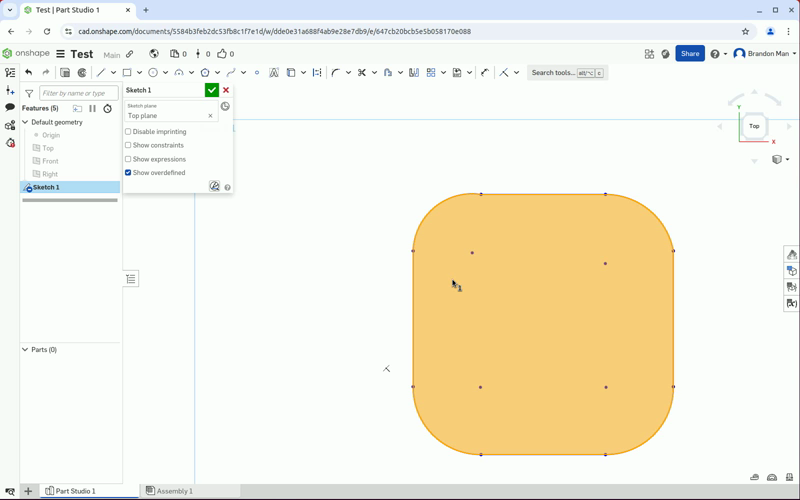
scroll(-6)
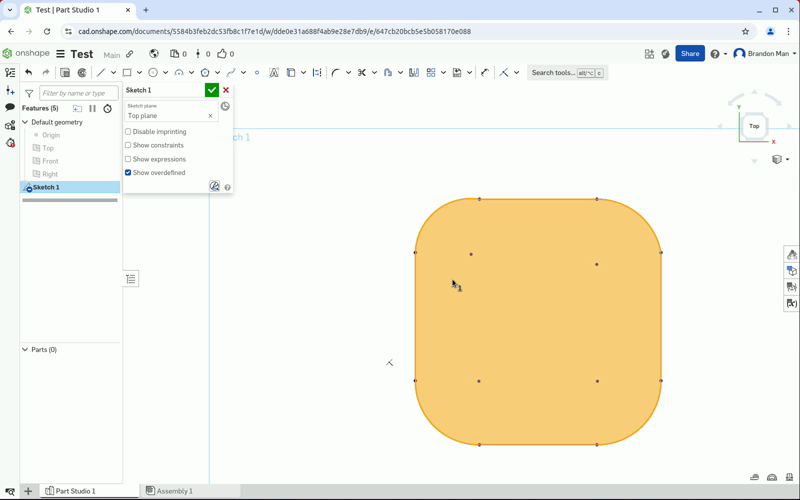
scroll(-6)
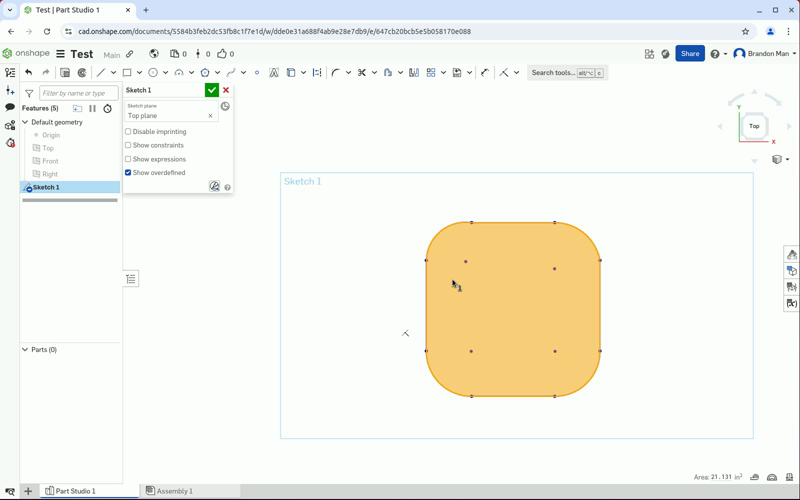
scroll(-6)
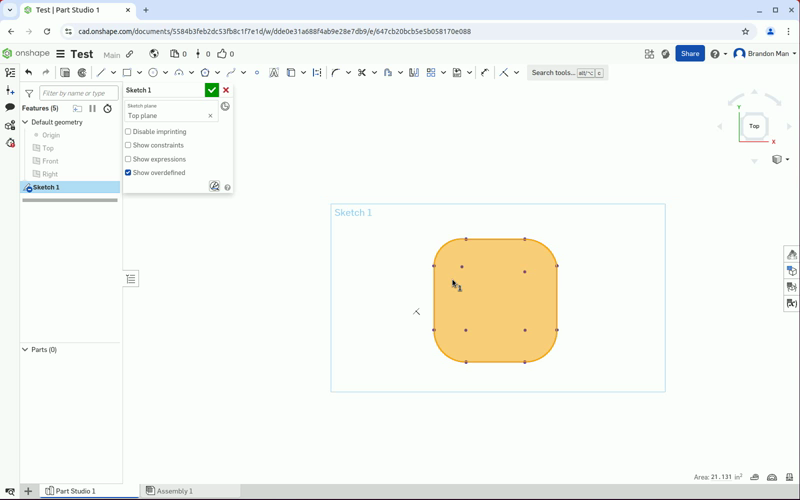
scroll(-6)
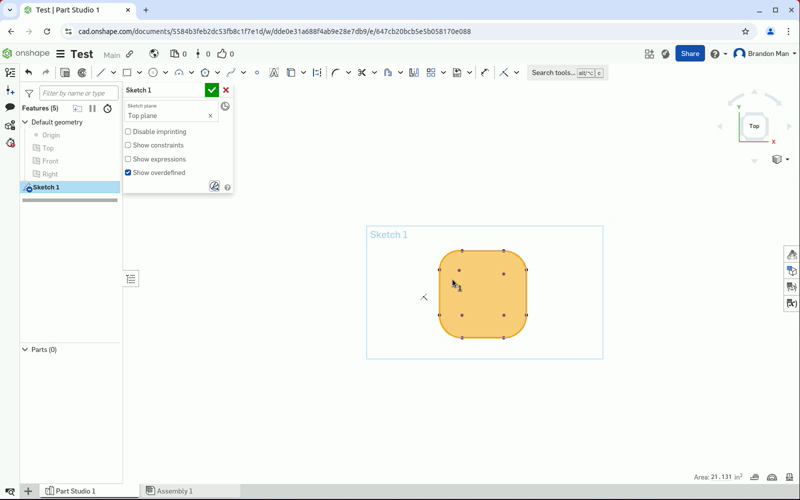
scroll(-6)
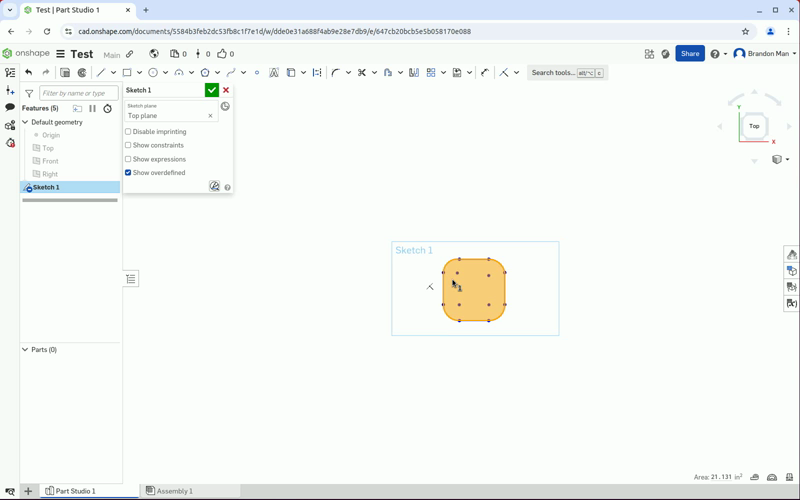
scroll(-6)
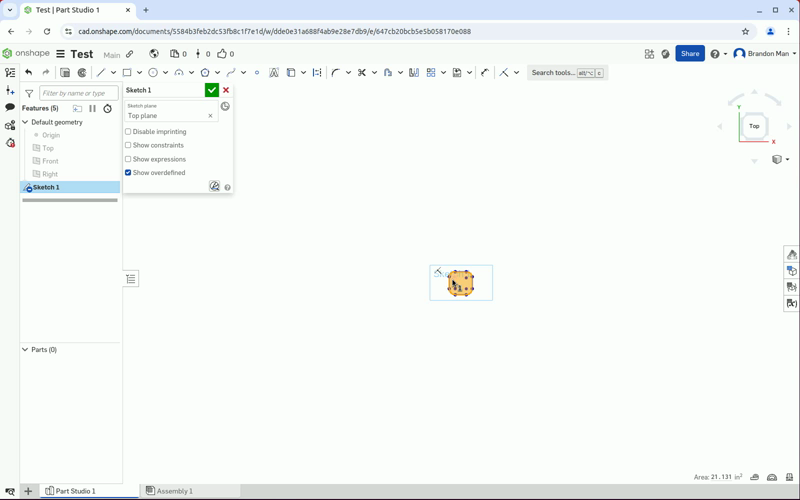
mouse_move(73, 352)
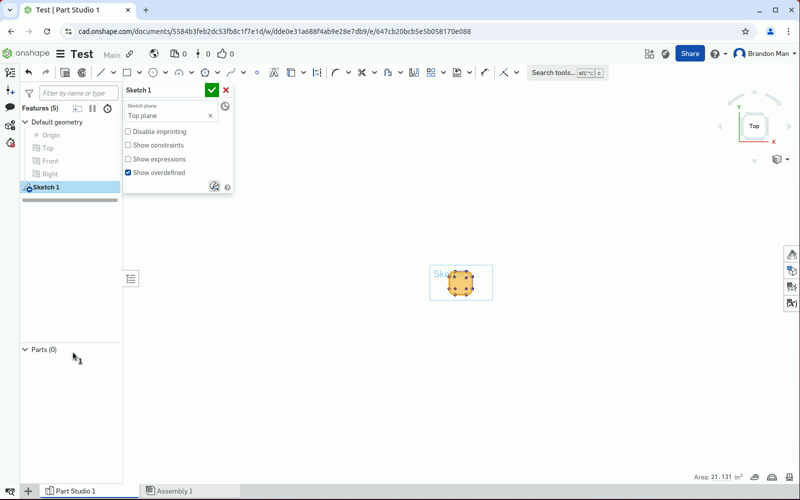
key(shift+y)
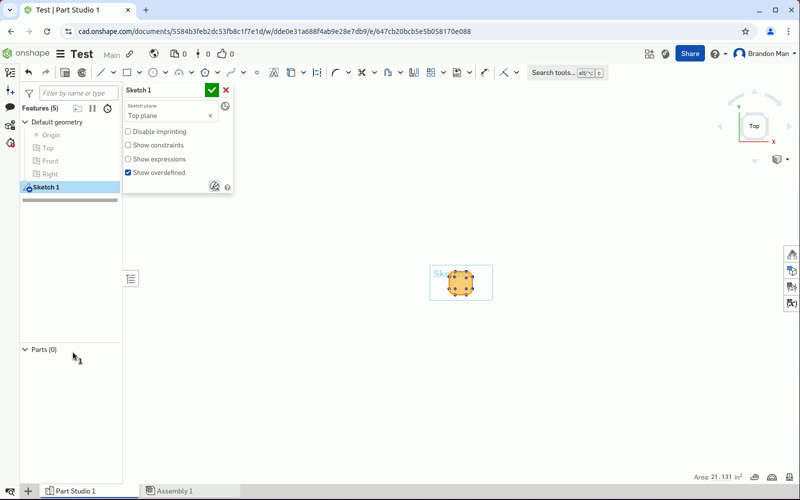
key(shift+e)
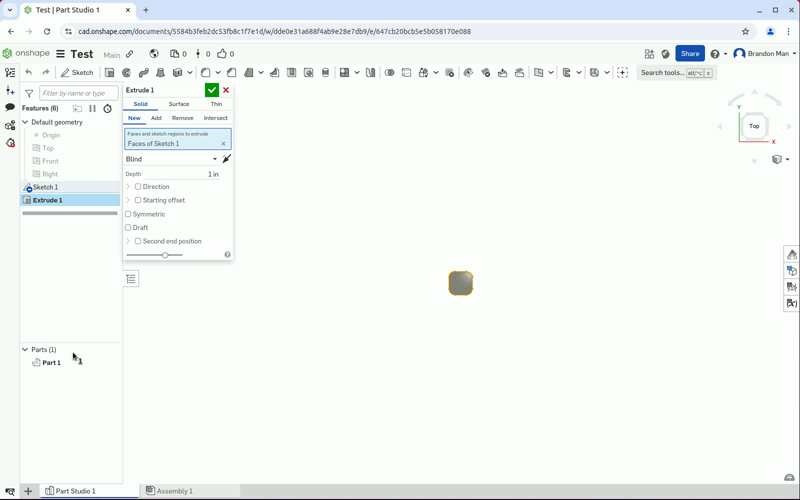
mouse_move(143, 106)
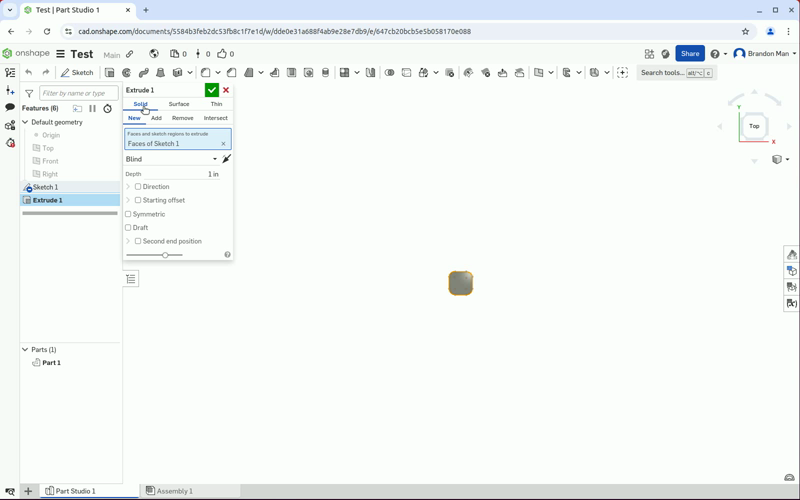
click(143, 106)
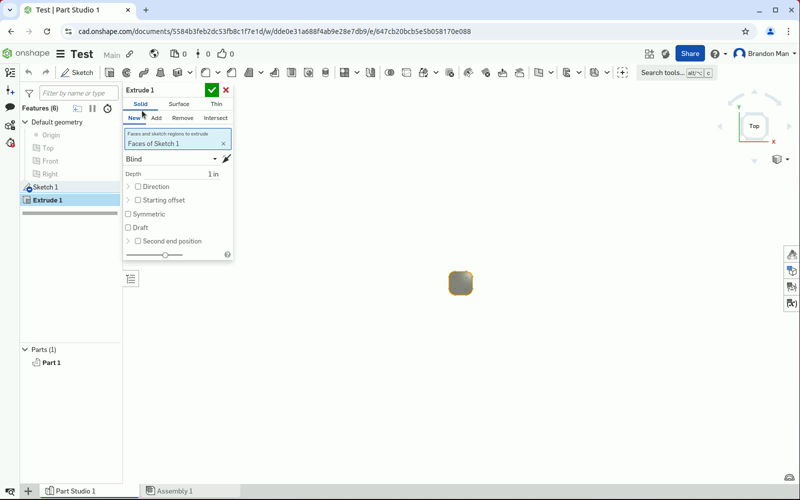
mouse_move(137, 120)
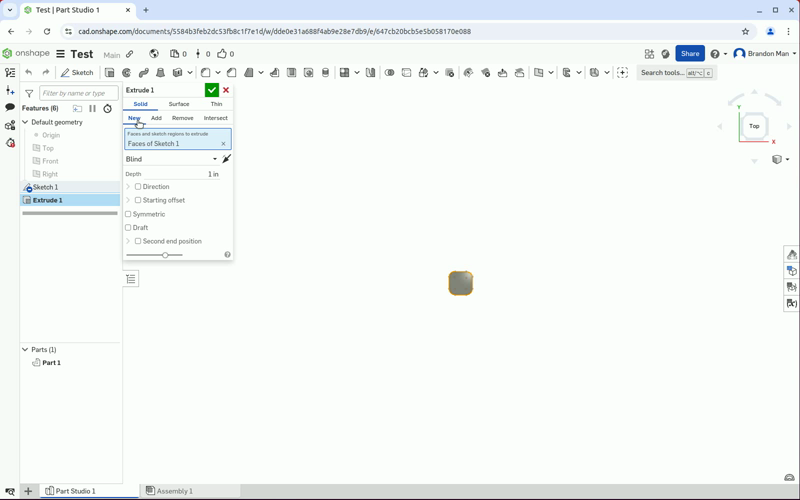
click(137, 120)
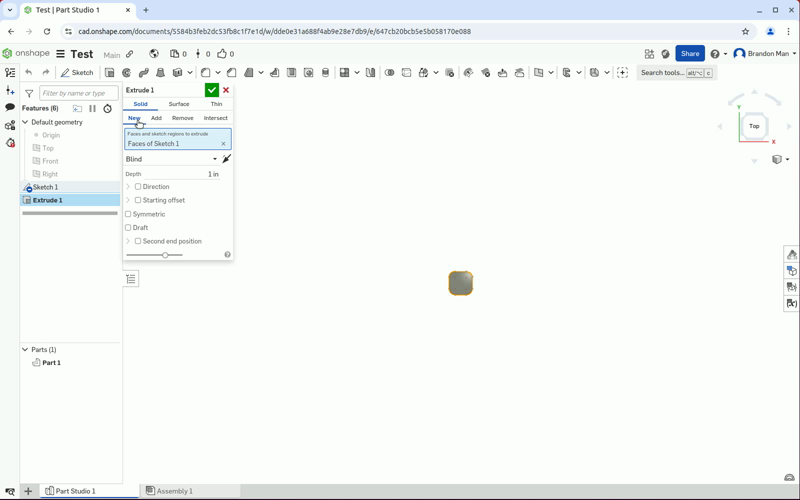
key(tab, 4)
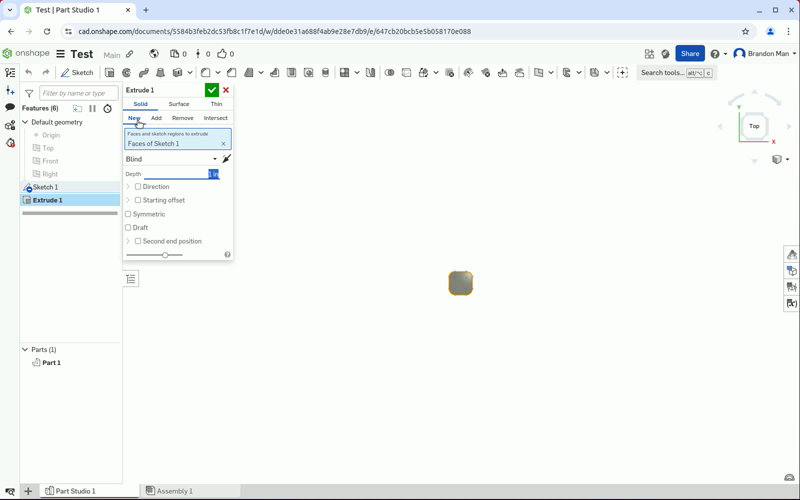
text(23.108)
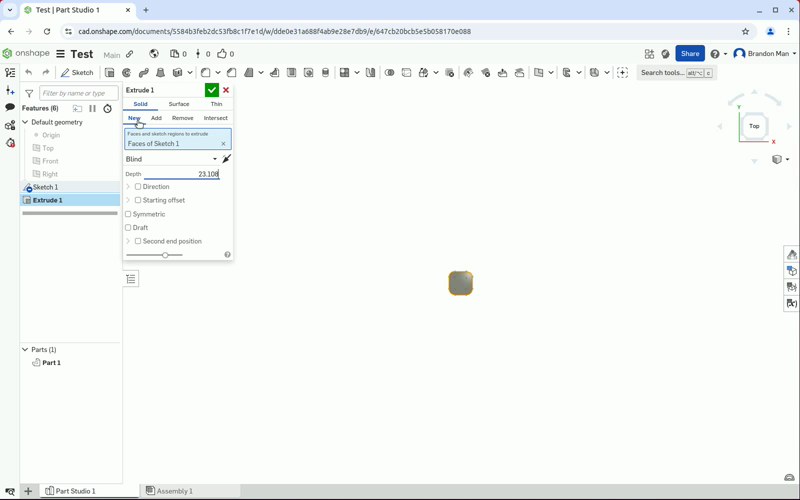
key(enter)
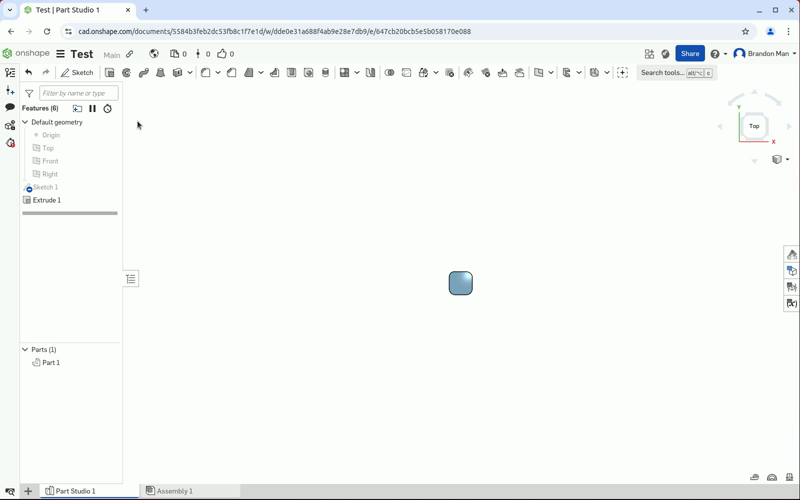
key(shift+h)
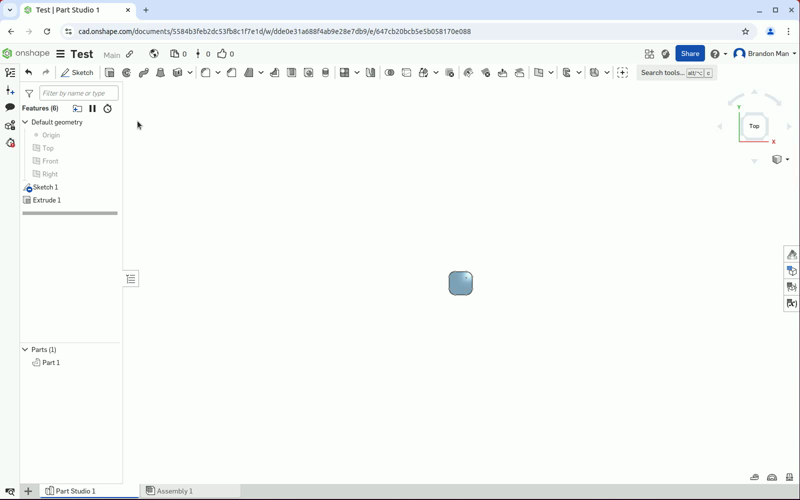
key(shift+h)
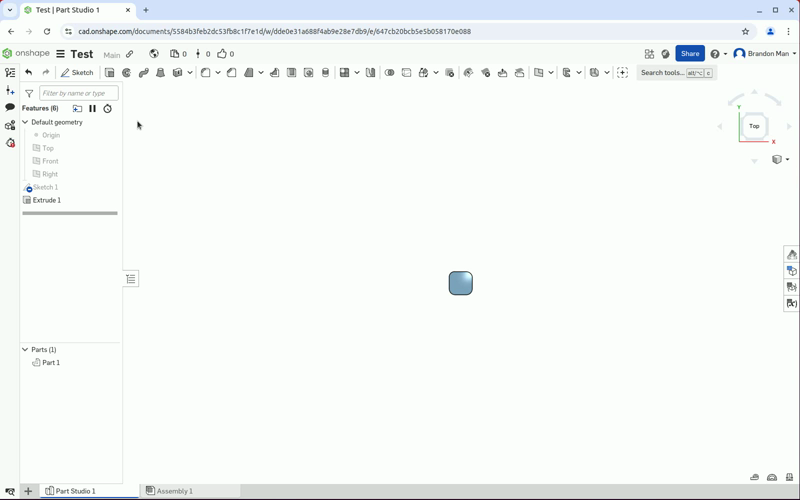
mouse_move(73, 189)
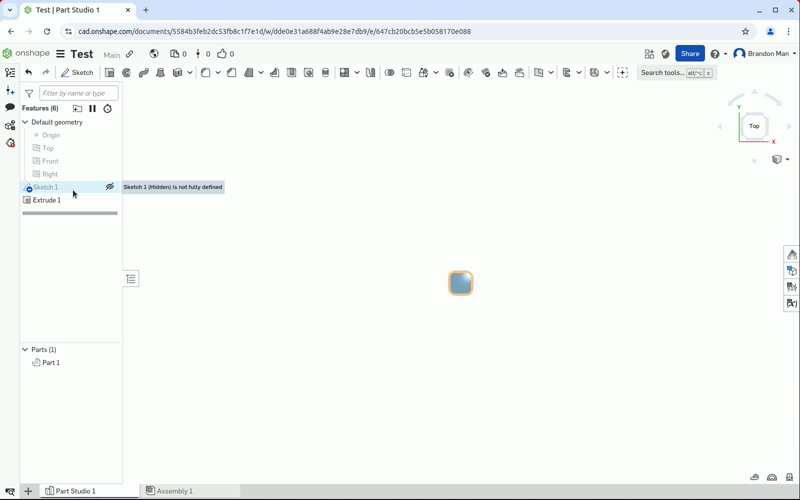
click(73, 189)
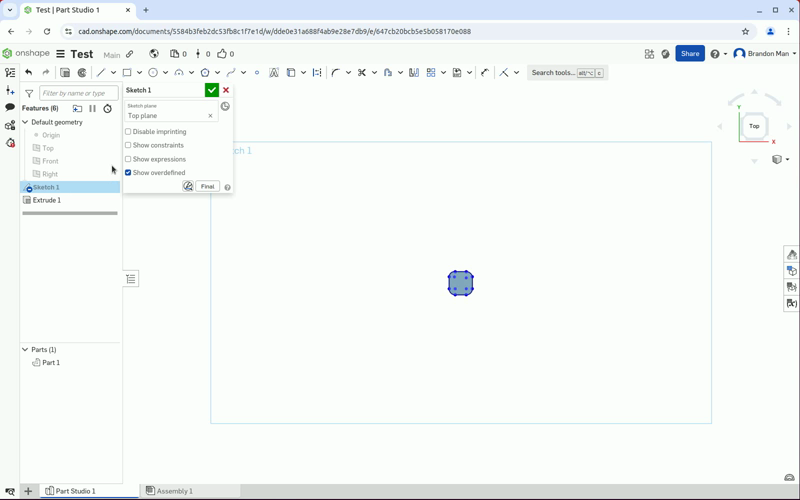
mouse_move(229, 92)
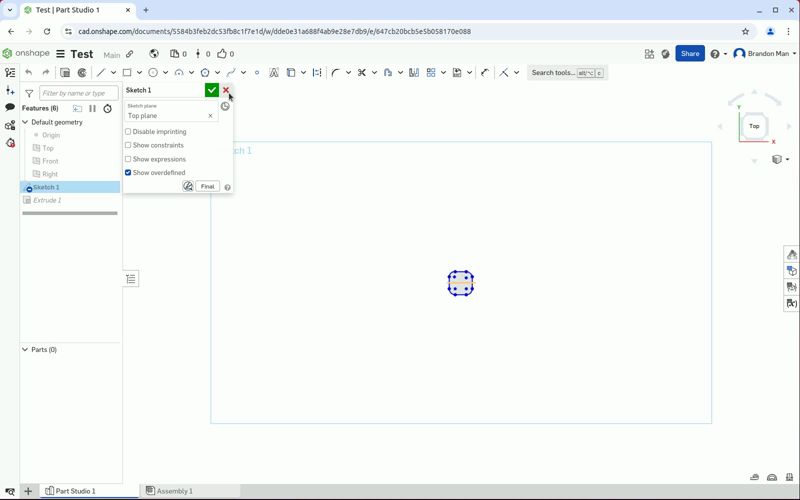
click(229, 92)
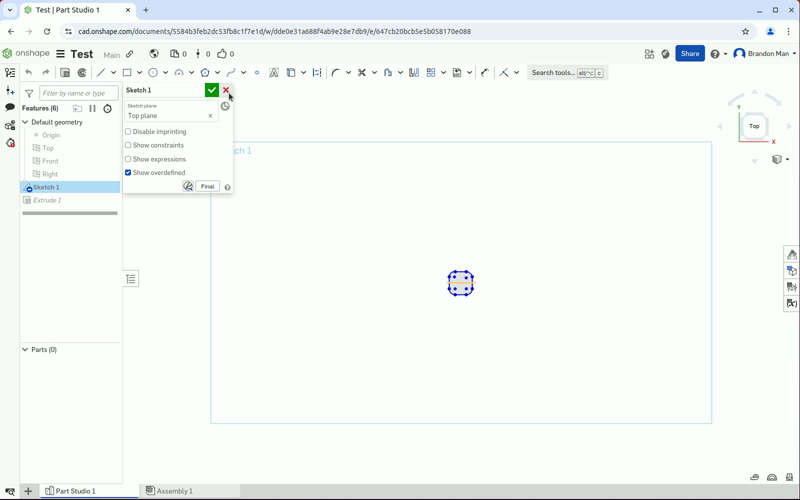
mouse_move(73, 352)
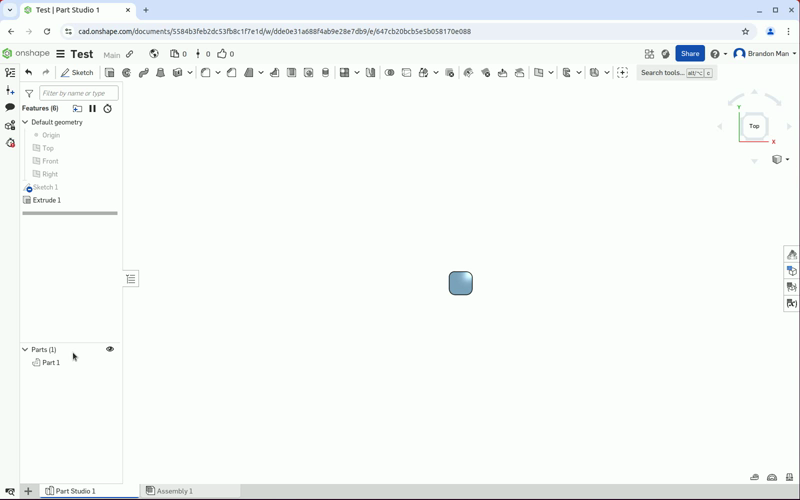
key(y)
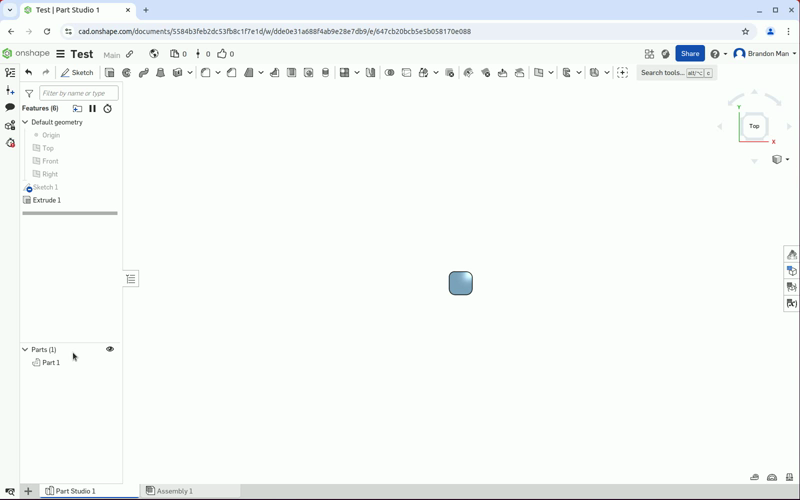
key(shift+p)
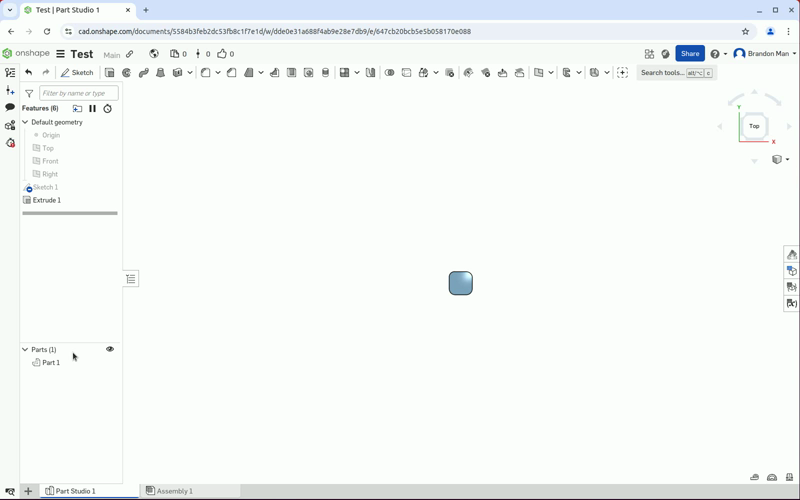
key(space)
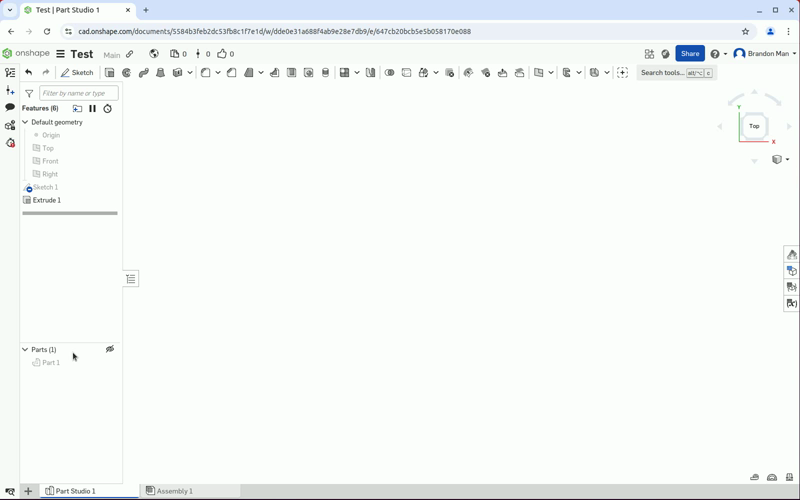
key_down(shift)
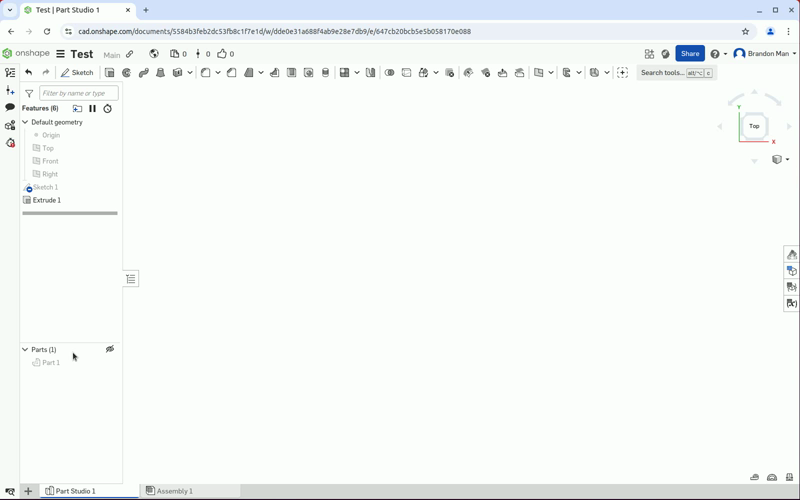
key(up)
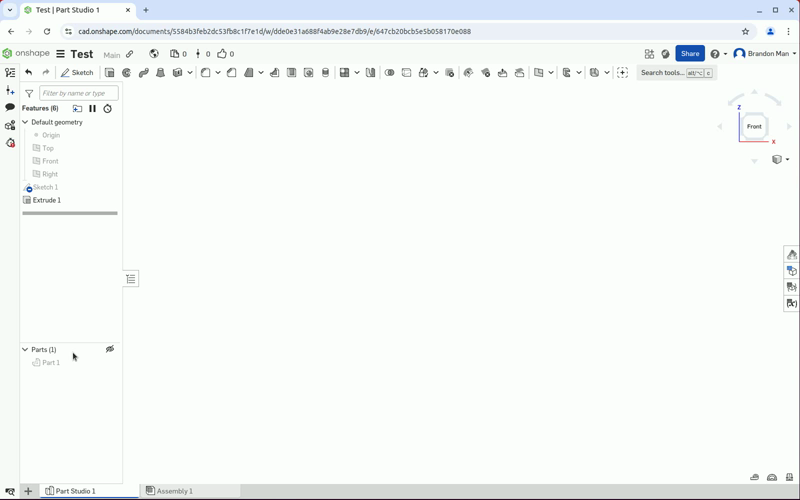
key_up(shift)
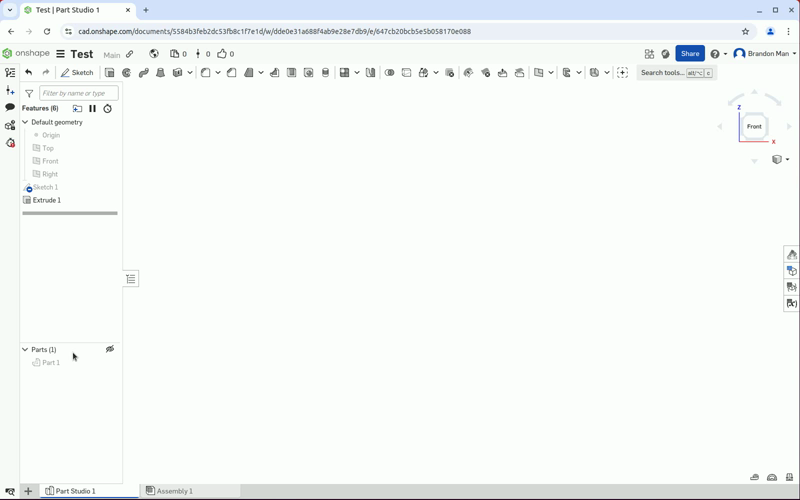
key(space)
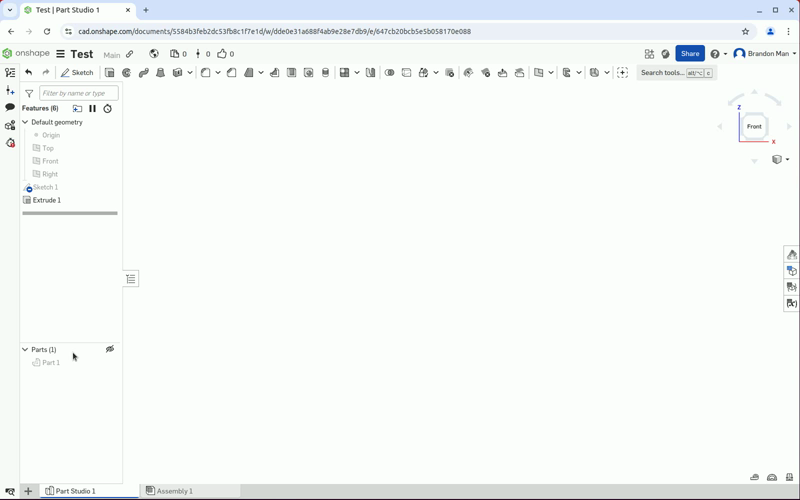
key_down(shift)
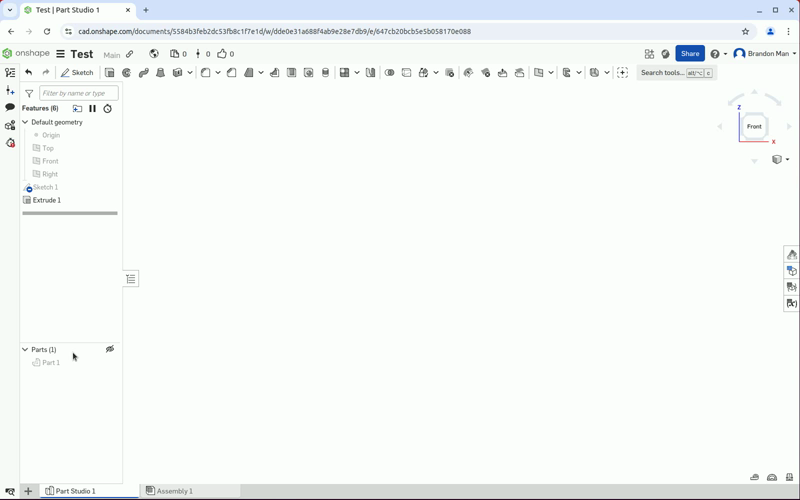
key(left)
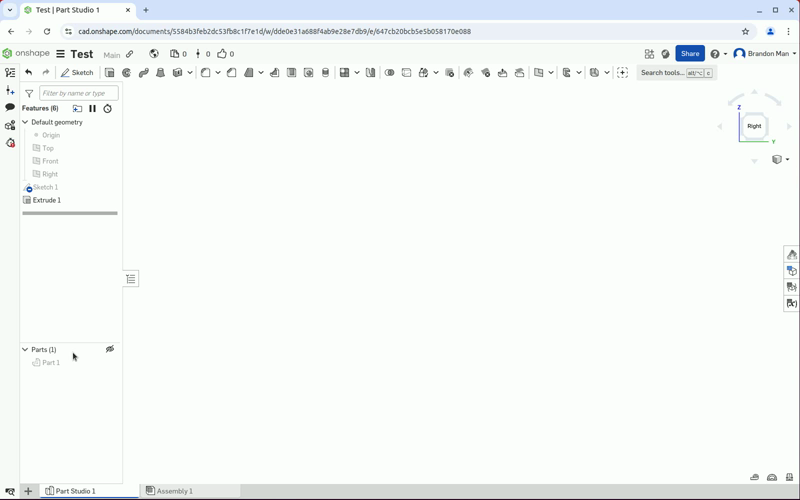
key_up(shift)
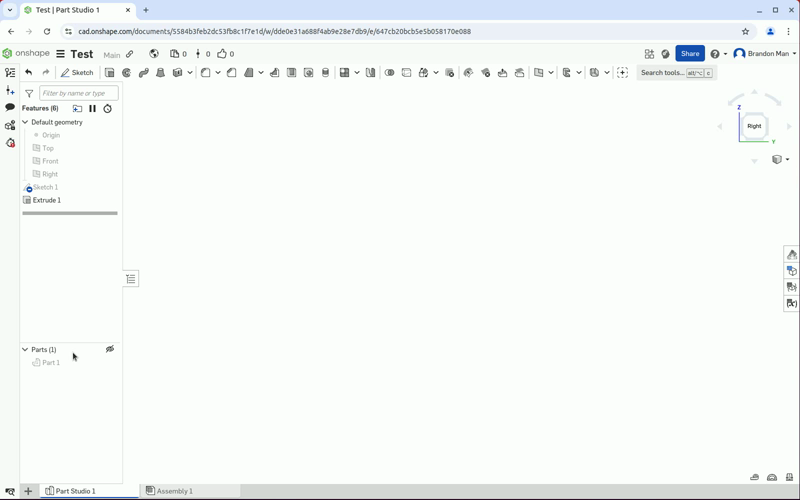
mouse_move(73, 352)
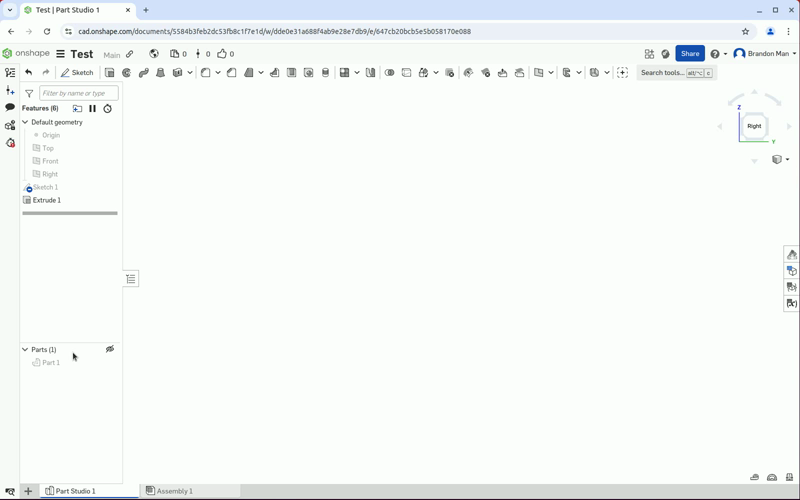
key(shift+y)
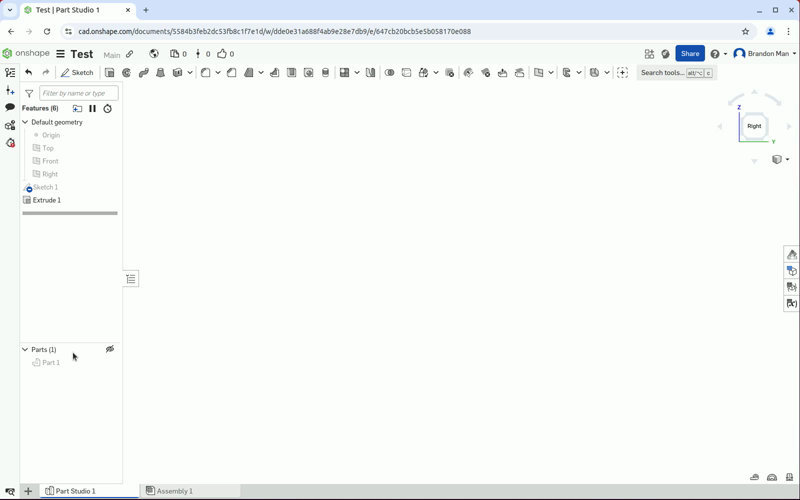
key(shift+s)
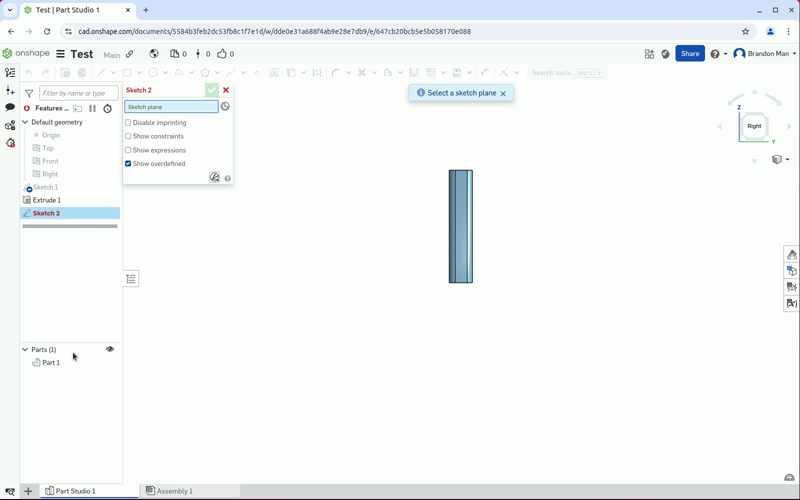
mouse_move(73, 176)
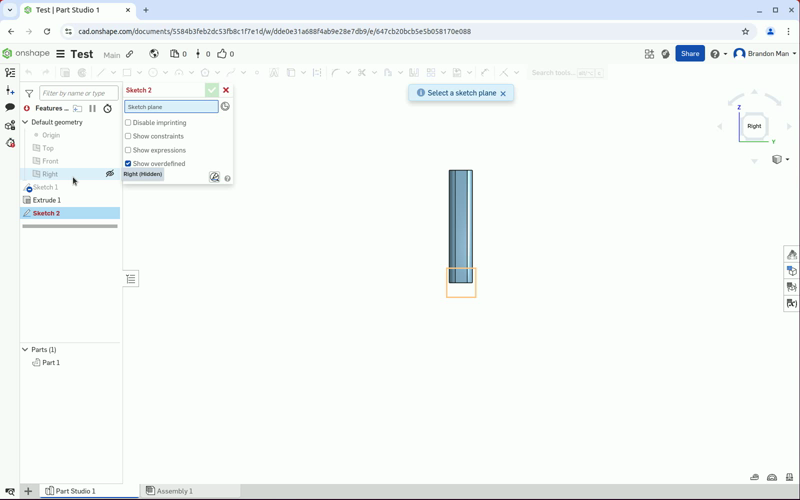
click(73, 176)
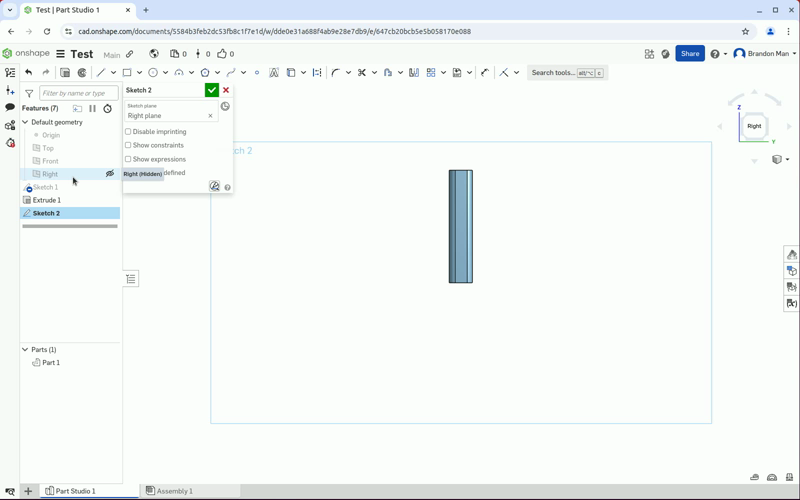
mouse_move(73, 352)
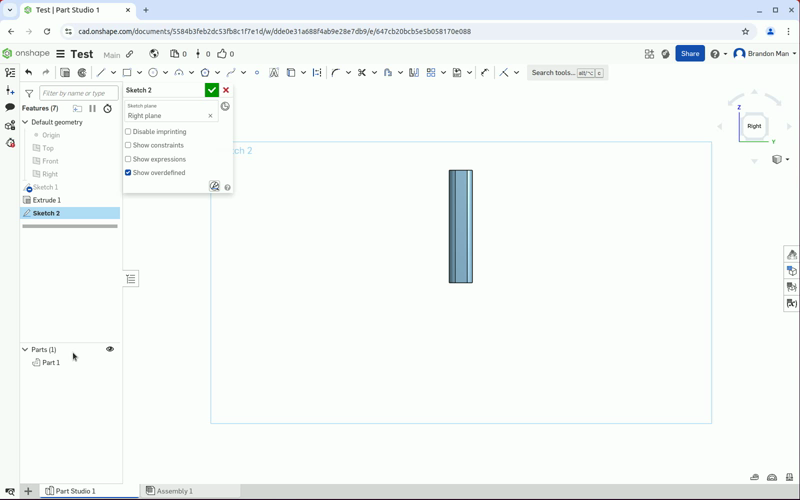
key(y)
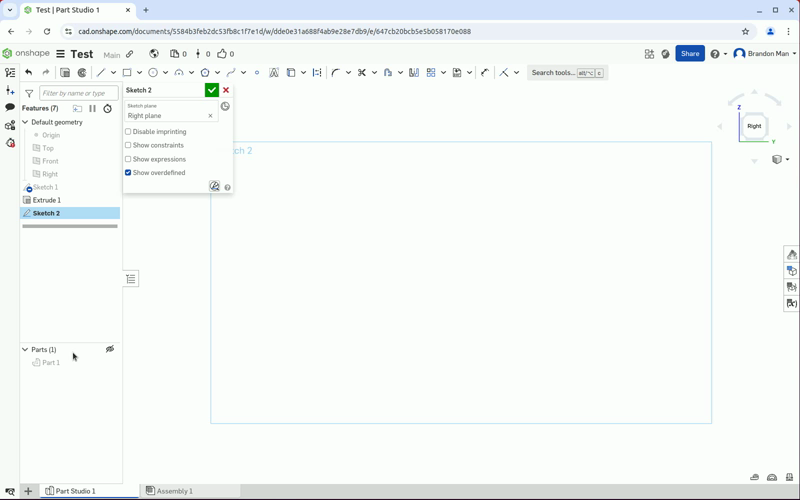
key(l)
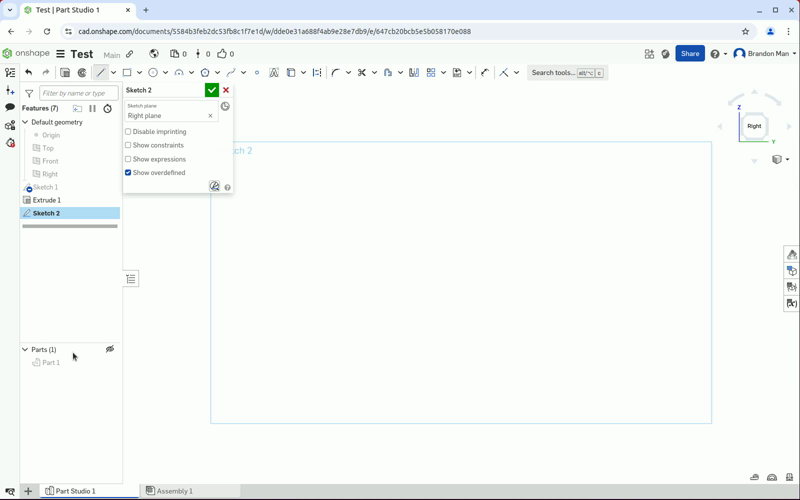
key_down(shift)
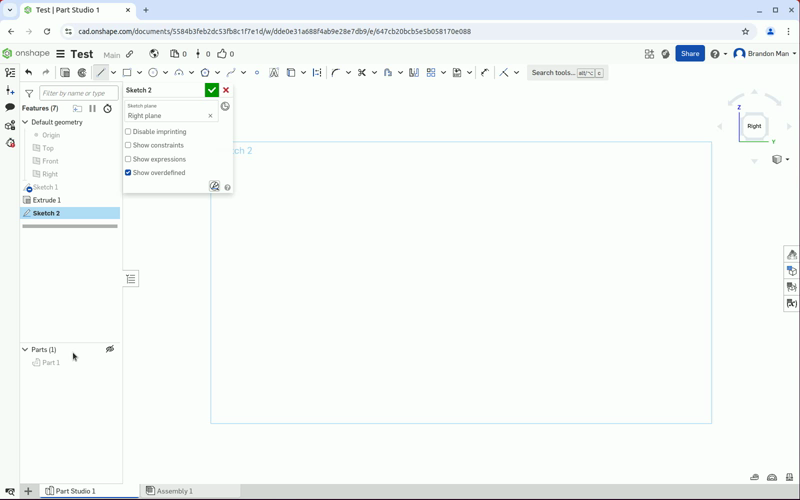
mouse_move(348, 367)
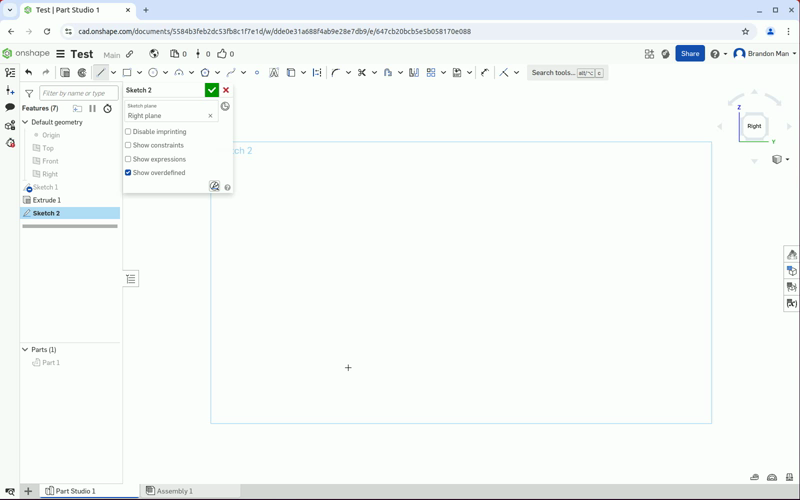
click(348, 367)
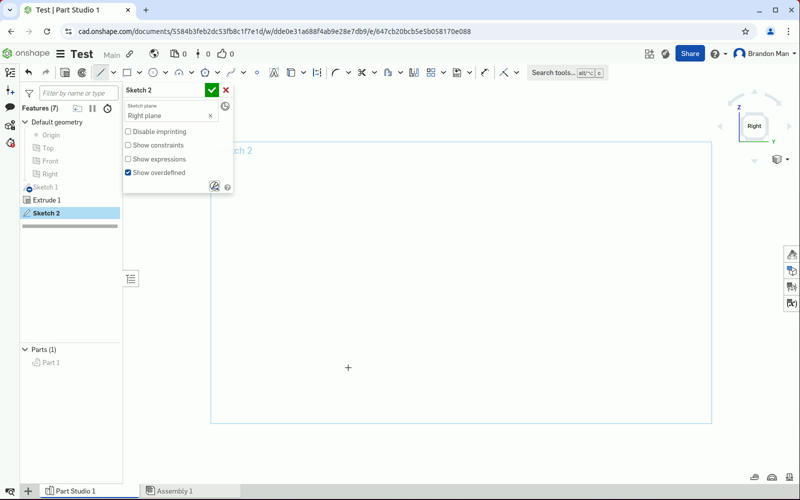
key_up(shift)
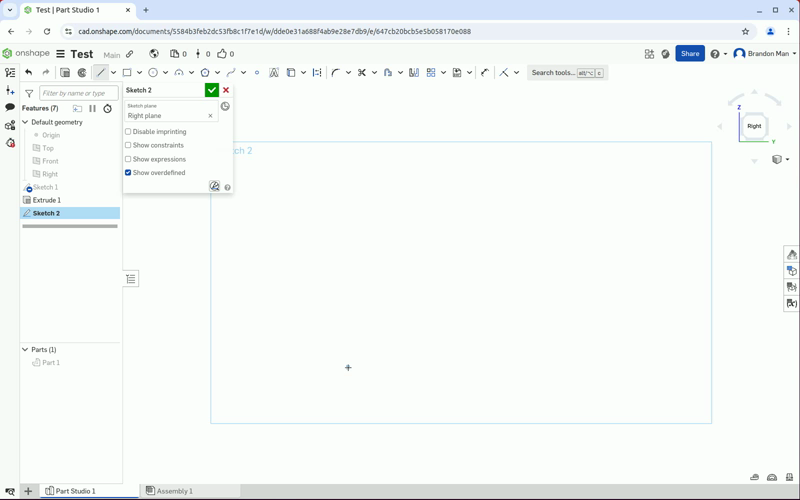
key_down(shift)
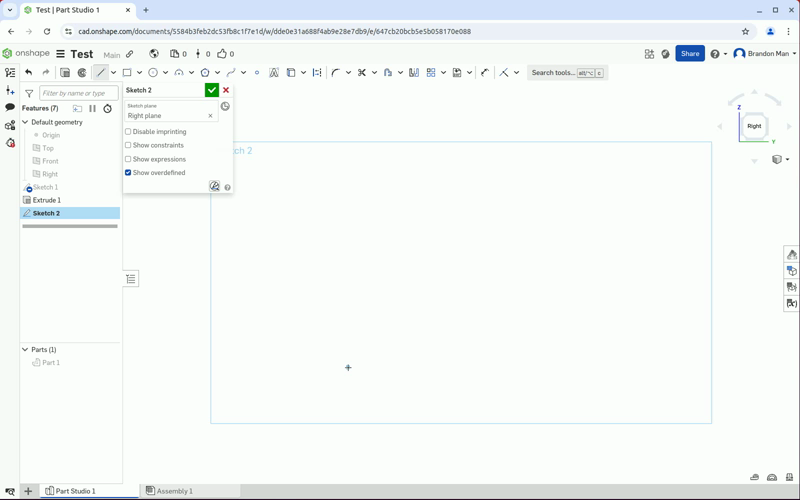
mouse_move(378, 367)
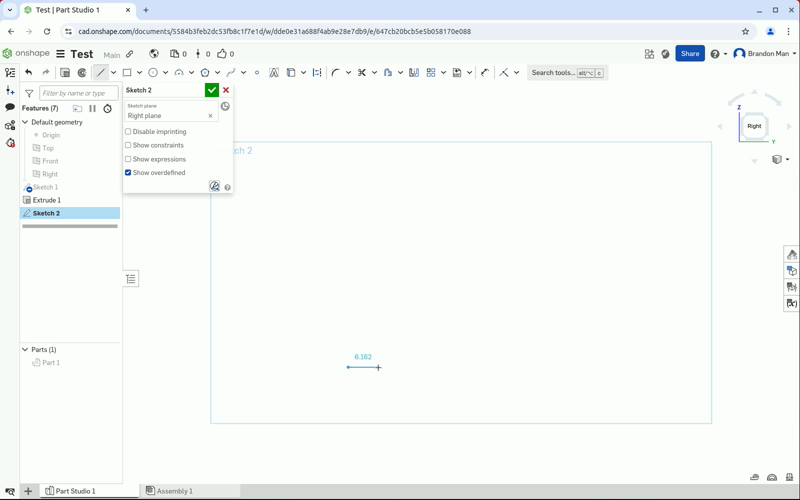
mouse_move(355, 367)
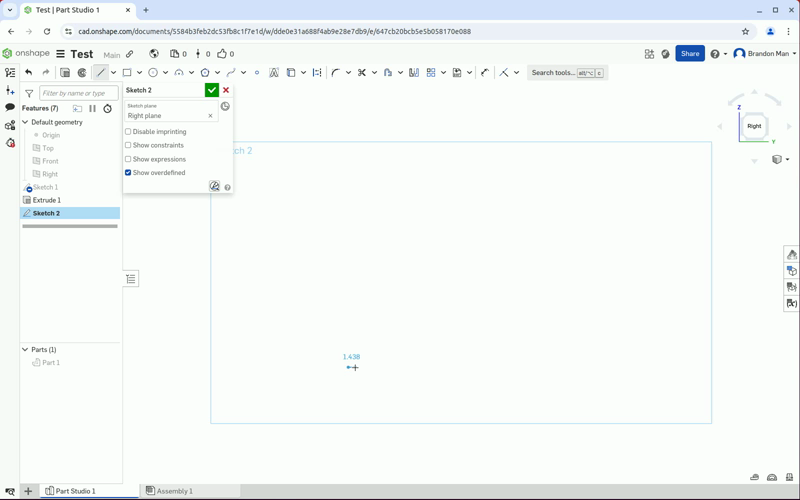
scroll(6)
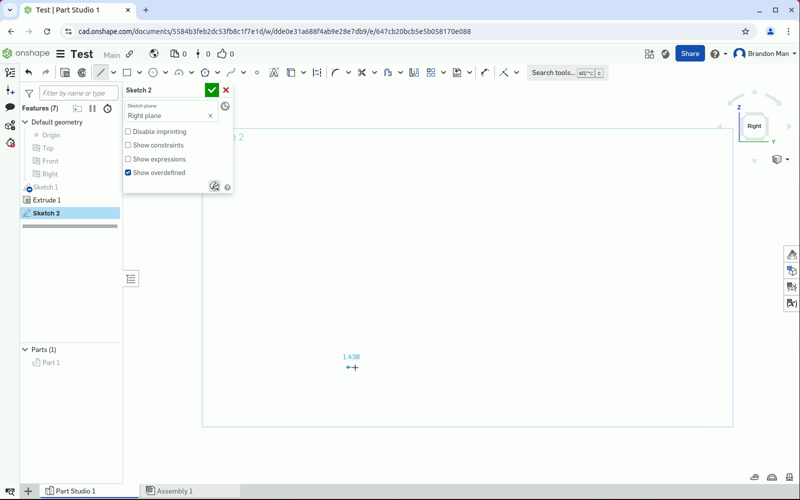
scroll(6)
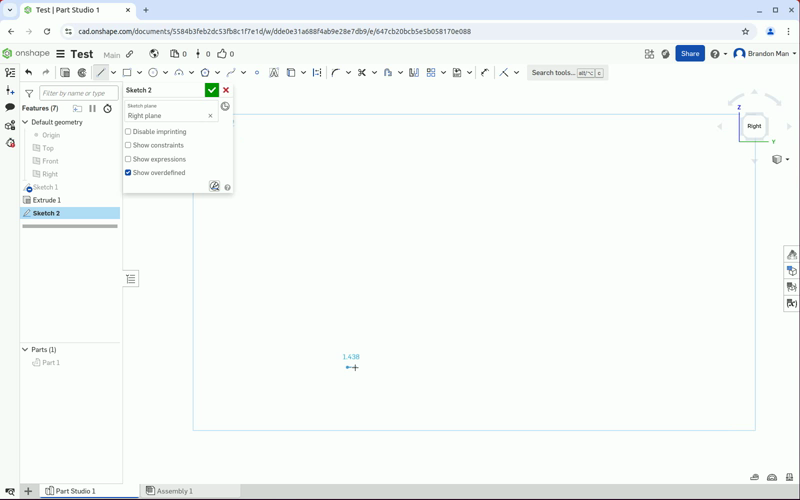
scroll(6)
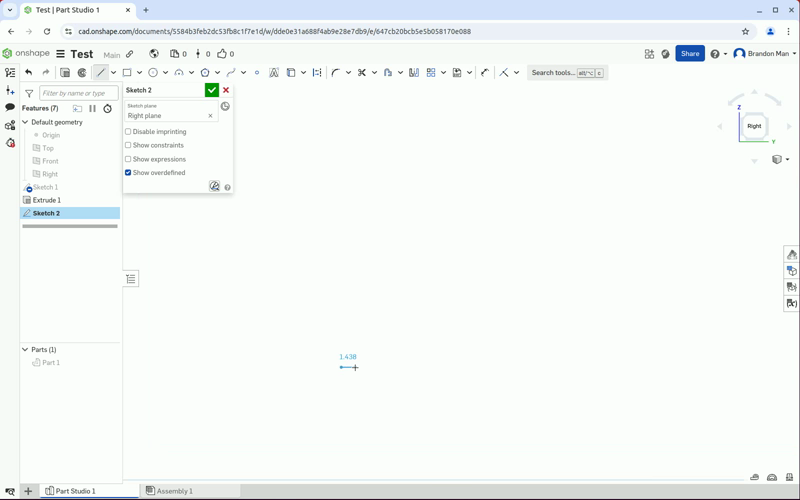
scroll(6)
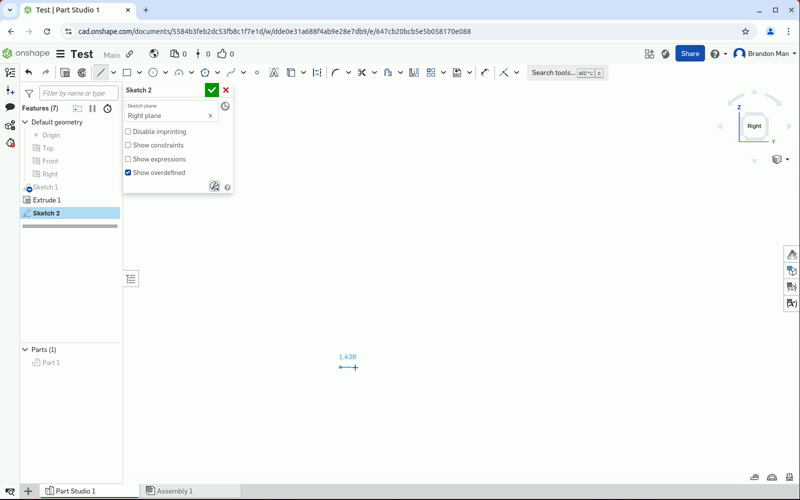
scroll(6)
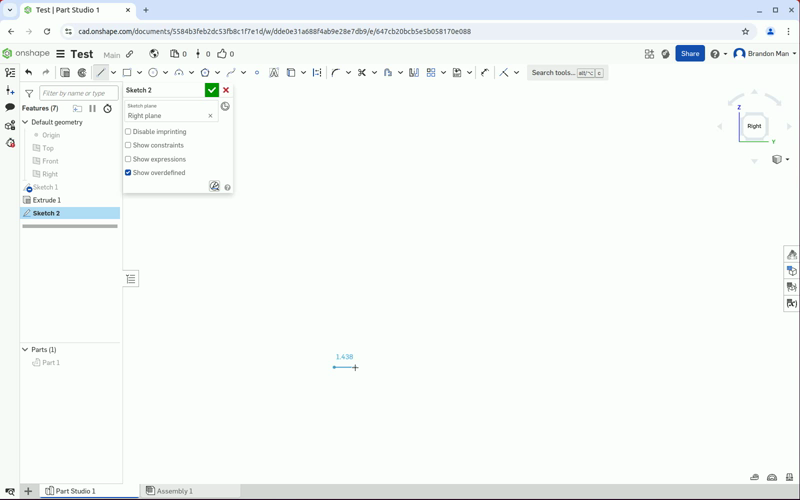
scroll(6)
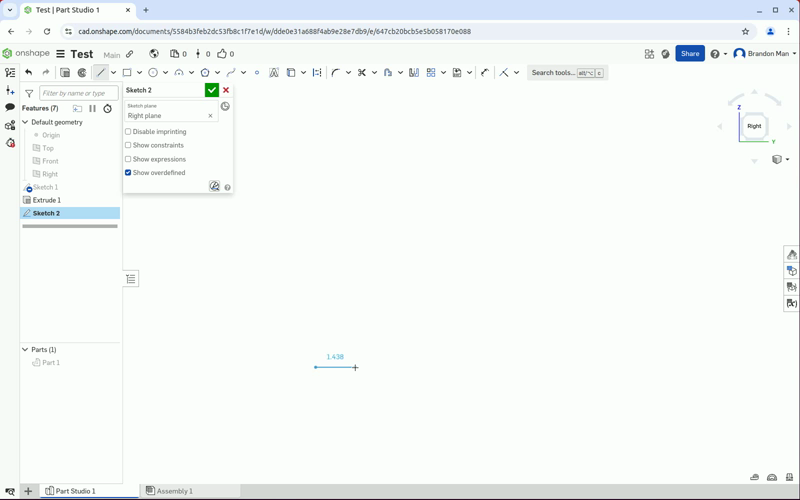
scroll(6)
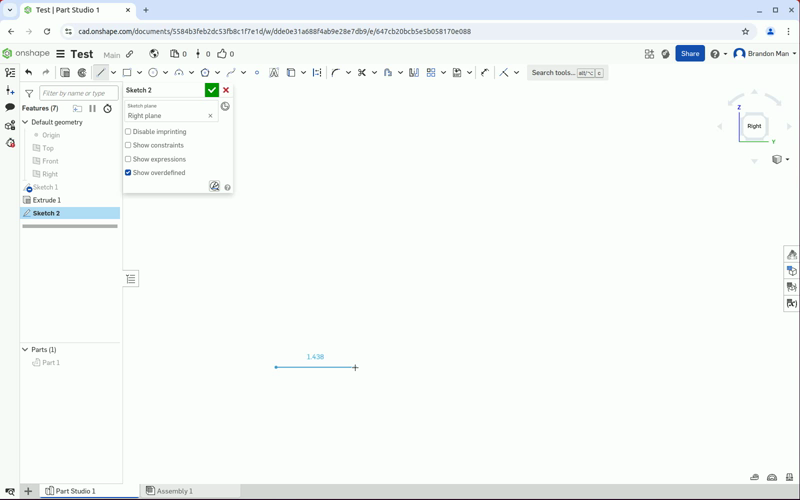
click(355, 367)
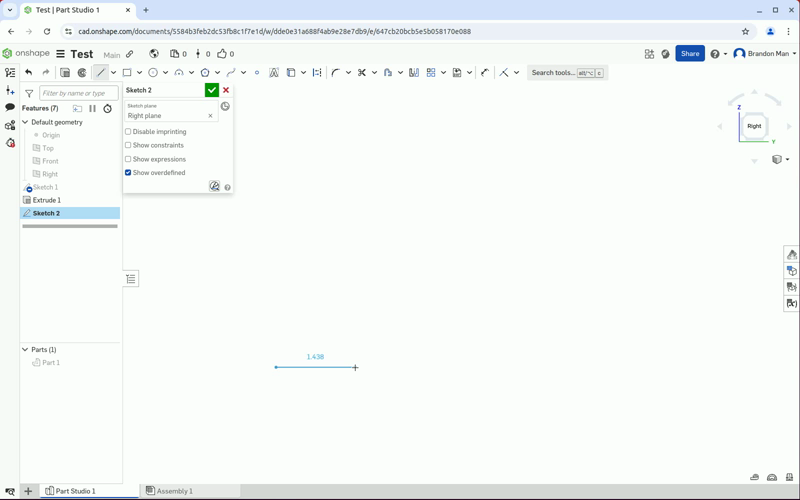
scroll(-6)
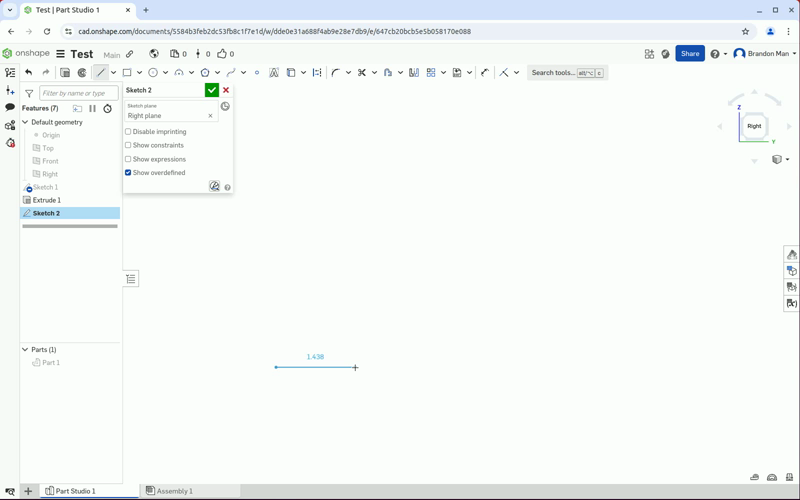
scroll(-6)
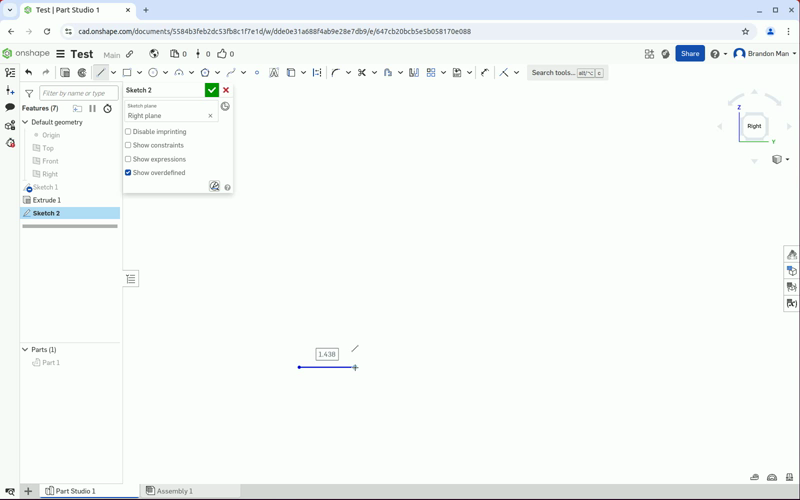
scroll(-6)
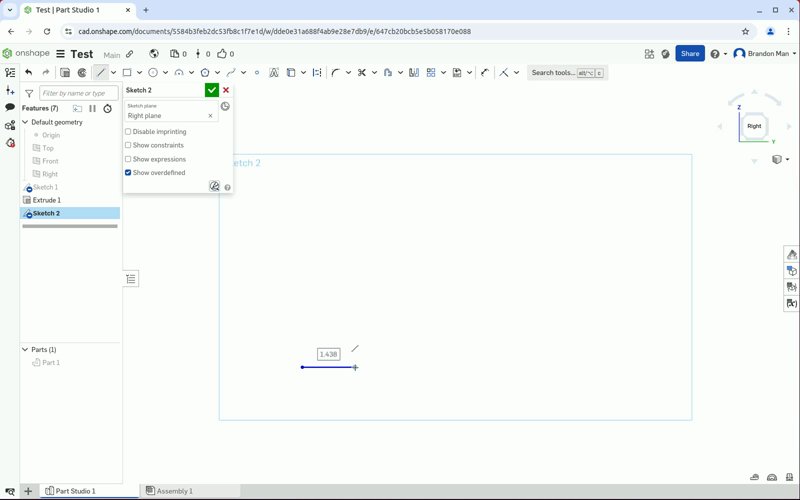
scroll(-6)
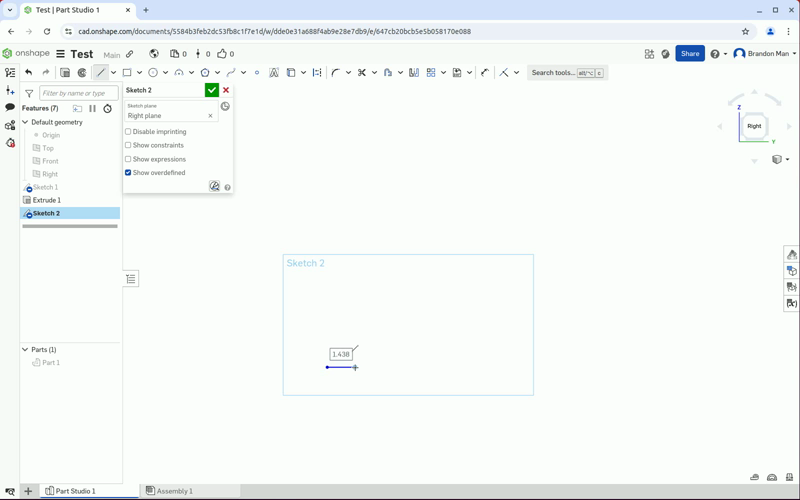
scroll(-6)
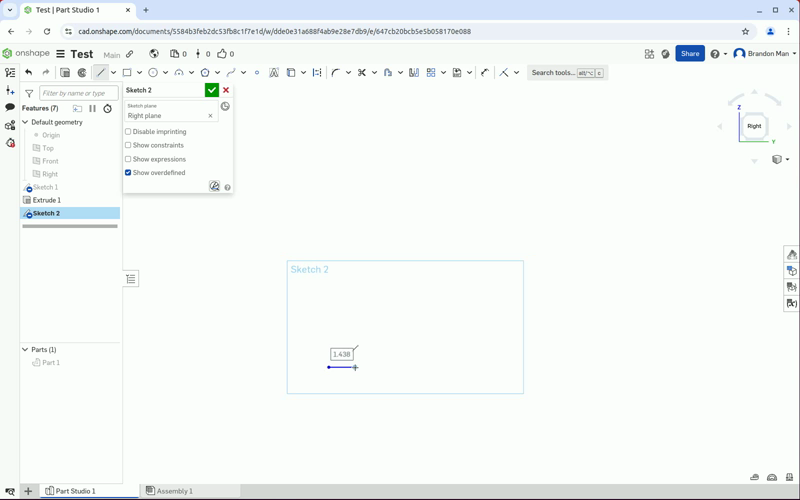
scroll(-6)
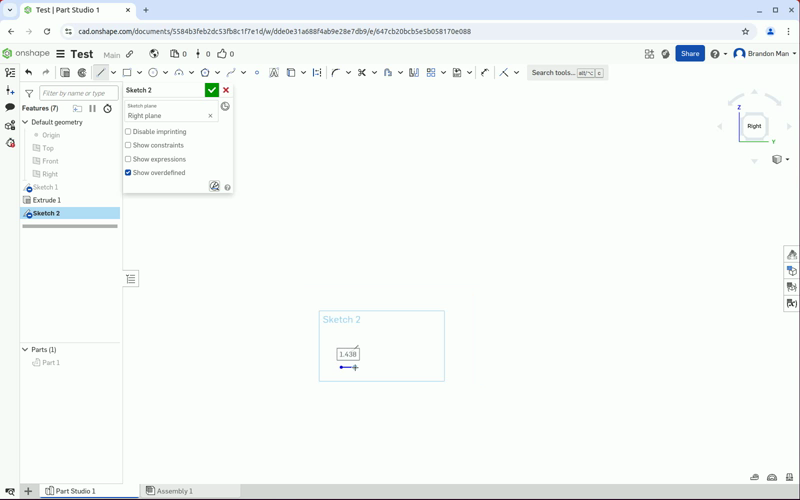
scroll(-6)
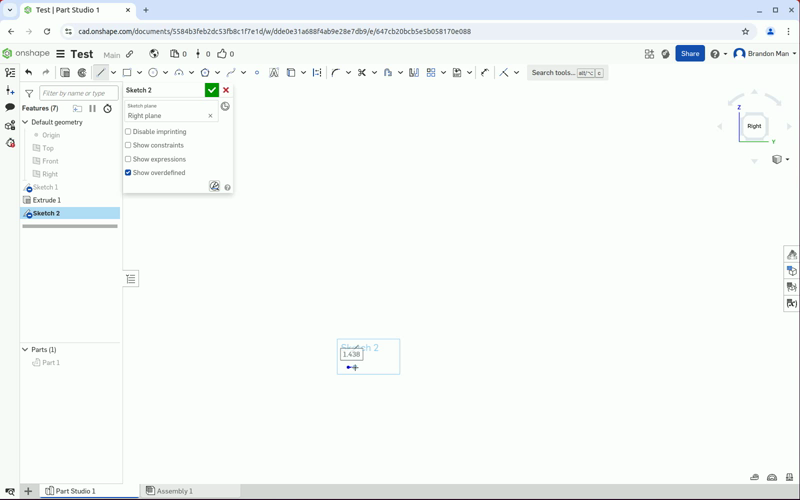
key_up(shift)
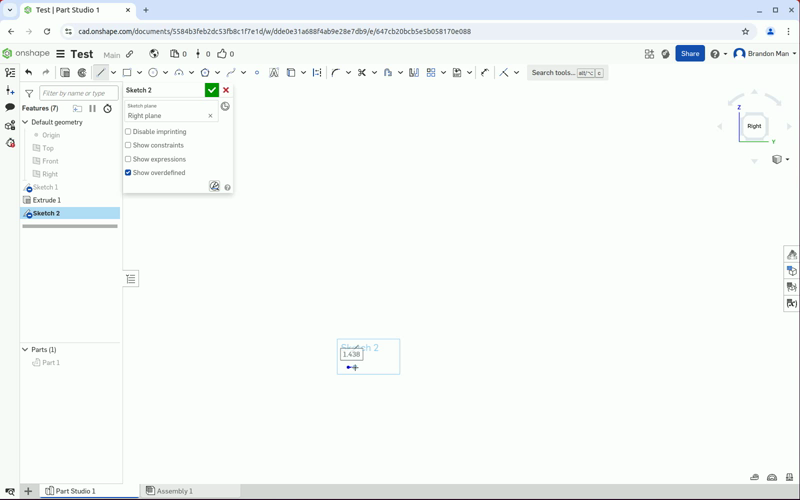
key_down(shift)
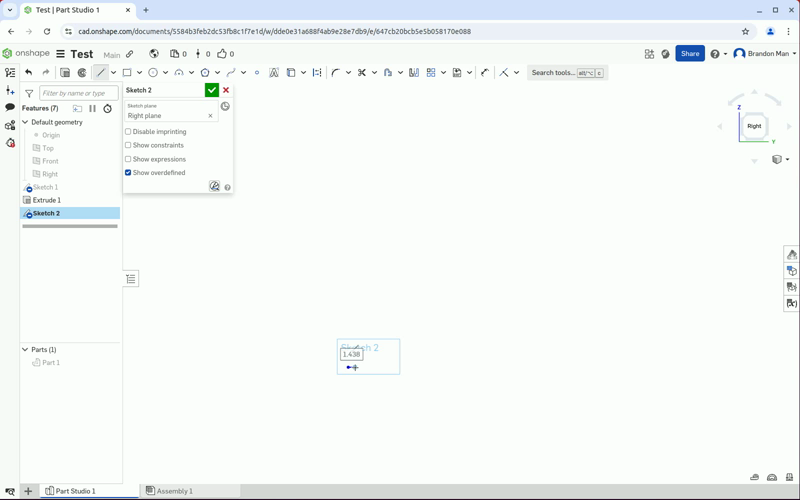
mouse_move(355, 254)
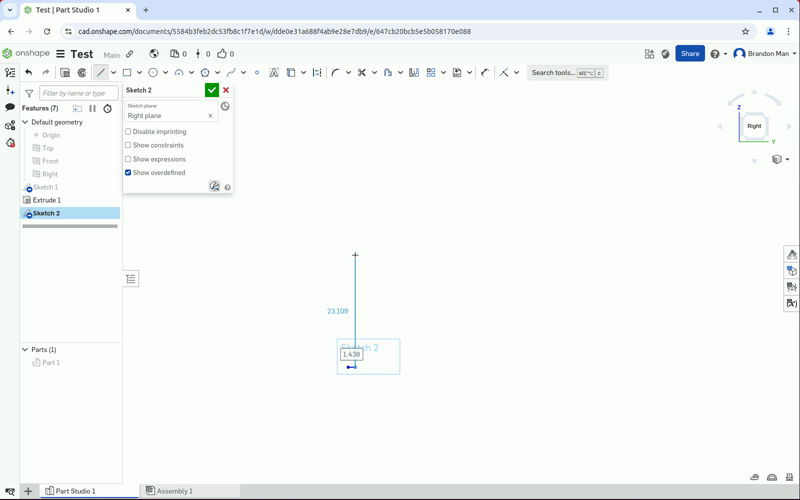
click(355, 254)
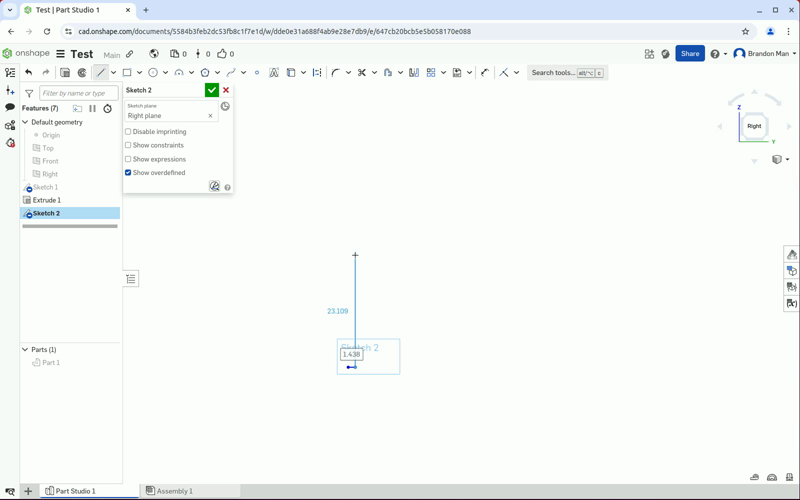
key_up(shift)
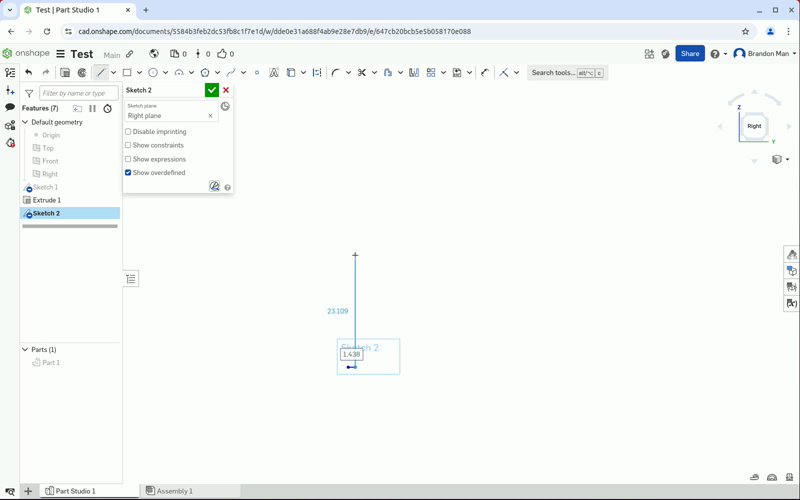
key_down(shift)
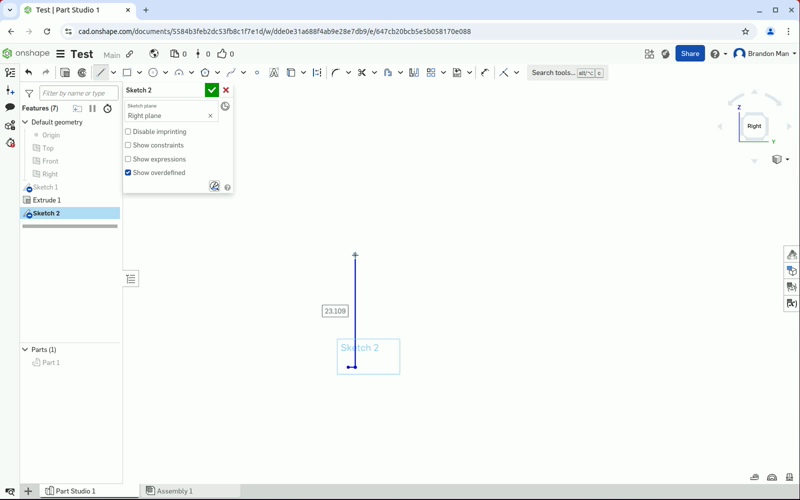
mouse_move(385, 254)
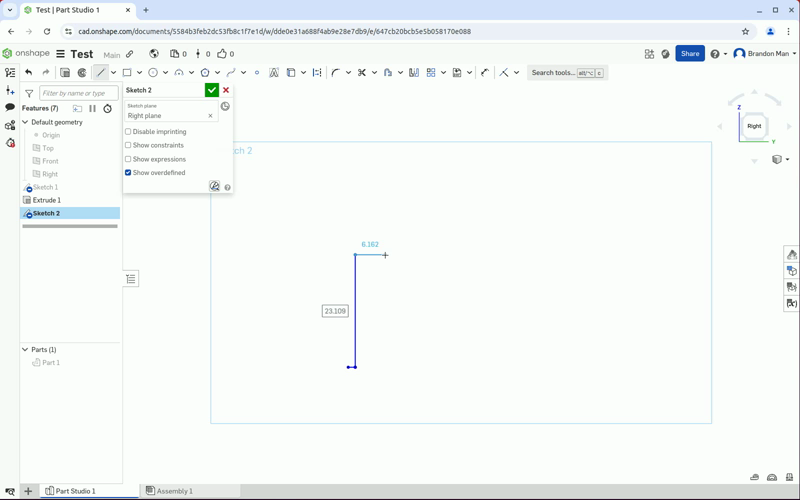
mouse_move(348, 254)
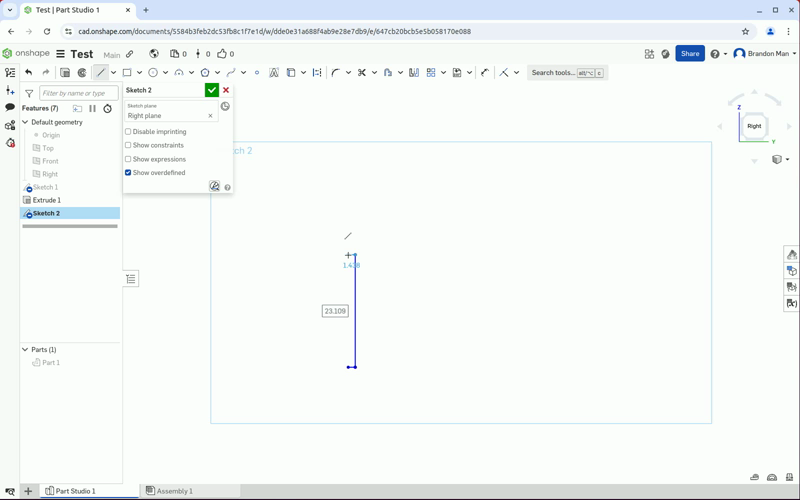
scroll(6)
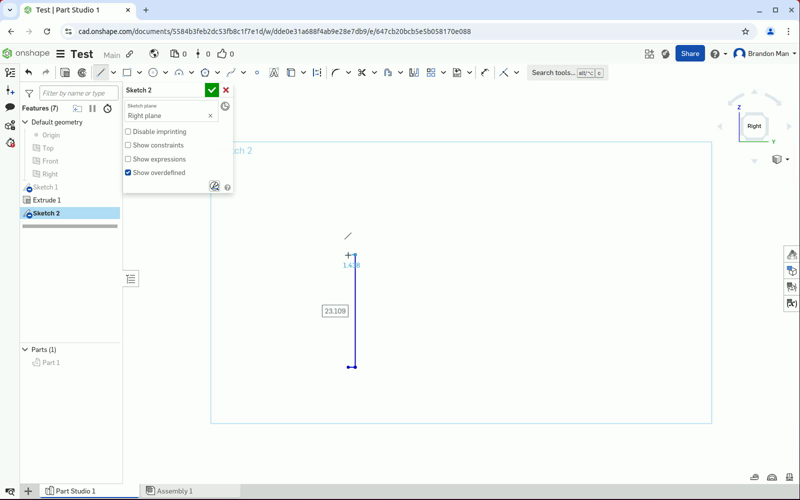
scroll(6)
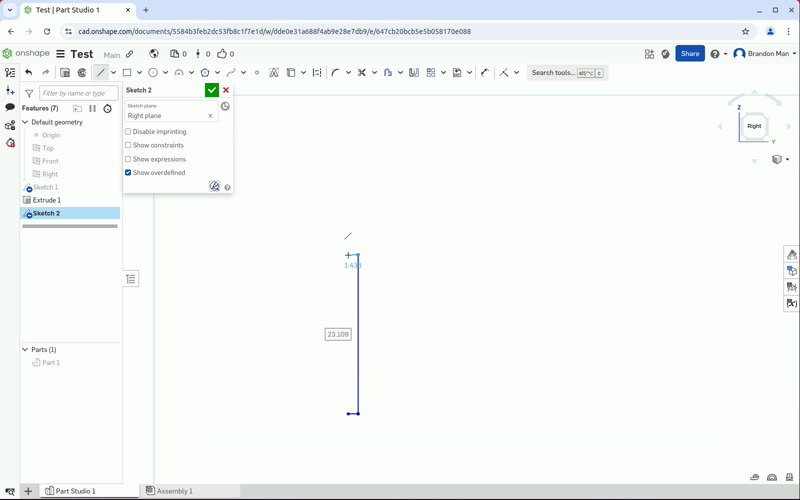
scroll(6)
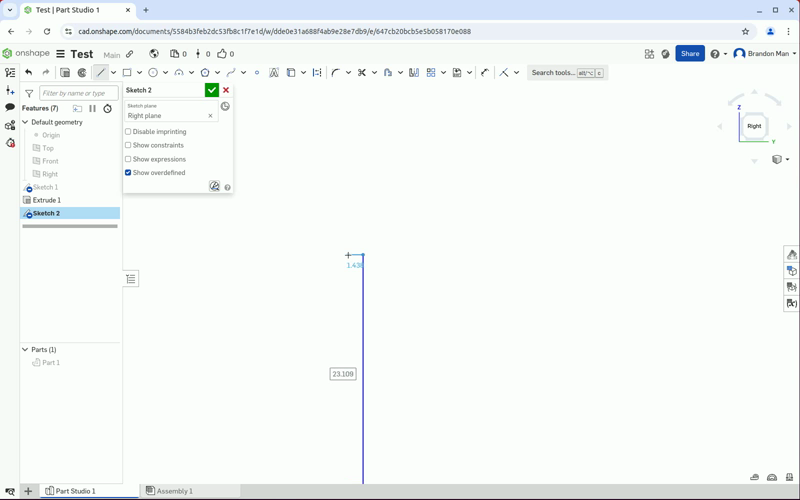
scroll(6)
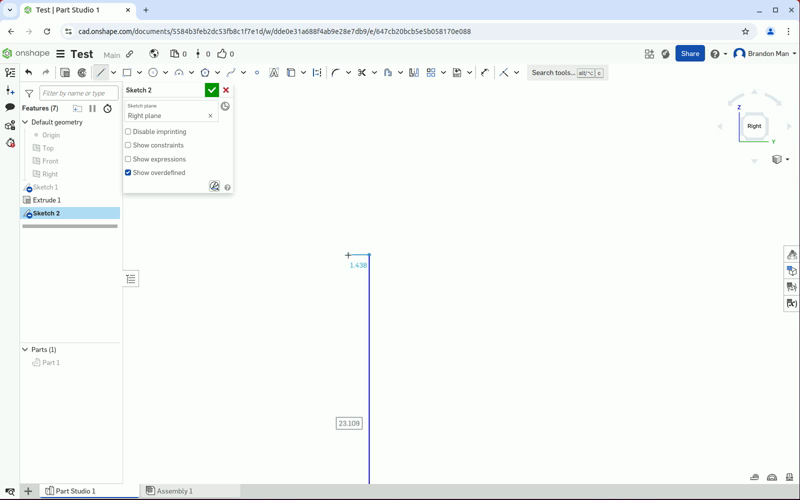
scroll(6)
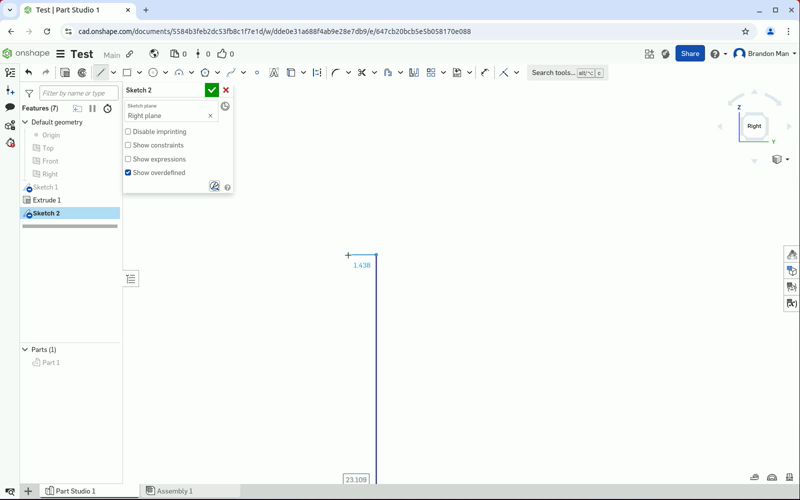
scroll(6)
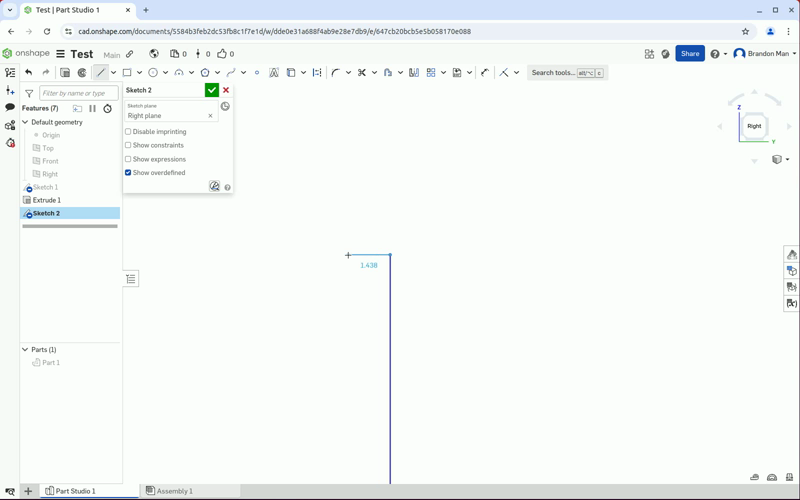
scroll(6)
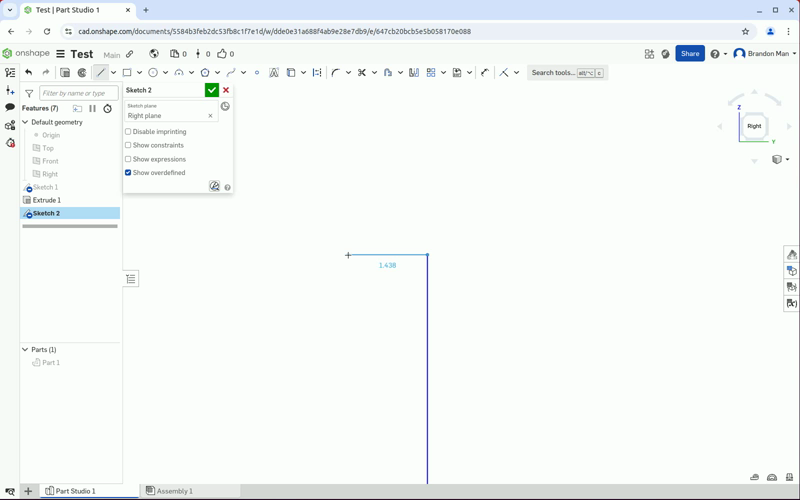
click(348, 254)
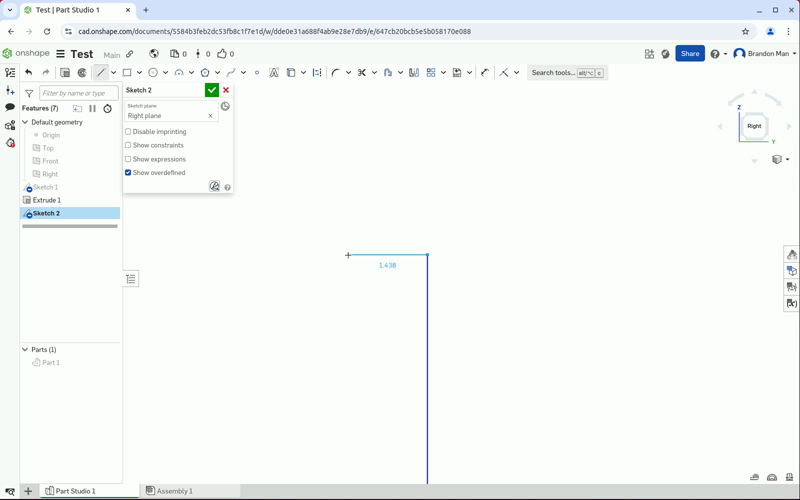
scroll(-6)
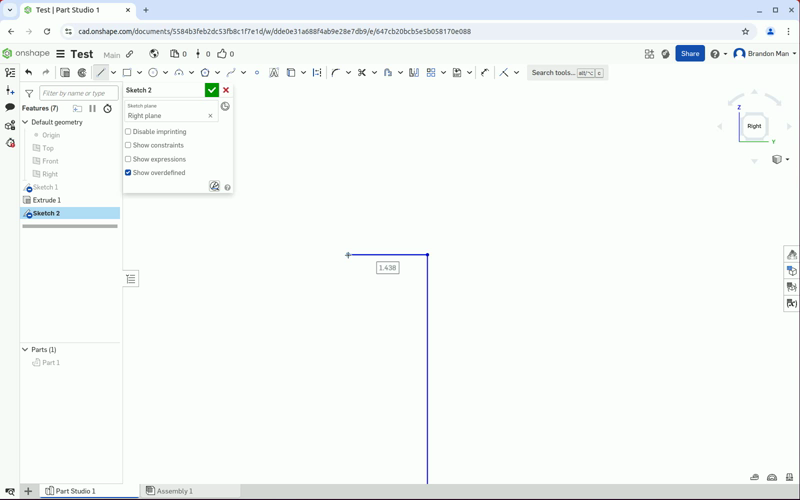
scroll(-6)
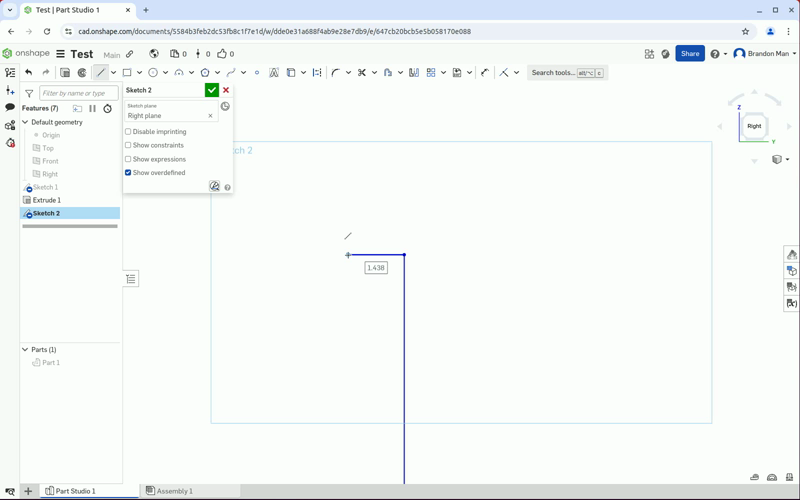
scroll(-6)
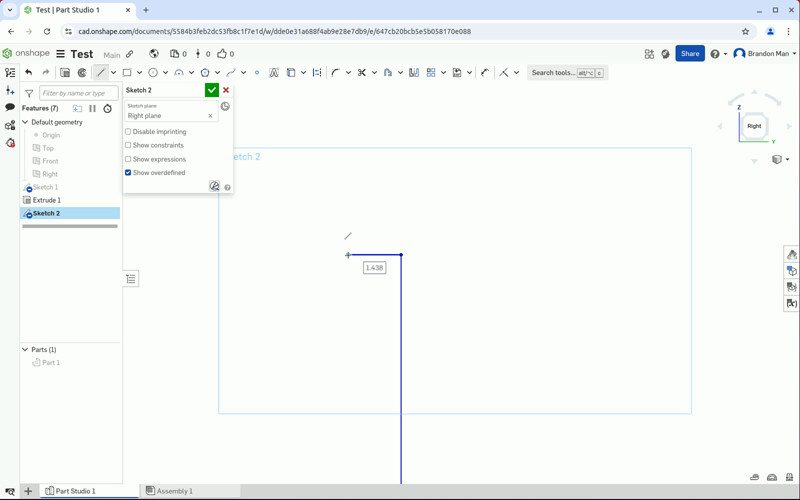
scroll(-6)
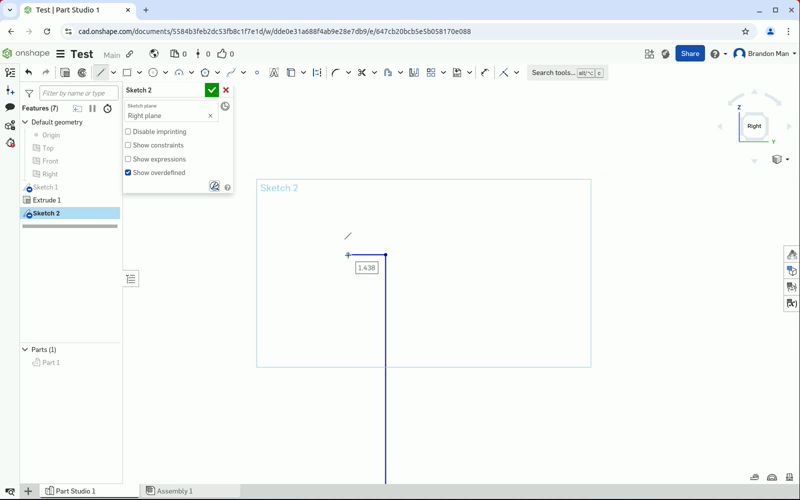
scroll(-6)
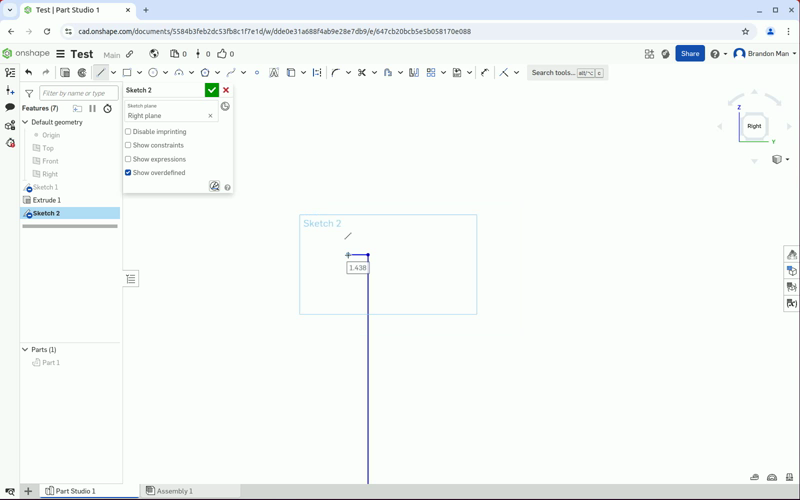
scroll(-6)
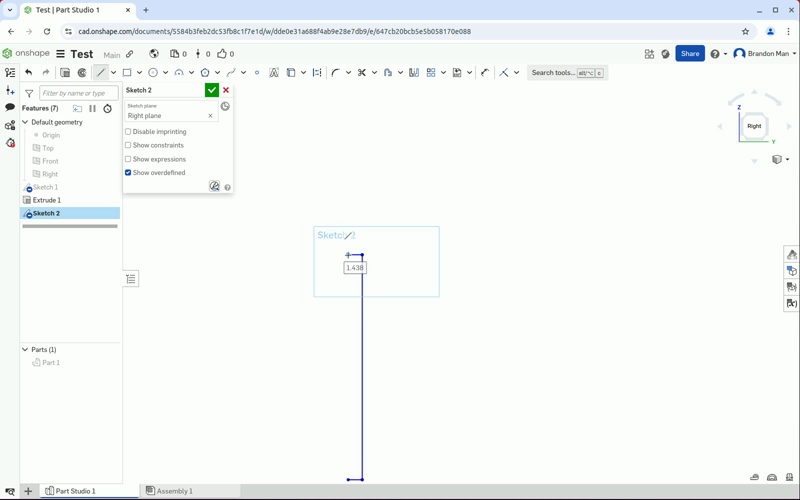
scroll(-6)
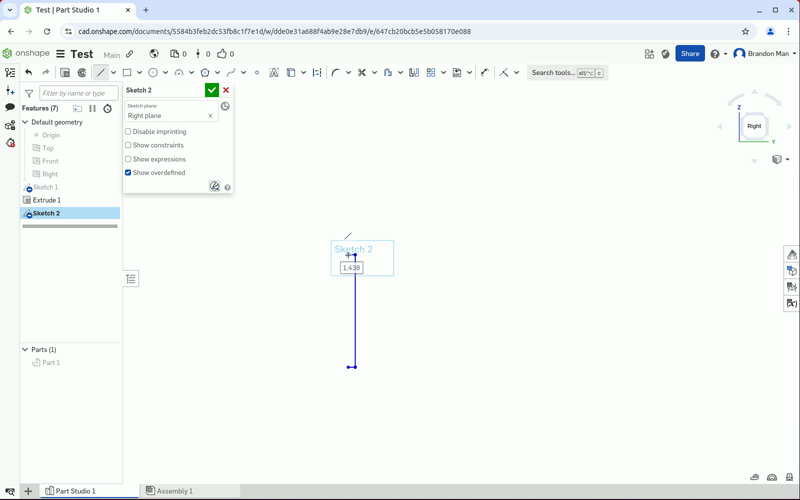
key_up(shift)
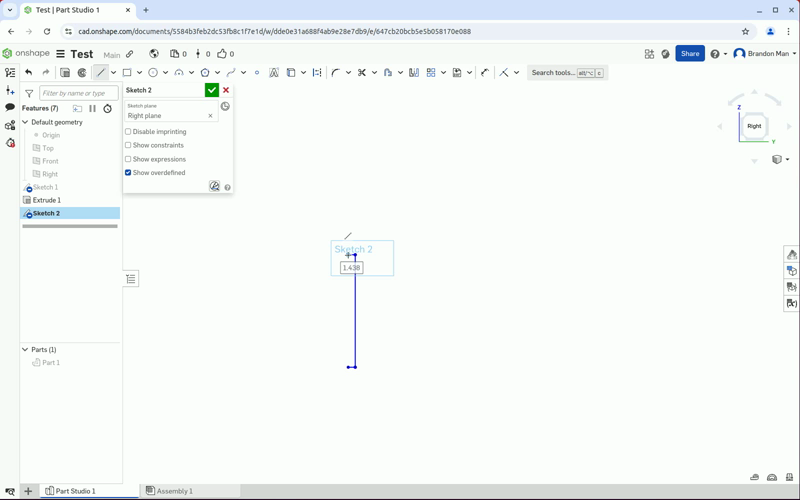
key_down(shift)
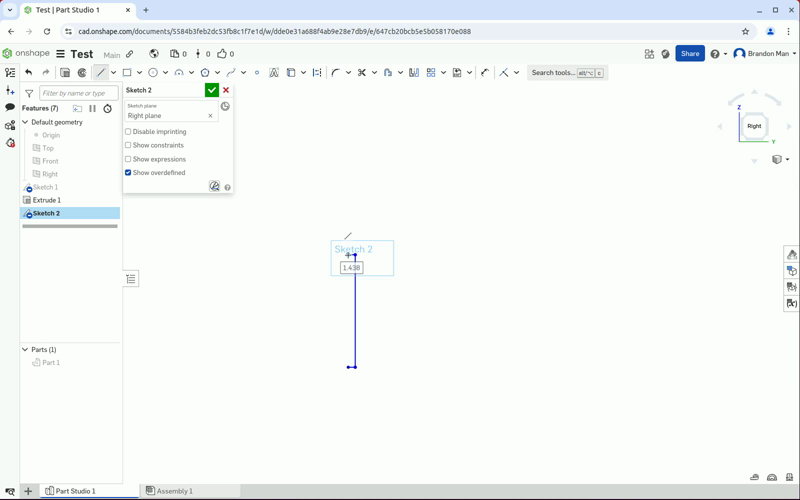
mouse_move(348, 367)
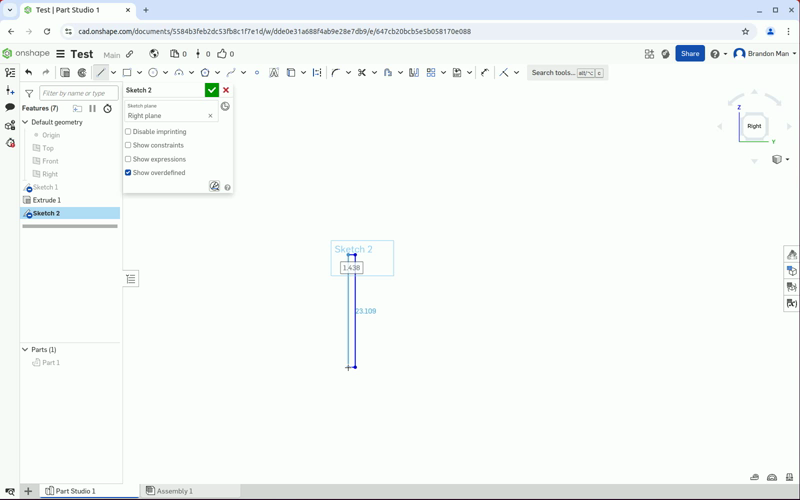
key_up(shift)
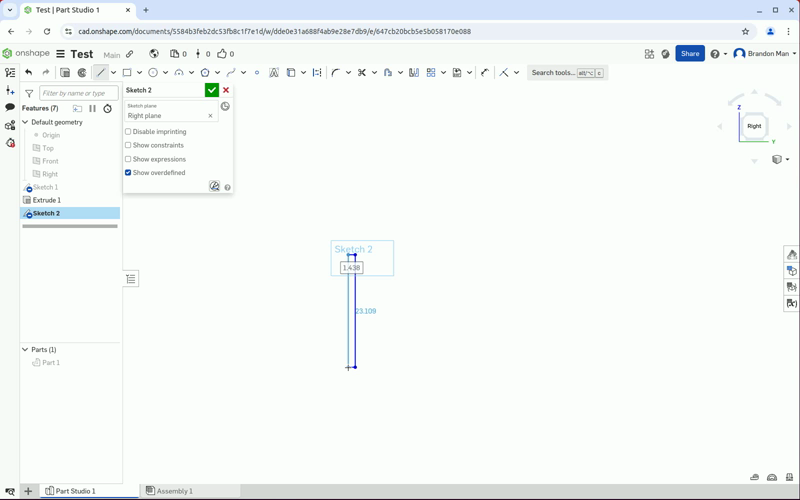
click(348, 367)
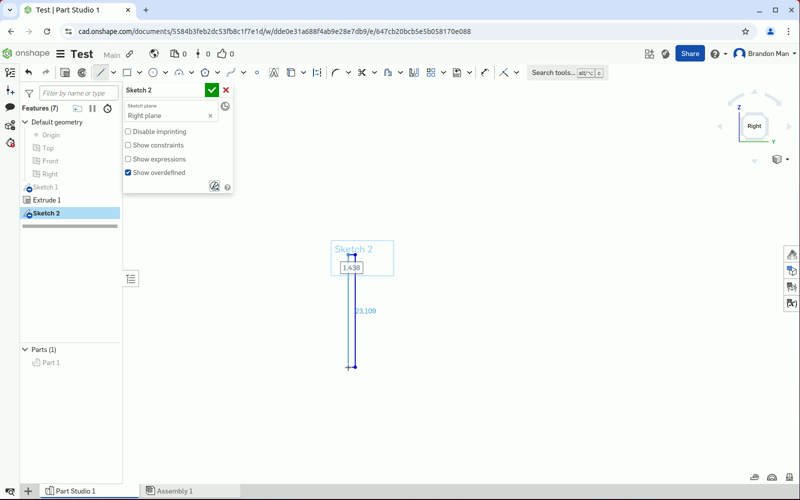
key(esc)
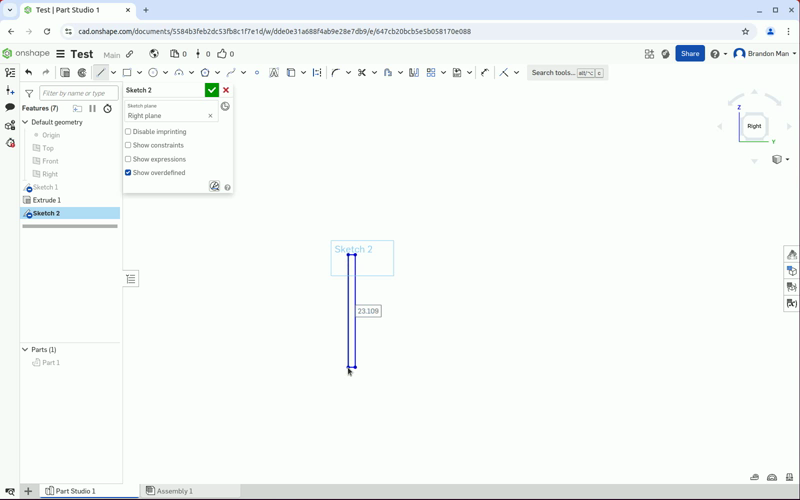
mouse_move(353, 284)
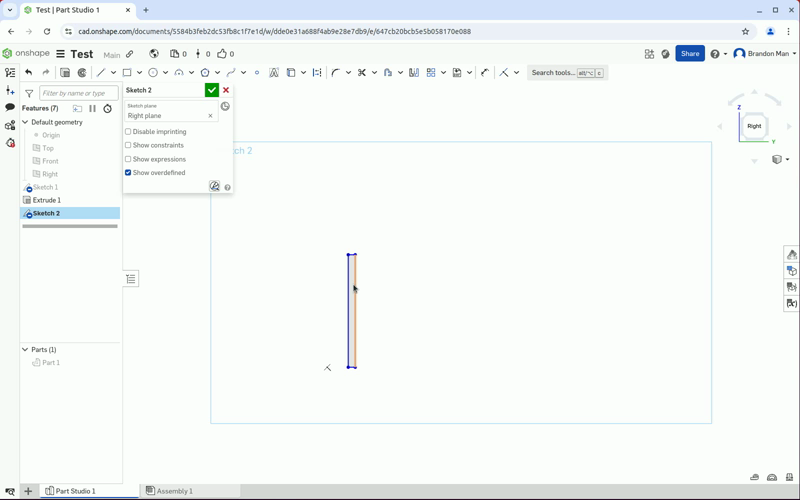
scroll(6)
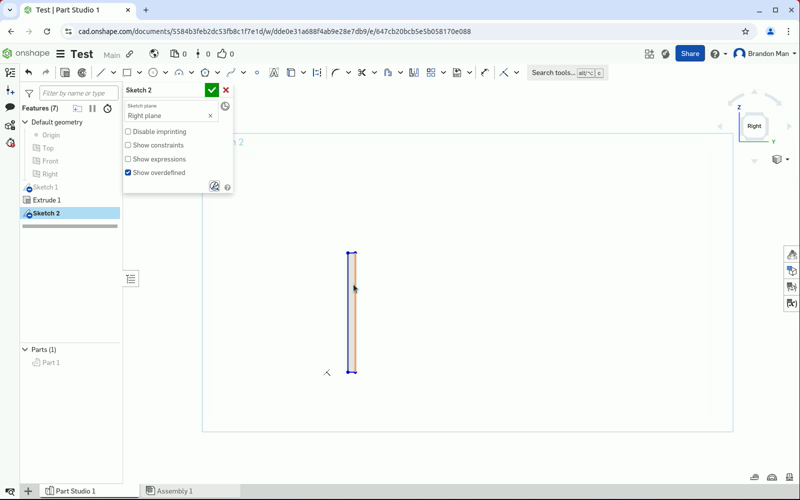
scroll(6)
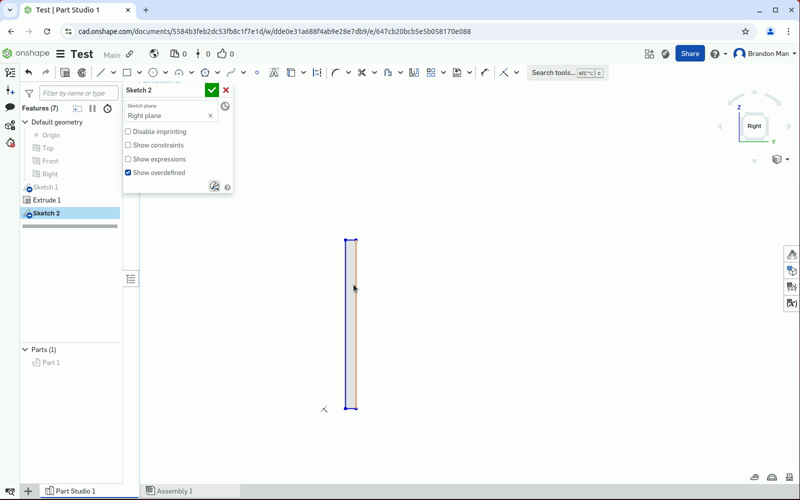
scroll(6)
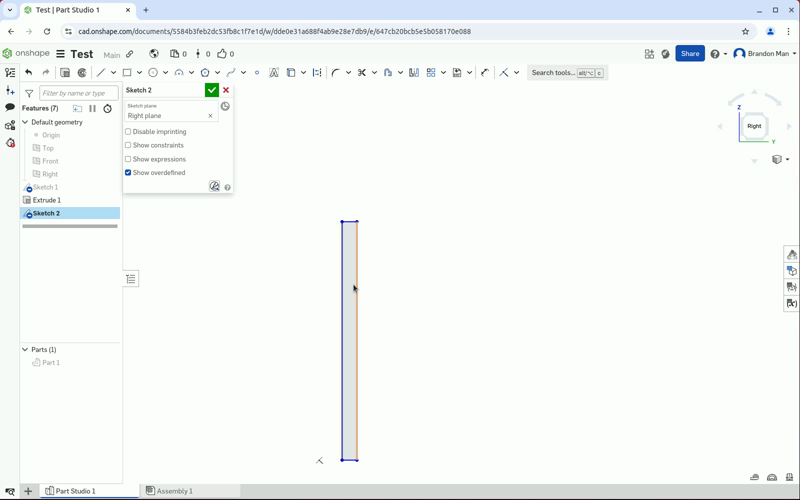
scroll(6)
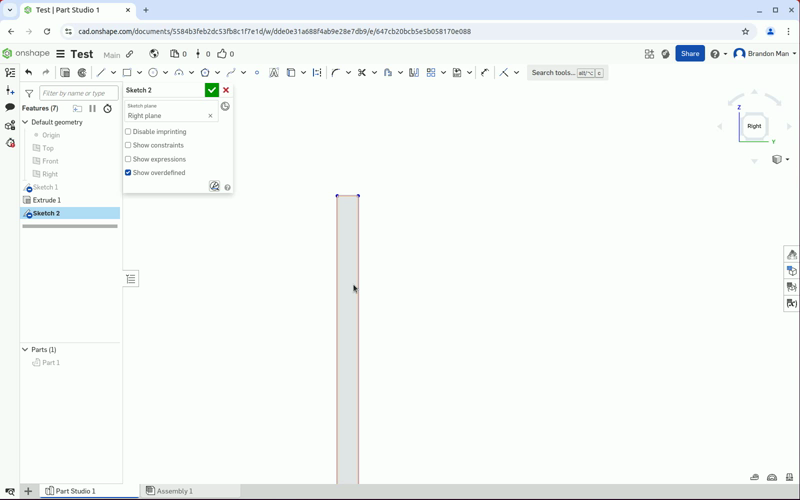
scroll(6)
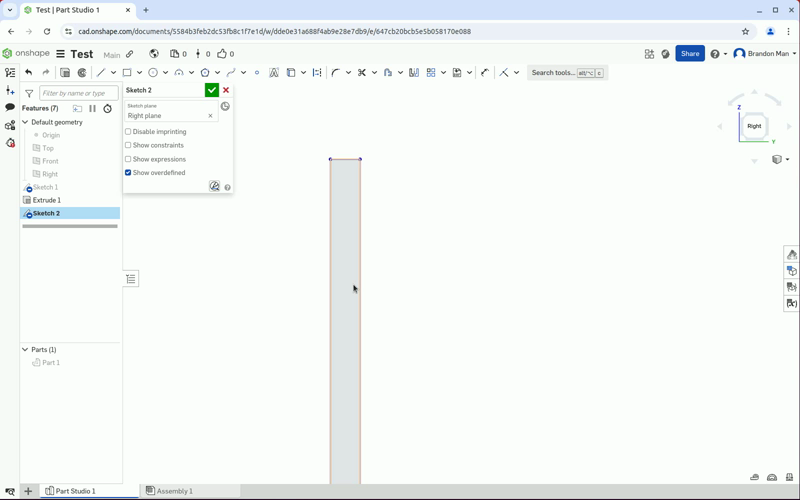
scroll(6)
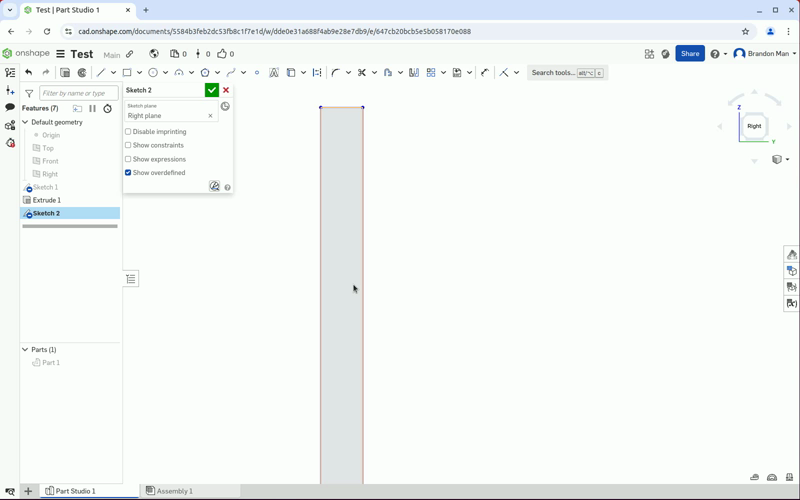
scroll(6)
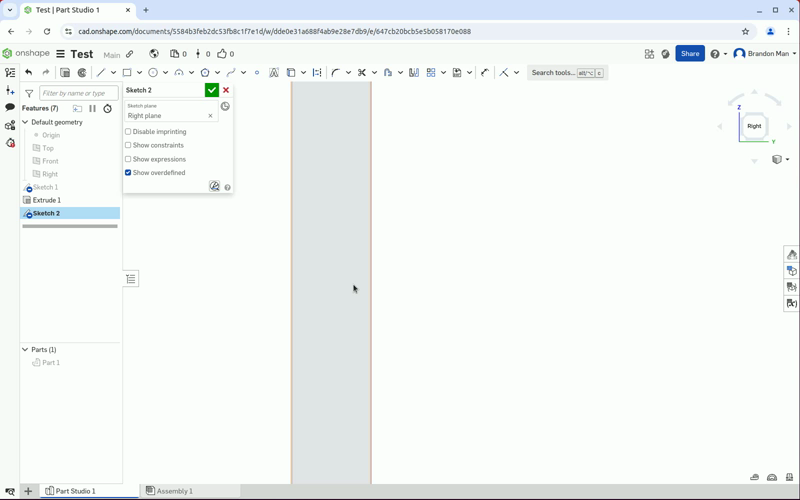
click(353, 284)
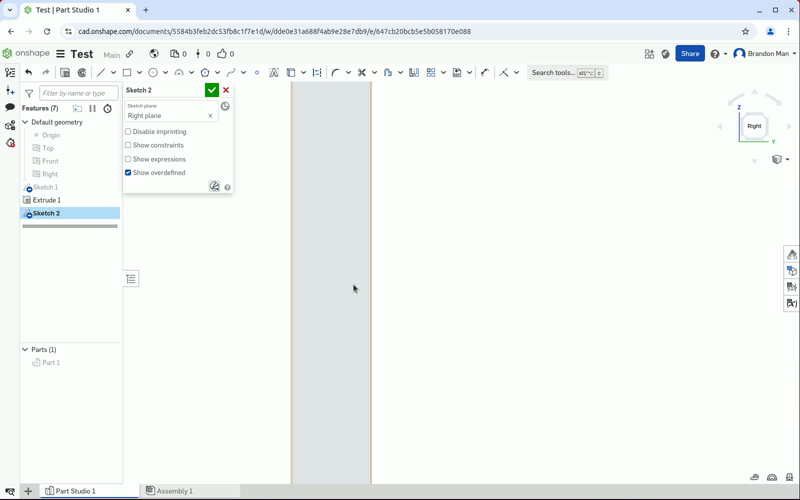
scroll(-6)
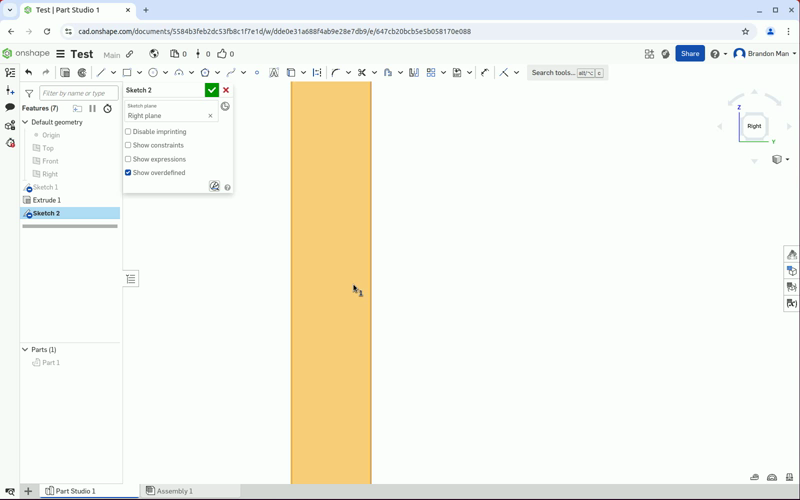
scroll(-6)
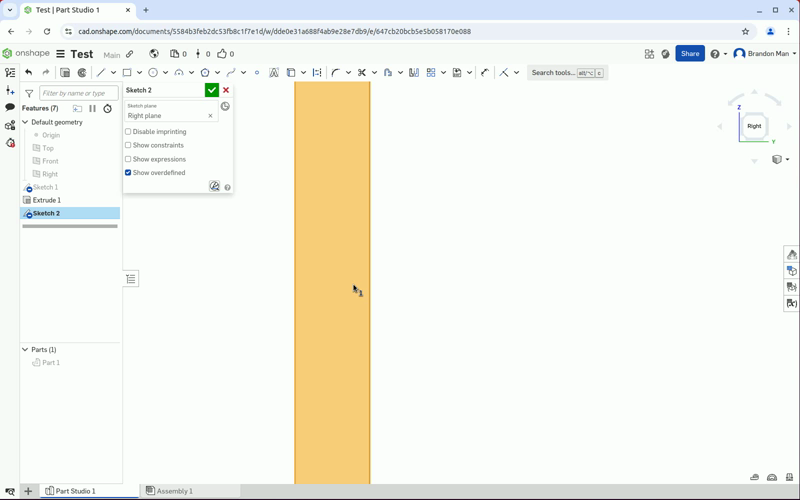
scroll(-6)
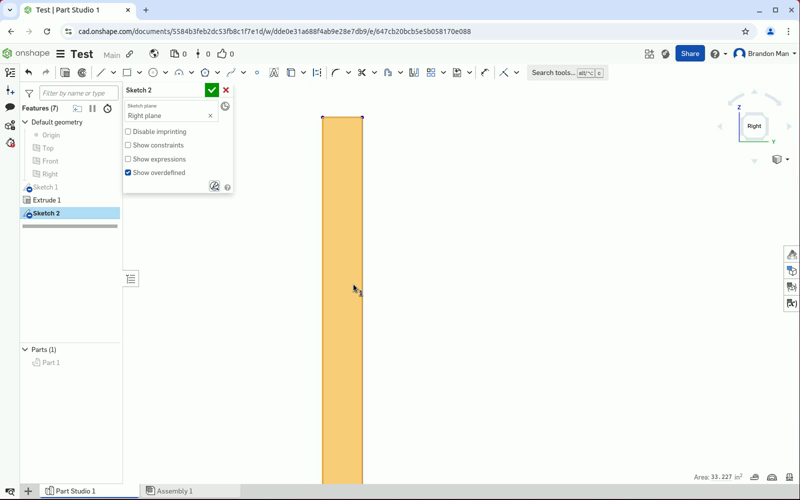
scroll(-6)
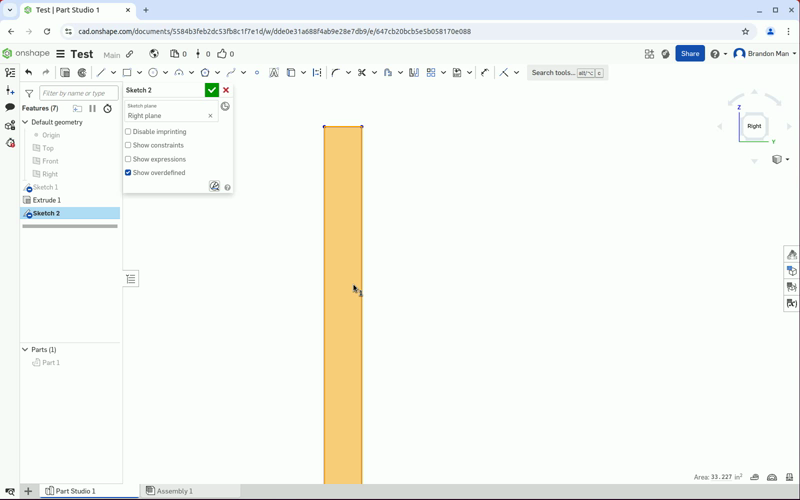
scroll(-6)
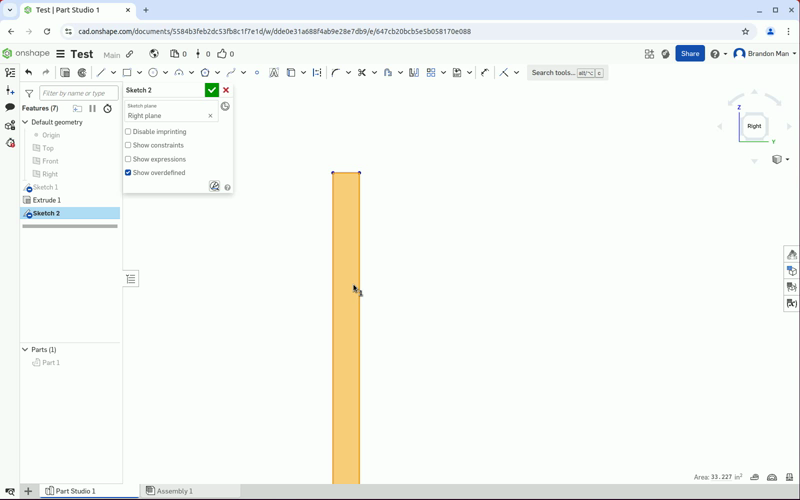
scroll(-6)
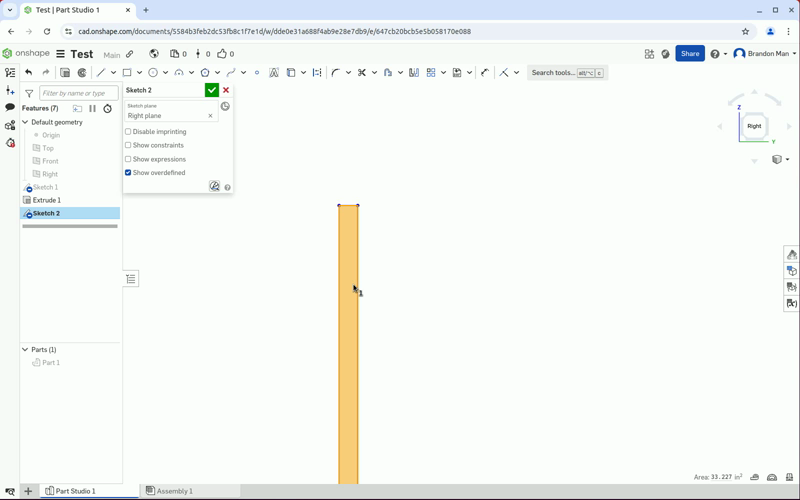
scroll(-6)
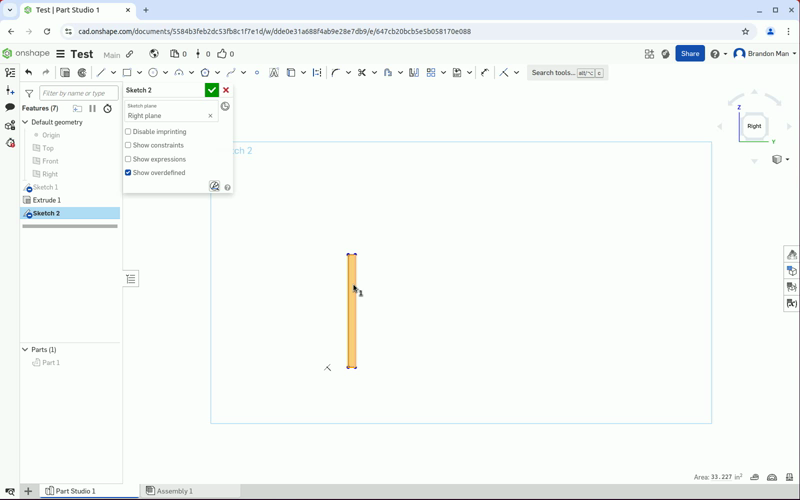
mouse_move(73, 352)
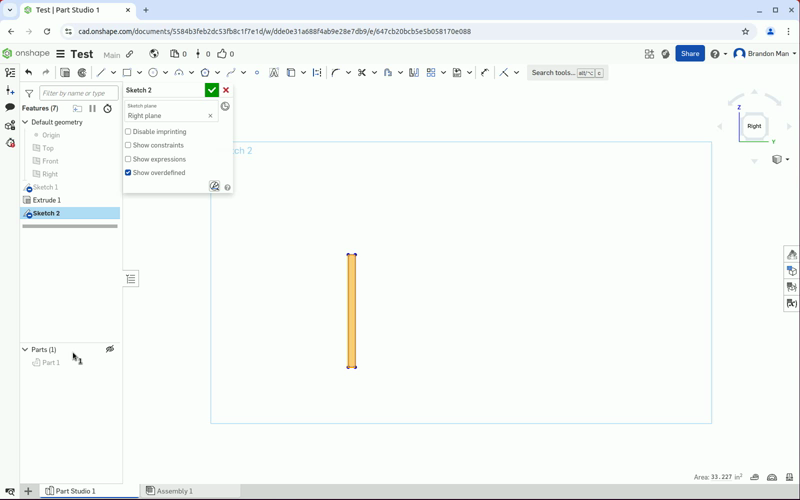
key(shift+y)
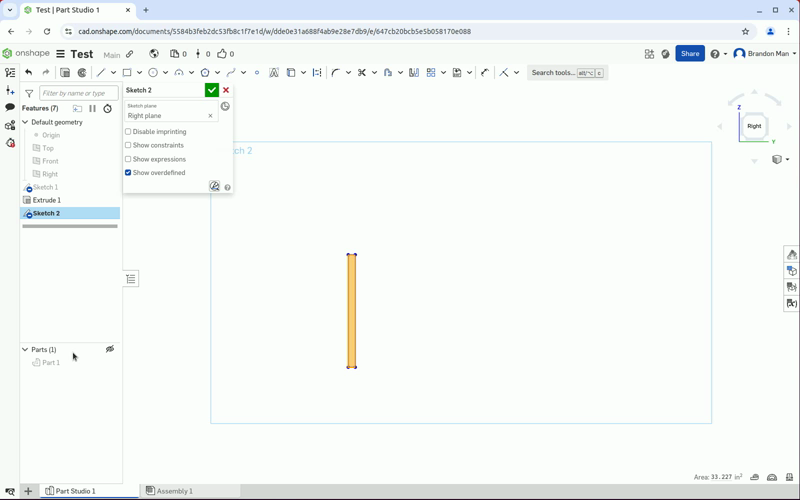
key(shift+e)
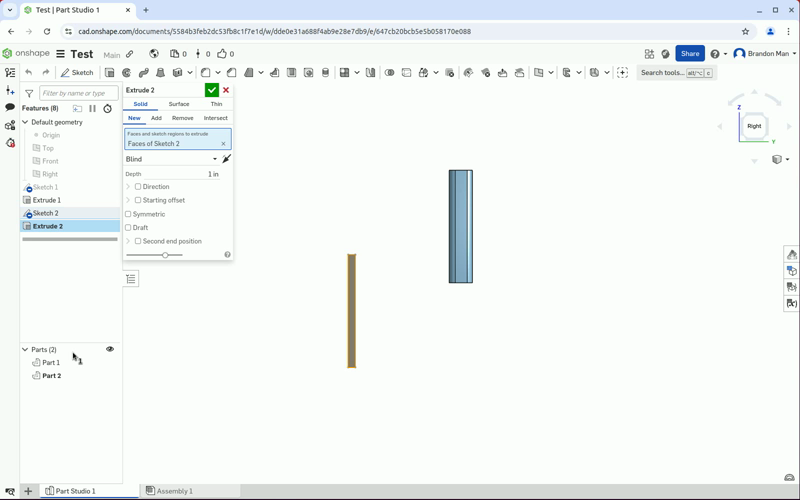
mouse_move(143, 106)
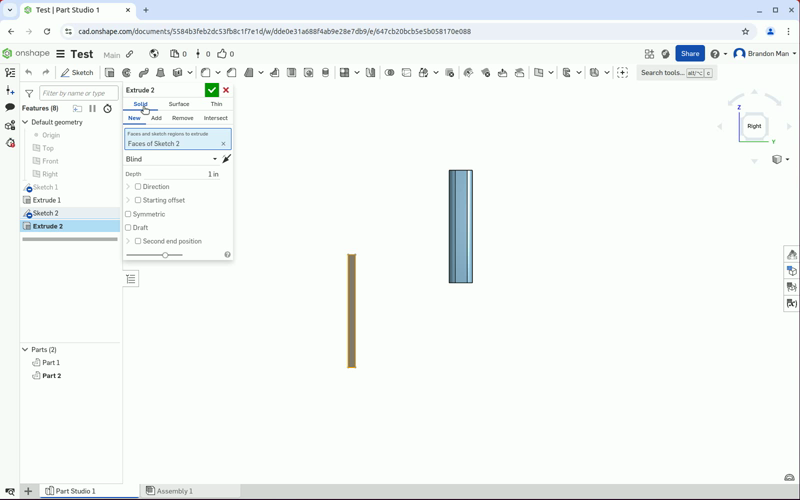
click(143, 106)
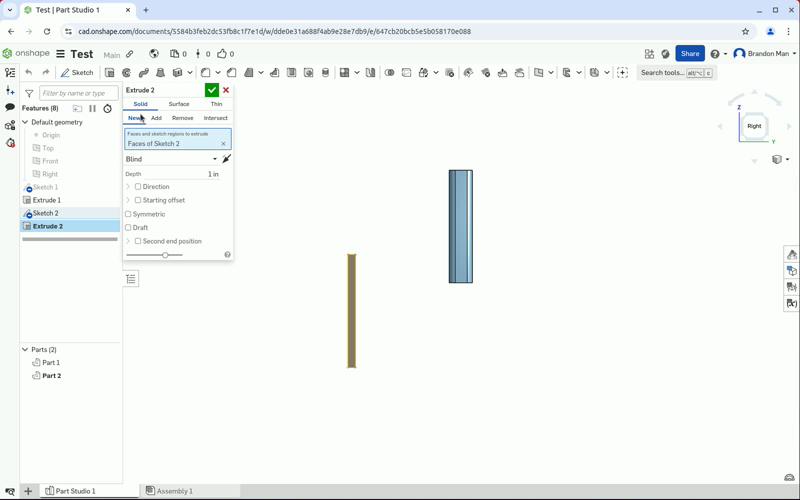
mouse_move(137, 120)
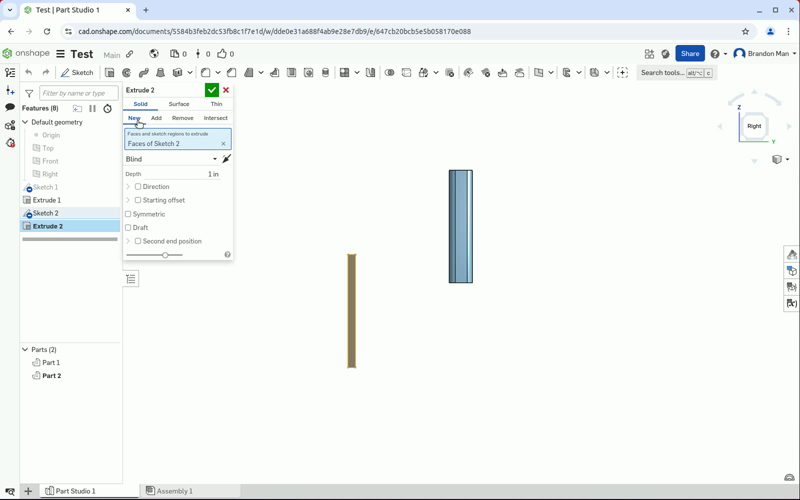
click(137, 120)
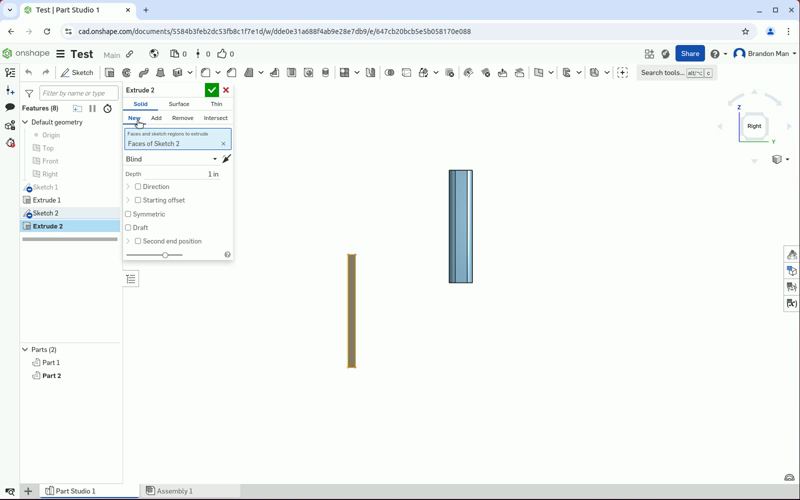
key(tab, 4)
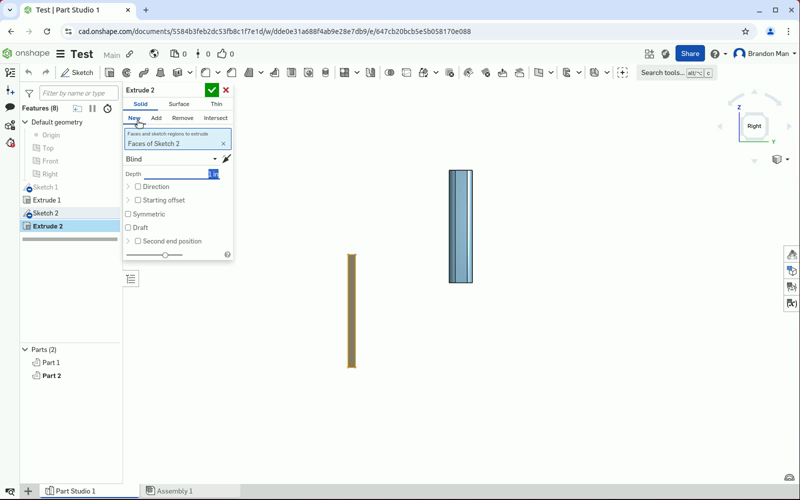
text(0.241)
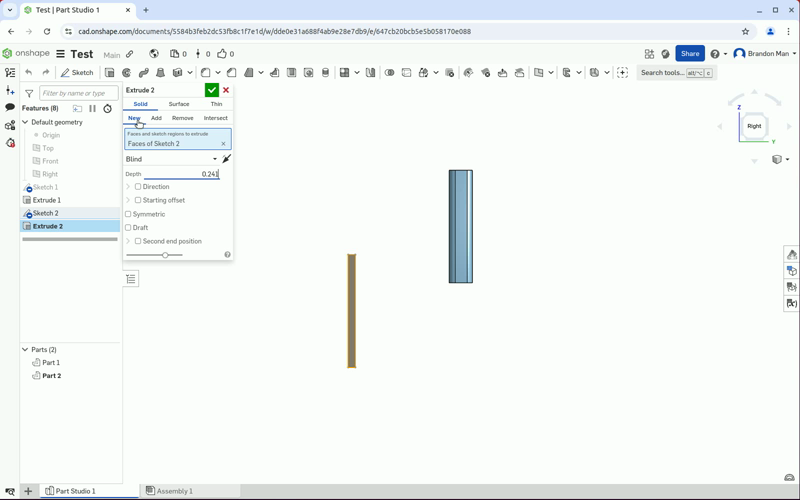
key(enter)
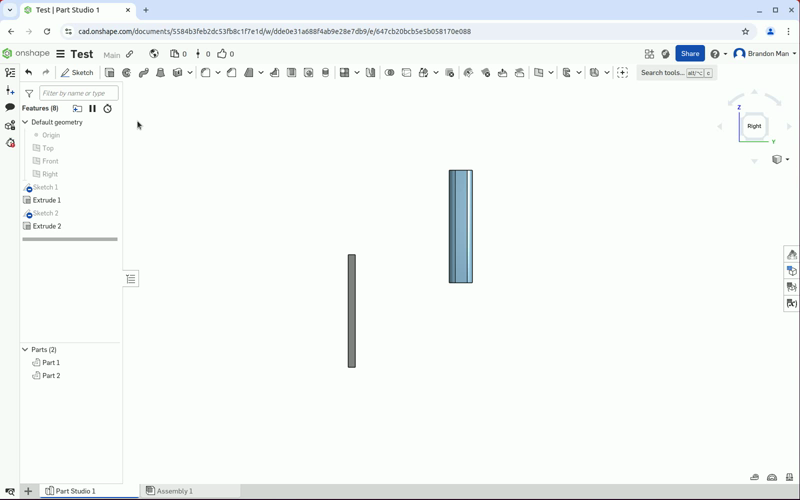
key(shift+h)
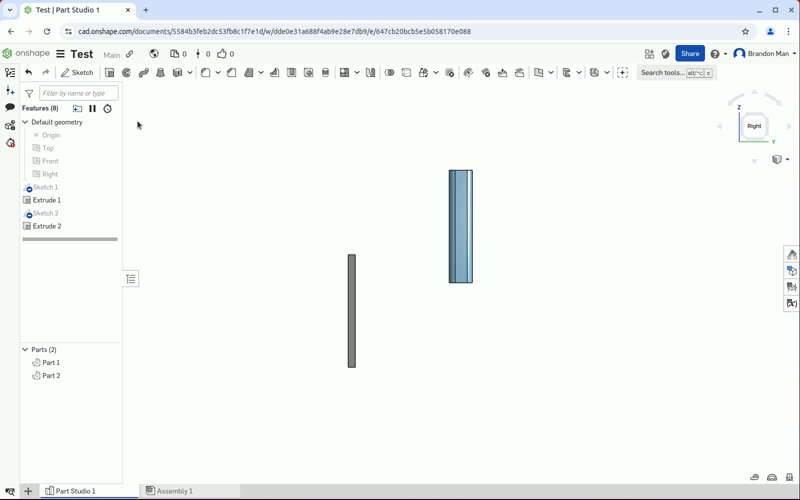
key(shift+h)
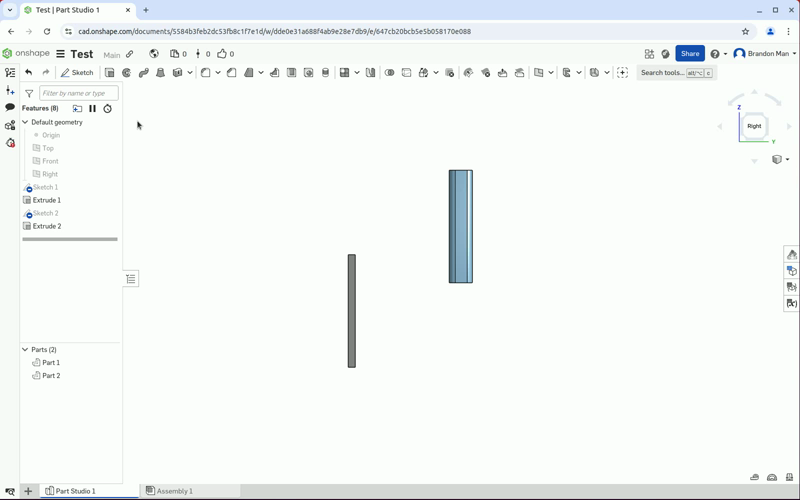
mouse_move(73, 189)
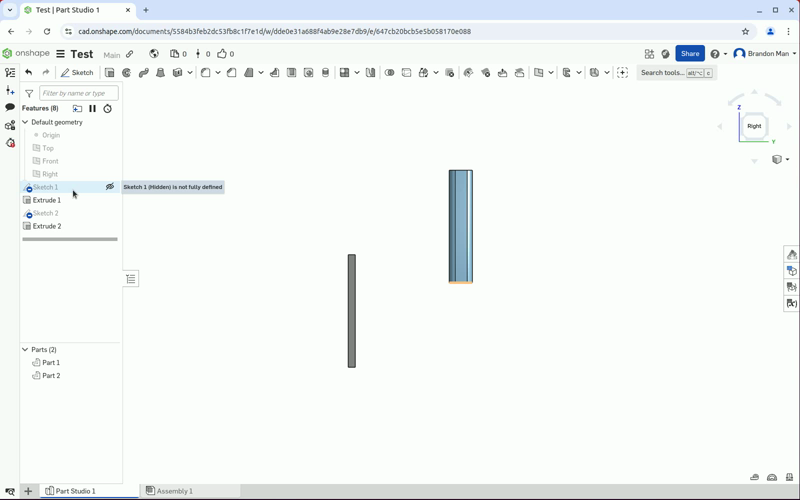
click(73, 189)
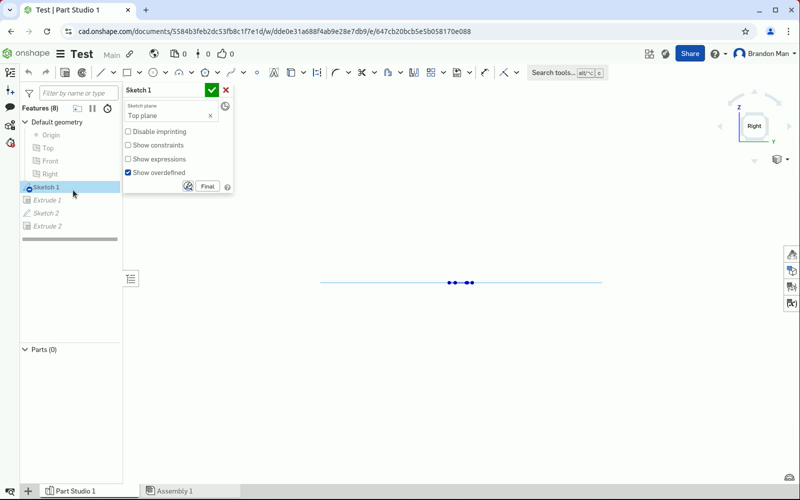
mouse_move(229, 92)
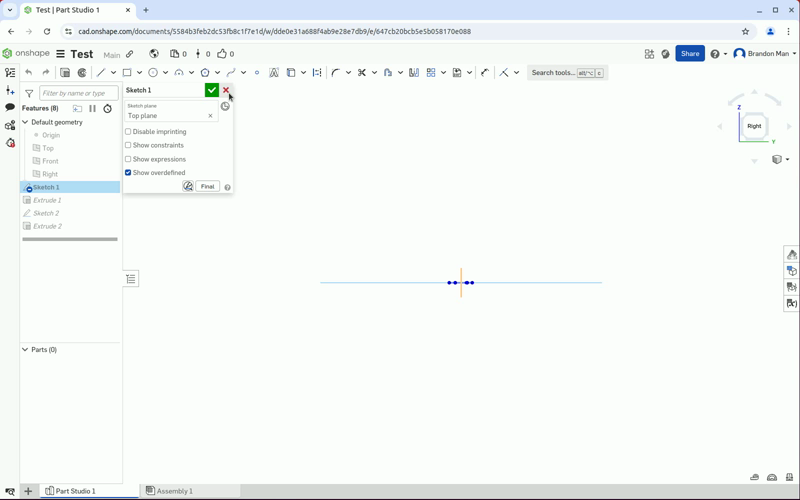
click(229, 92)
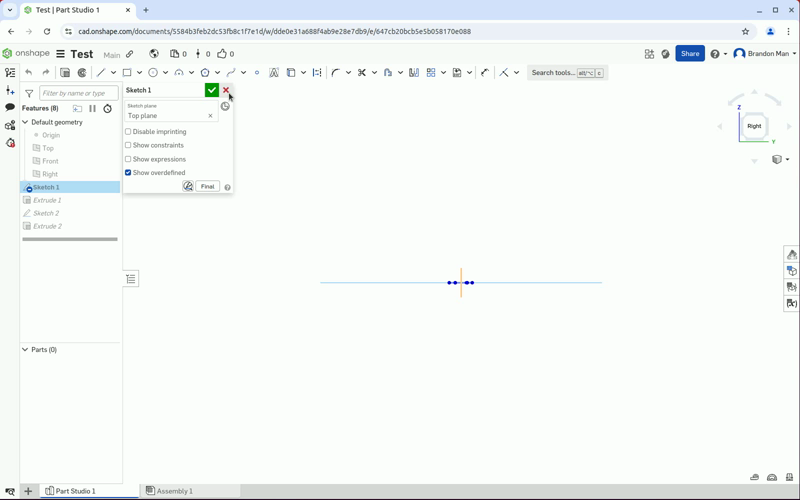
key(shift+s)
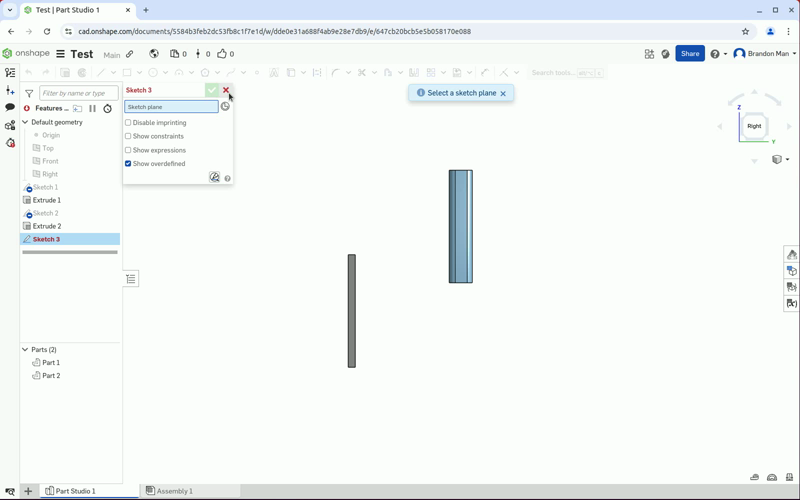
mouse_move(73, 176)
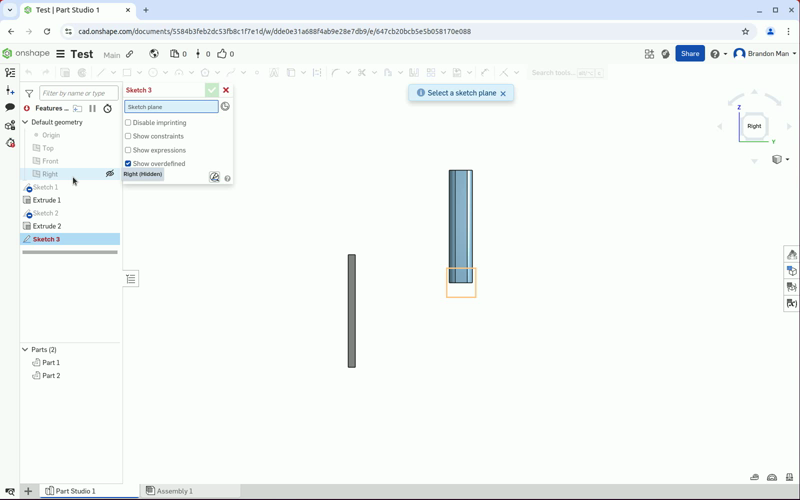
click(73, 176)
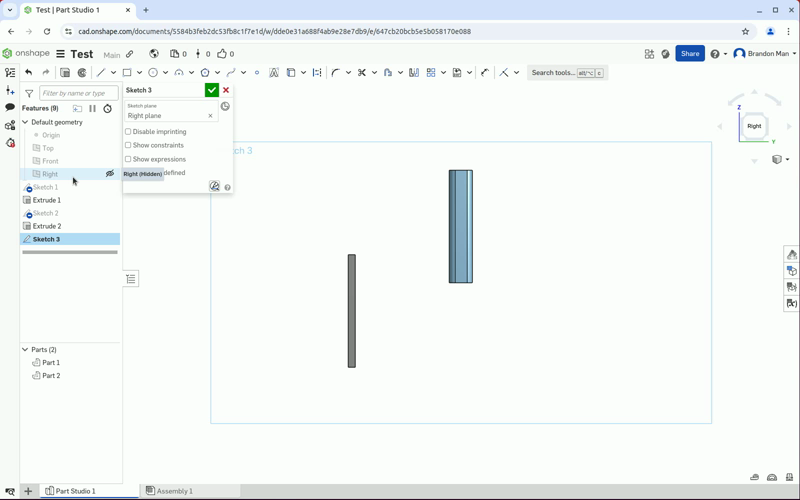
mouse_move(73, 352)
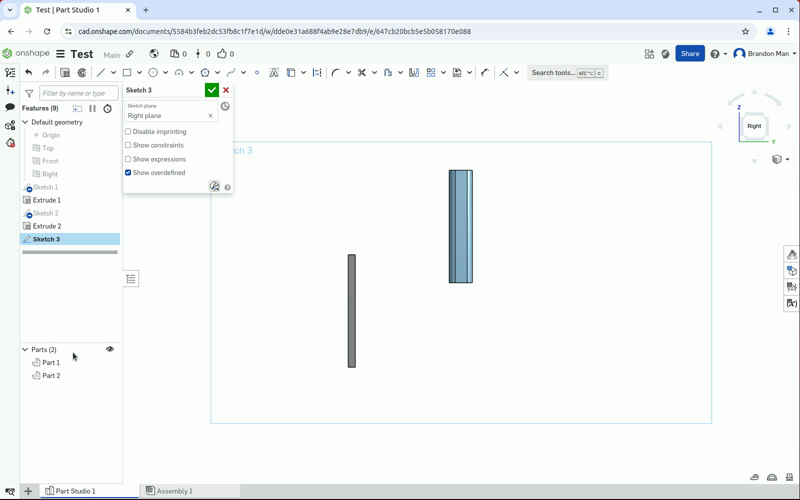
key(y)
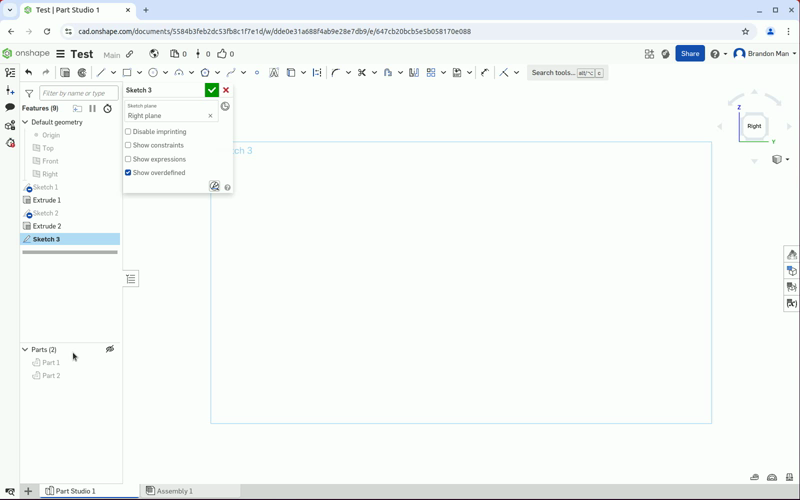
key(l)
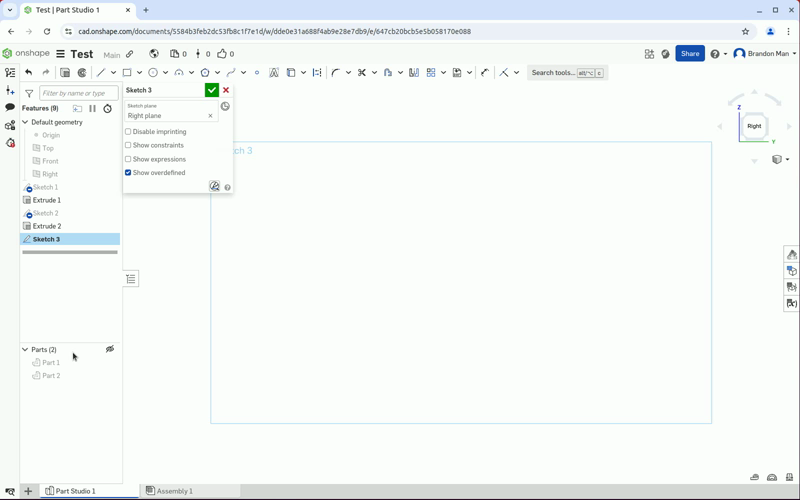
key_down(shift)
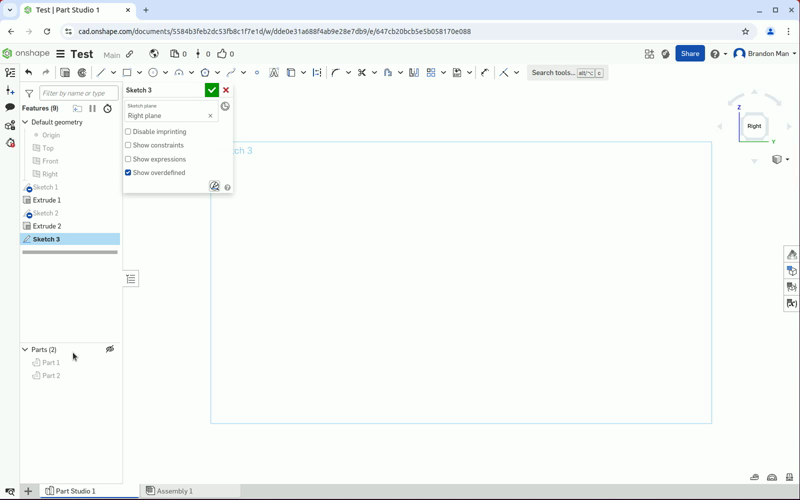
mouse_move(545, 354)
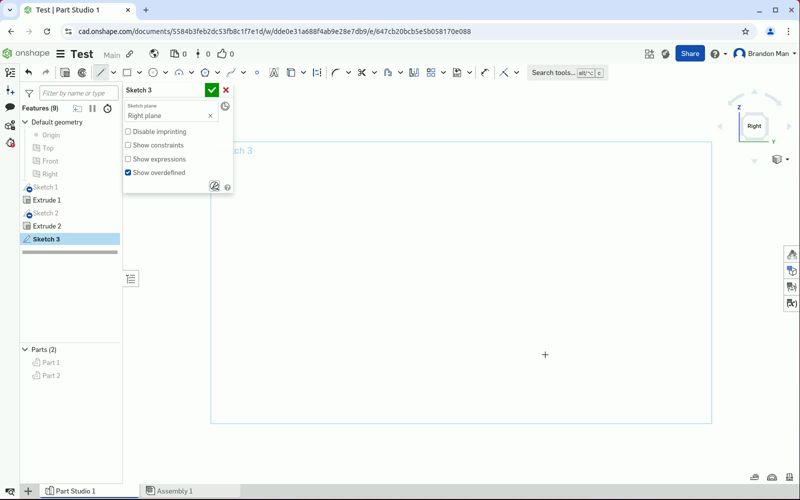
click(545, 354)
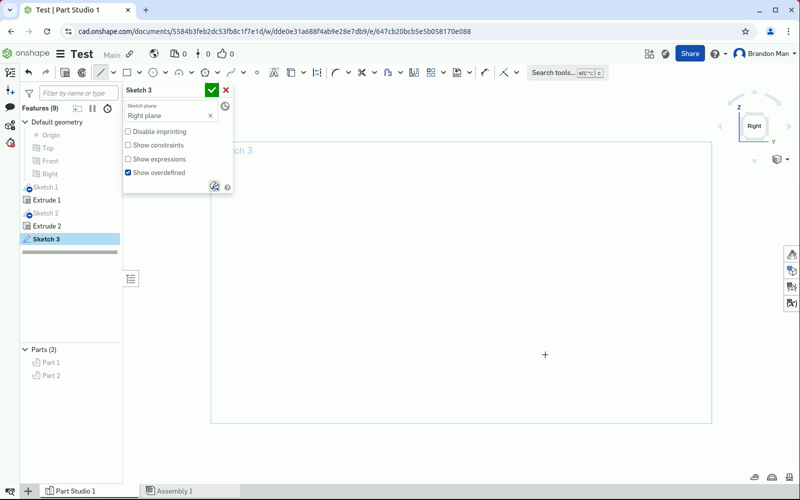
key_up(shift)
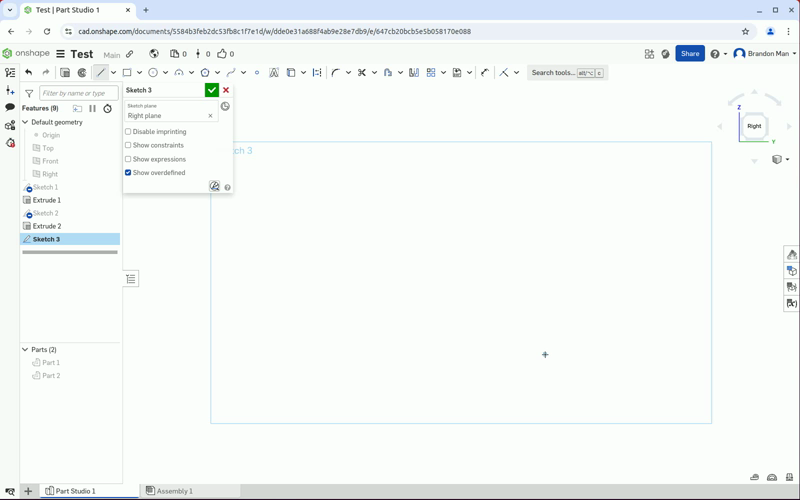
key_down(shift)
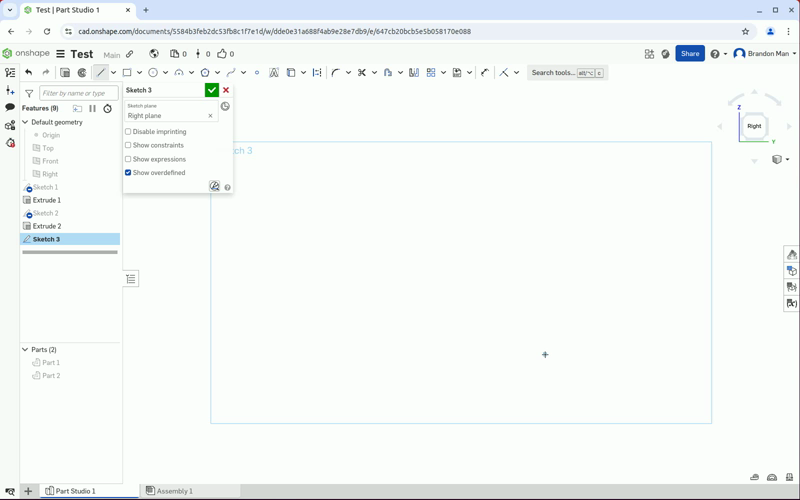
mouse_move(575, 354)
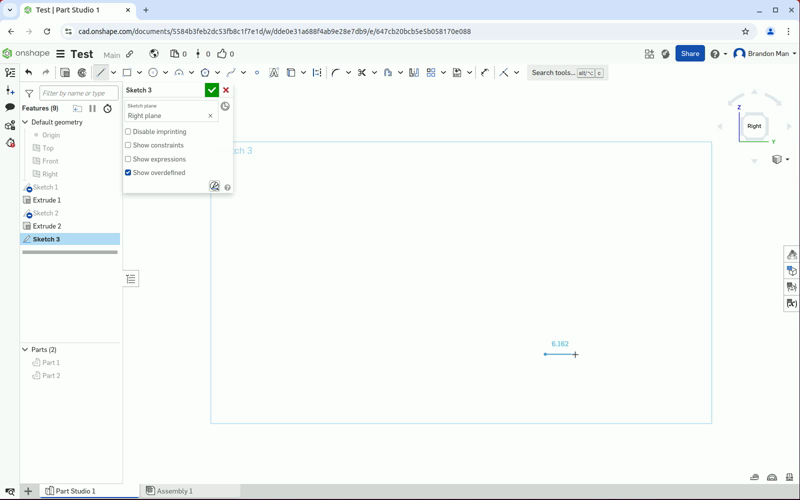
mouse_move(552, 354)
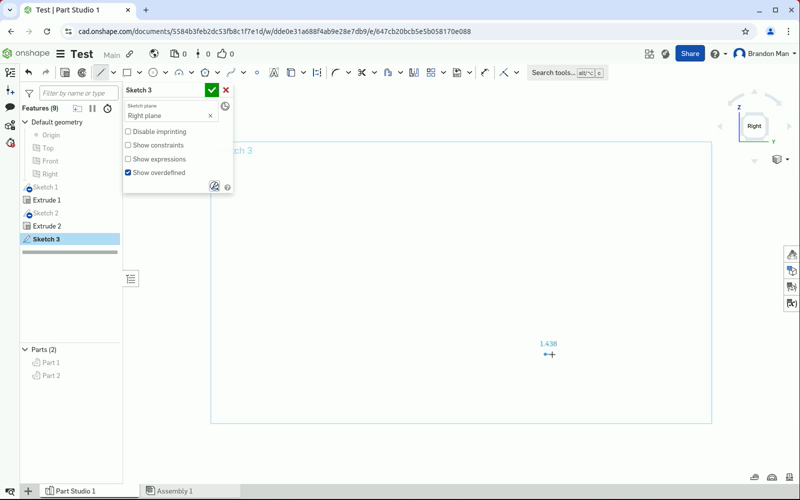
scroll(6)
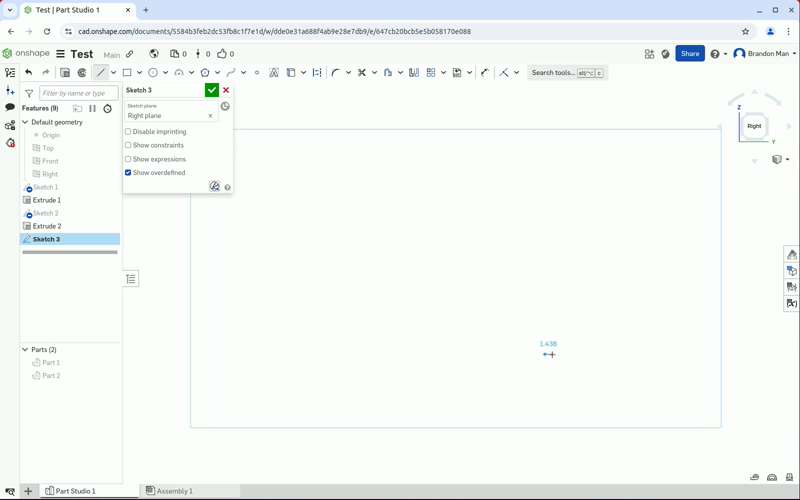
scroll(6)
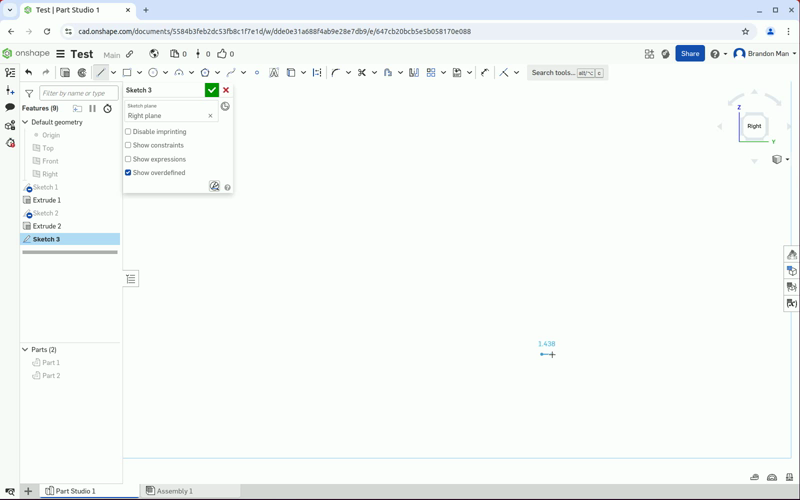
scroll(6)
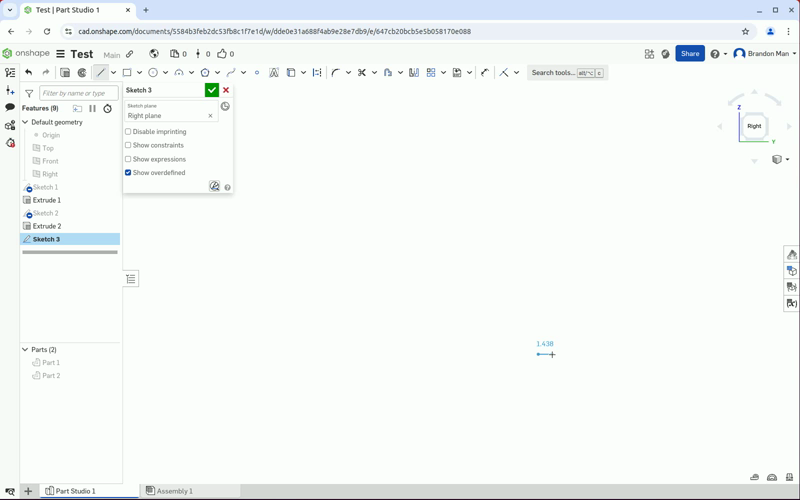
scroll(6)
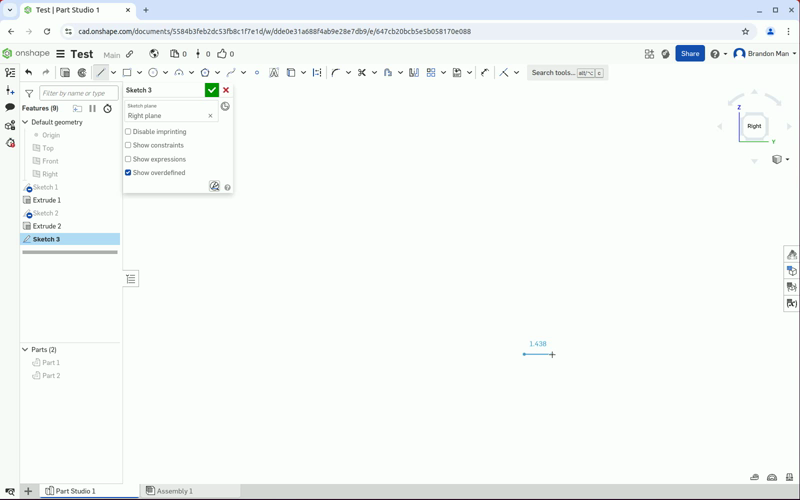
scroll(6)
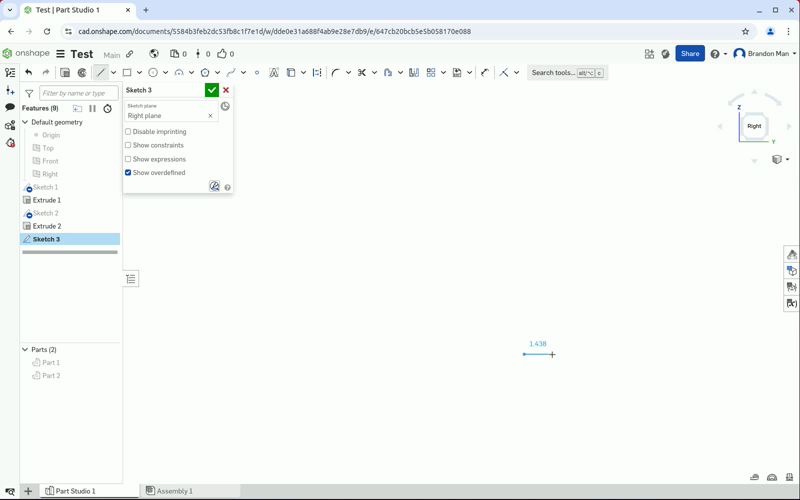
scroll(6)
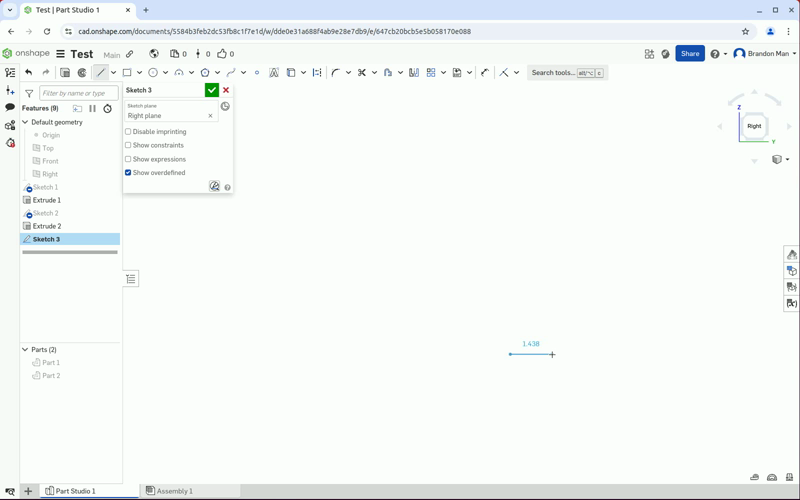
scroll(6)
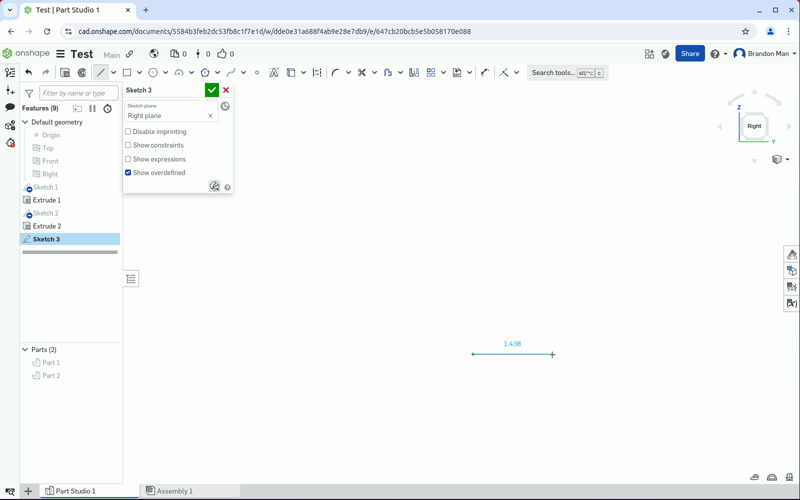
click(552, 354)
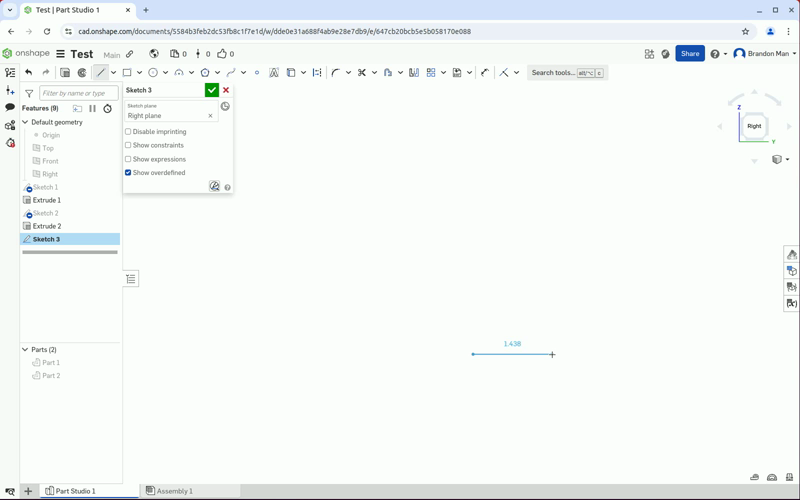
scroll(-6)
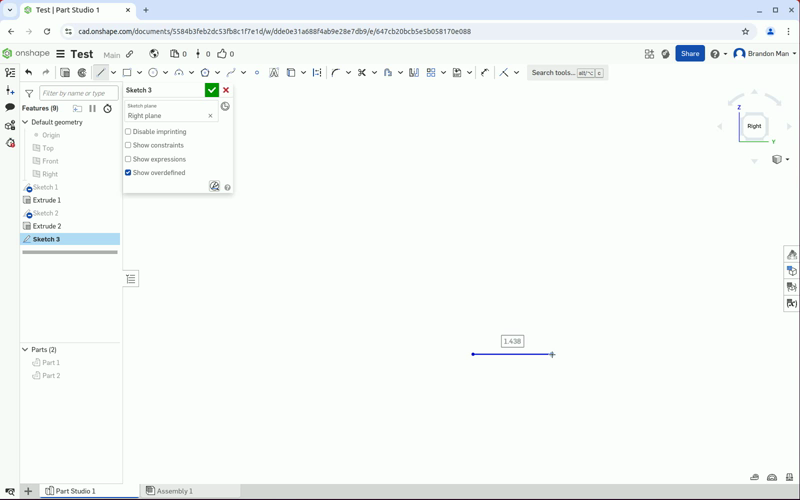
scroll(-6)
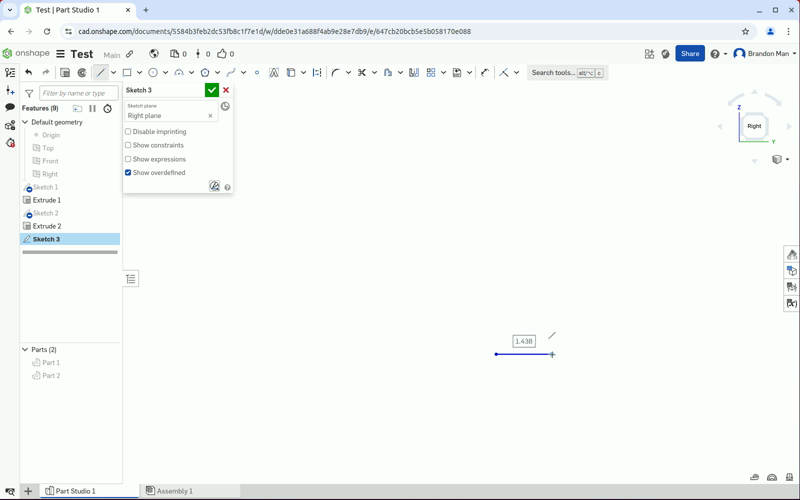
scroll(-6)
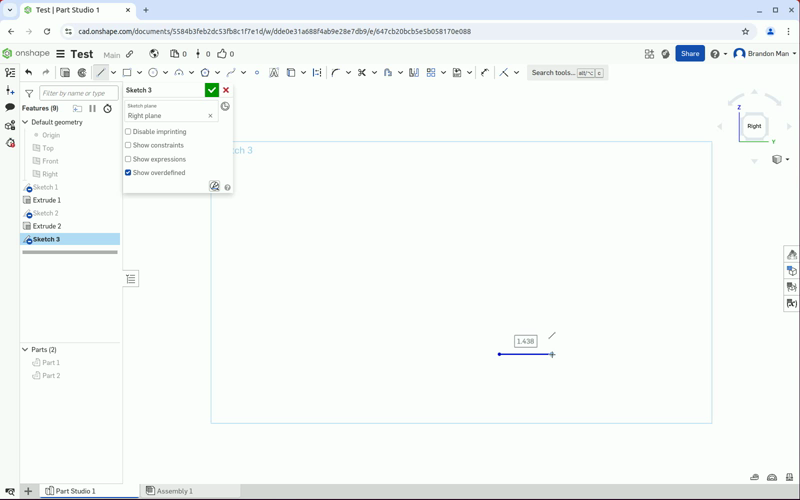
scroll(-6)
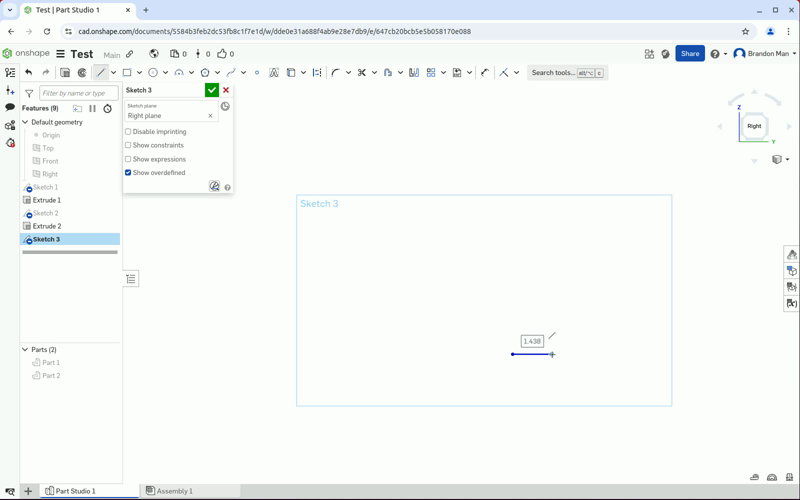
scroll(-6)
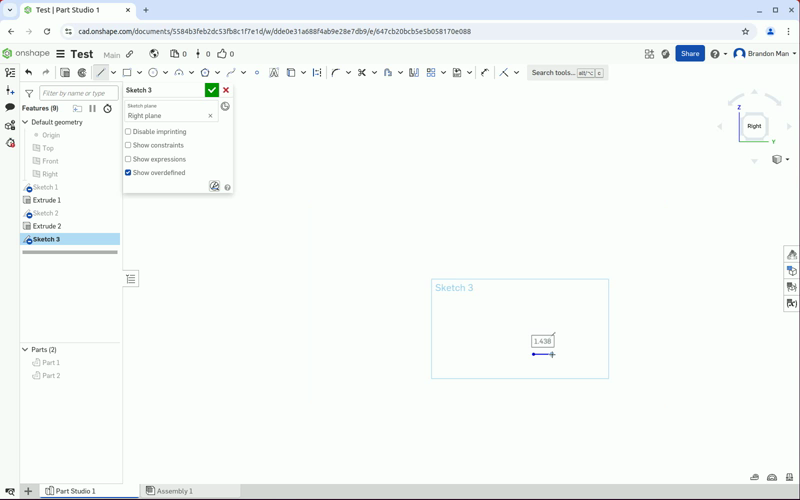
scroll(-6)
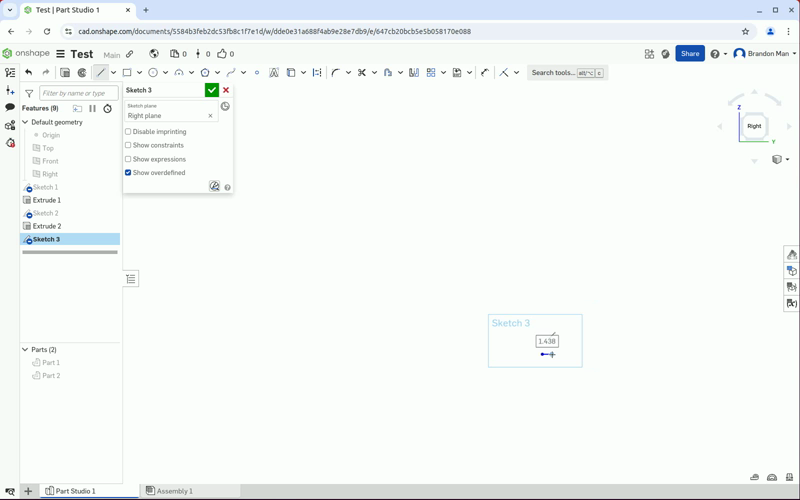
scroll(-6)
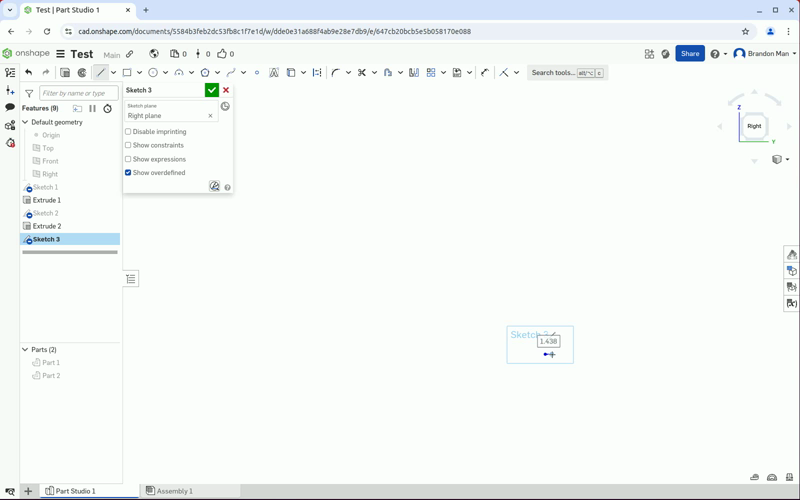
key_up(shift)
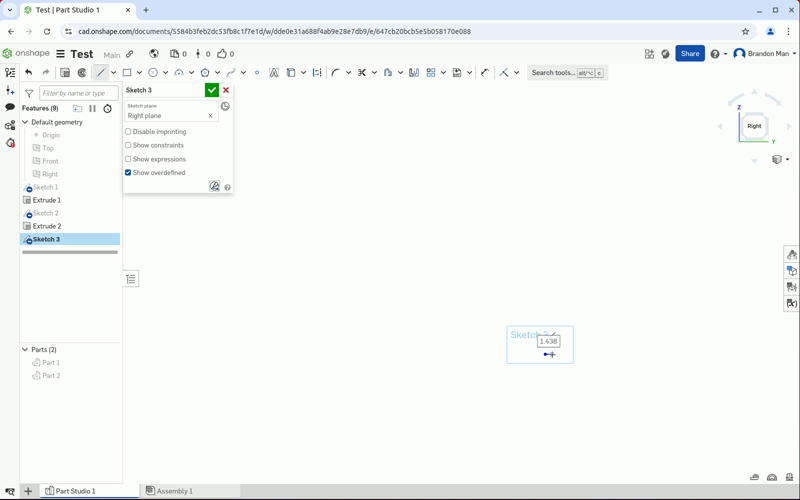
key_down(shift)
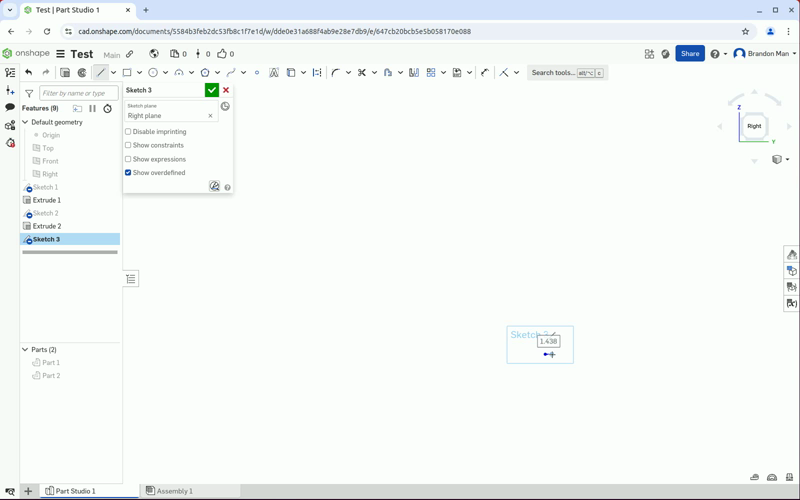
mouse_move(552, 242)
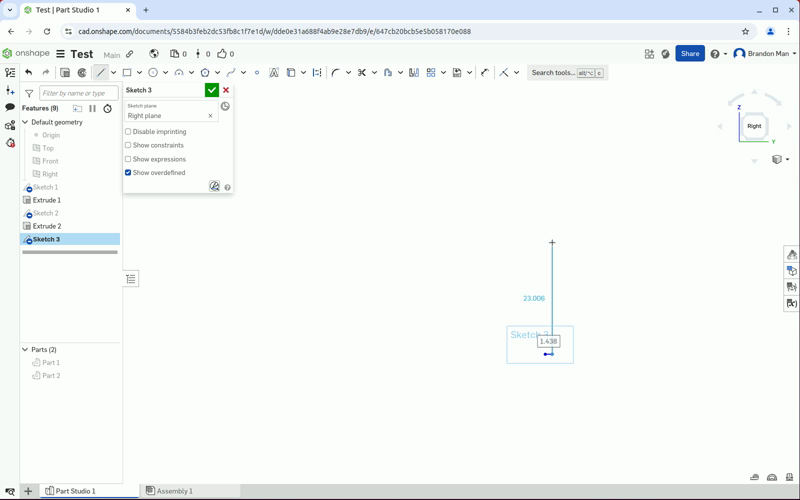
click(552, 242)
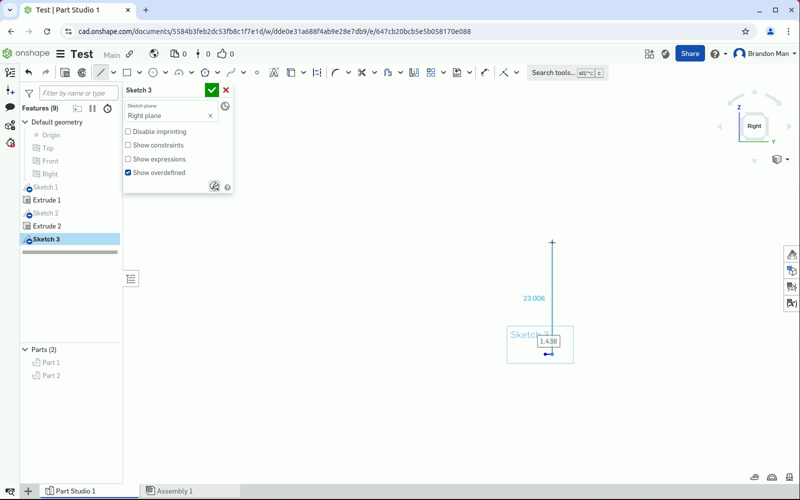
key_up(shift)
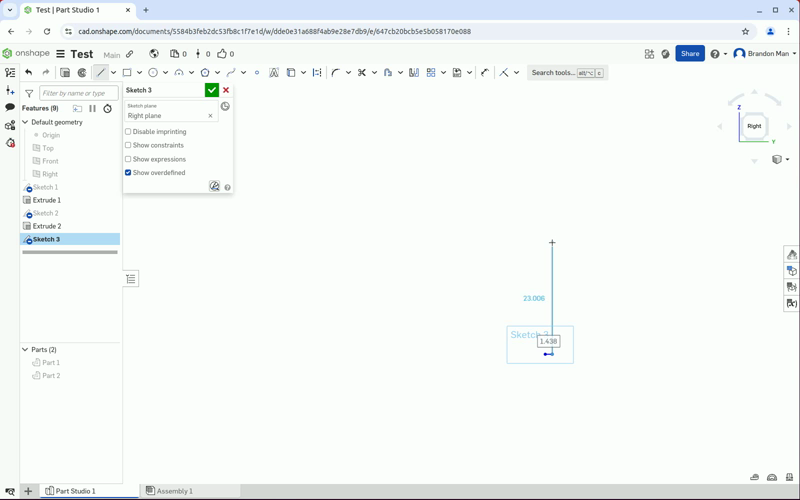
key_down(shift)
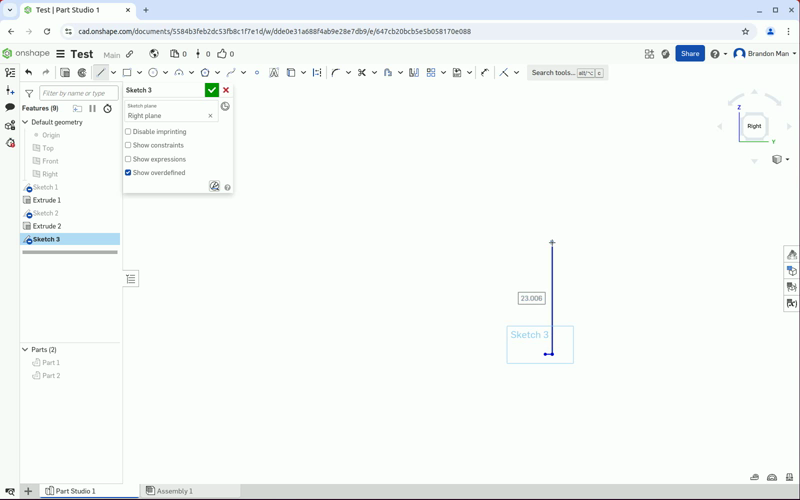
mouse_move(582, 242)
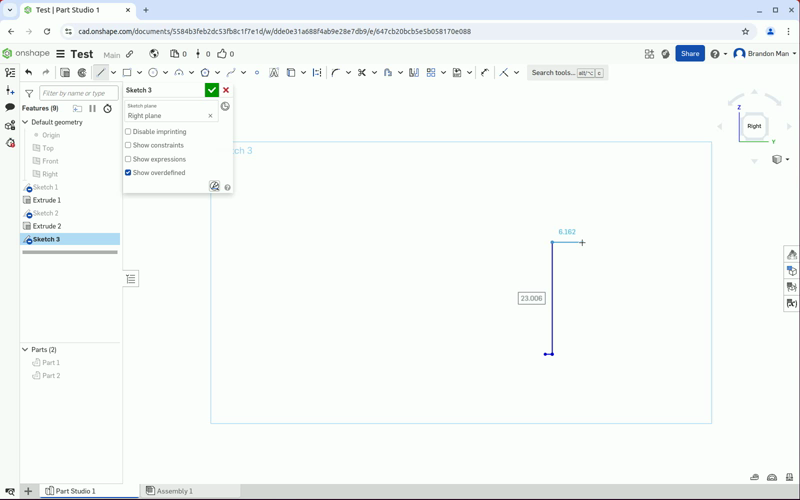
mouse_move(545, 242)
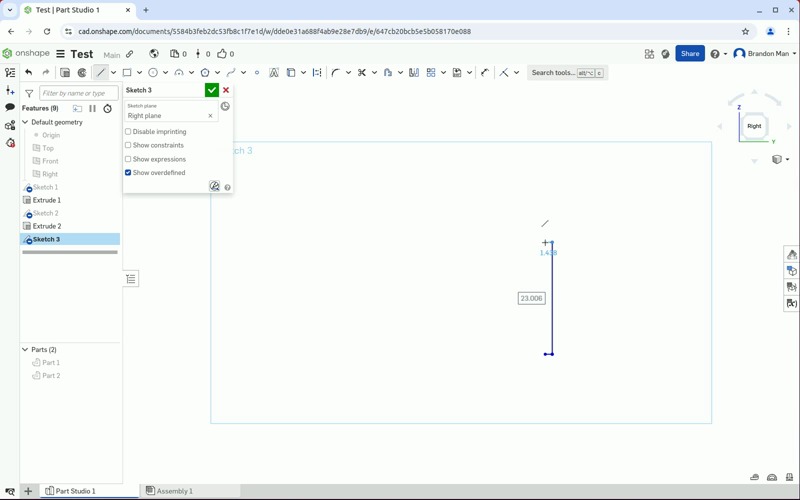
scroll(6)
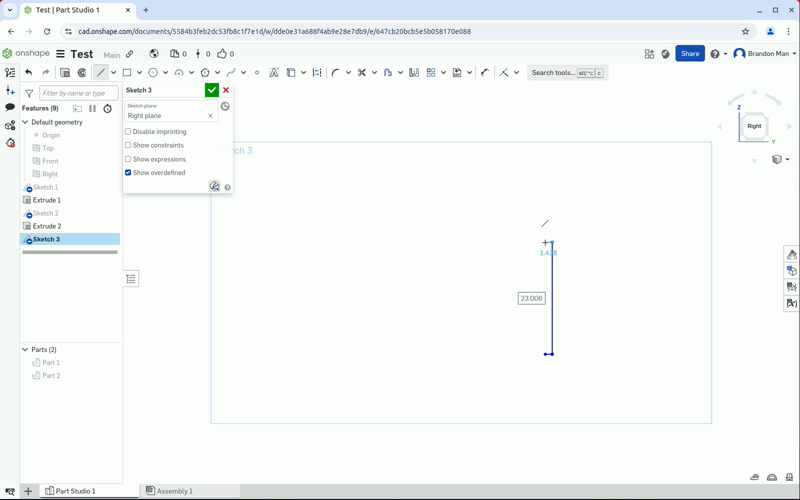
scroll(6)
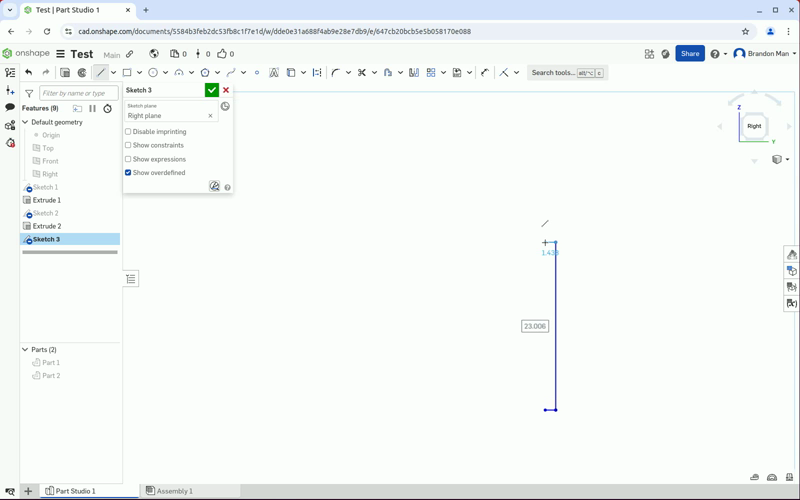
scroll(6)
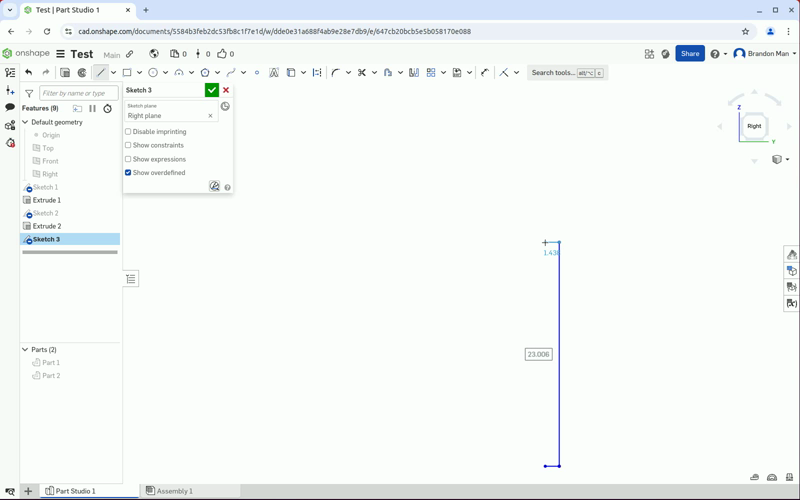
scroll(6)
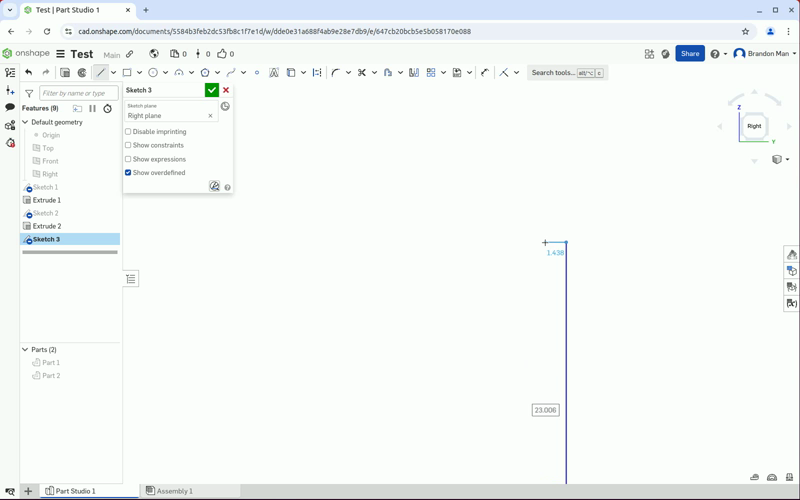
scroll(6)
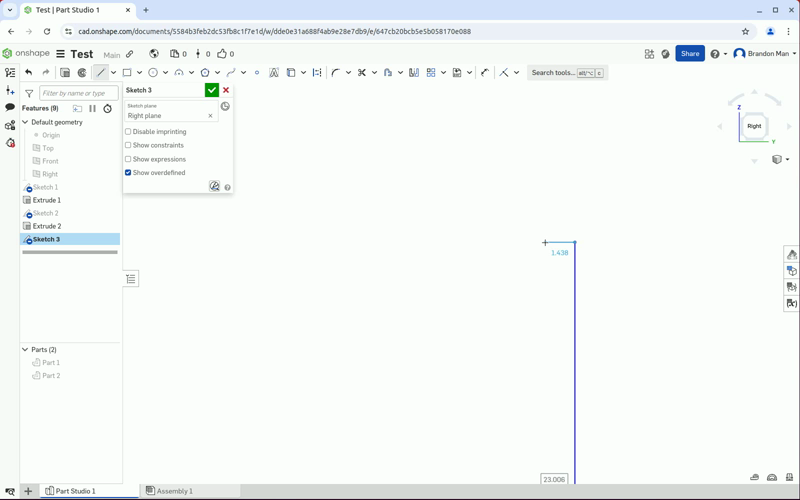
scroll(6)
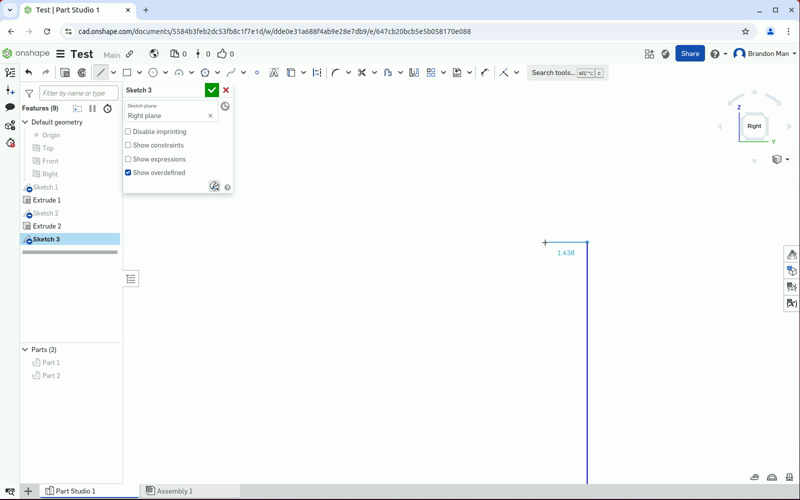
scroll(6)
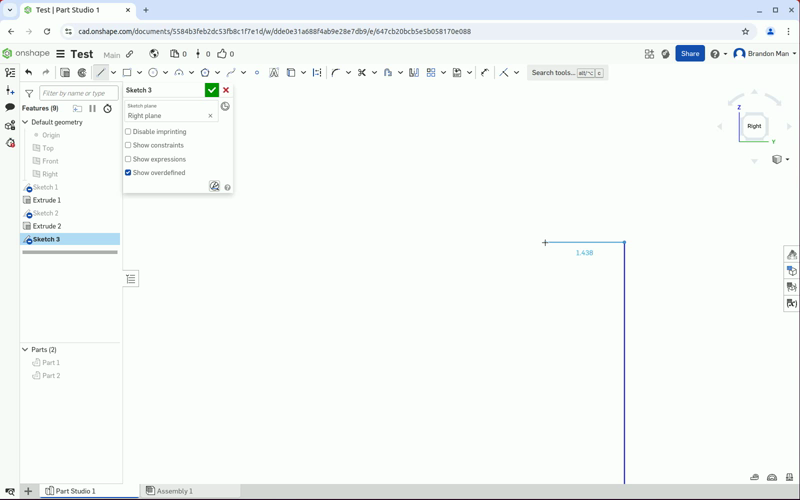
click(545, 242)
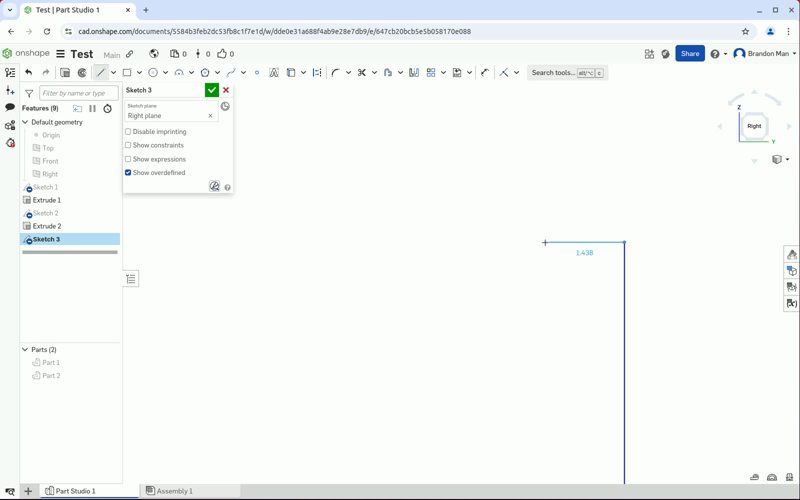
scroll(-6)
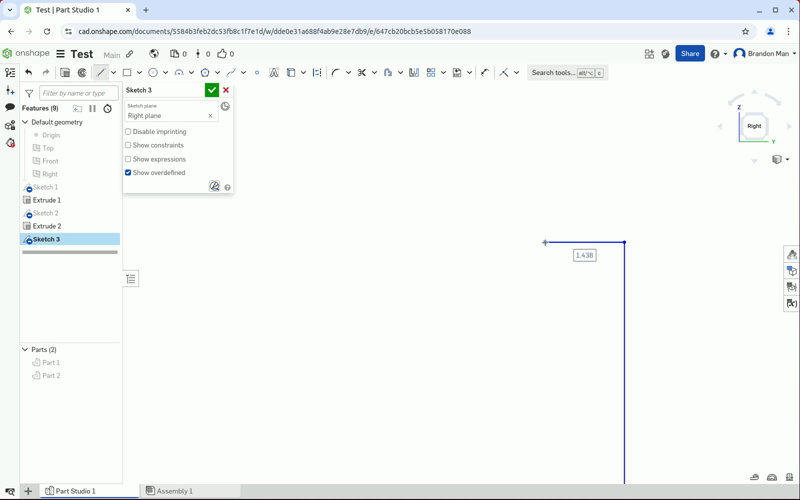
scroll(-6)
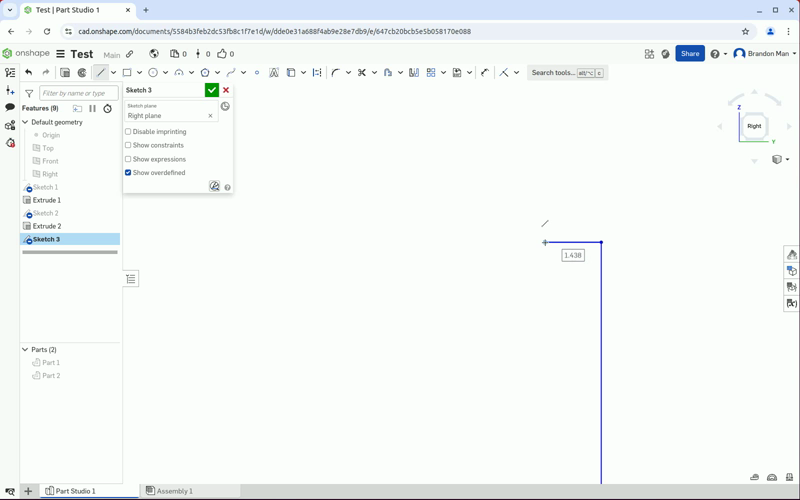
scroll(-6)
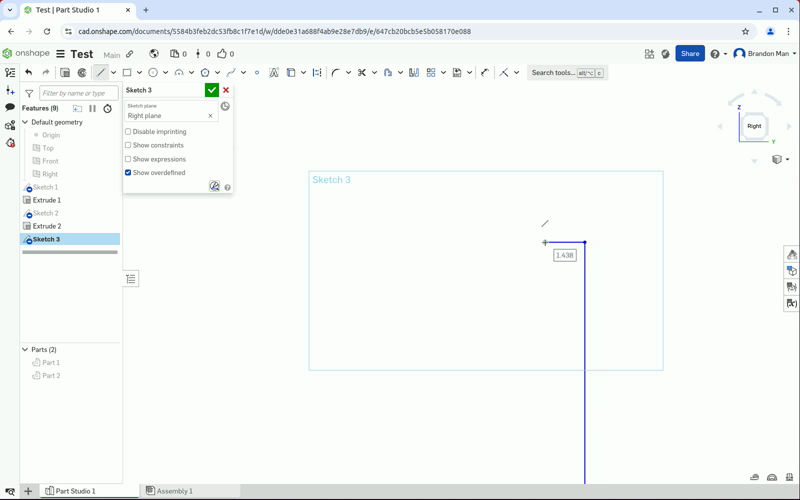
scroll(-6)
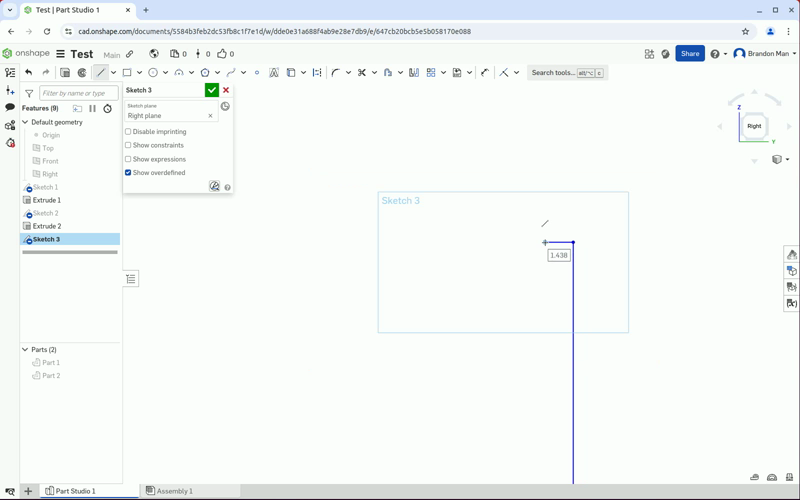
scroll(-6)
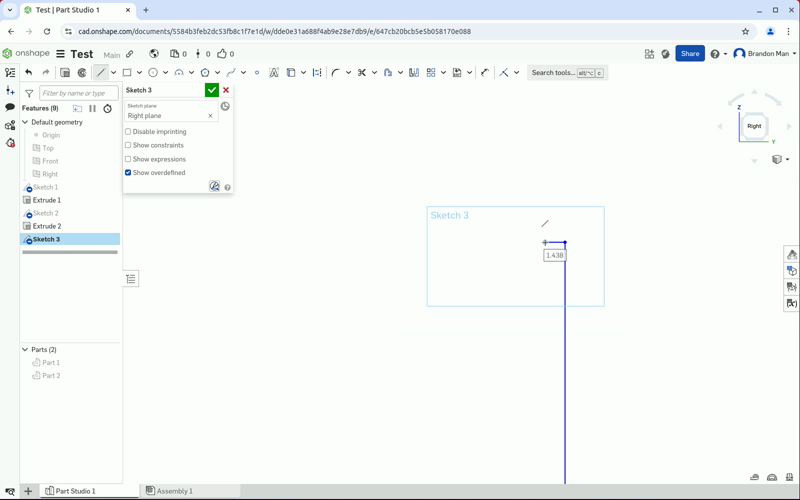
scroll(-6)
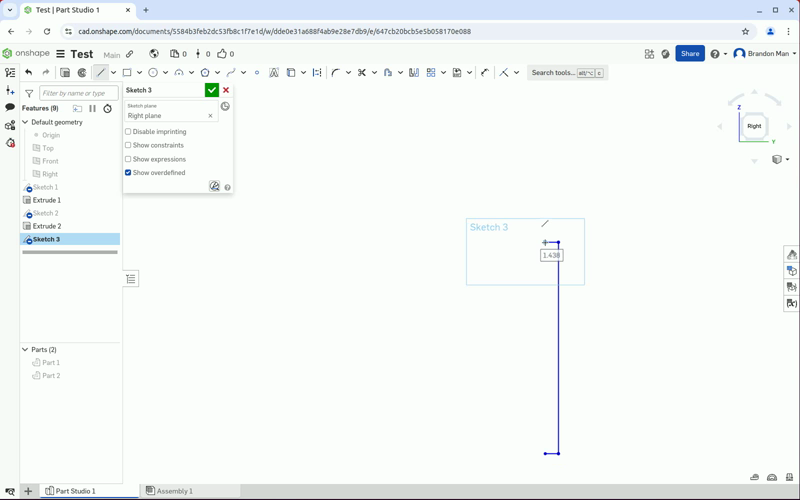
scroll(-6)
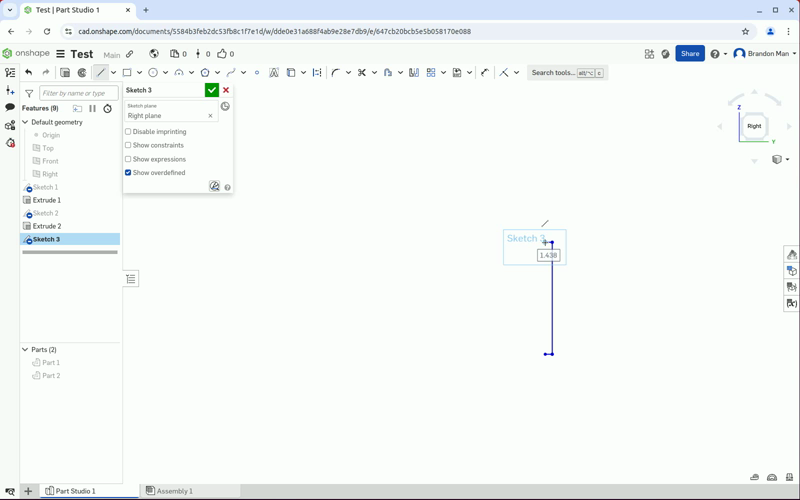
key_up(shift)
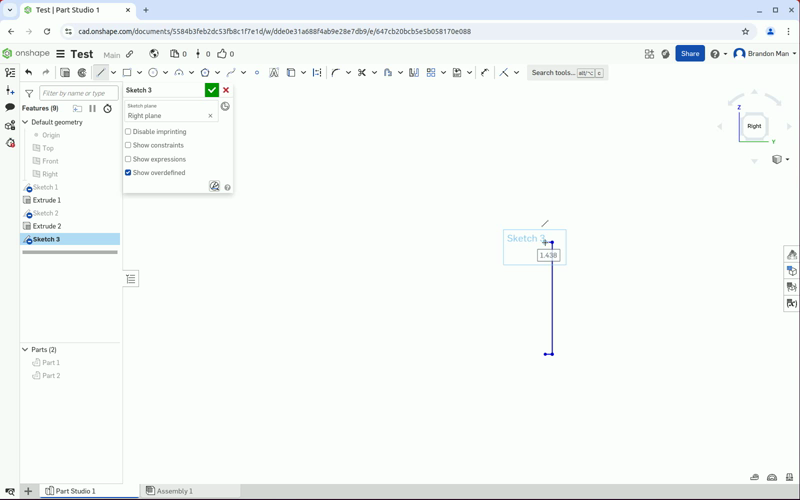
key_down(shift)
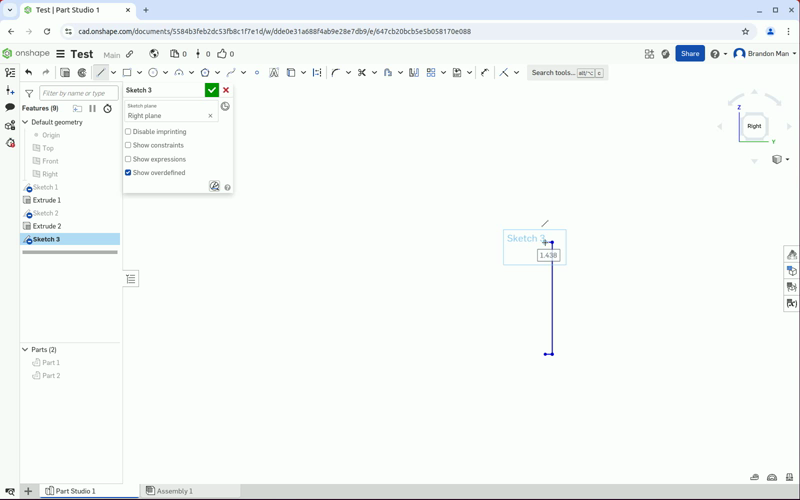
mouse_move(545, 354)
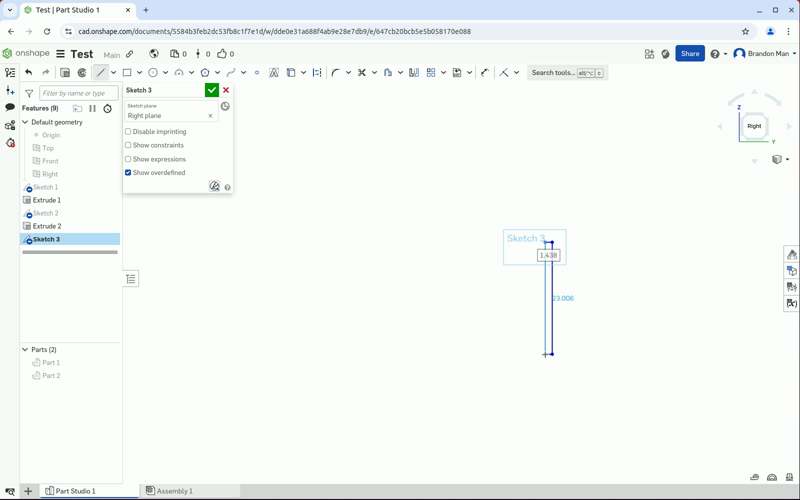
key_up(shift)
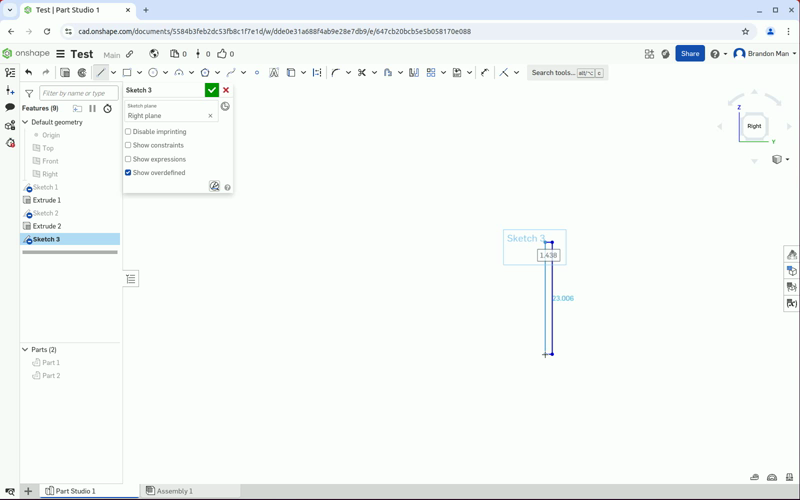
click(545, 354)
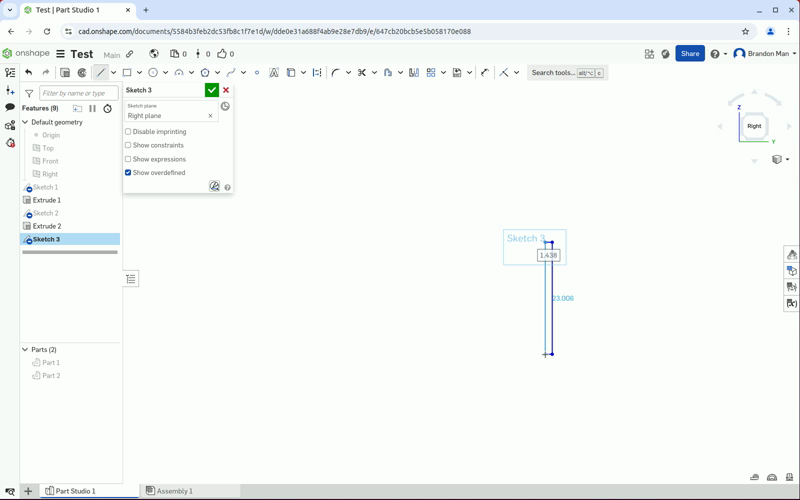
key(esc)
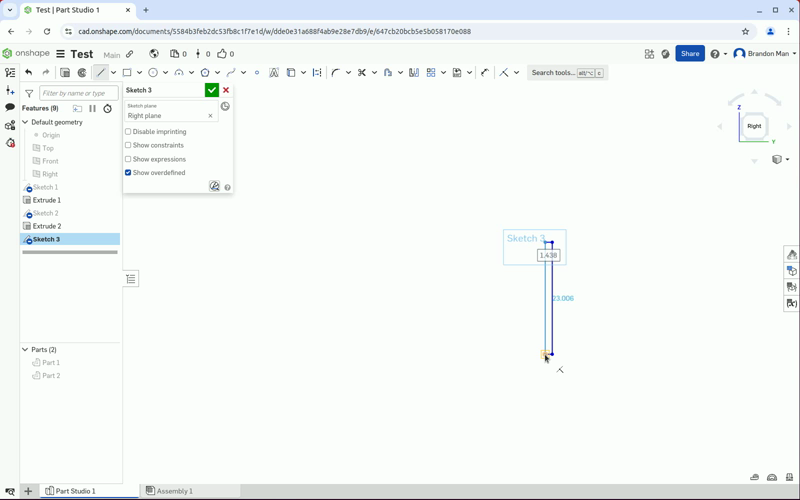
mouse_move(548, 313)
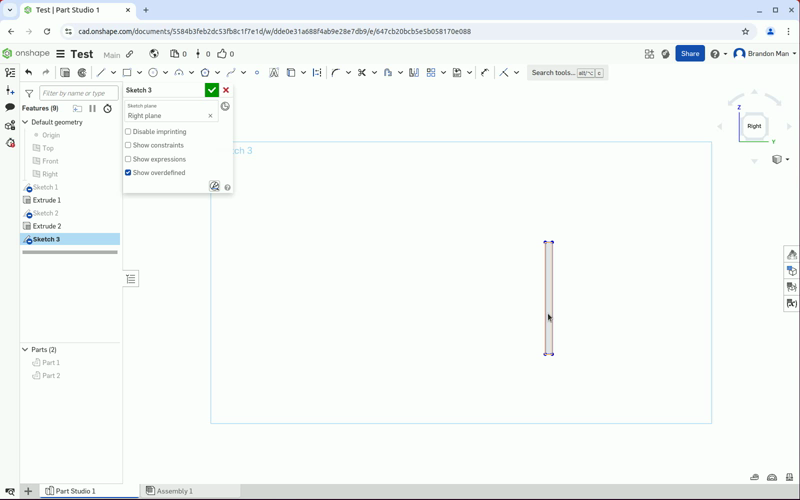
scroll(6)
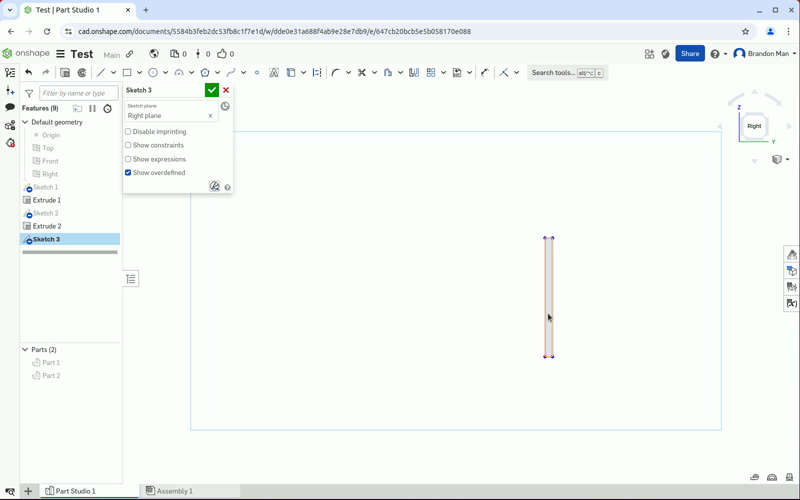
scroll(6)
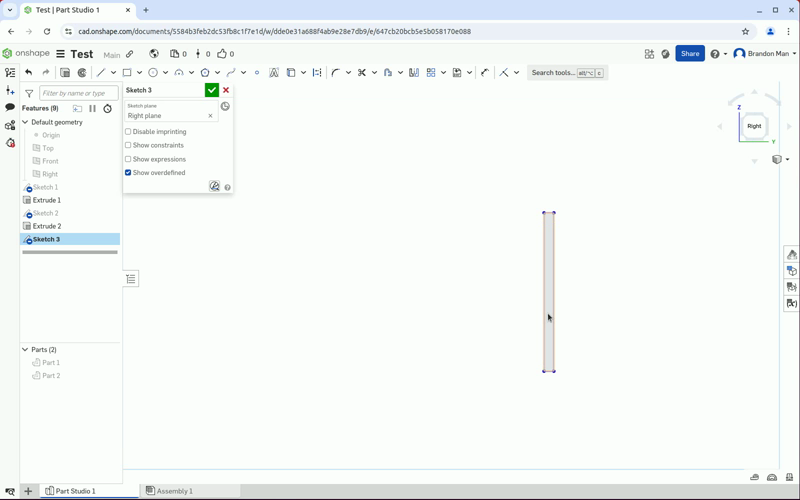
scroll(6)
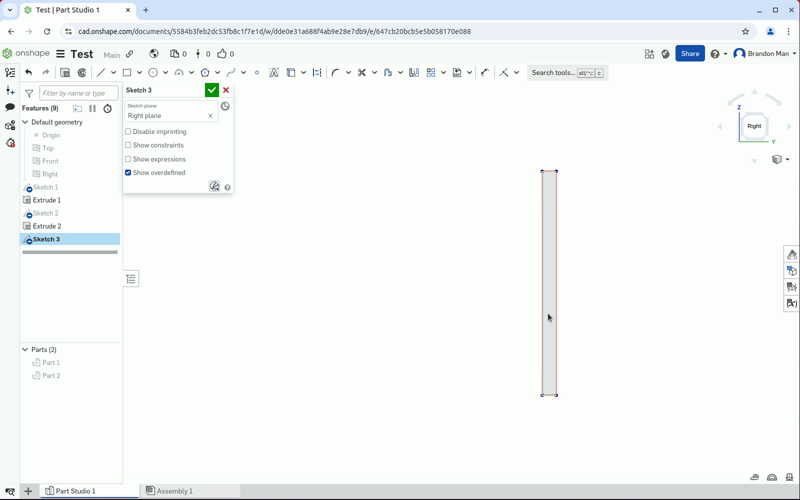
scroll(6)
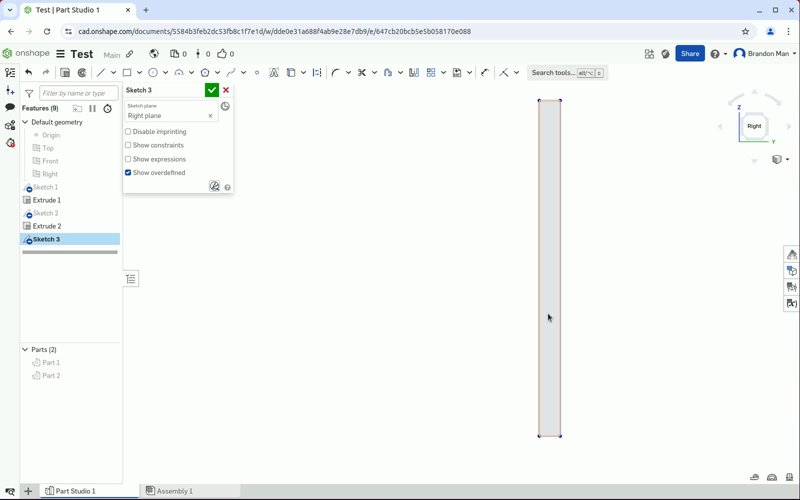
scroll(6)
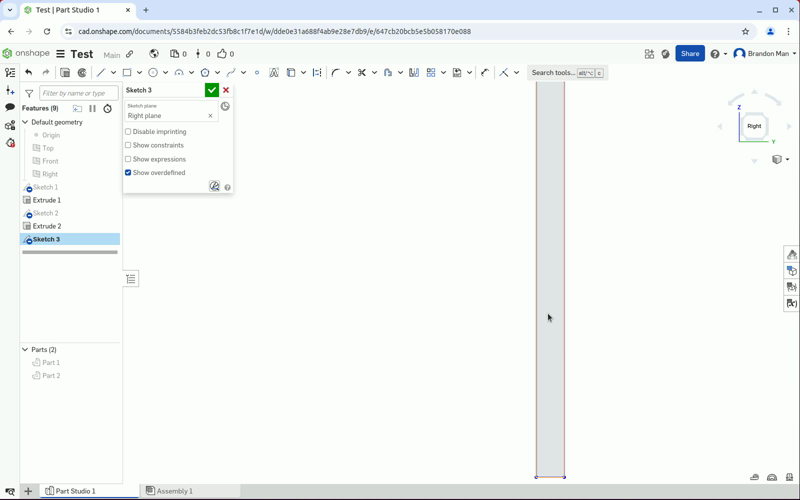
scroll(6)
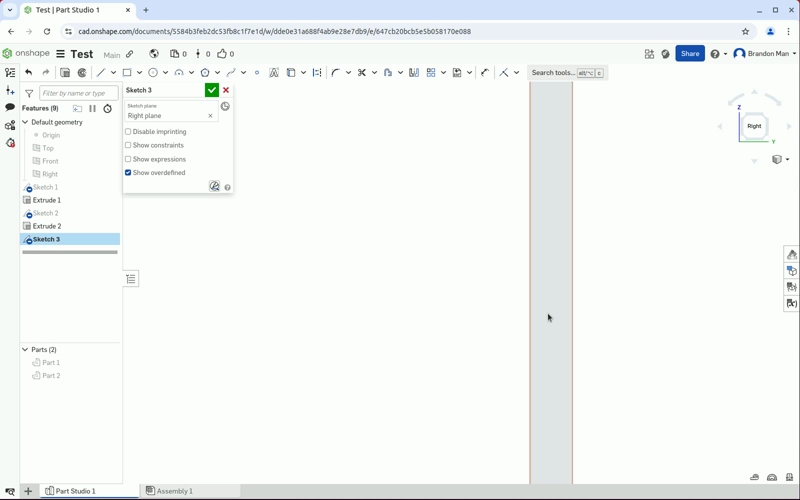
scroll(6)
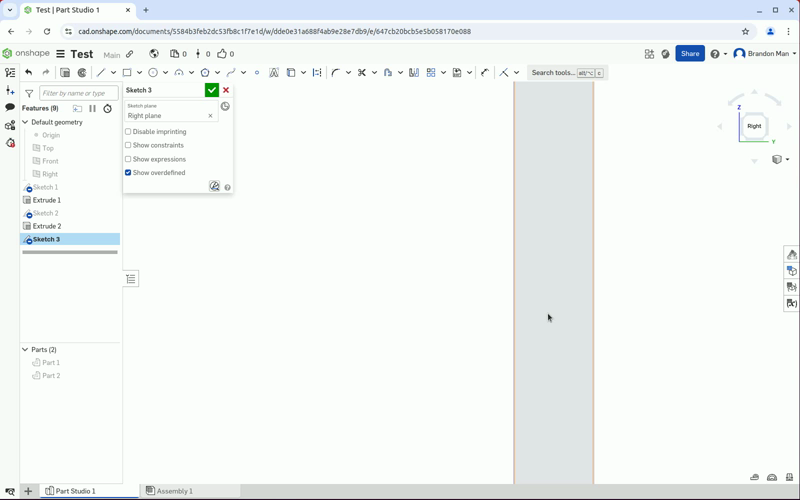
click(548, 313)
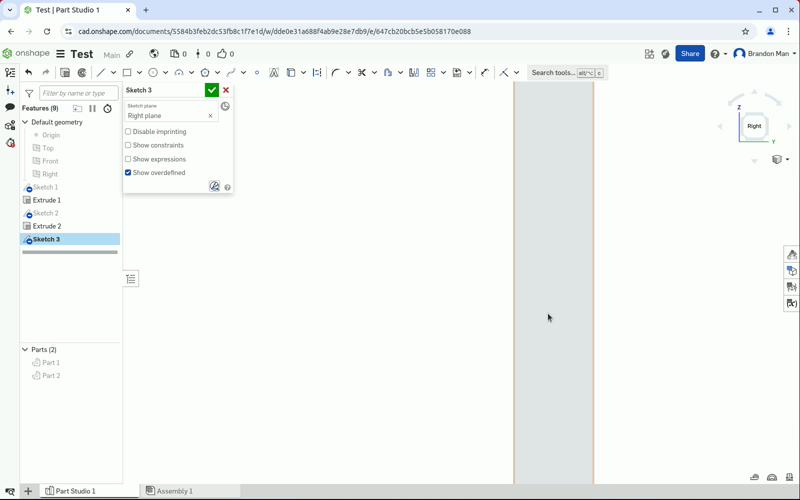
scroll(-6)
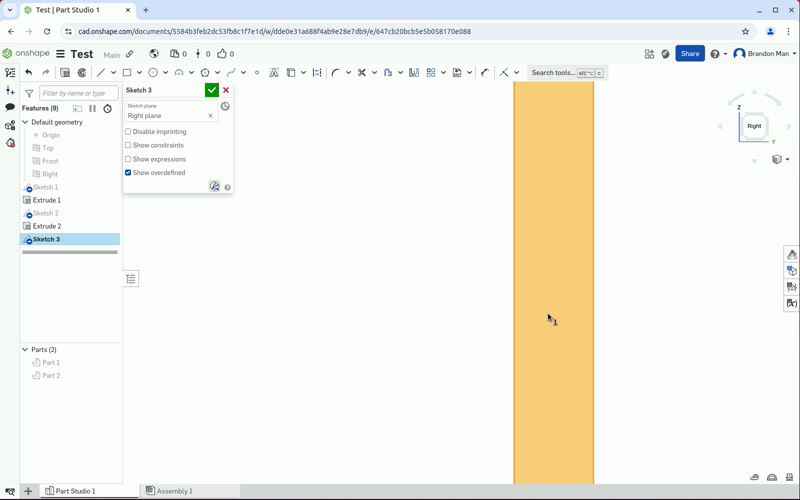
scroll(-6)
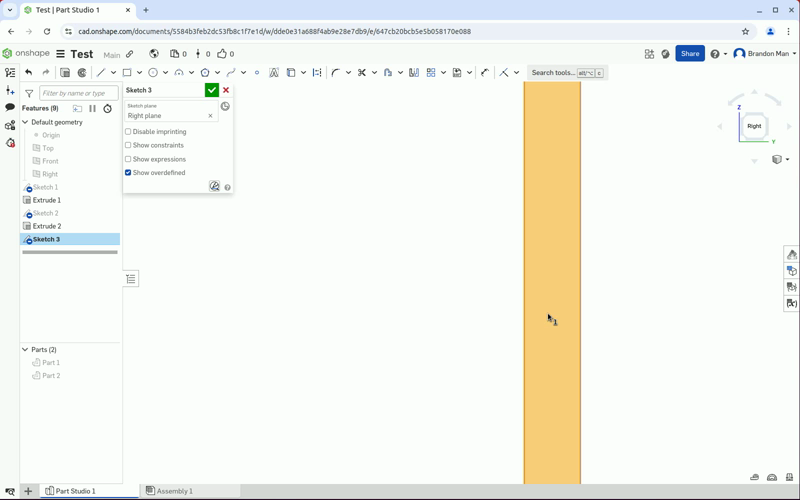
scroll(-6)
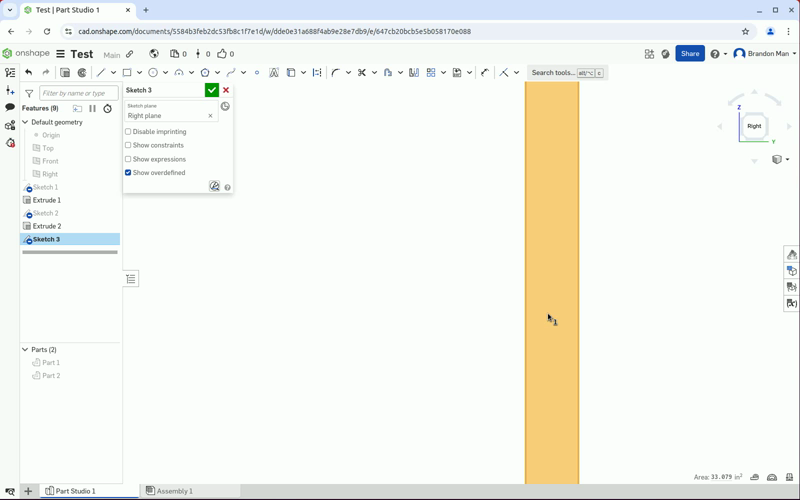
scroll(-6)
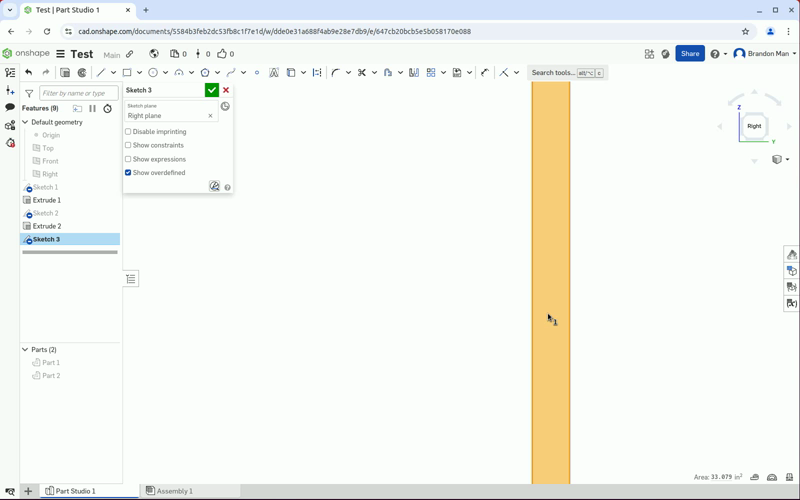
scroll(-6)
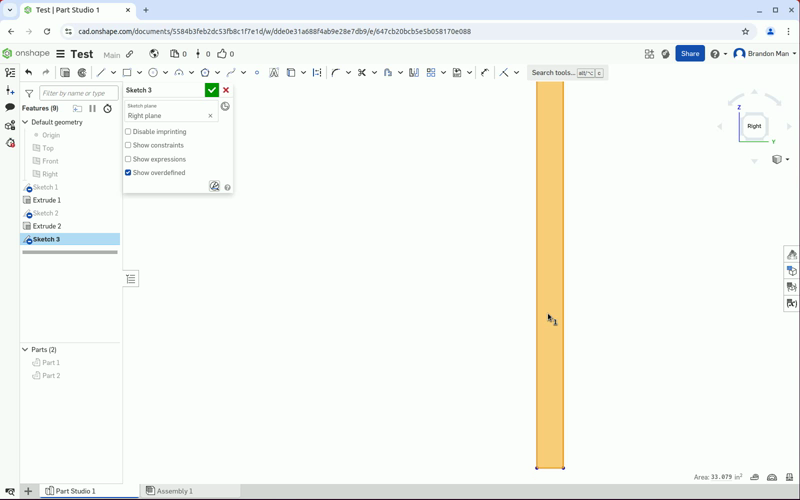
scroll(-6)
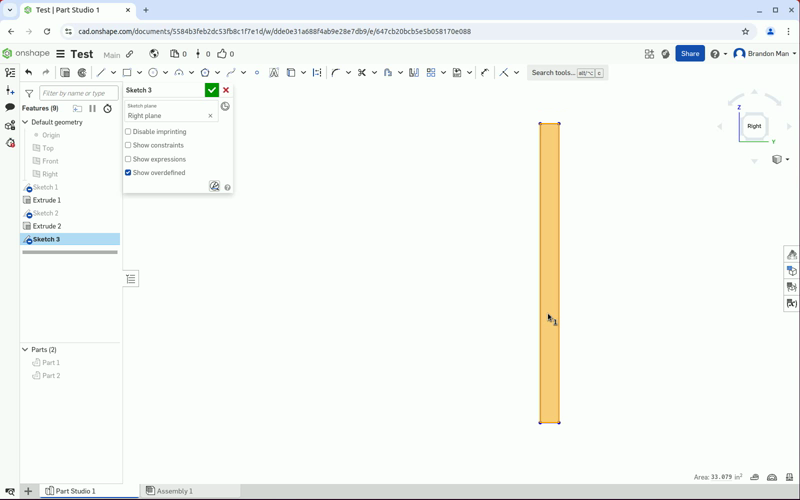
scroll(-6)
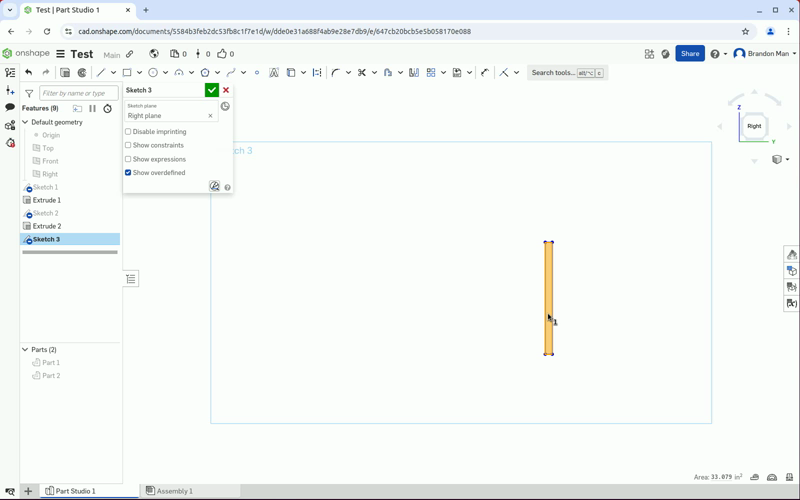
mouse_move(73, 352)
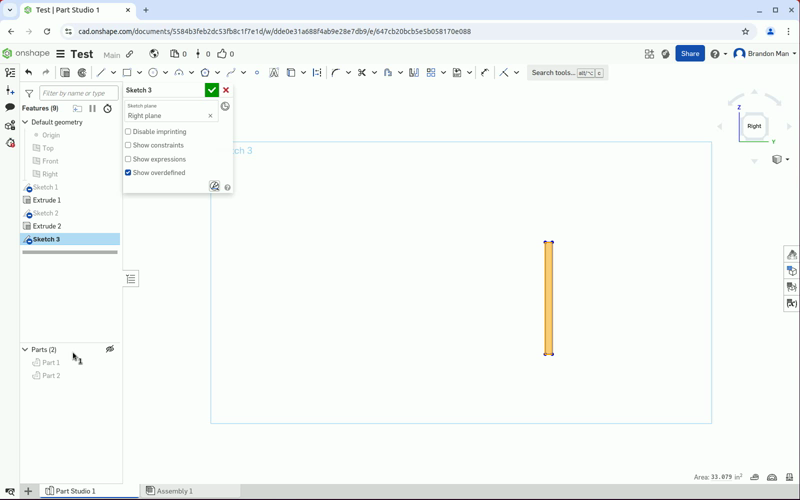
key(shift+y)
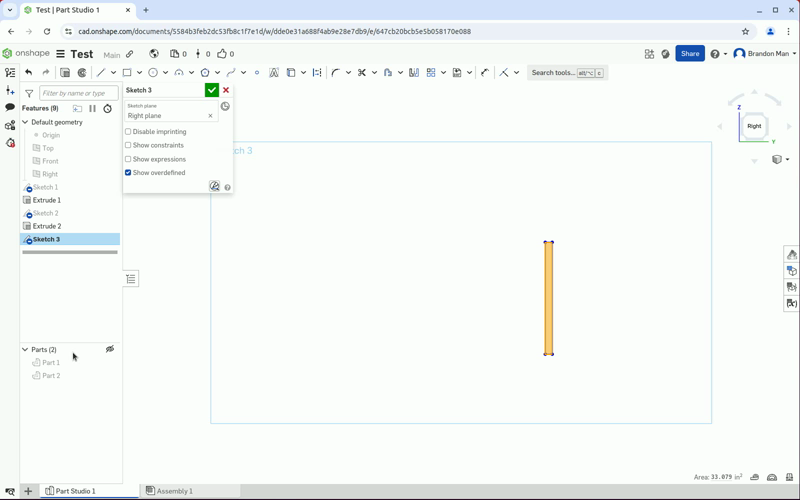
key(shift+e)
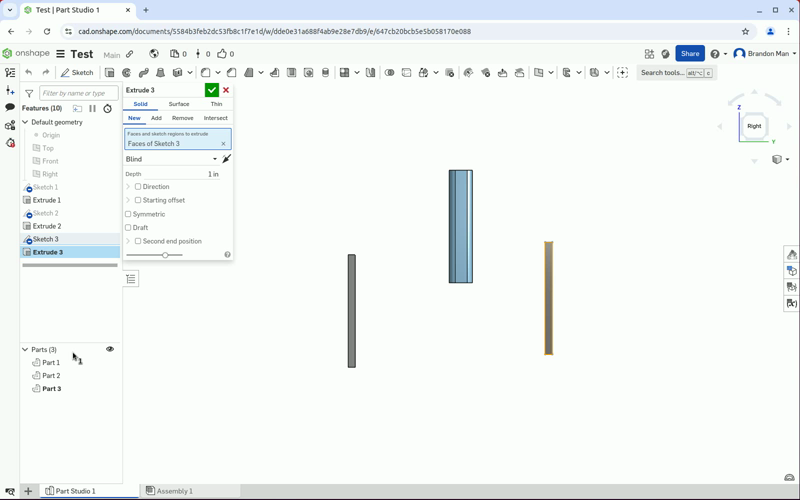
mouse_move(143, 106)
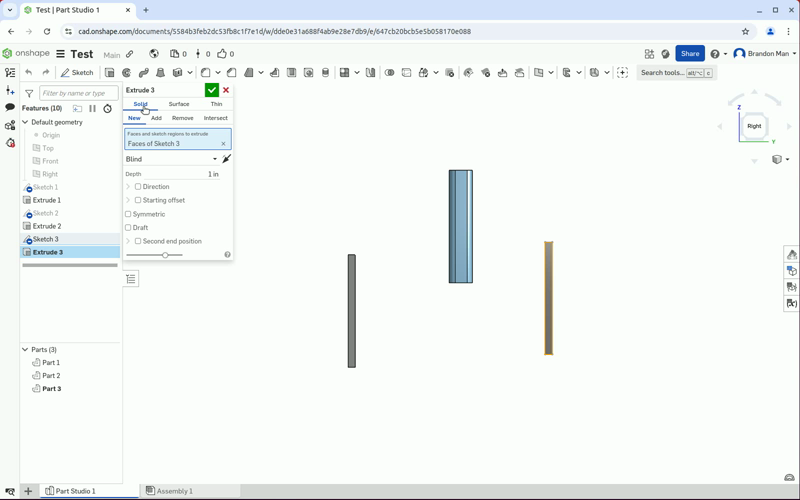
click(143, 106)
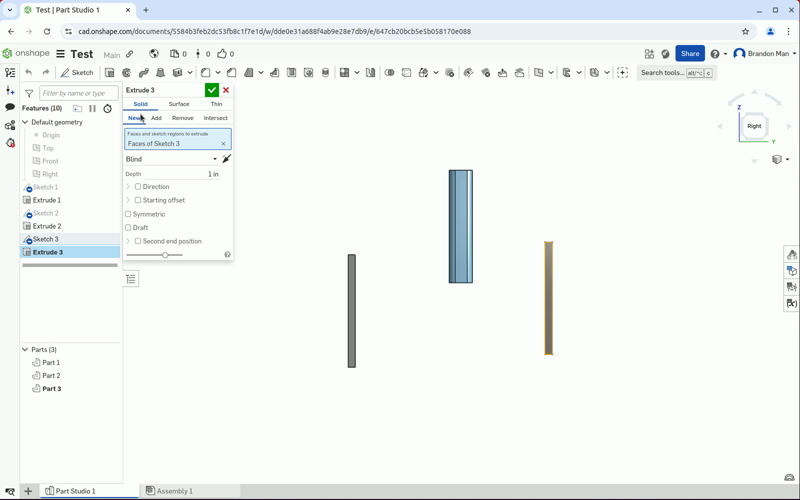
mouse_move(137, 120)
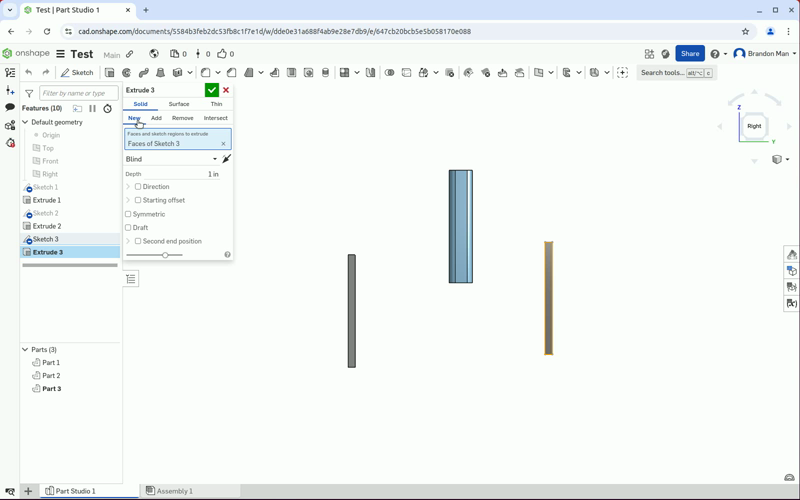
click(137, 120)
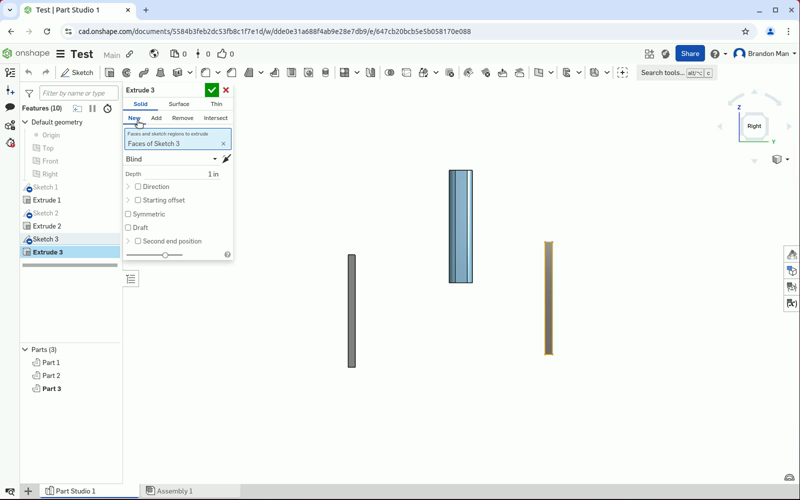
key(tab, 4)
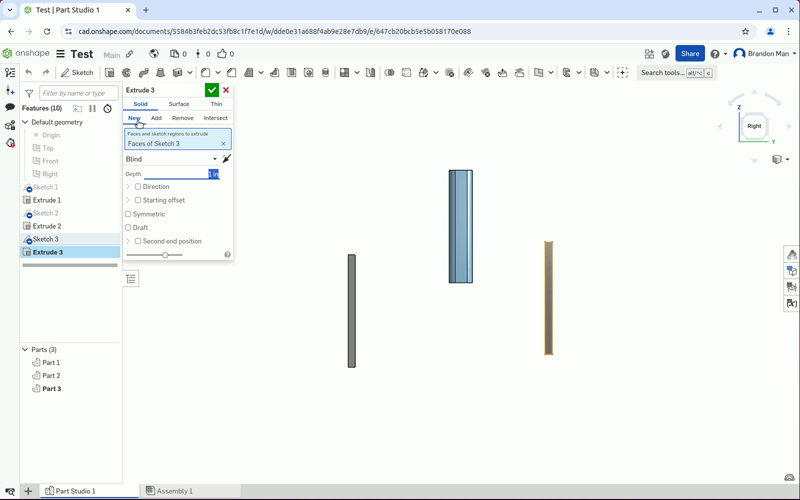
text(0.241)
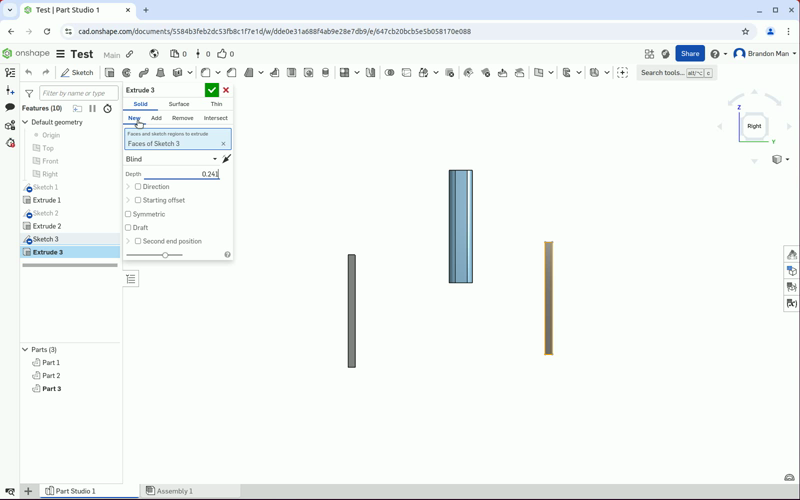
key(enter)
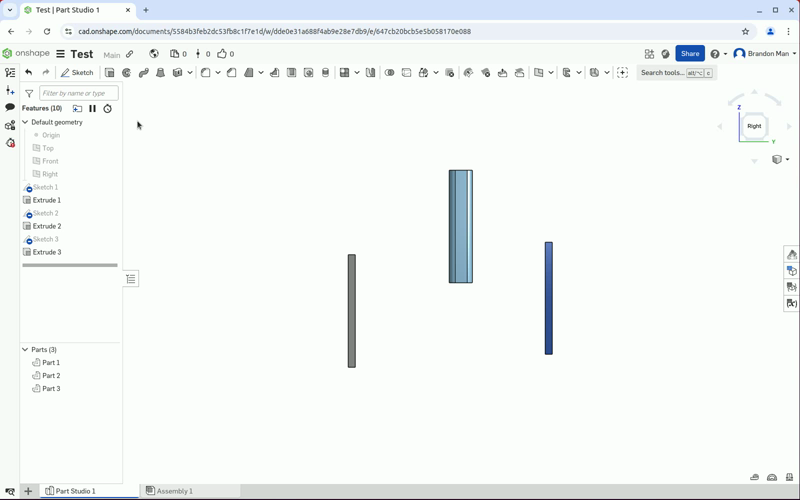
key(shift+h)
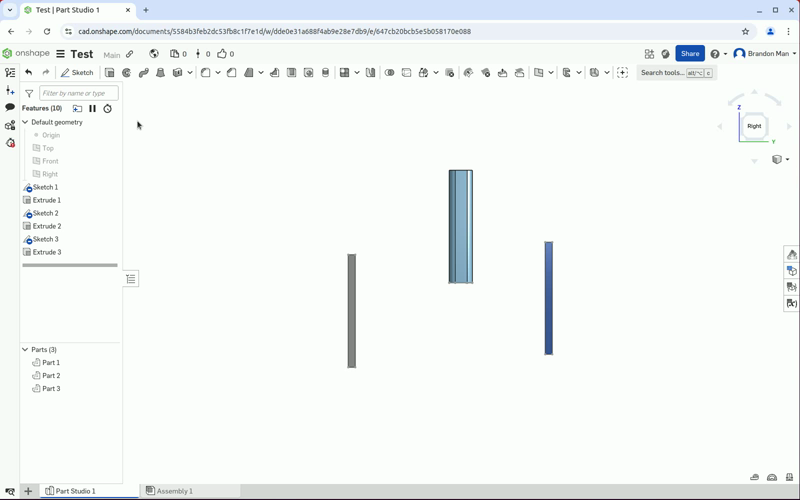
key(shift+h)
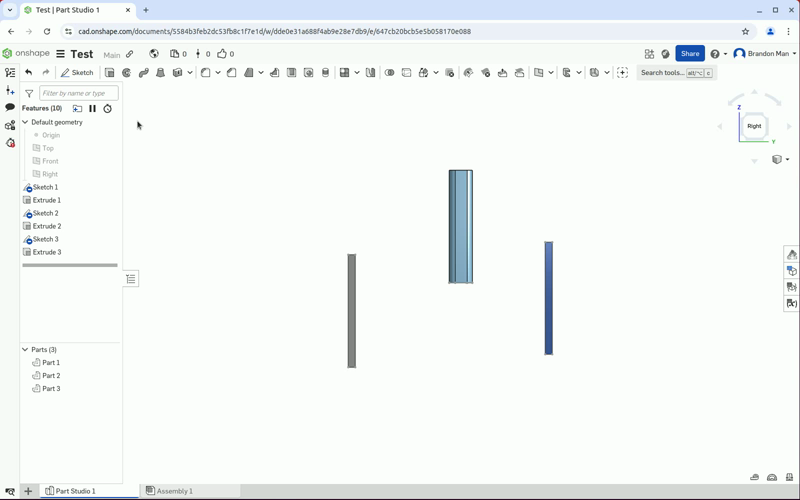
key(shift+7)
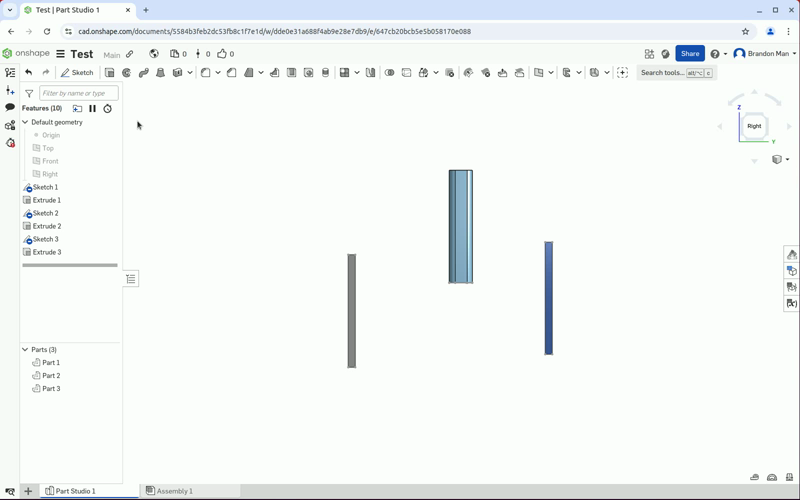
key(right, 2)
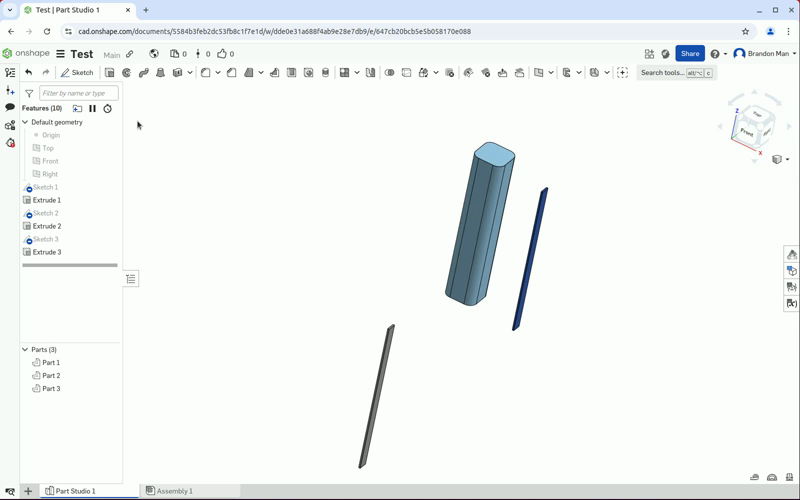
key(down, 2)
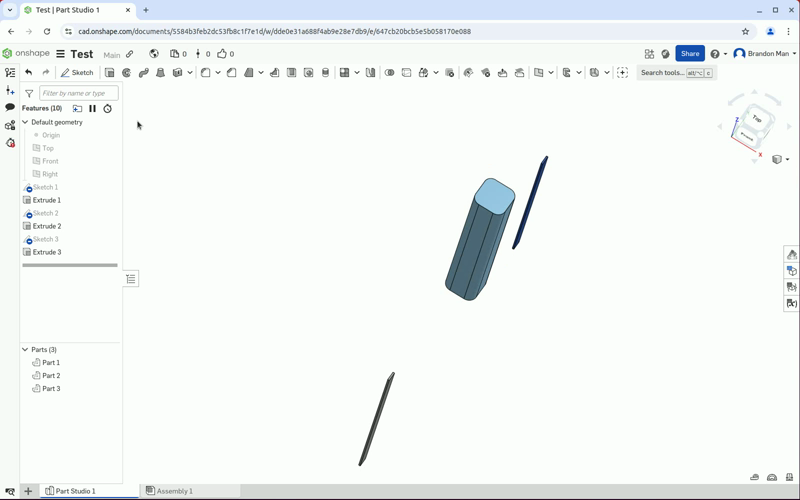
key(up, 2)
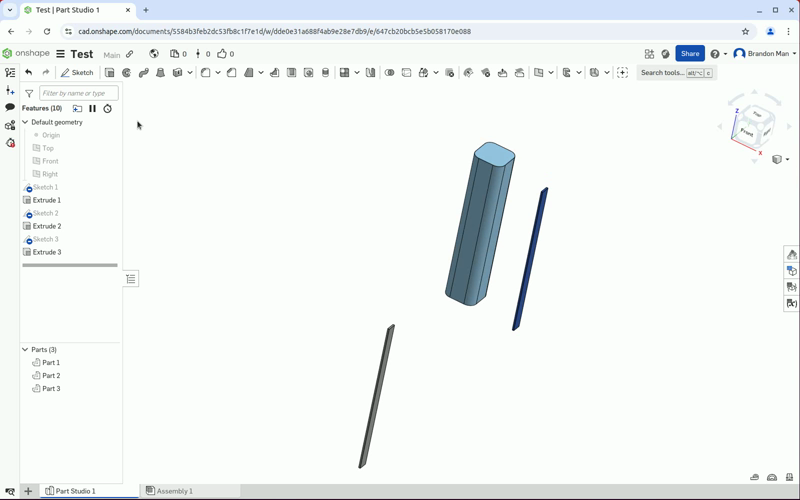
key(left, 2)
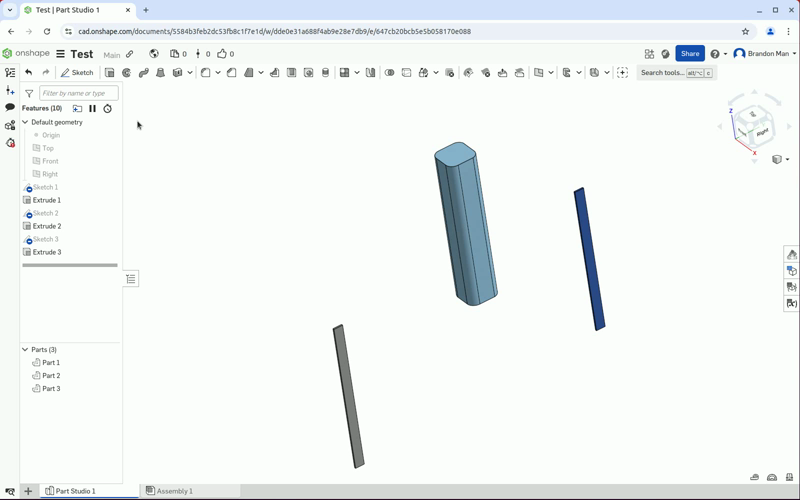
mouse_move(73, 189)
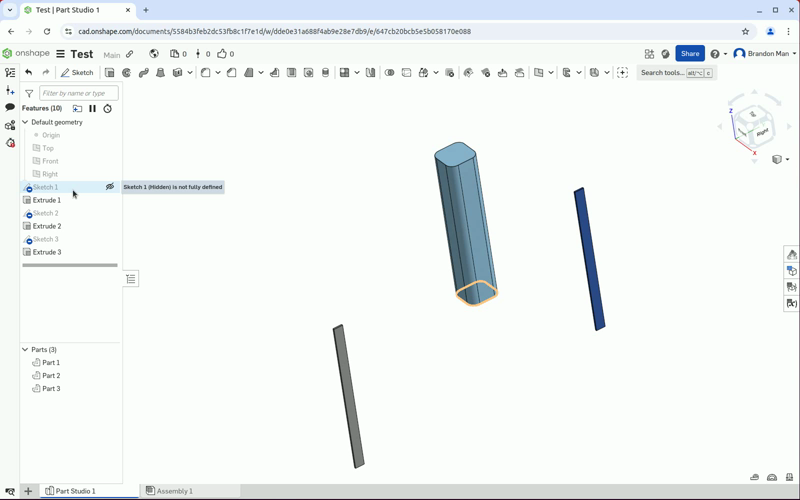
click(73, 189)